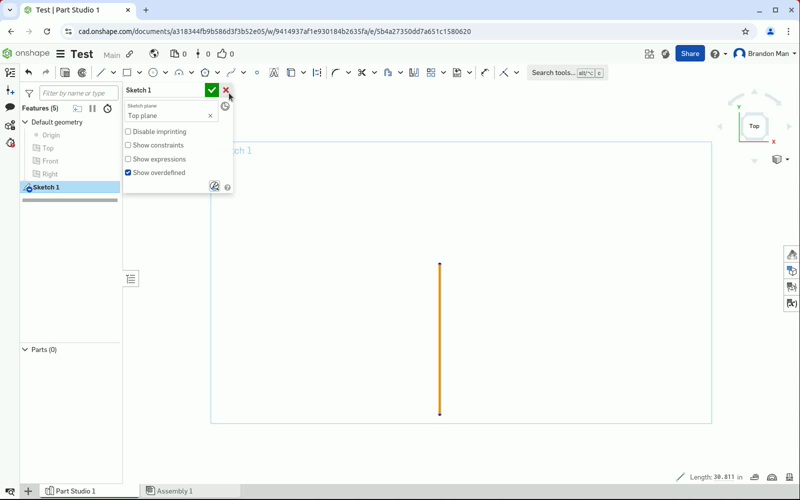
key(shift+h)
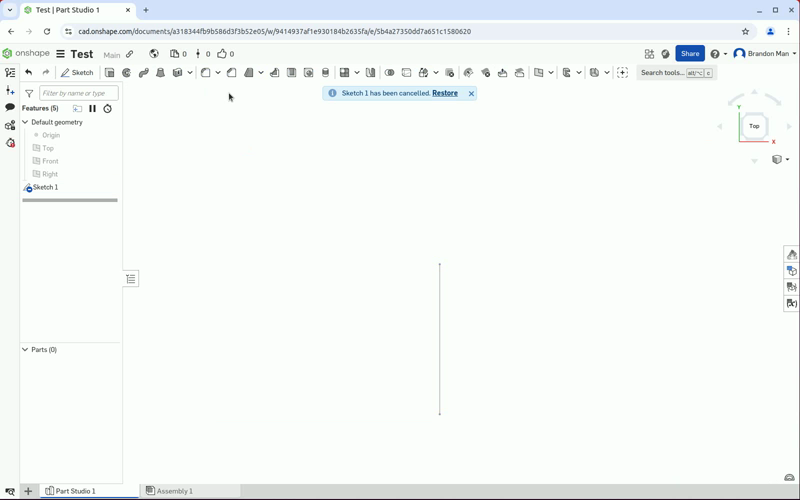
key(shift+s)
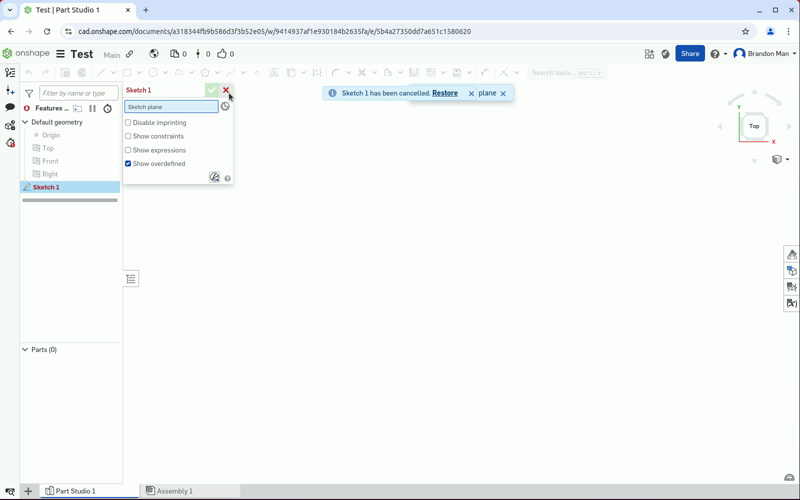
mouse_move(73, 150)
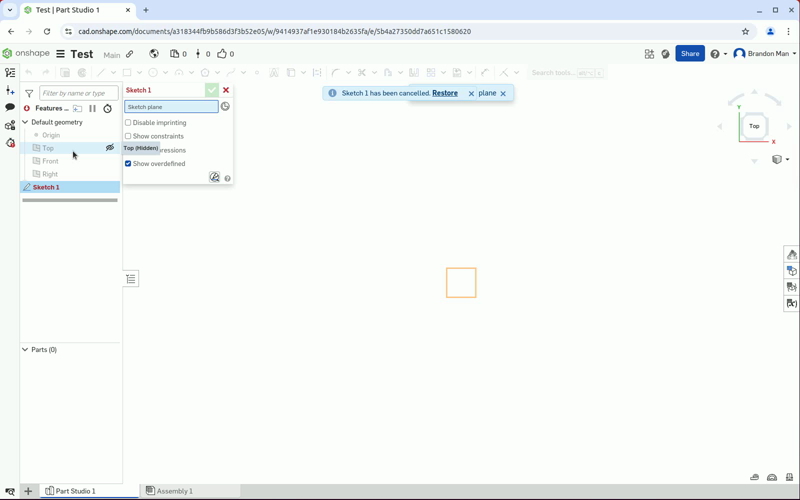
click(73, 150)
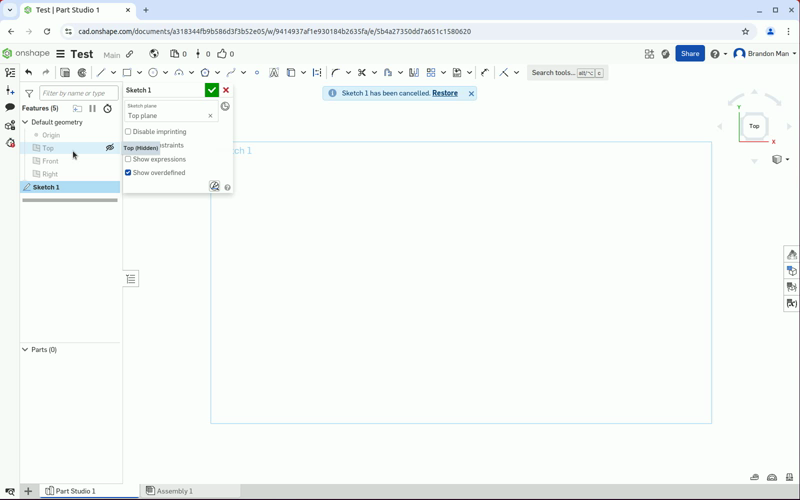
mouse_move(73, 352)
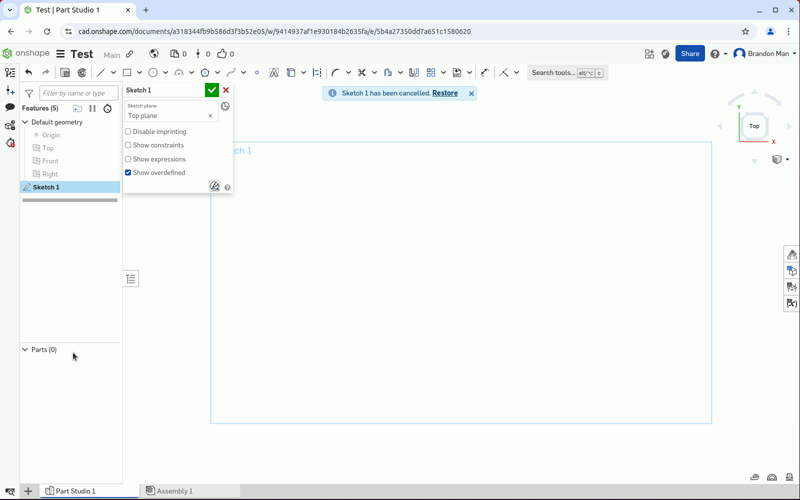
key(y)
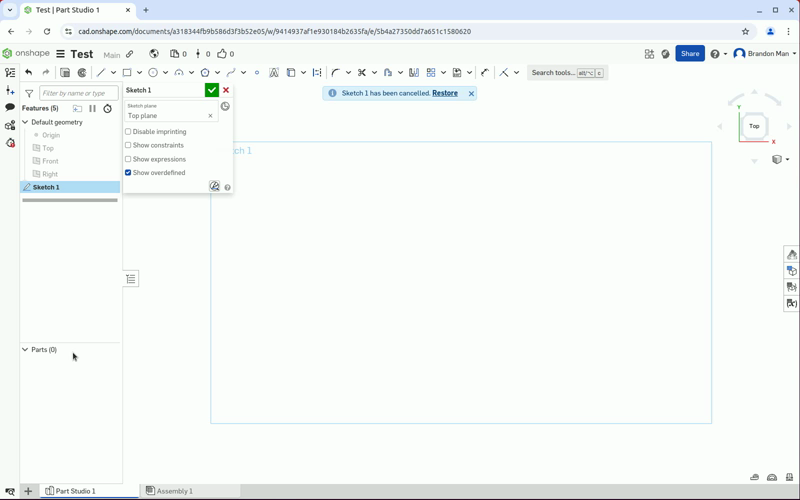
key(l)
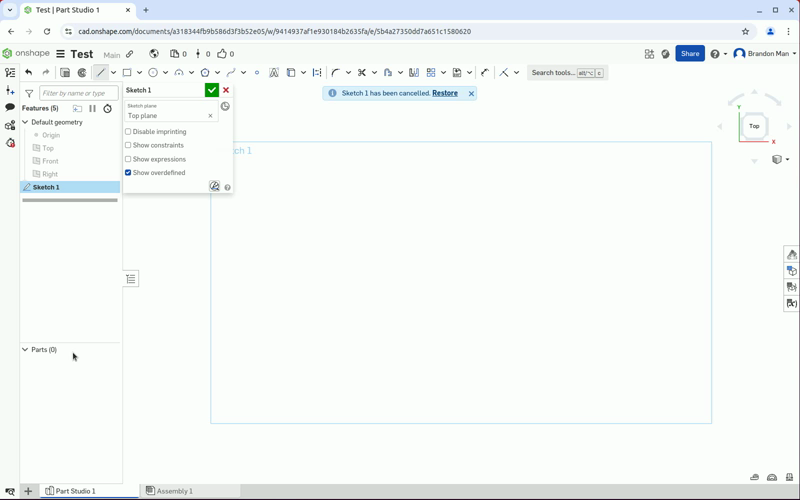
key_down(shift)
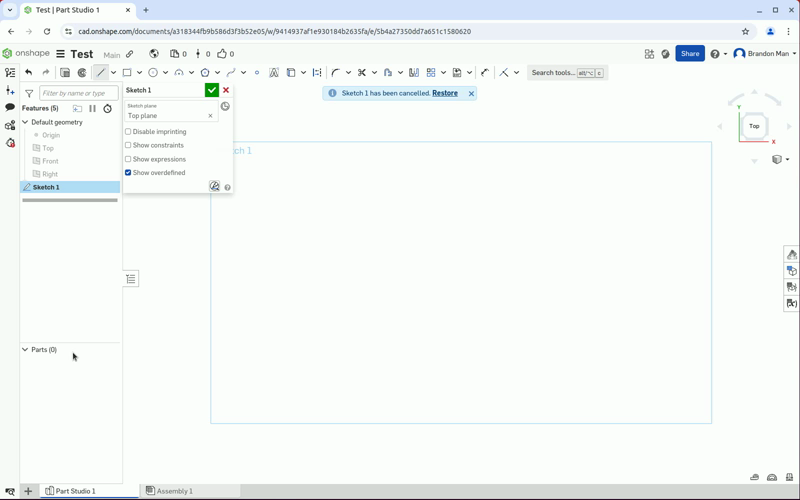
mouse_move(401, 382)
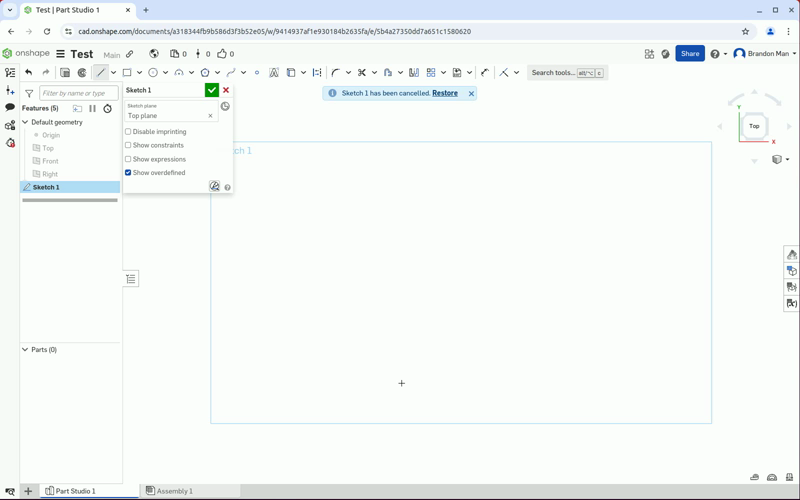
click(401, 382)
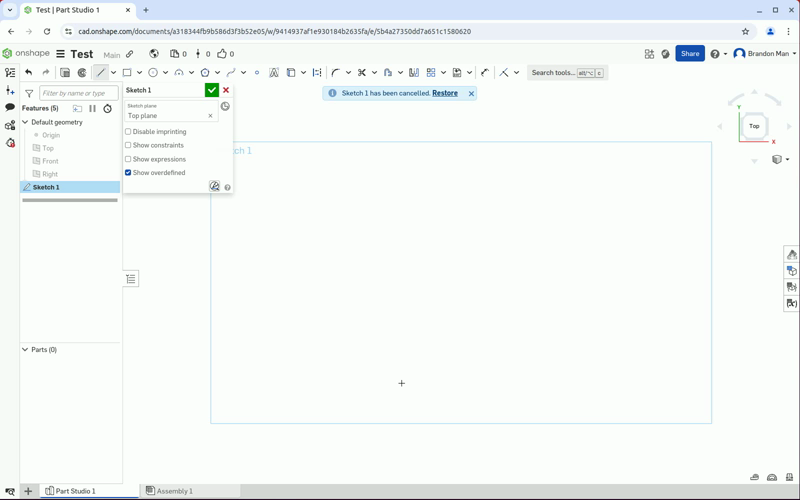
key_up(shift)
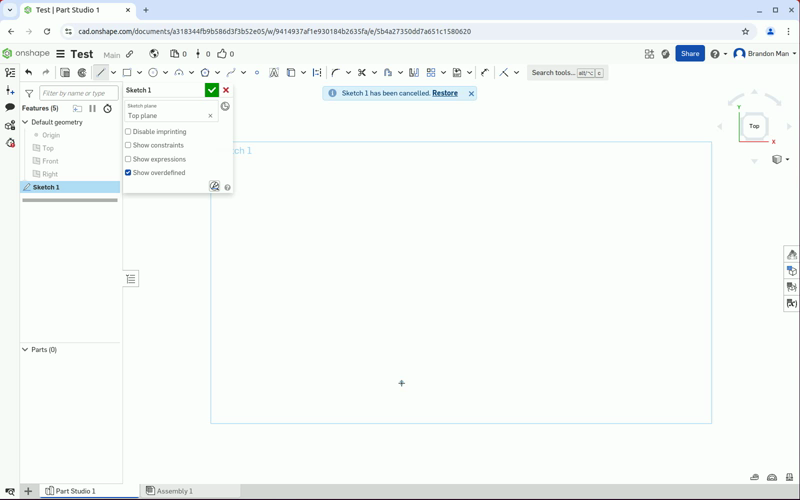
key_down(shift)
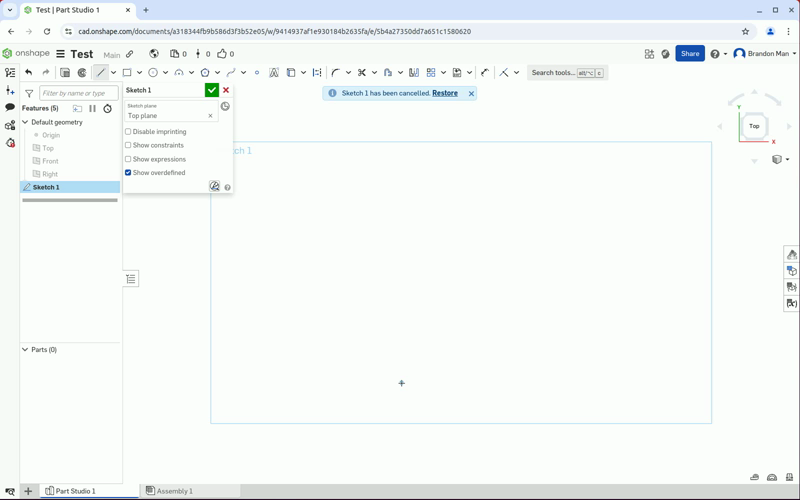
mouse_move(431, 382)
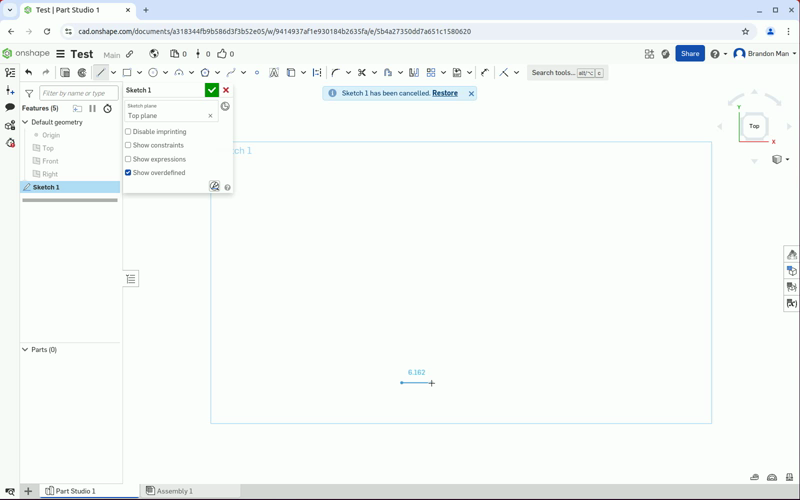
mouse_move(414, 382)
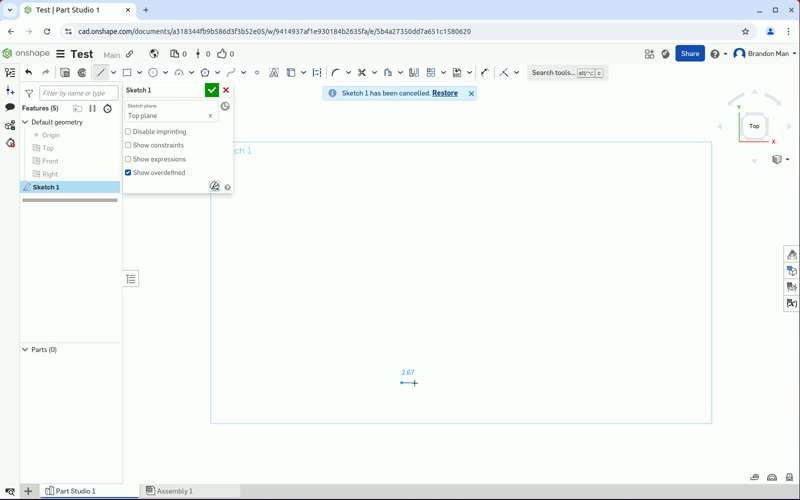
click(414, 382)
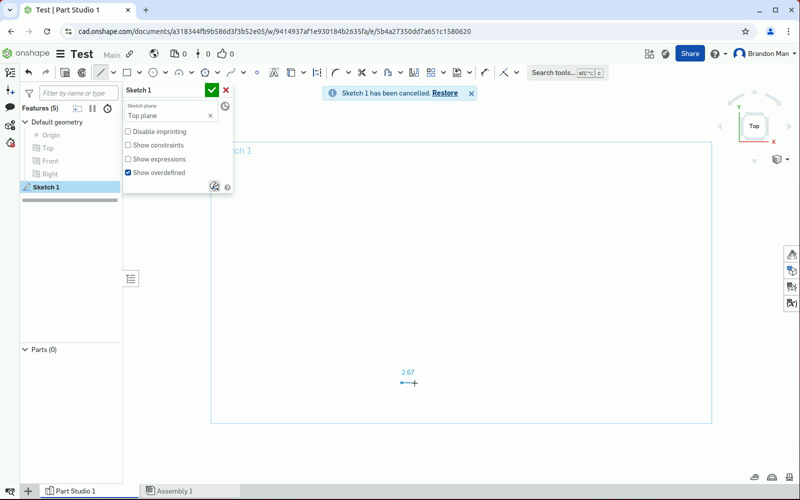
key_up(shift)
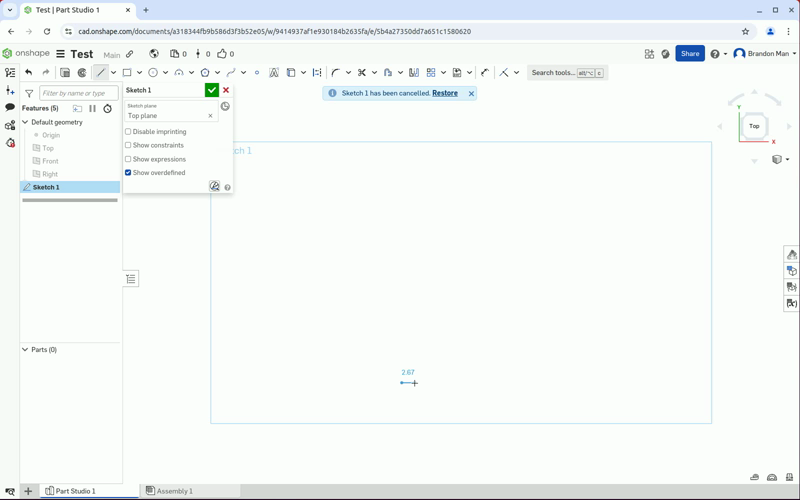
key_down(shift)
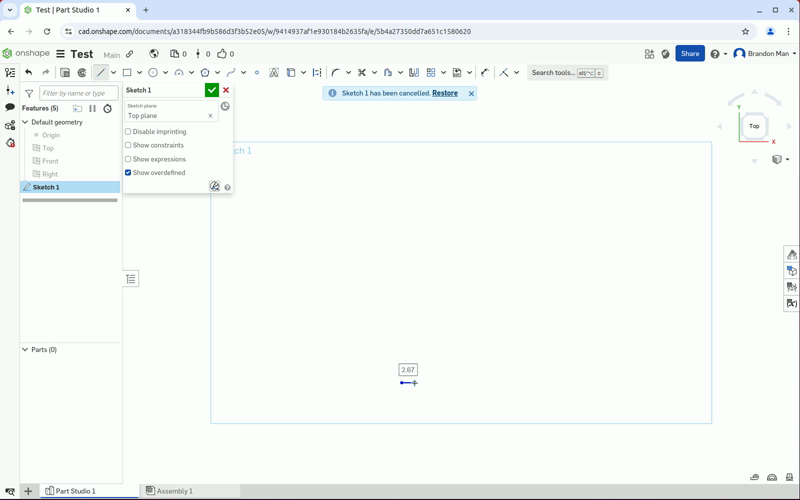
mouse_move(444, 382)
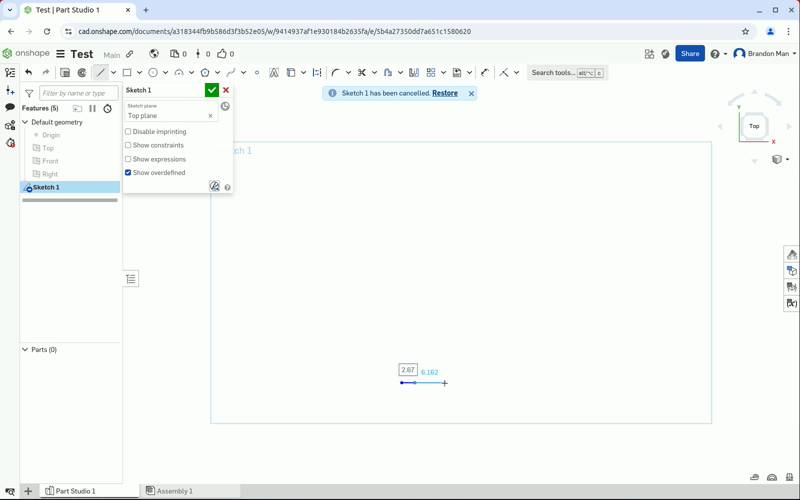
mouse_move(414, 369)
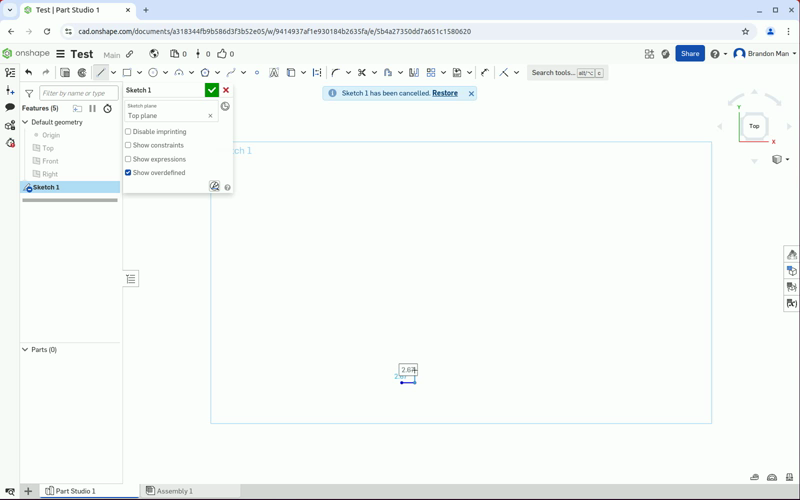
click(414, 369)
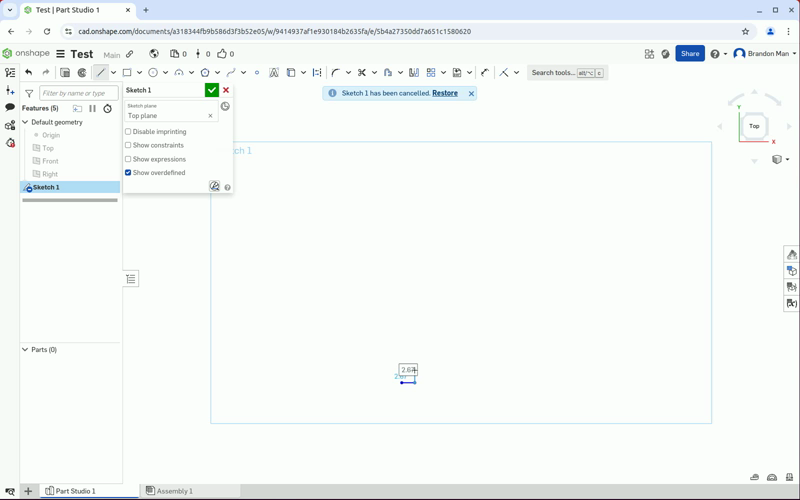
key_up(shift)
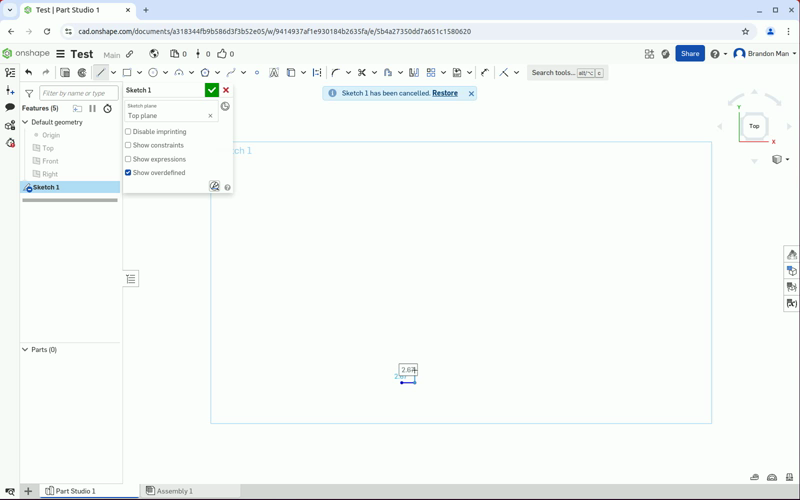
key_down(shift)
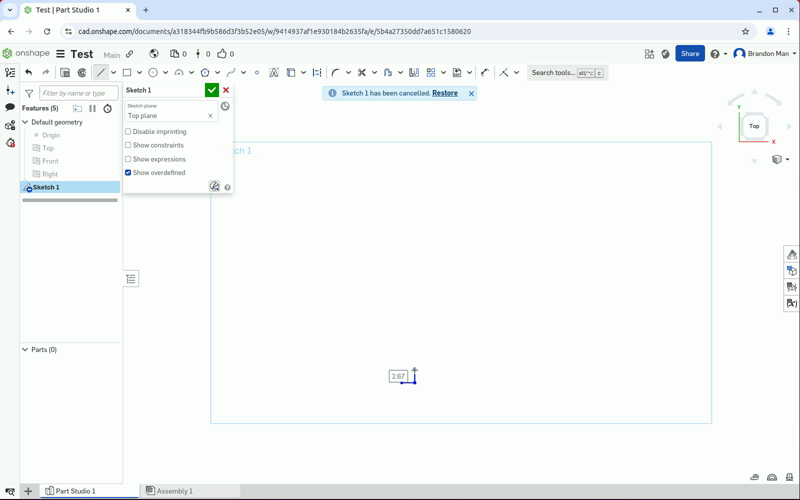
mouse_move(414, 185)
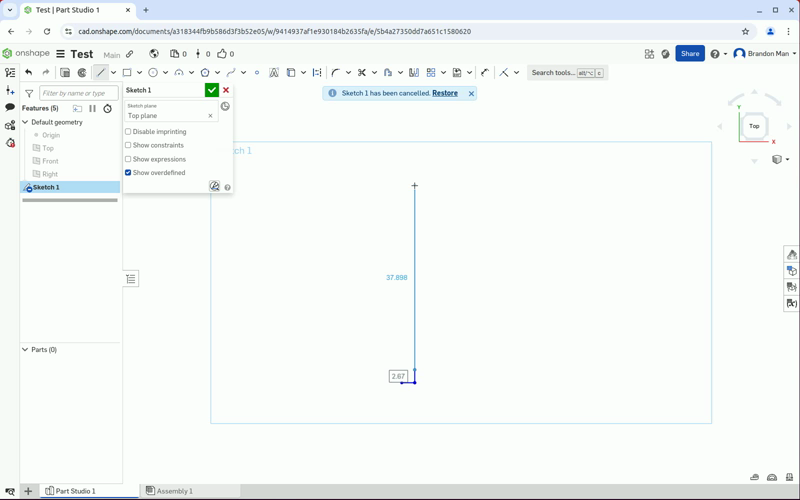
click(414, 185)
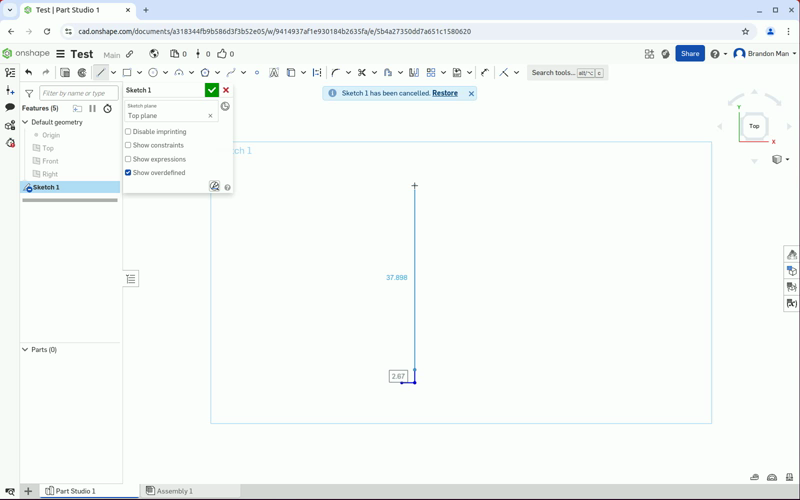
key_up(shift)
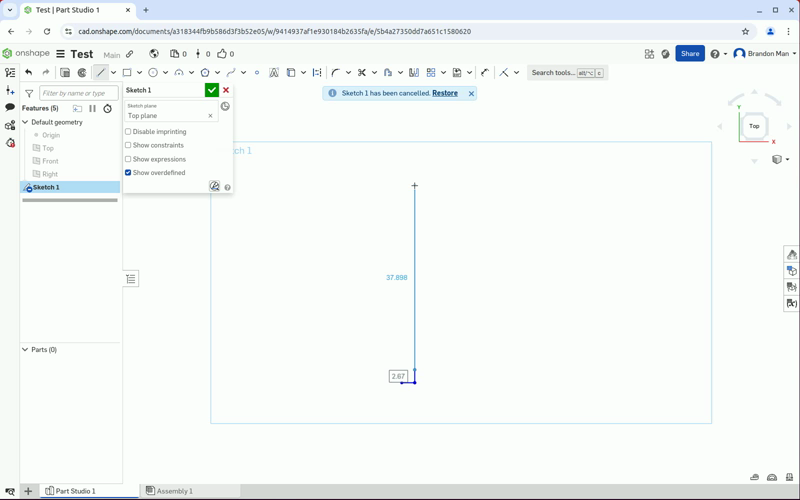
key_down(shift)
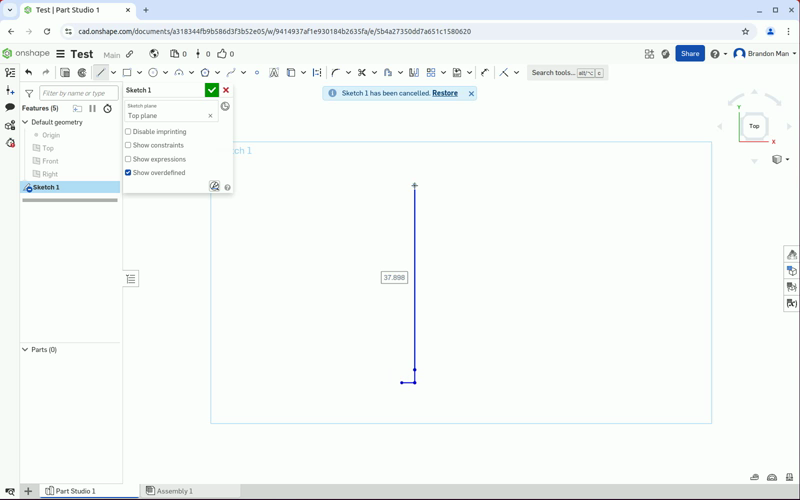
mouse_move(444, 185)
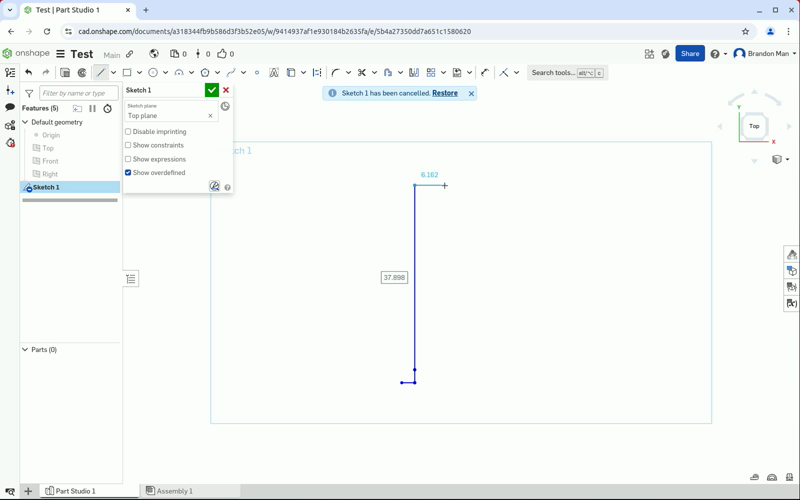
mouse_move(401, 185)
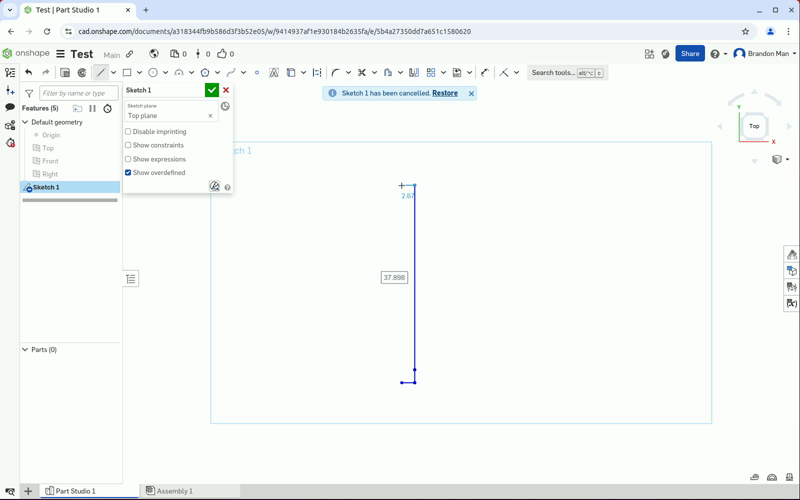
click(401, 185)
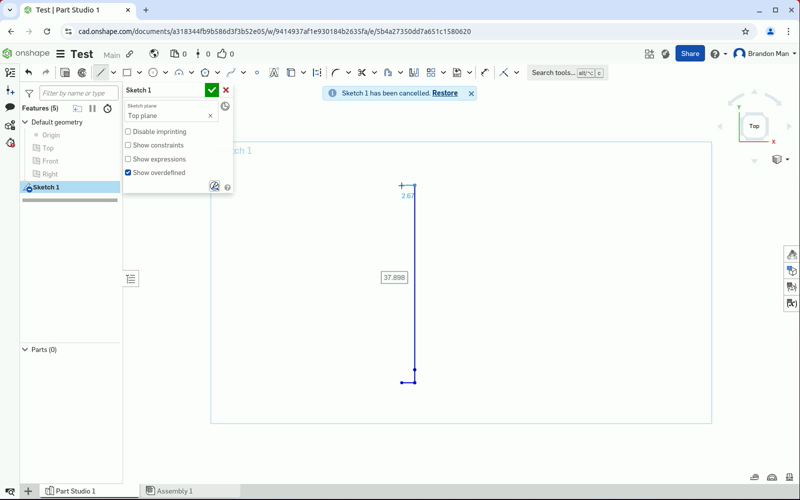
key_up(shift)
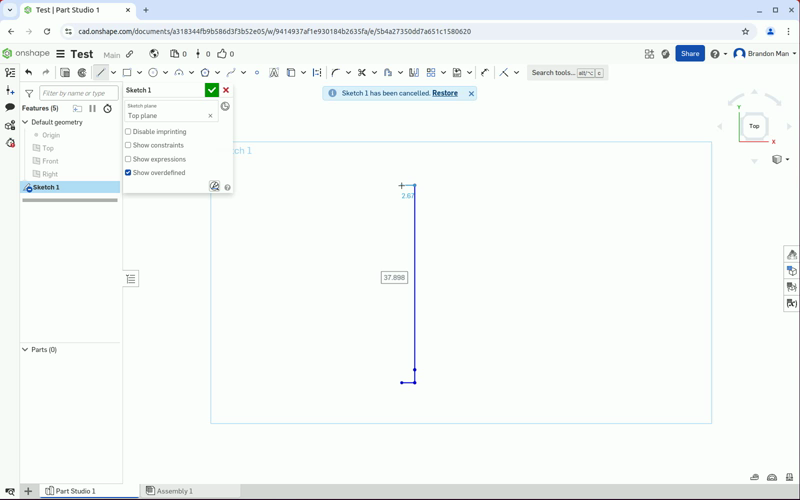
key_down(shift)
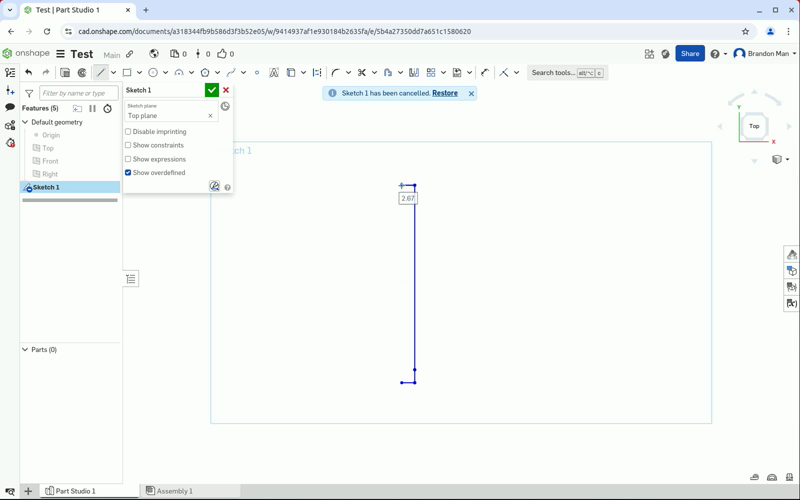
mouse_move(401, 382)
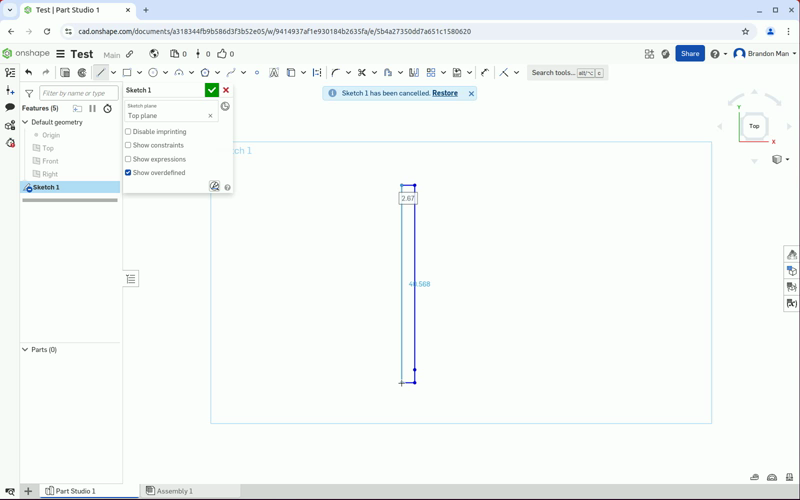
key_up(shift)
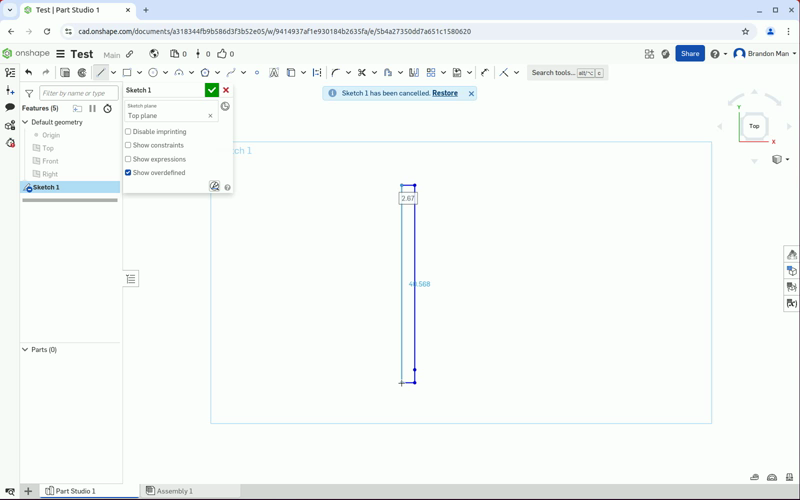
click(401, 382)
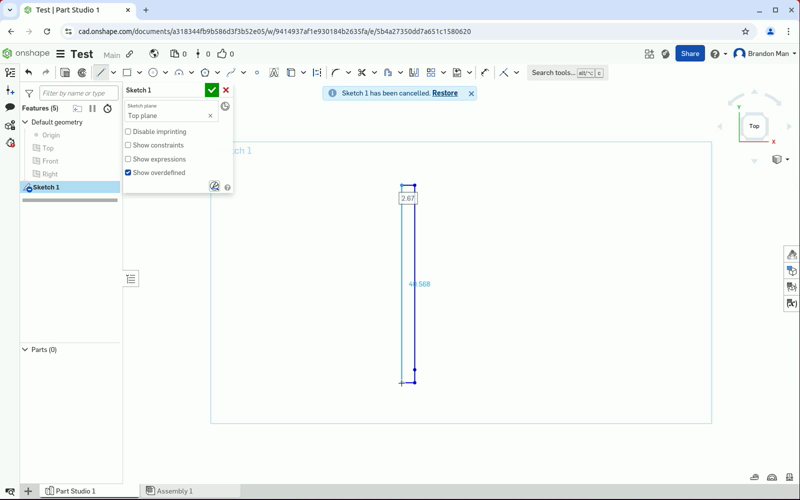
key(esc)
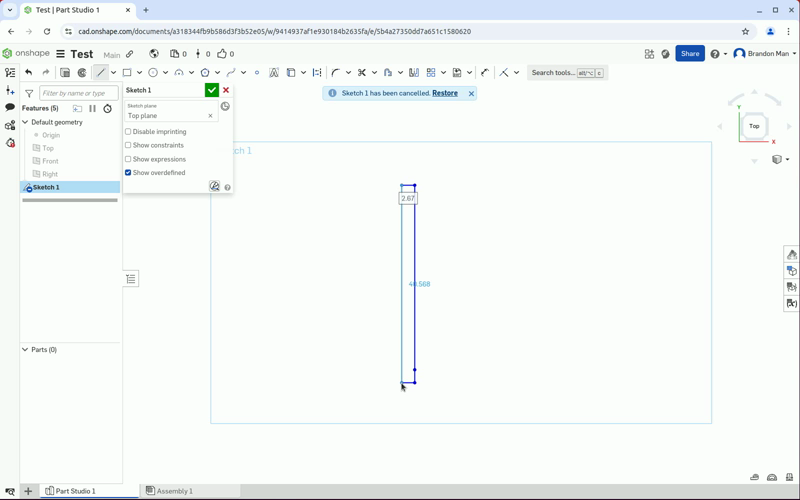
mouse_move(406, 212)
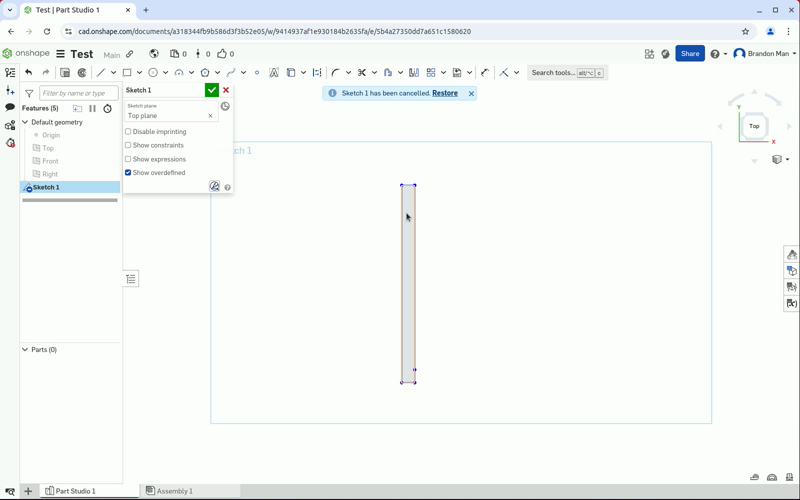
click(406, 212)
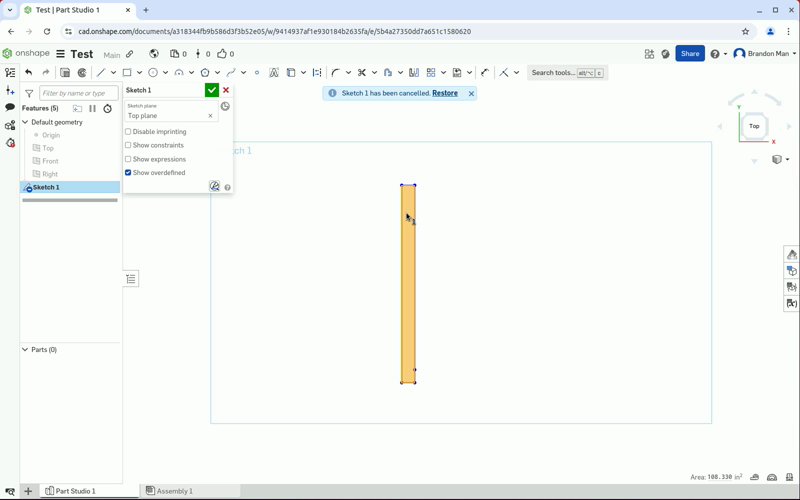
mouse_move(73, 352)
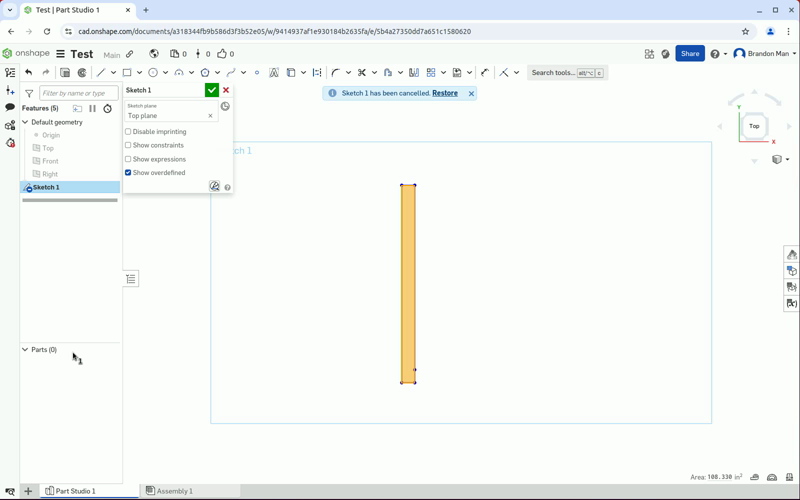
key(shift+y)
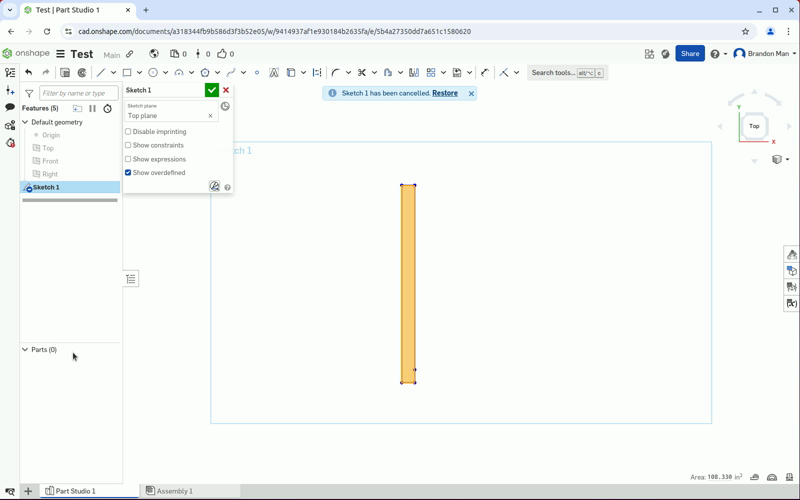
key(shift+e)
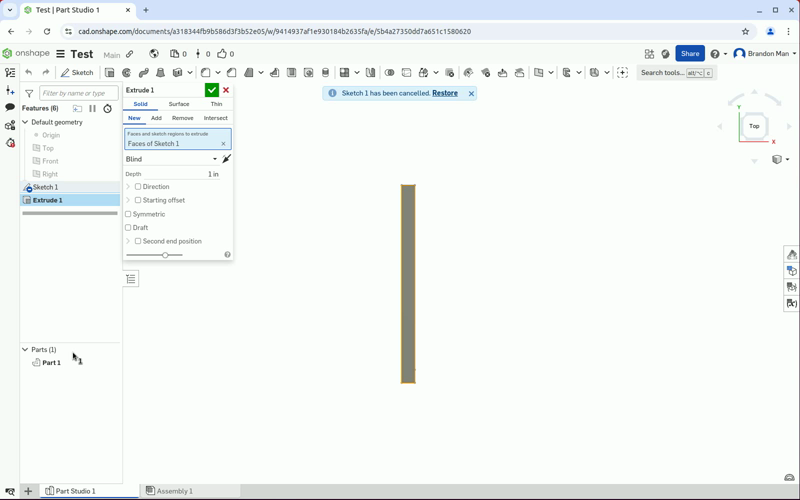
mouse_move(143, 106)
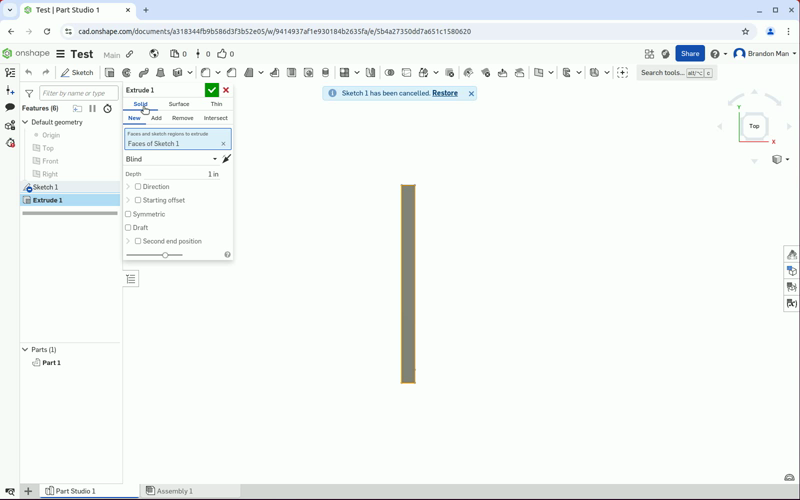
click(143, 106)
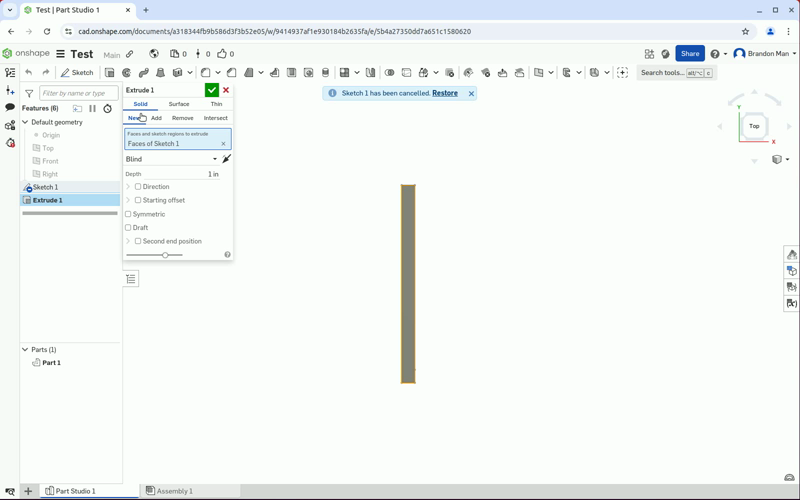
mouse_move(137, 120)
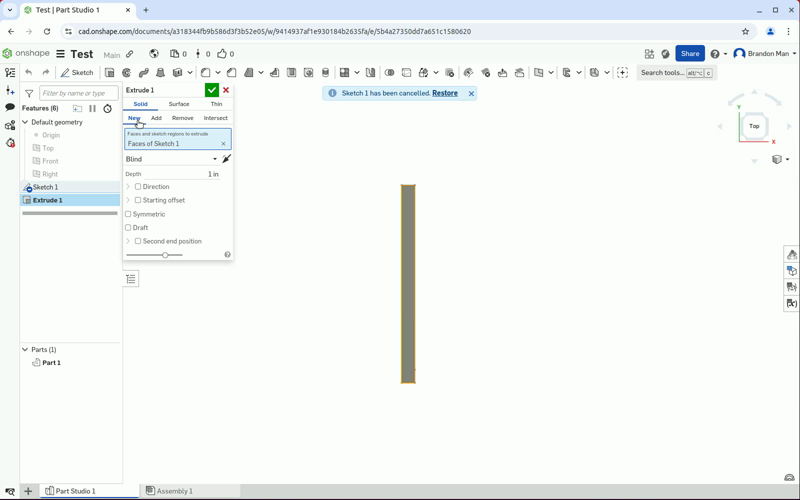
click(137, 120)
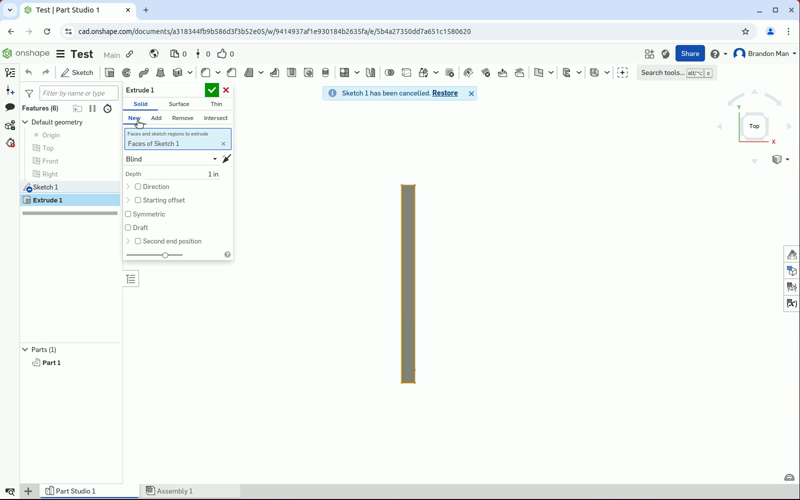
key(tab, 4)
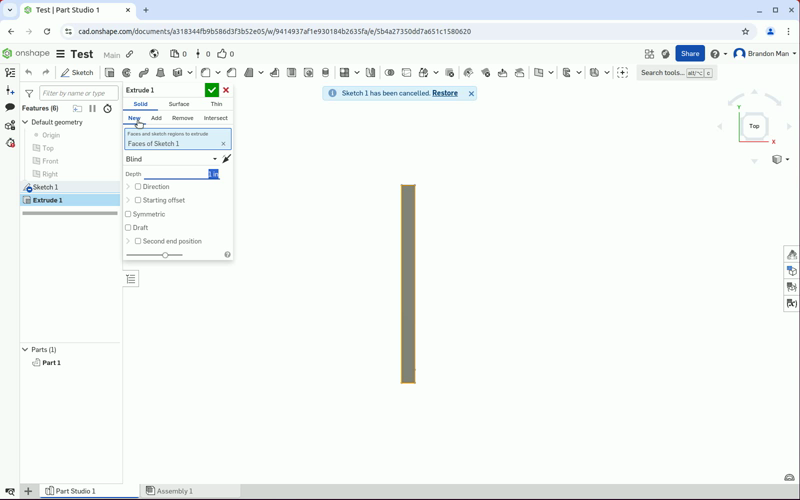
text(15.165)
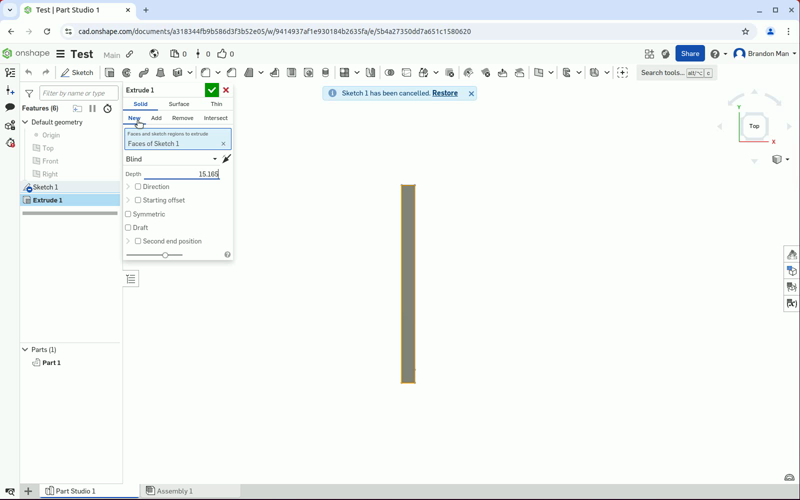
key(enter)
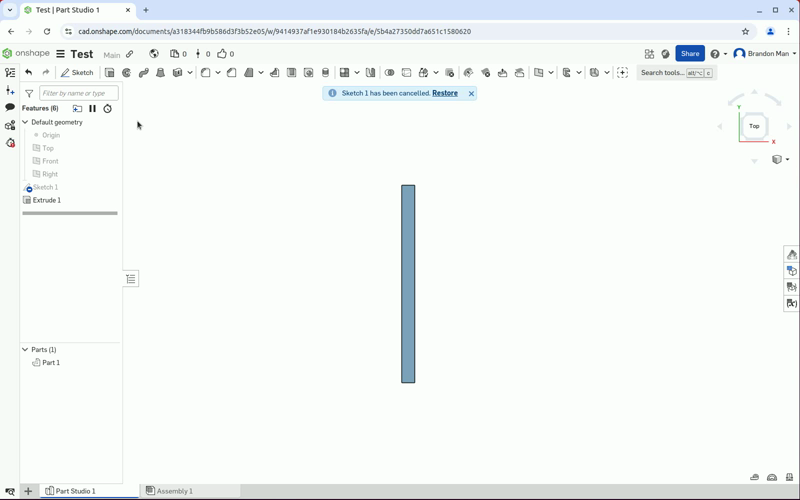
key(shift+h)
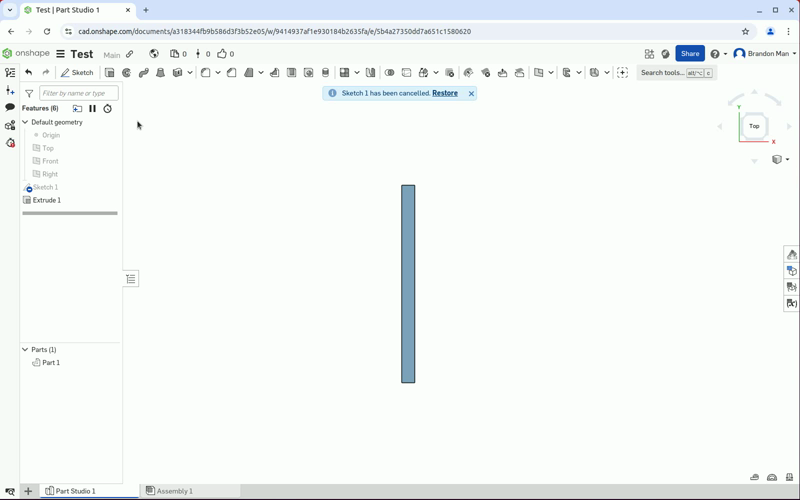
key(shift+h)
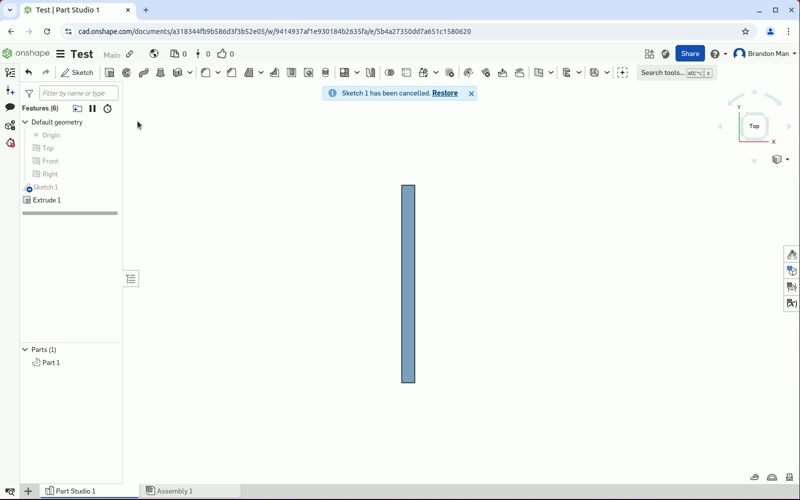
mouse_move(73, 189)
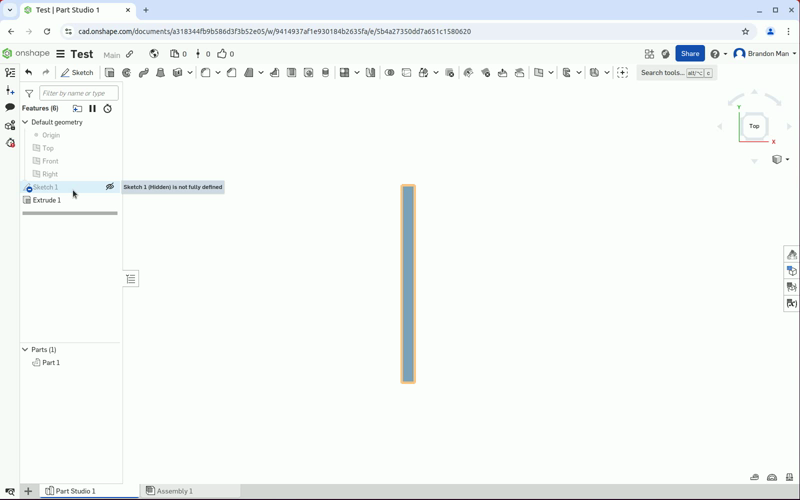
click(73, 189)
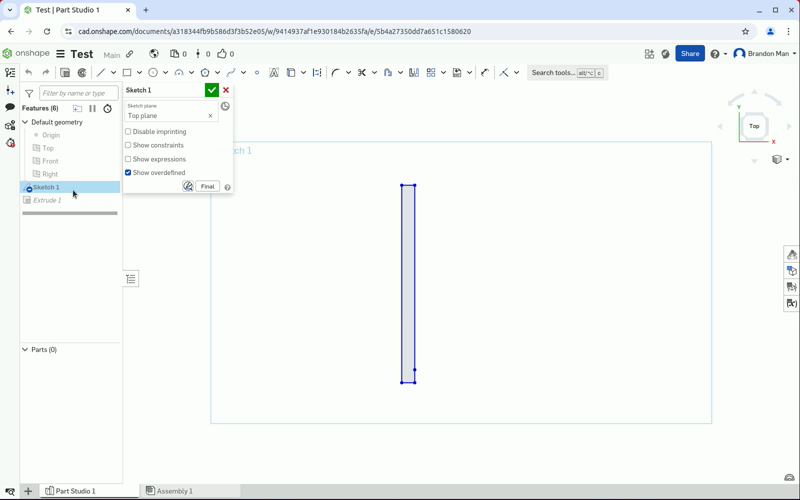
mouse_move(229, 92)
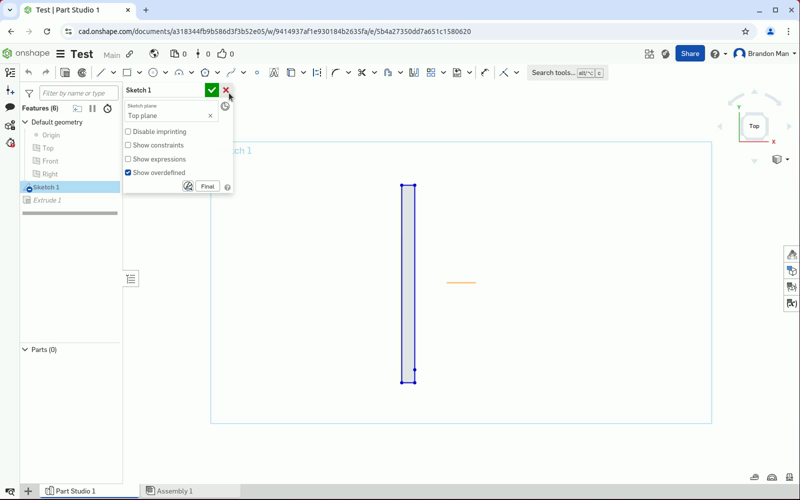
click(229, 92)
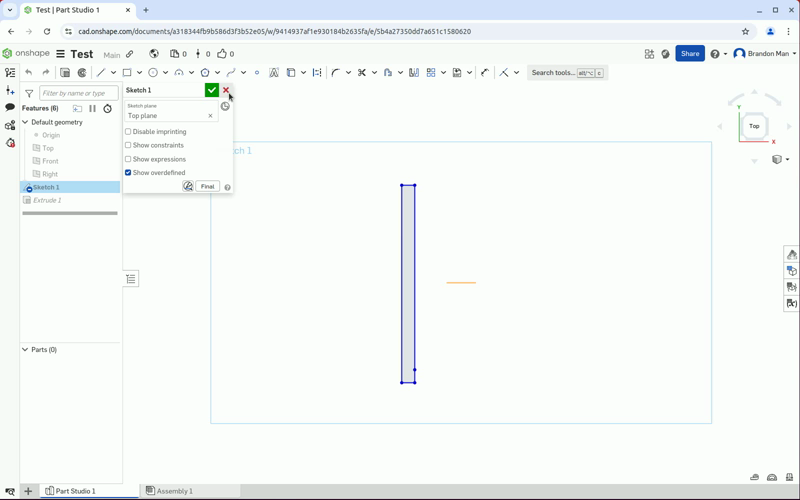
key(shift+s)
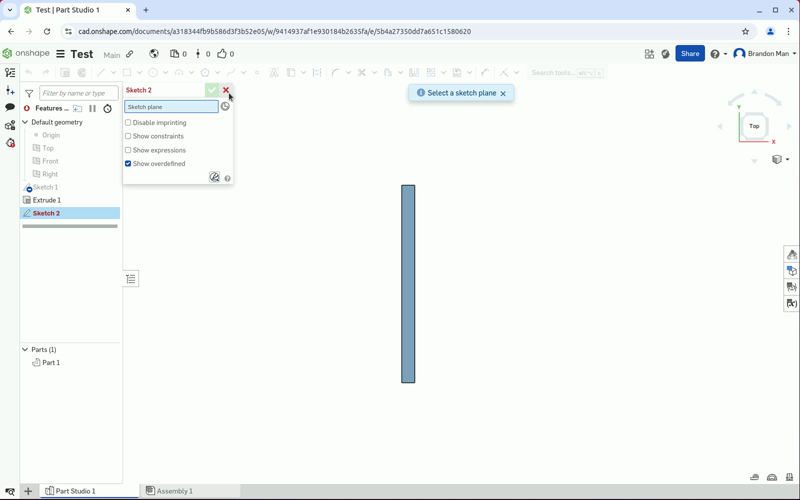
mouse_move(73, 150)
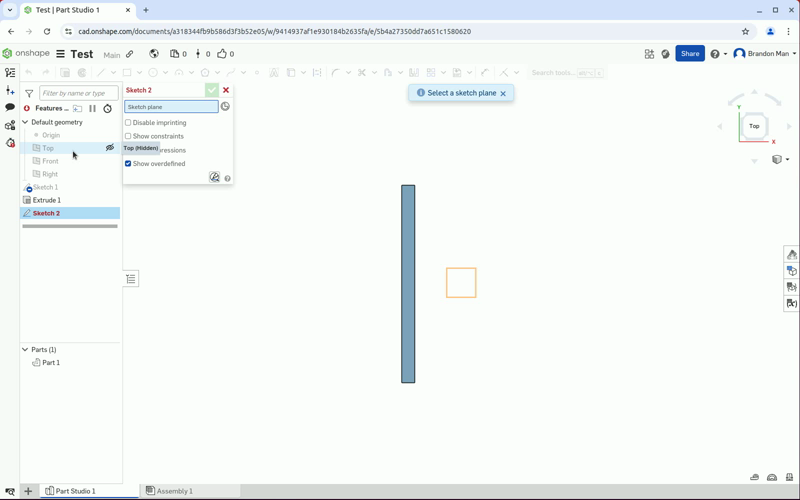
click(73, 150)
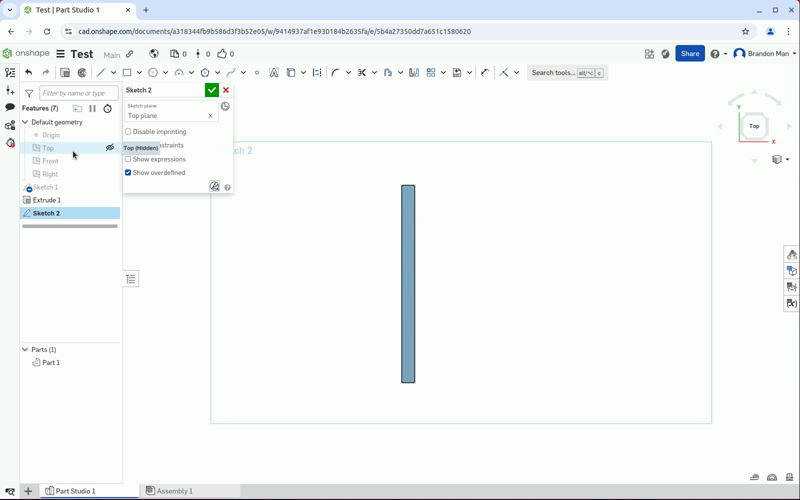
mouse_move(73, 352)
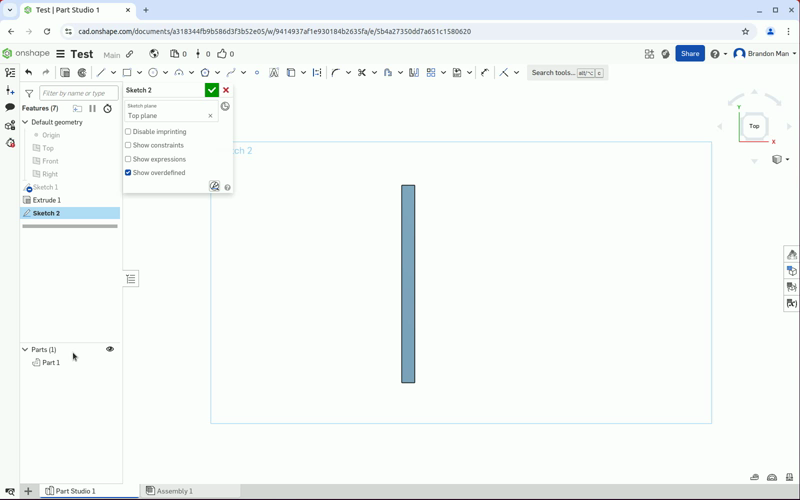
key(y)
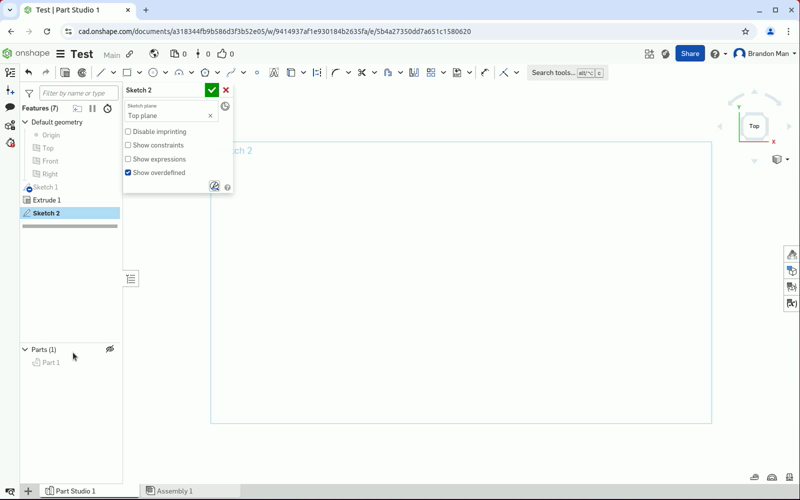
key(l)
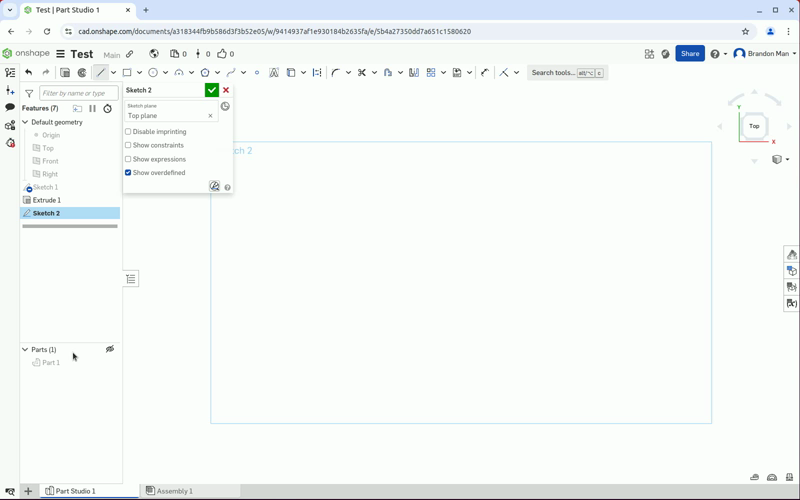
key_down(shift)
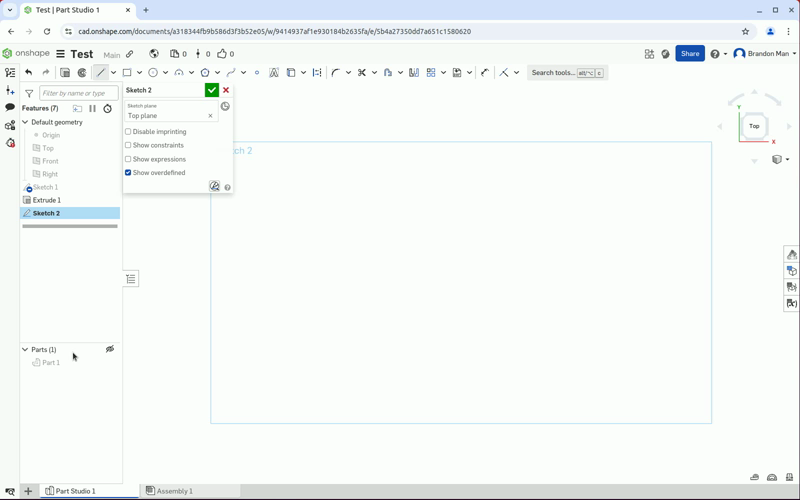
mouse_move(505, 382)
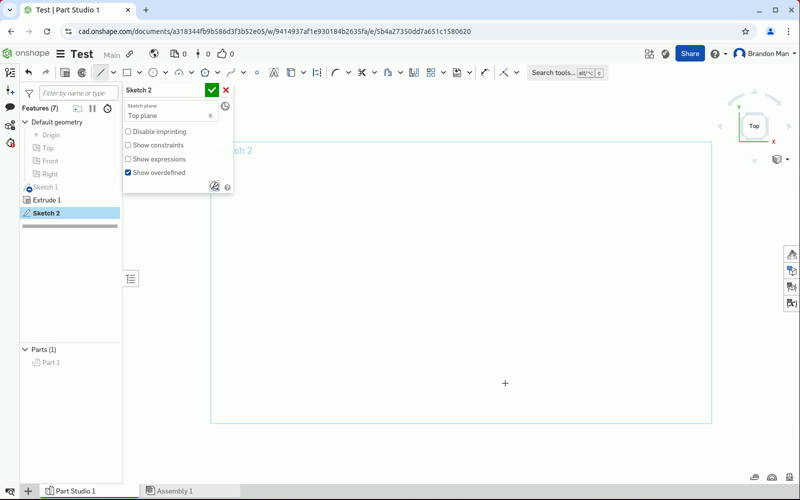
click(505, 382)
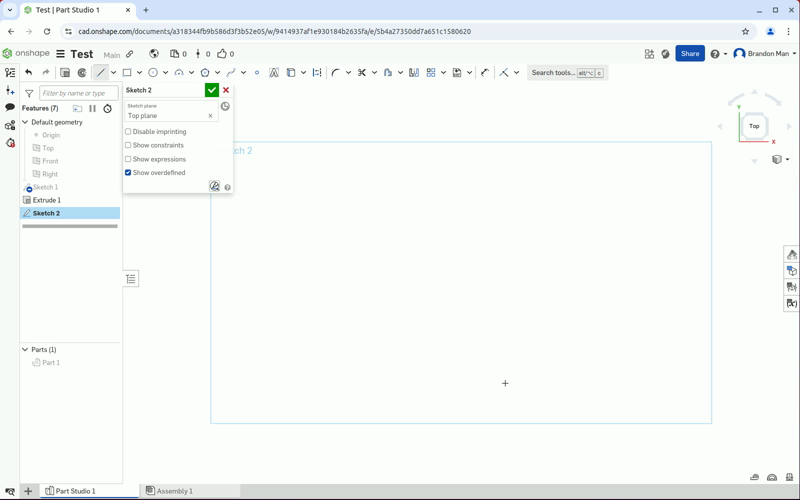
key_up(shift)
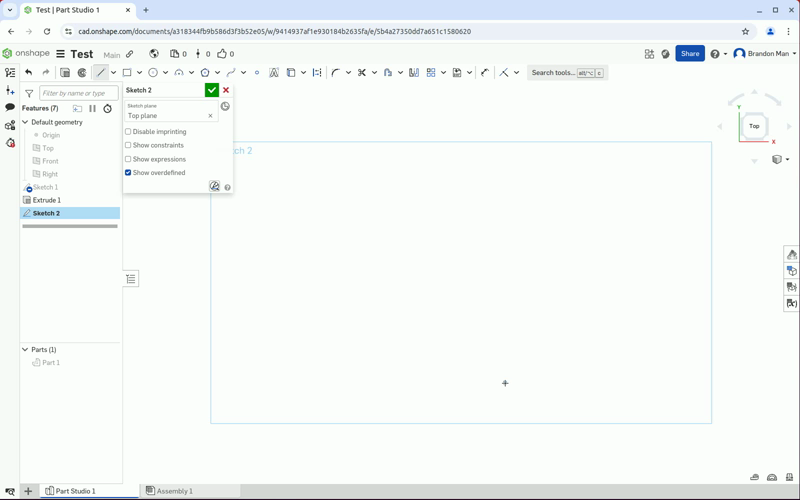
key_down(shift)
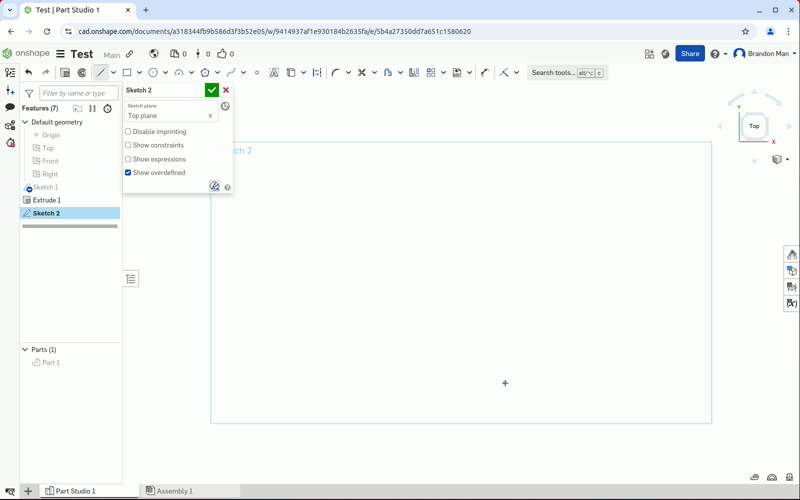
mouse_move(535, 382)
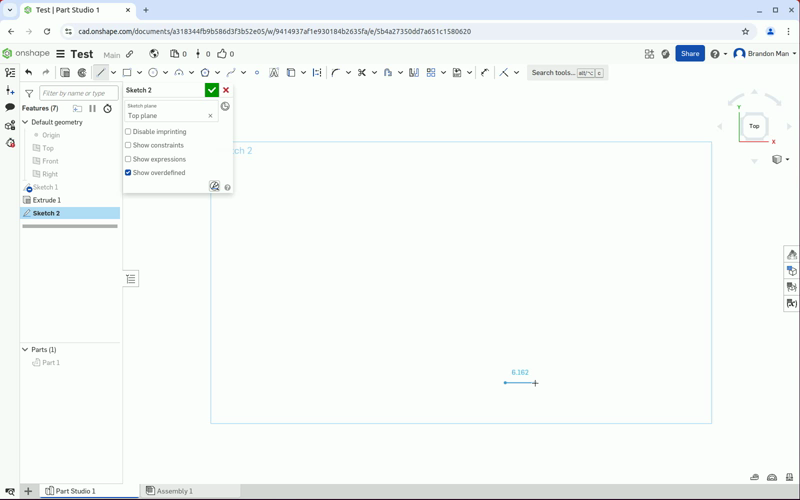
mouse_move(517, 382)
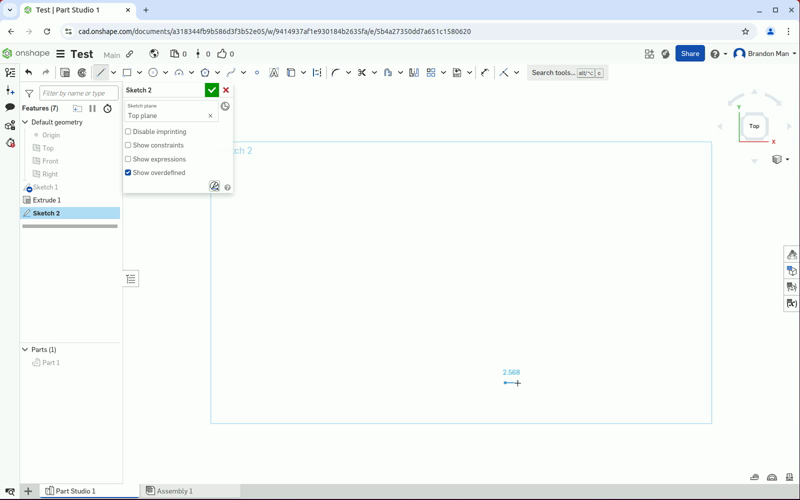
click(517, 382)
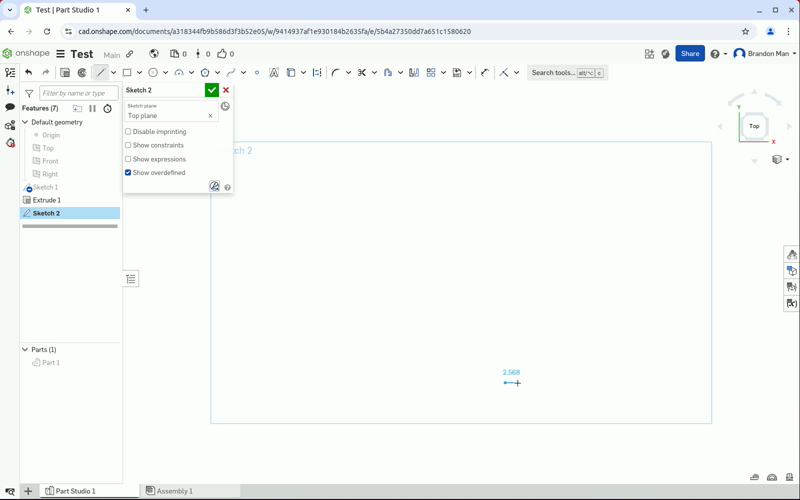
key_up(shift)
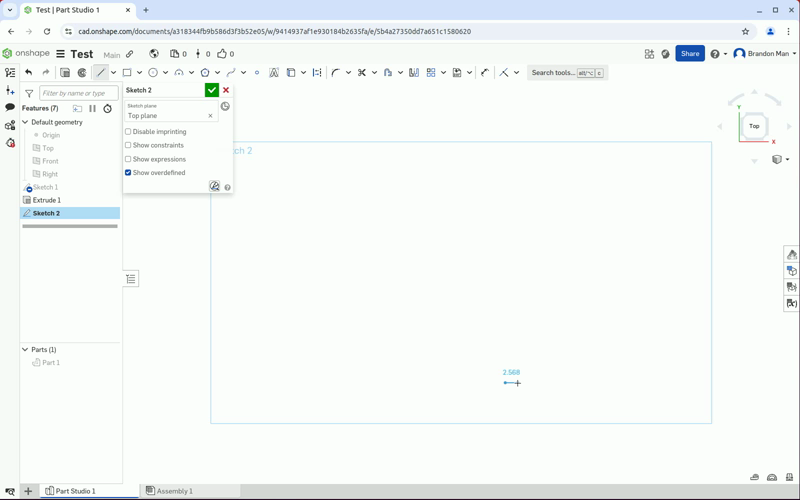
key_down(shift)
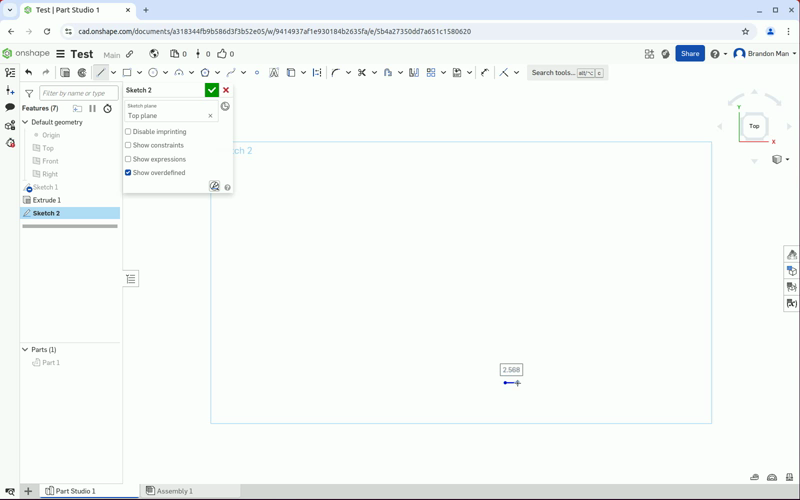
mouse_move(517, 185)
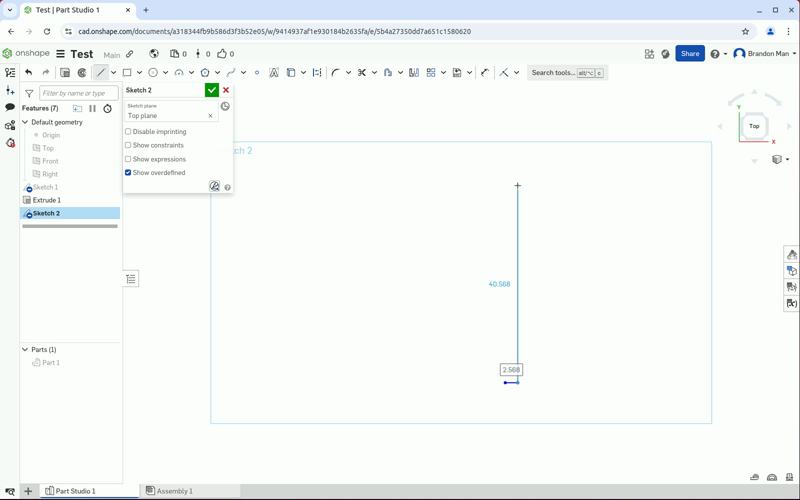
click(517, 185)
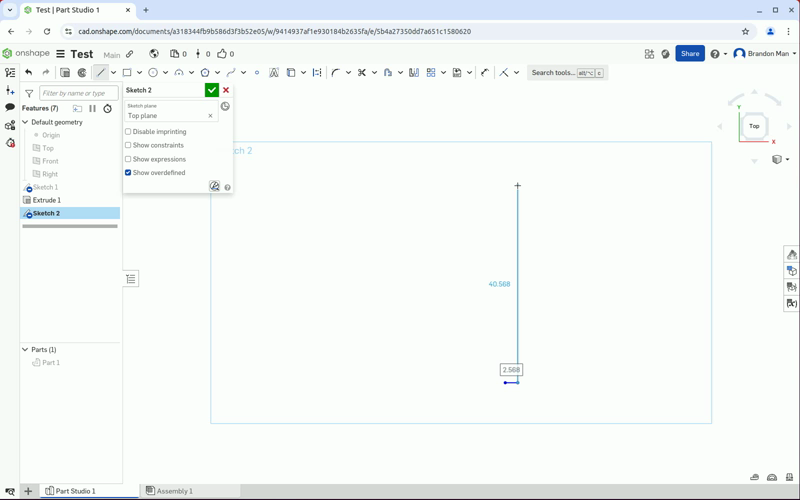
key_up(shift)
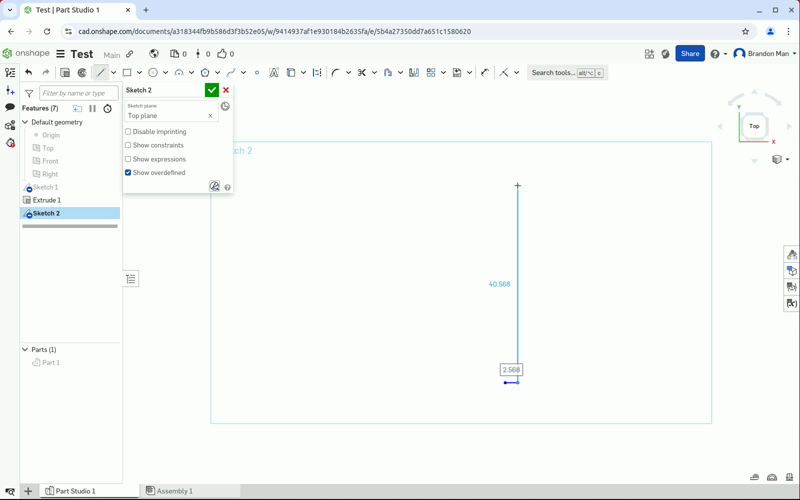
key_down(shift)
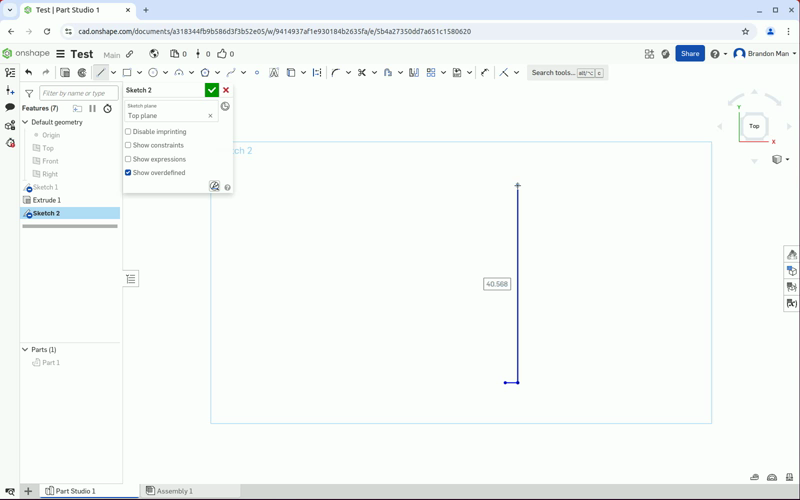
mouse_move(547, 185)
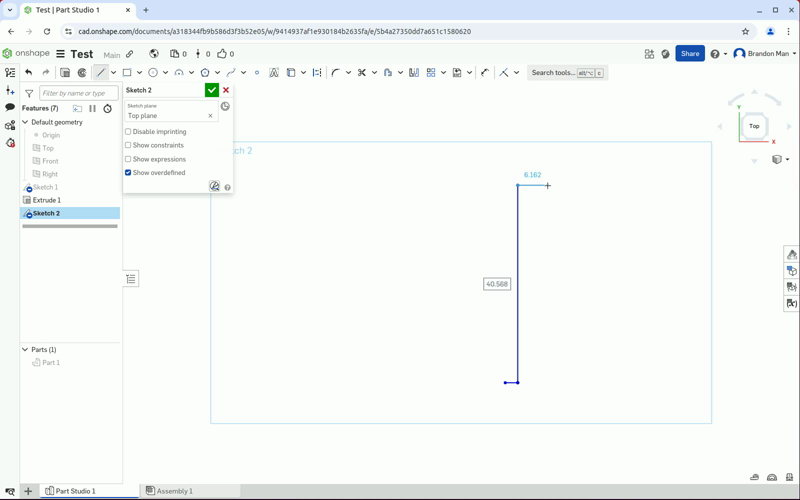
mouse_move(505, 185)
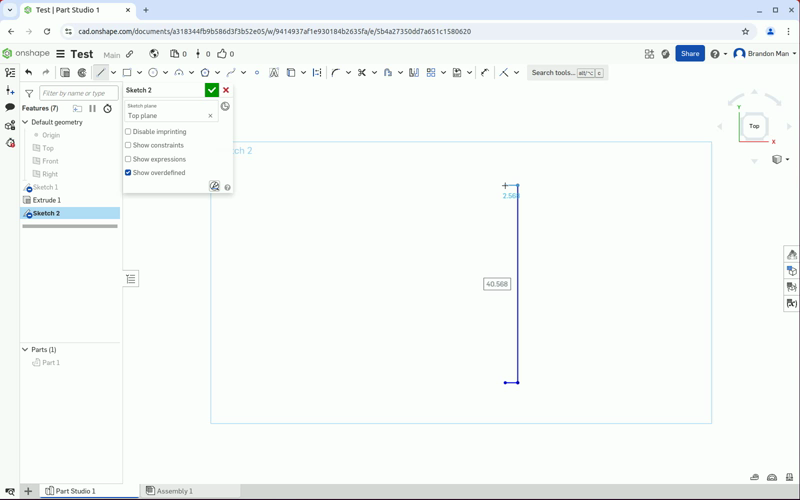
click(505, 185)
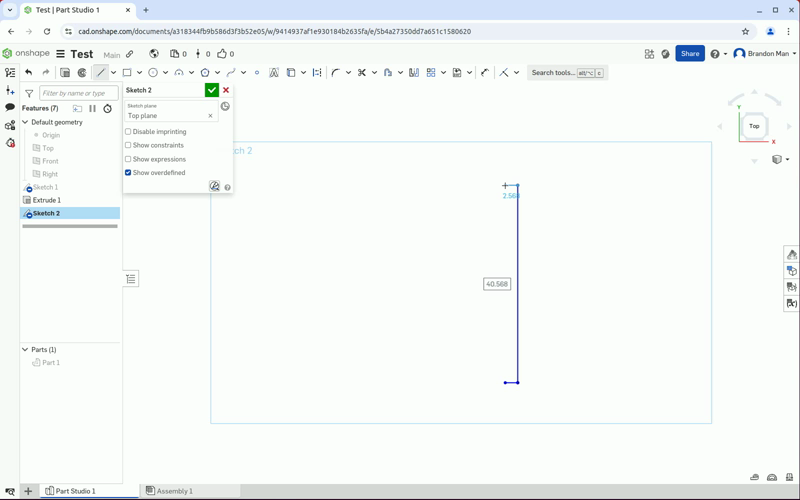
key_up(shift)
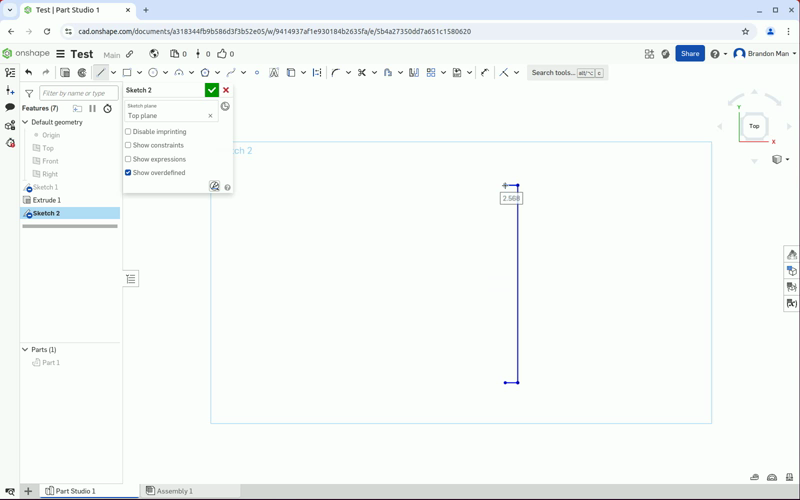
key_down(shift)
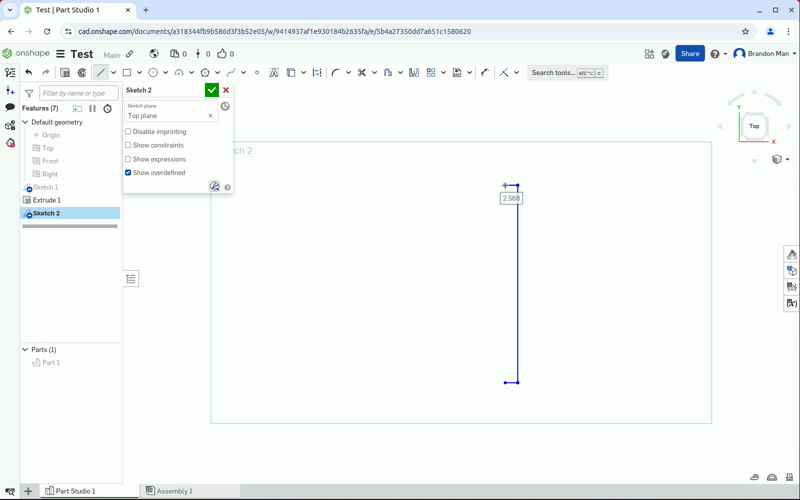
mouse_move(505, 369)
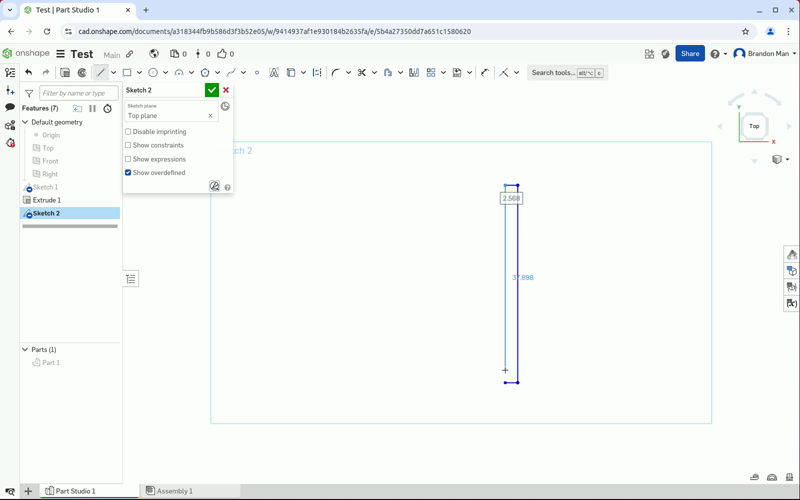
click(505, 369)
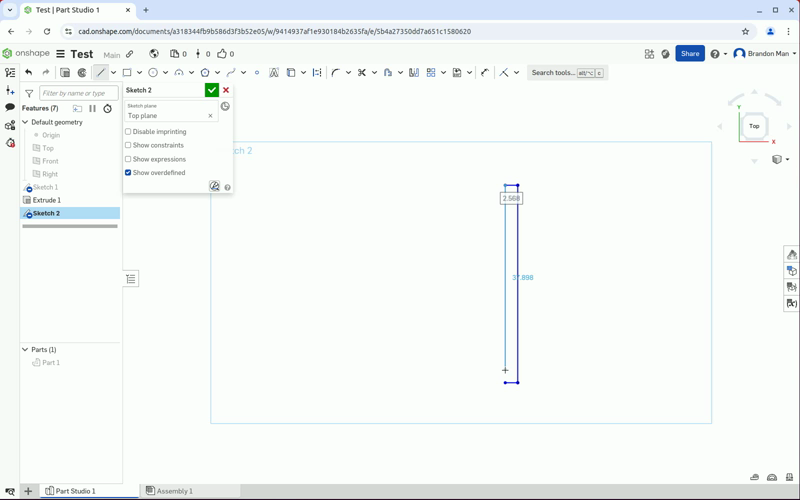
key_up(shift)
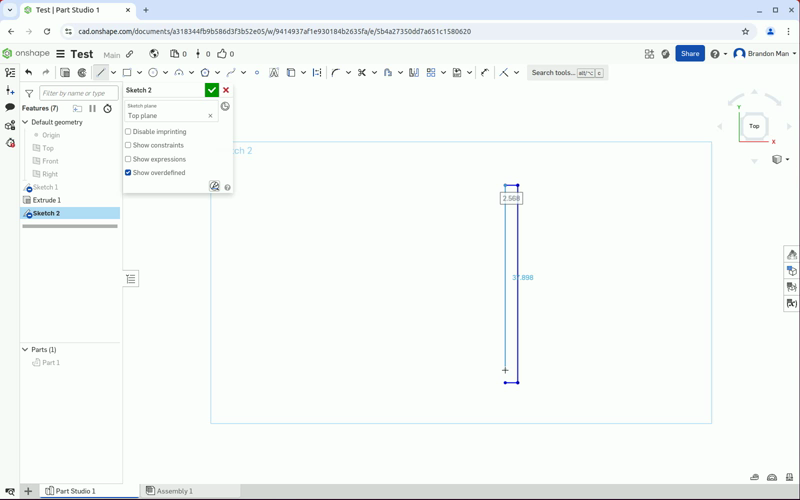
mouse_move(535, 369)
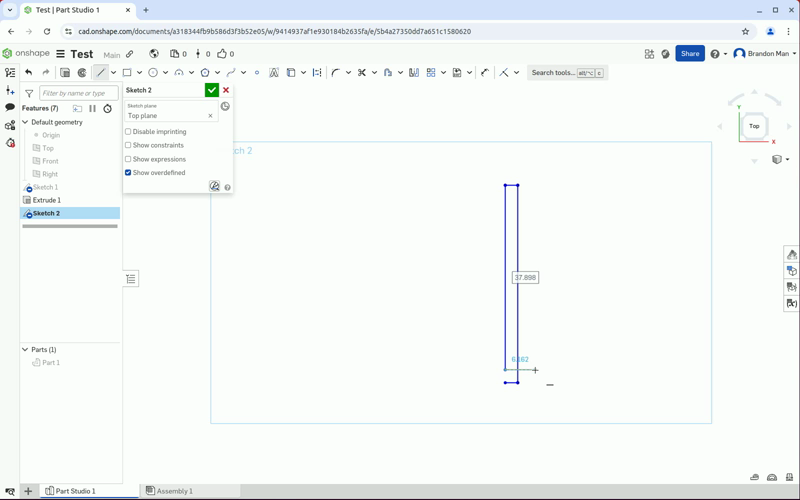
key_down(shift)
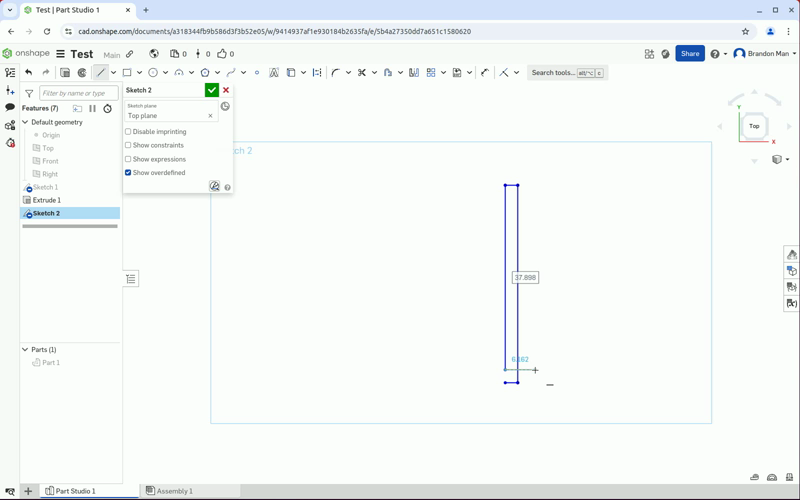
mouse_move(505, 382)
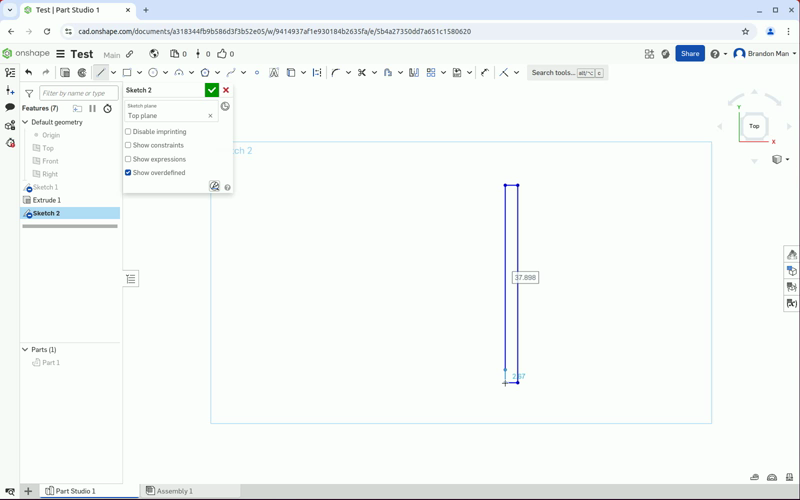
key_up(shift)
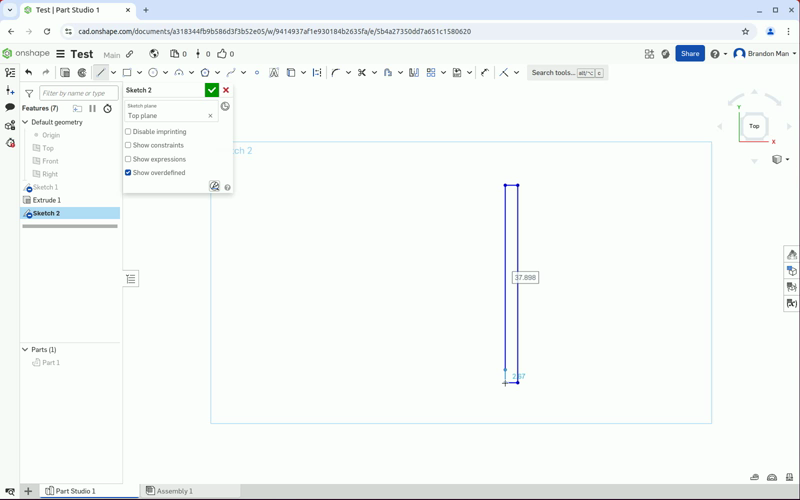
click(505, 382)
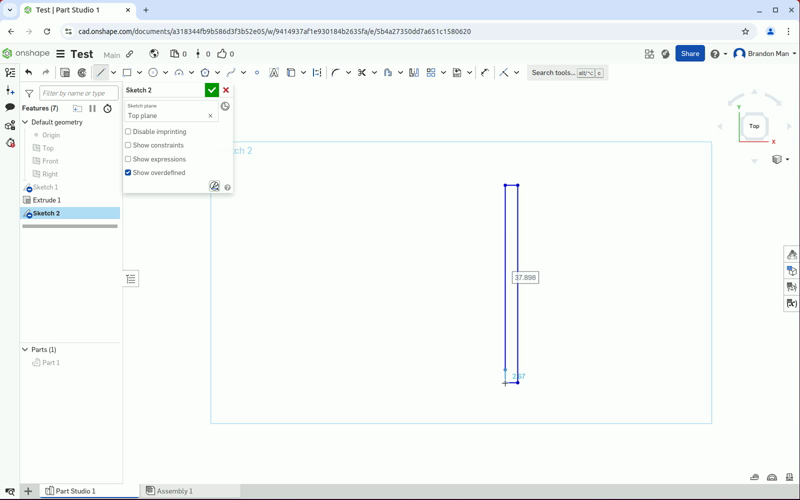
key(esc)
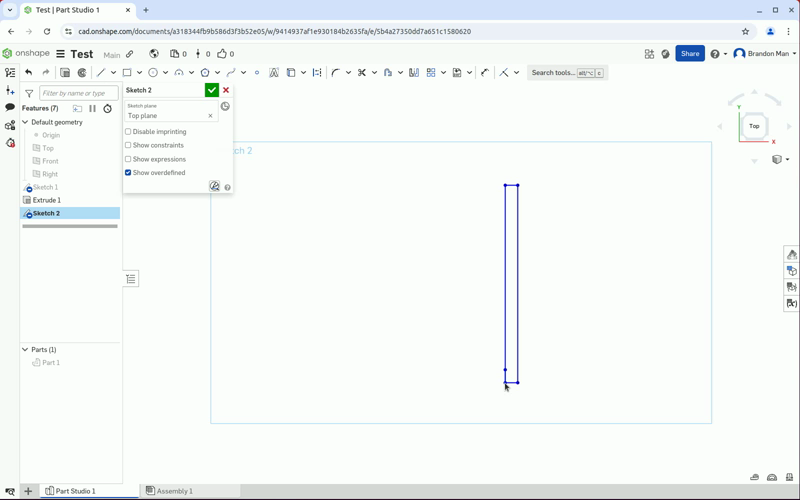
mouse_move(511, 282)
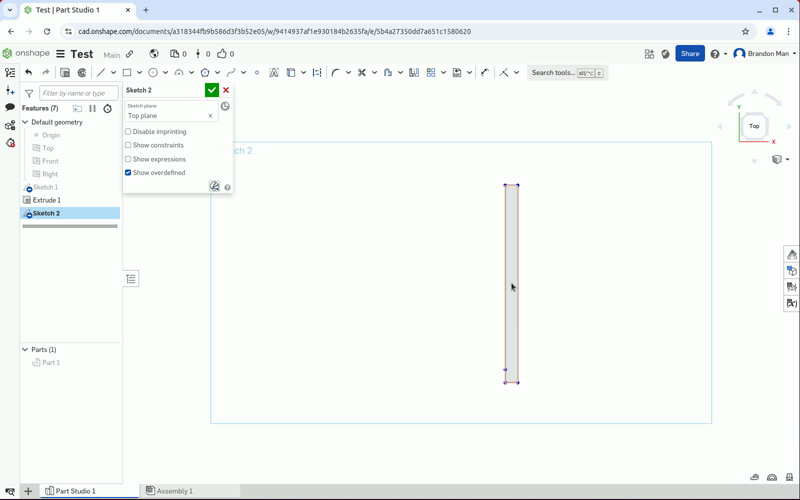
click(511, 282)
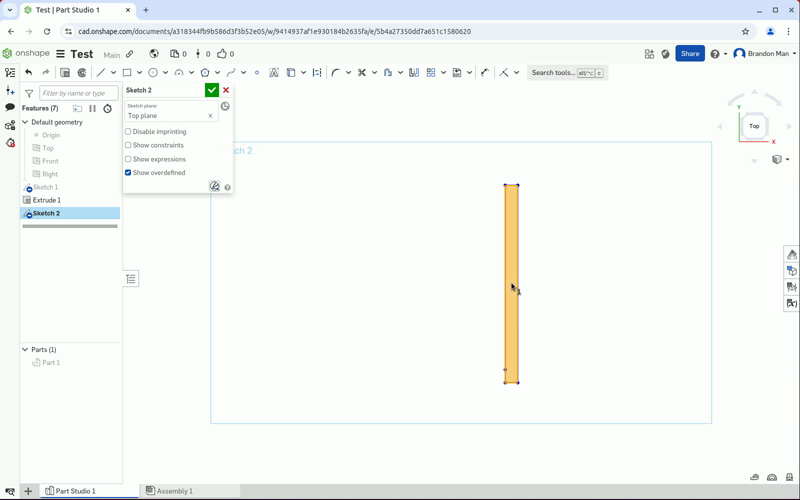
mouse_move(73, 352)
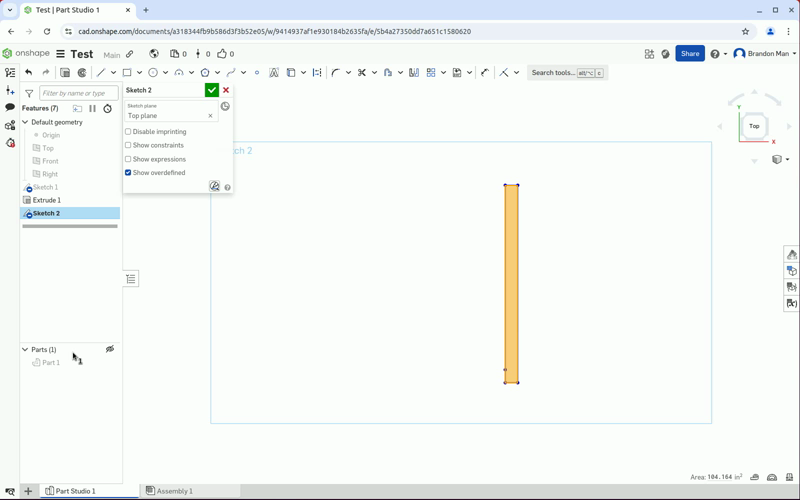
key(shift+y)
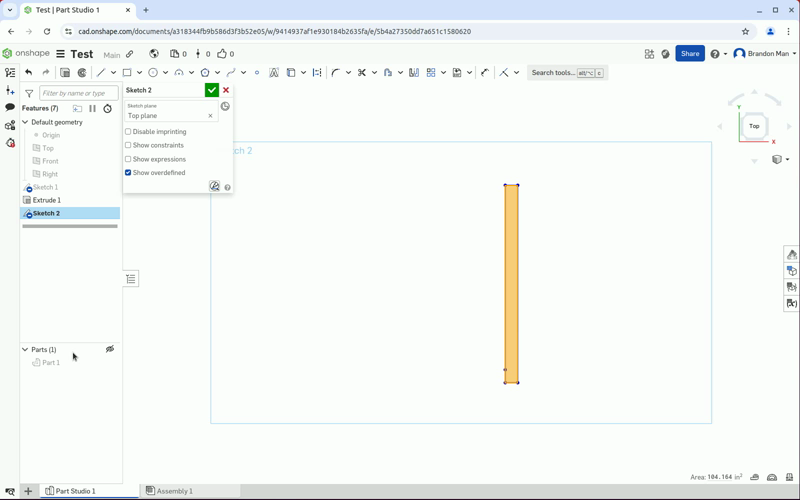
key(shift+e)
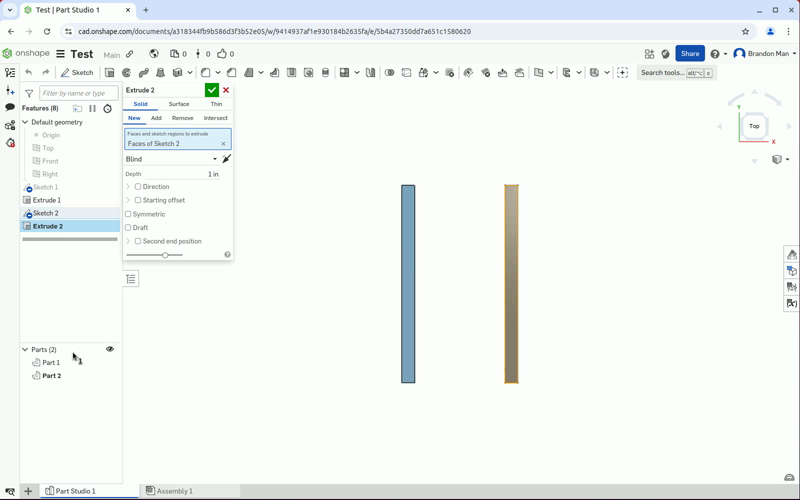
mouse_move(143, 106)
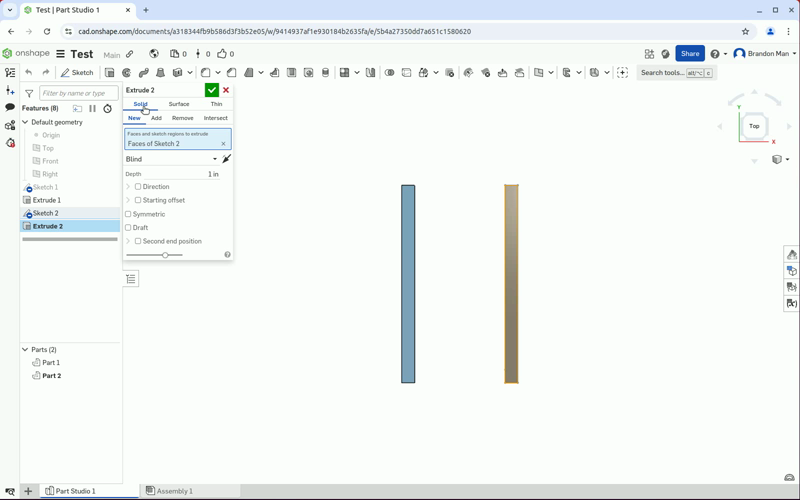
click(143, 106)
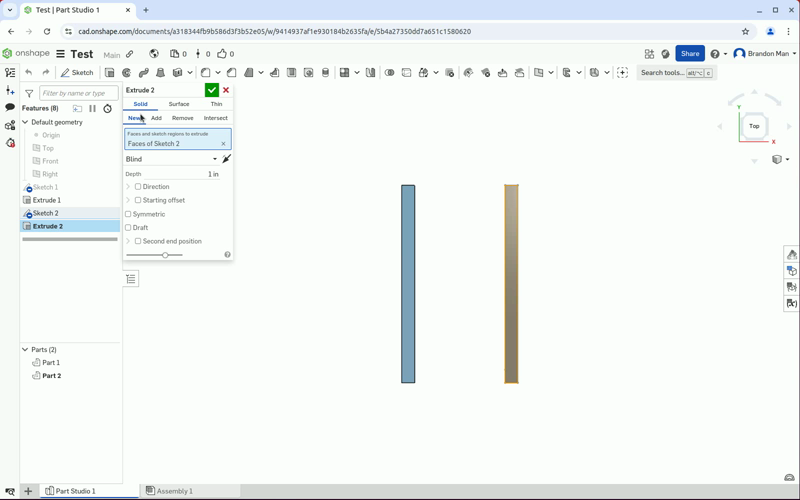
mouse_move(137, 120)
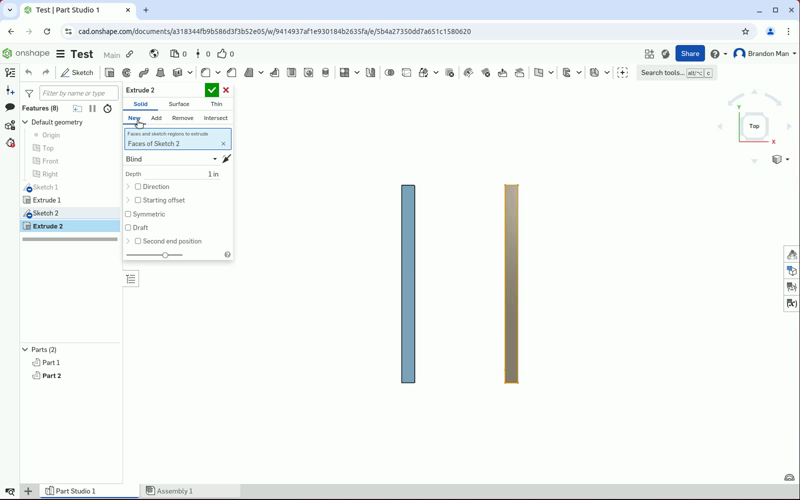
click(137, 120)
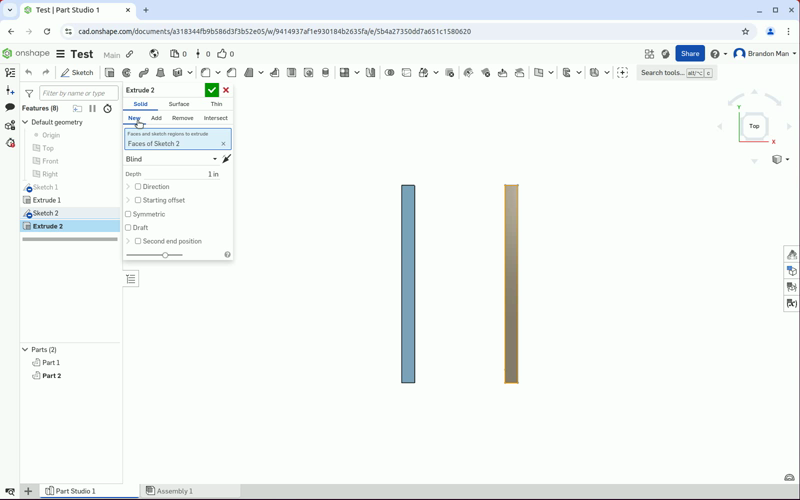
key(tab, 4)
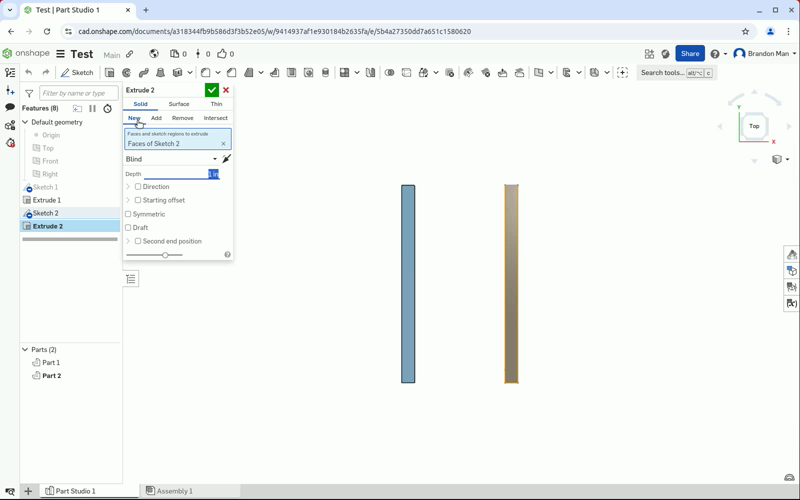
text(15.165)
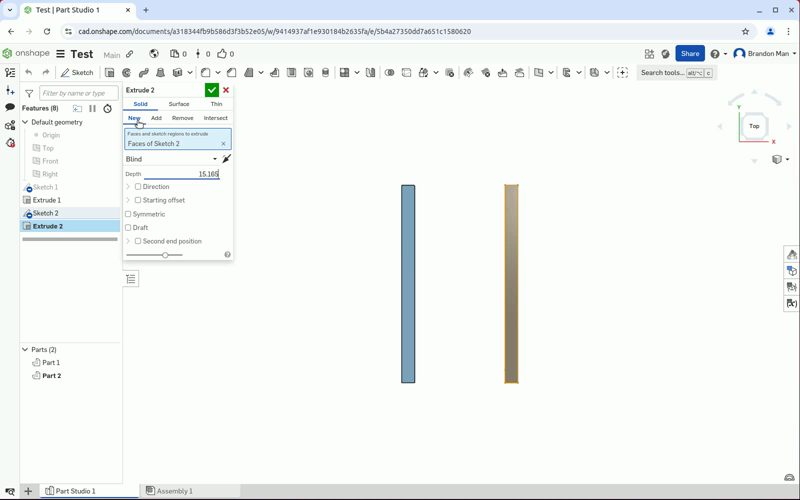
key(enter)
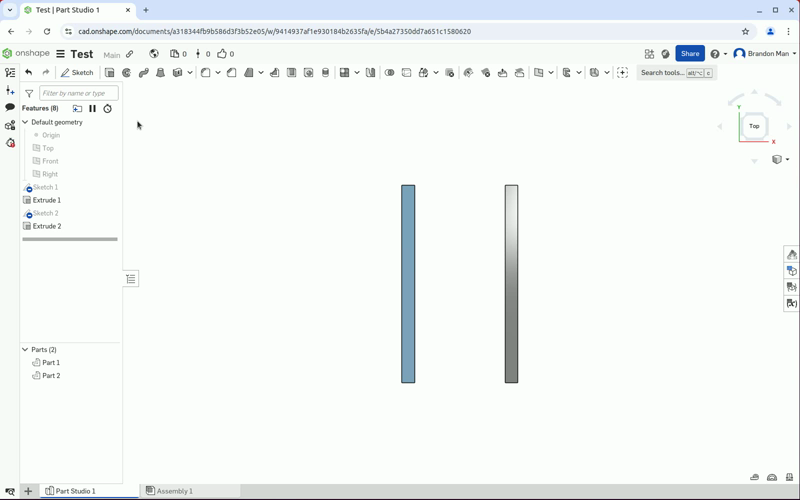
key(shift+h)
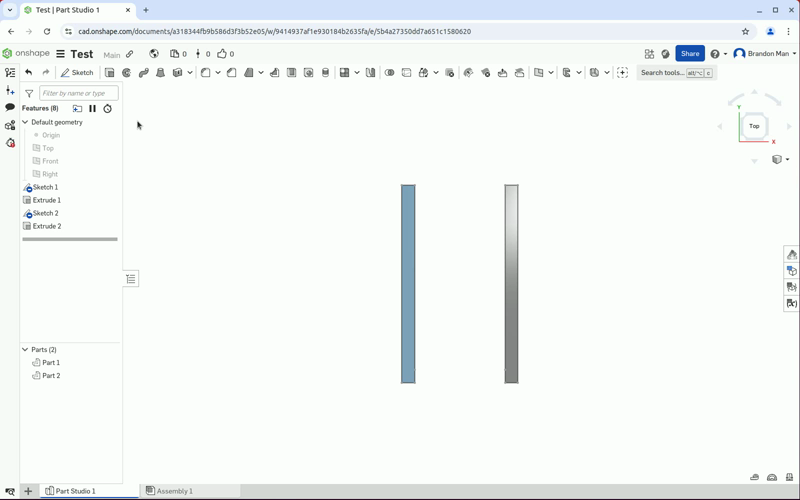
key(shift+h)
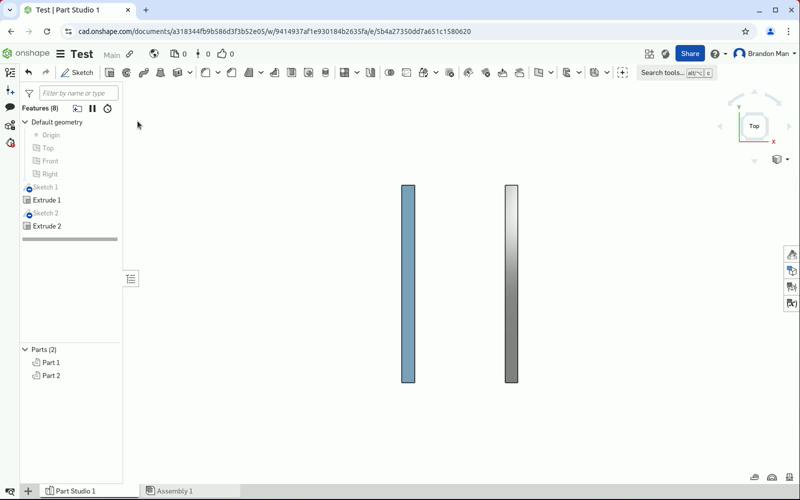
mouse_move(73, 189)
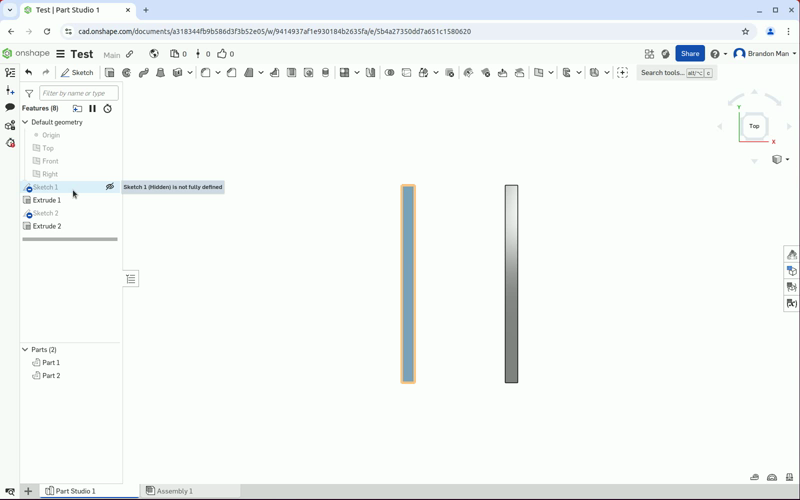
click(73, 189)
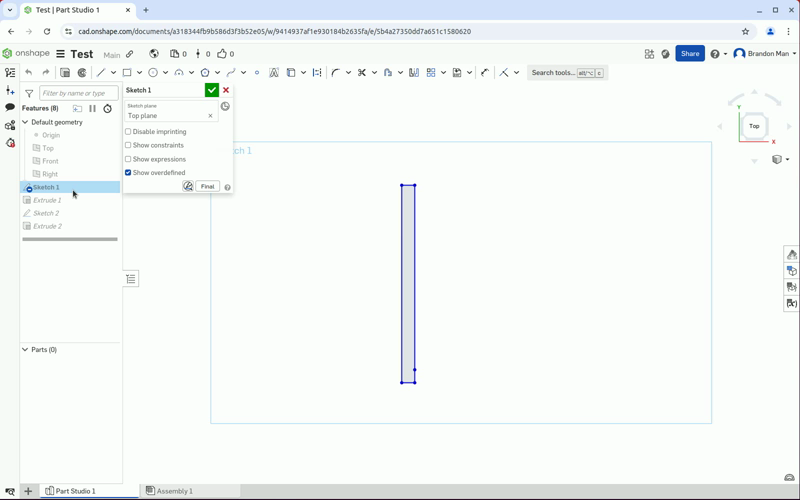
mouse_move(229, 92)
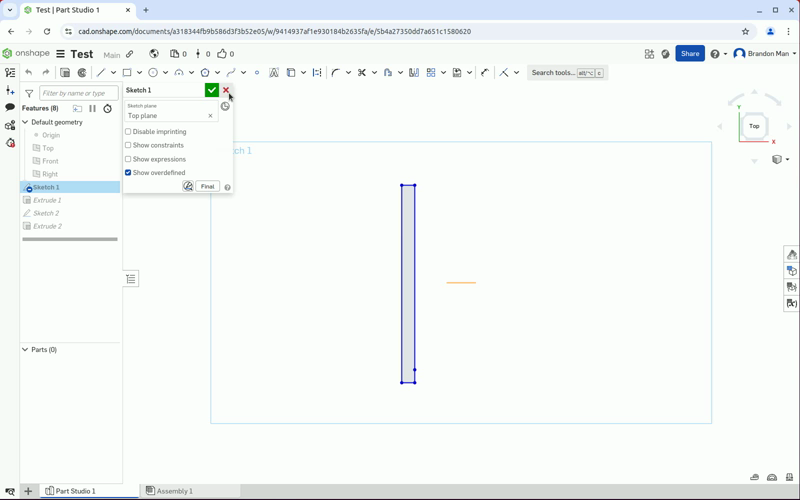
click(229, 92)
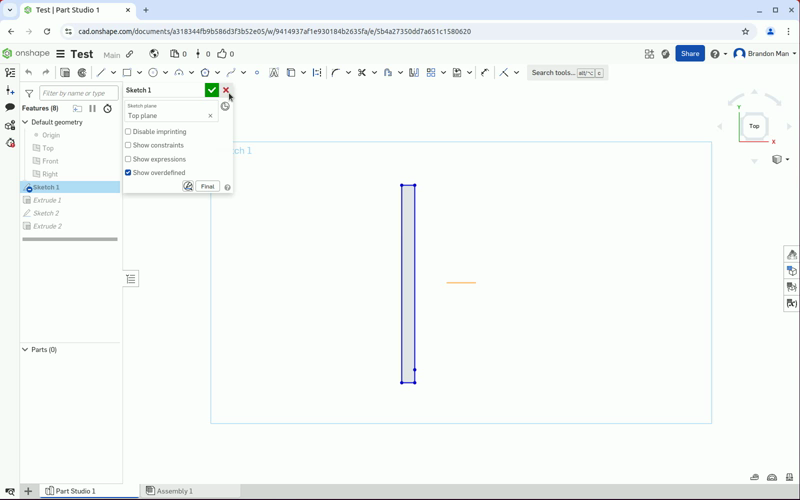
key(shift+s)
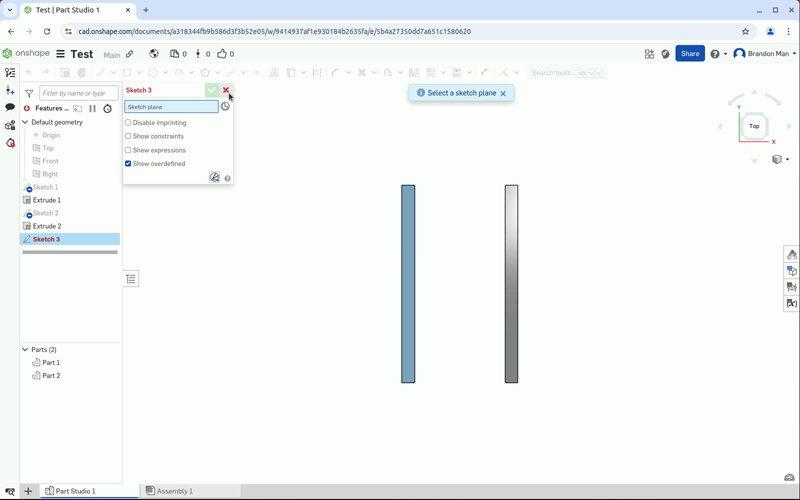
mouse_move(73, 150)
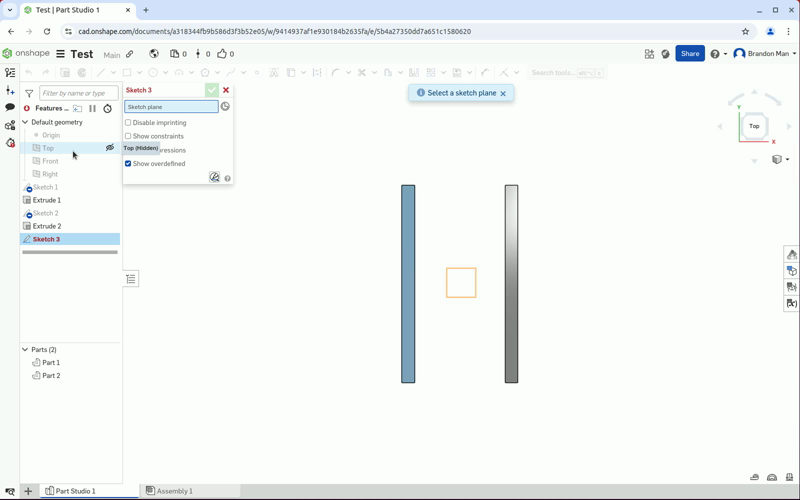
click(73, 150)
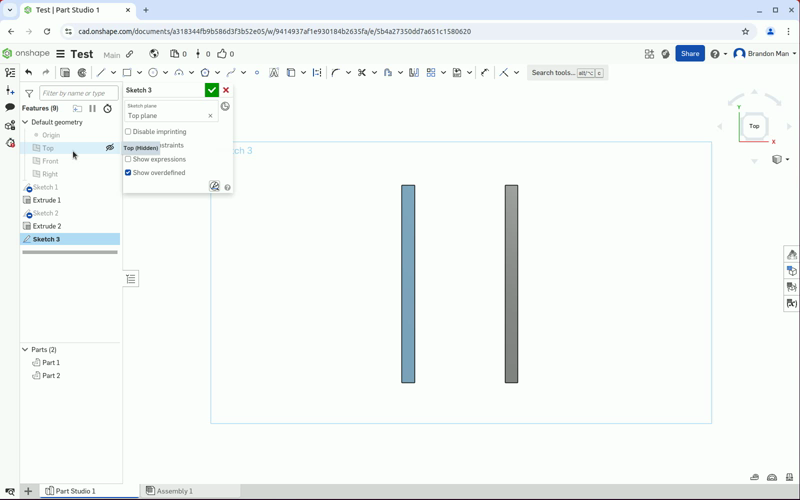
mouse_move(73, 352)
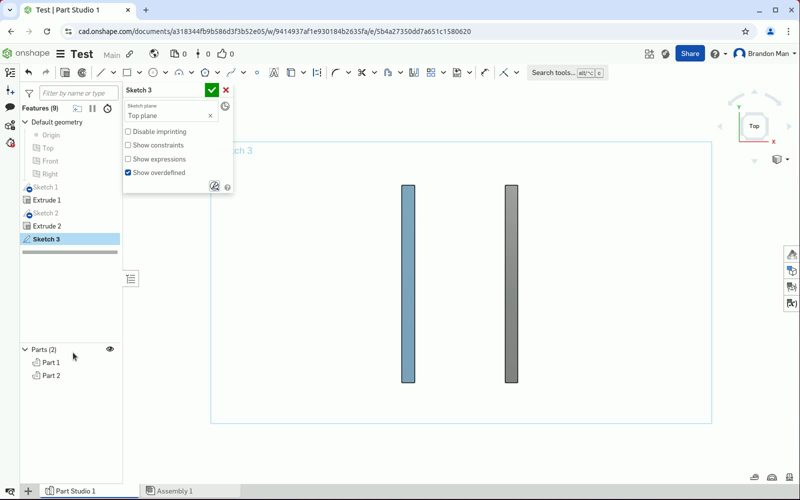
key(y)
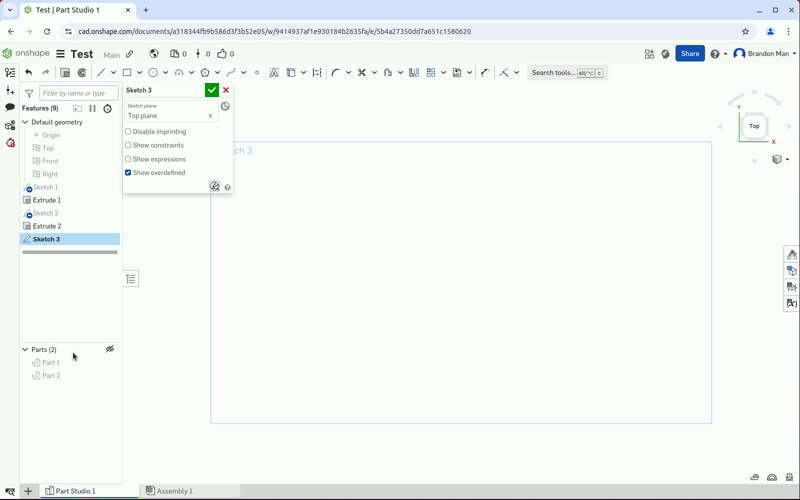
key(l)
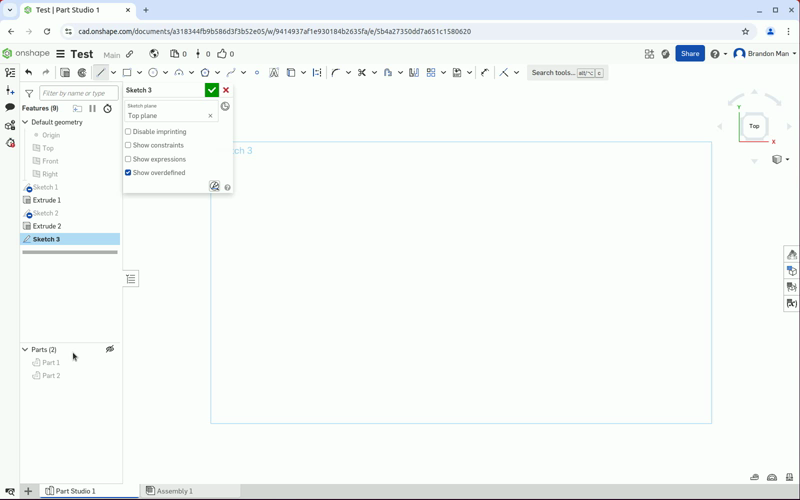
key_down(shift)
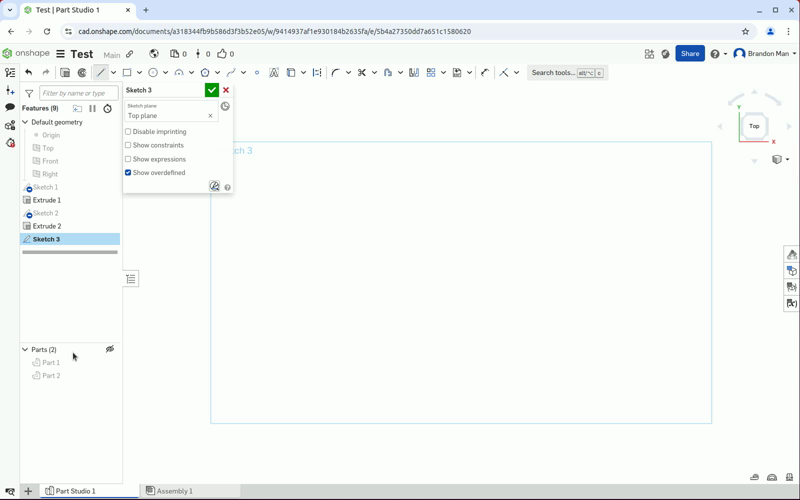
mouse_move(401, 382)
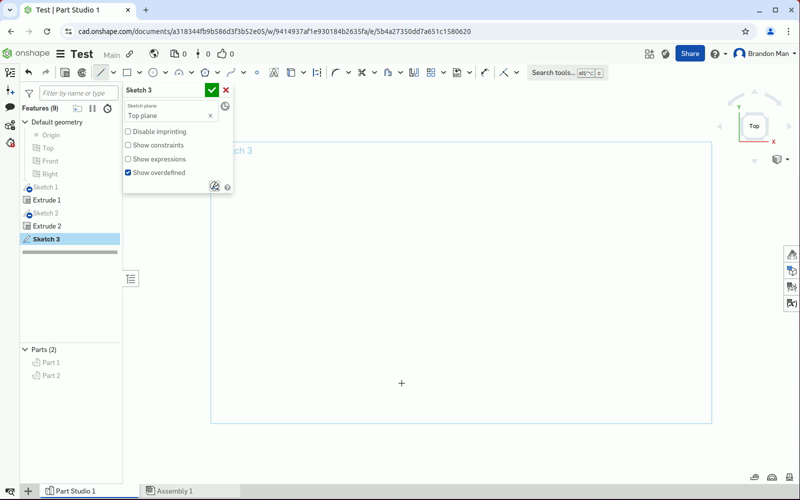
click(401, 382)
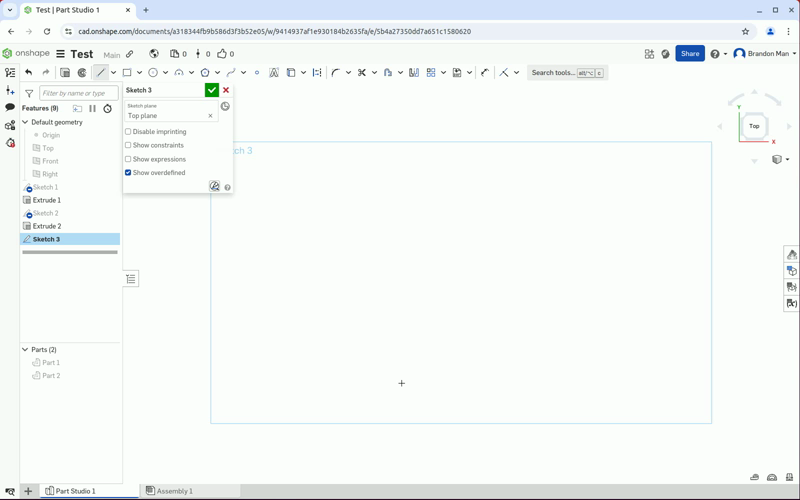
key_up(shift)
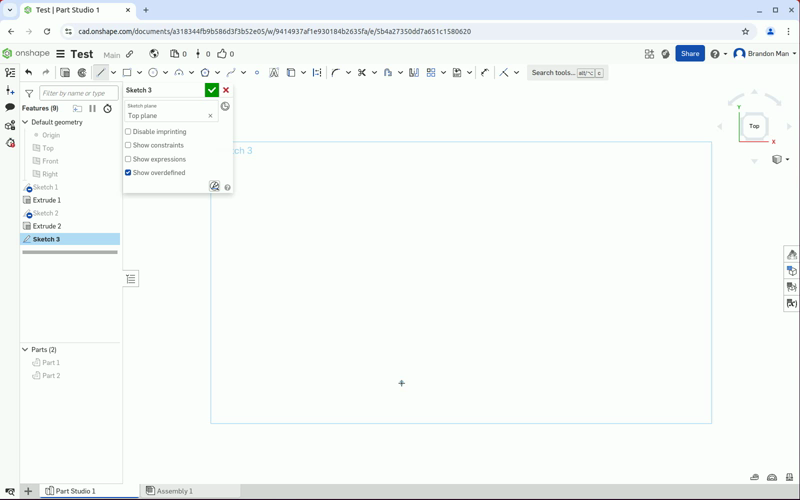
key_down(shift)
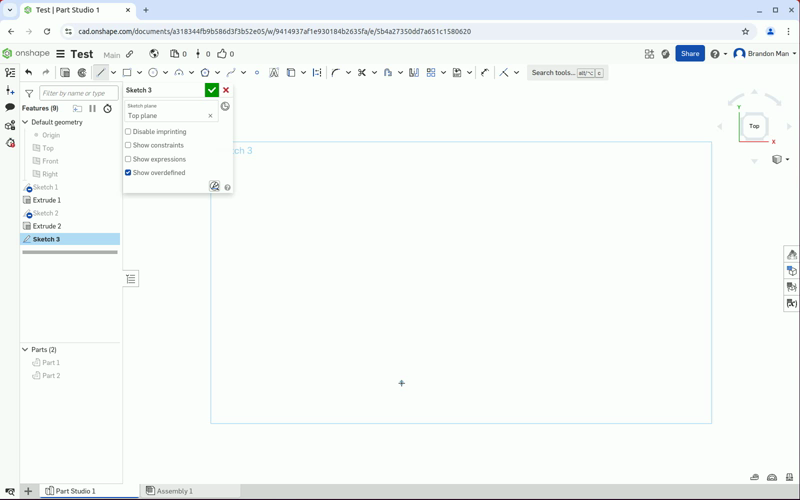
mouse_move(431, 382)
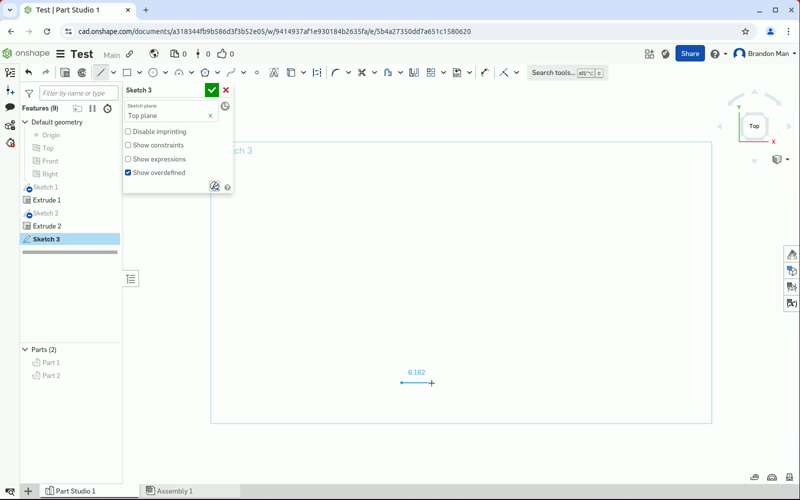
mouse_move(414, 382)
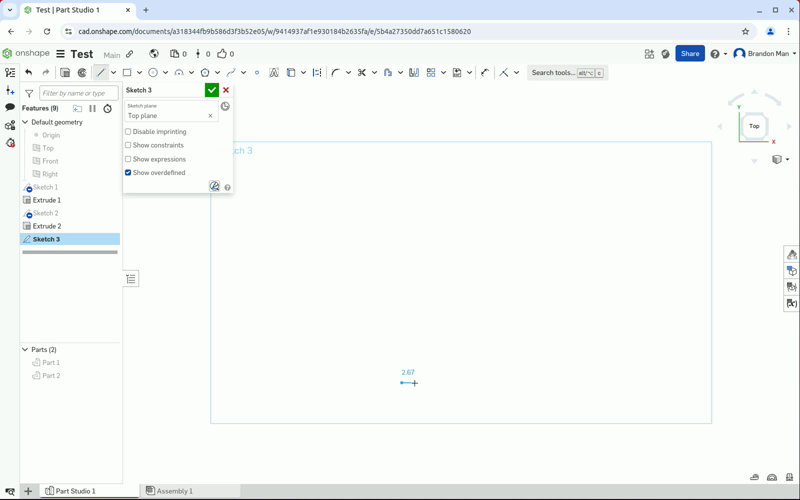
click(414, 382)
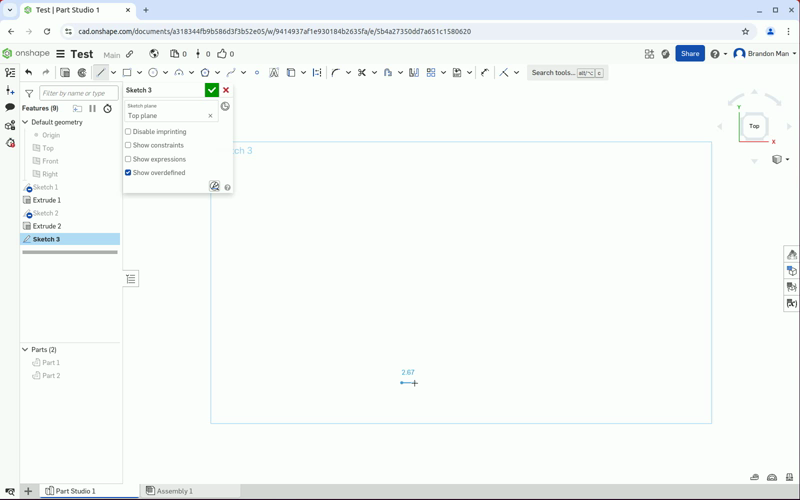
key_up(shift)
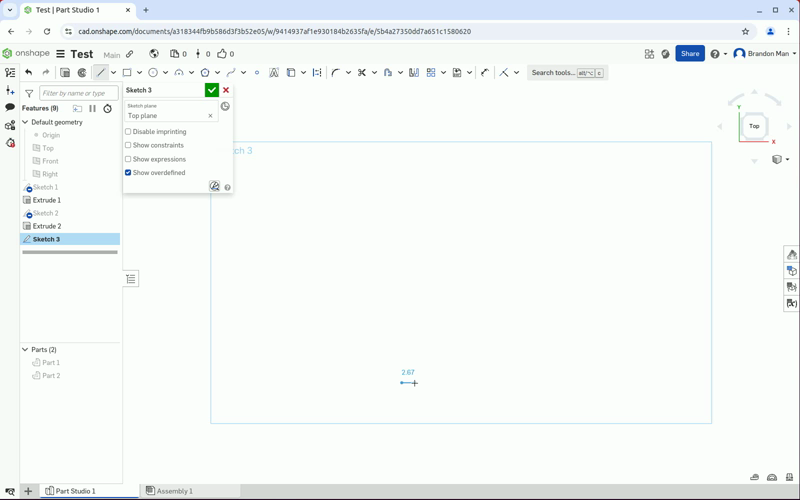
key_down(shift)
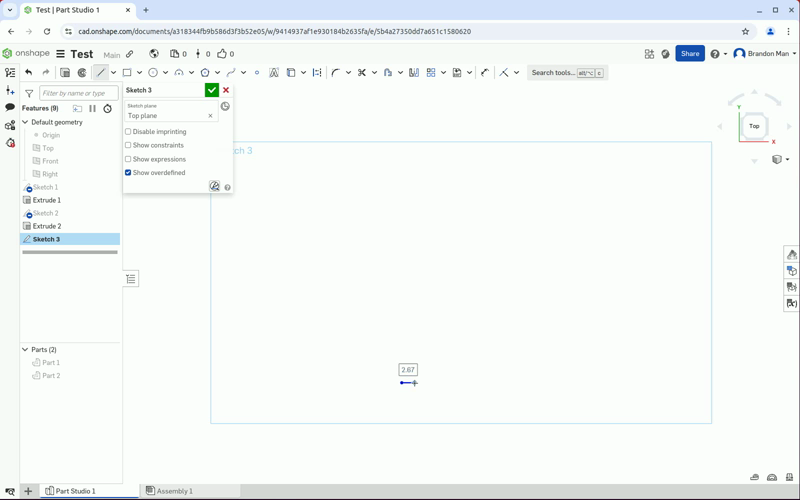
mouse_move(444, 382)
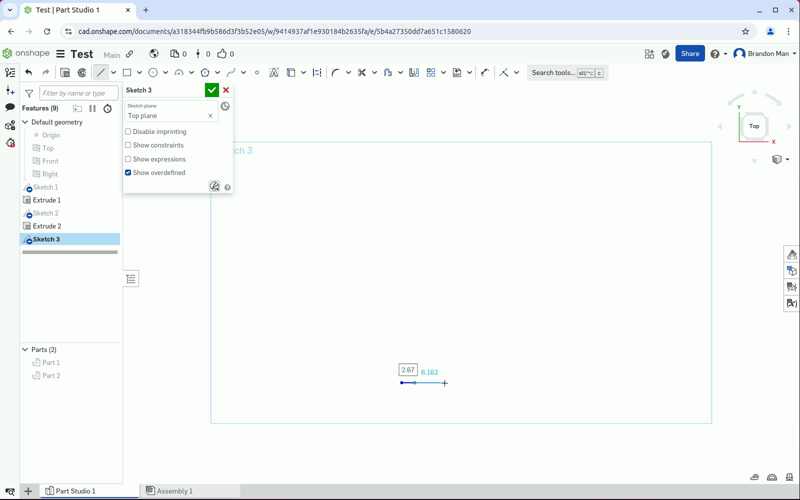
mouse_move(414, 369)
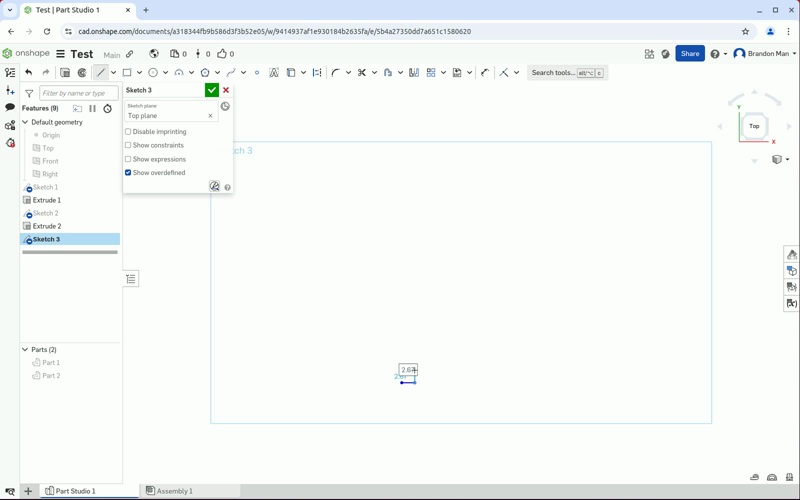
click(414, 369)
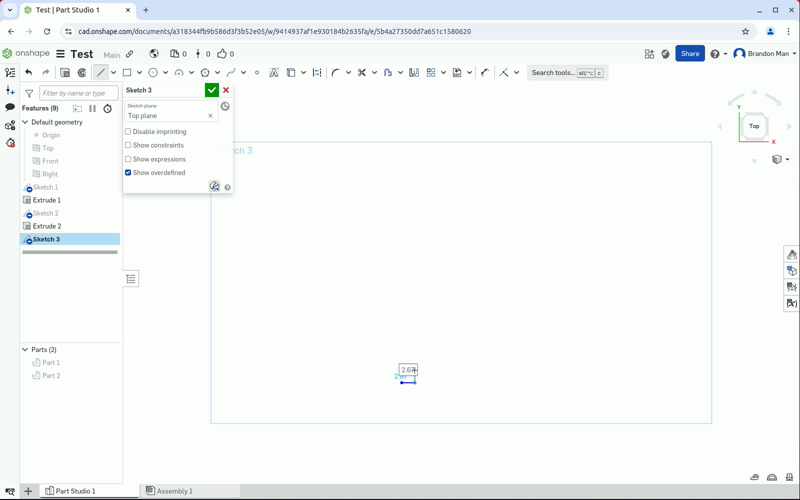
key_up(shift)
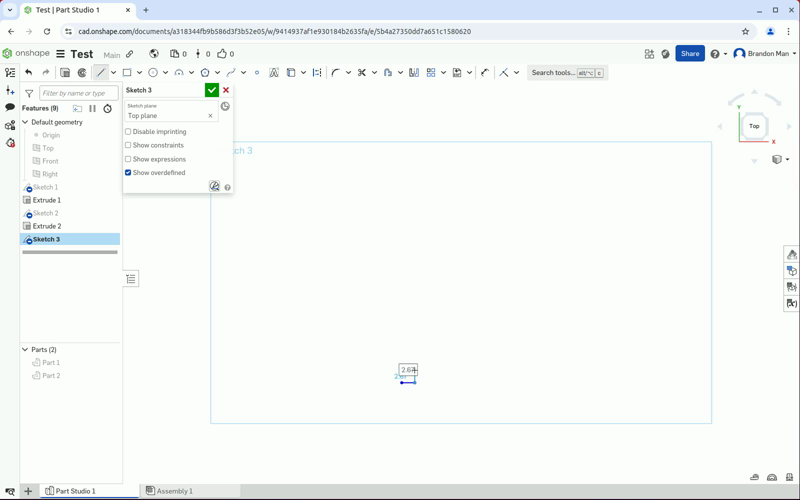
key_down(shift)
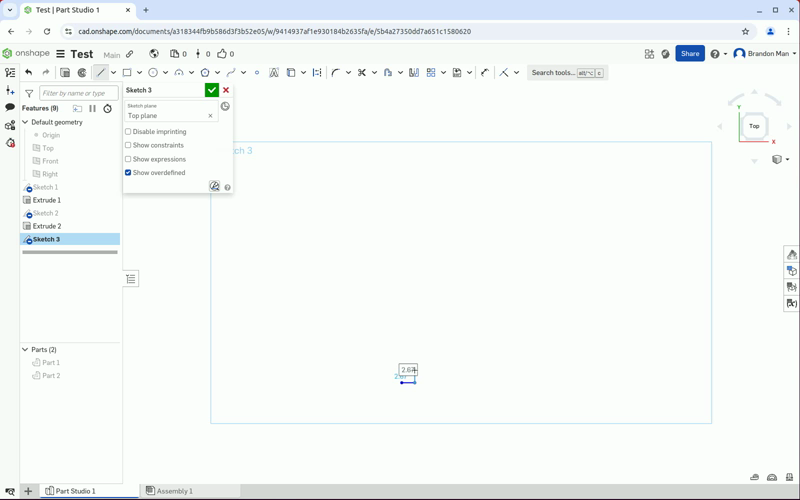
mouse_move(414, 185)
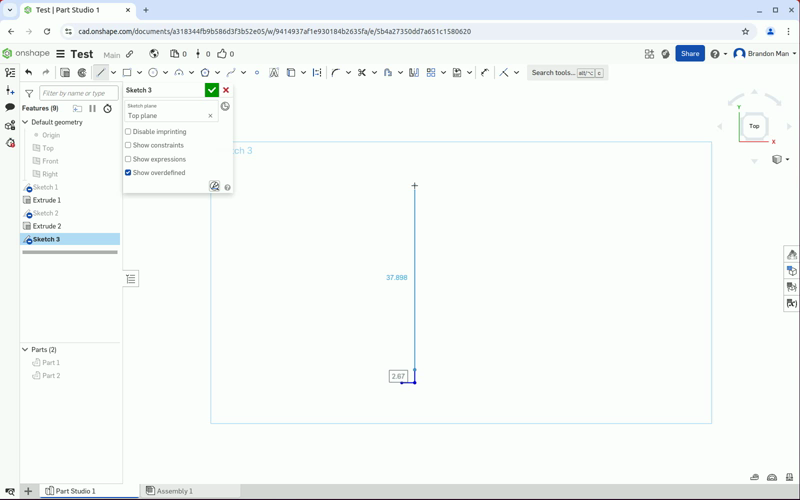
click(414, 185)
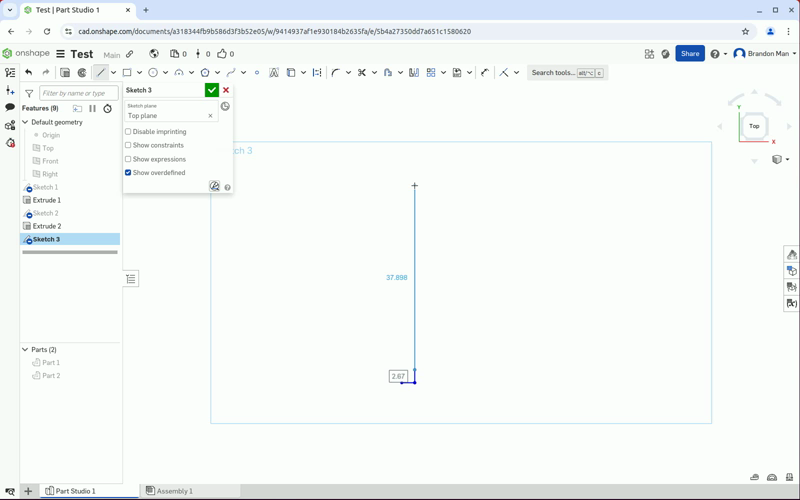
key_up(shift)
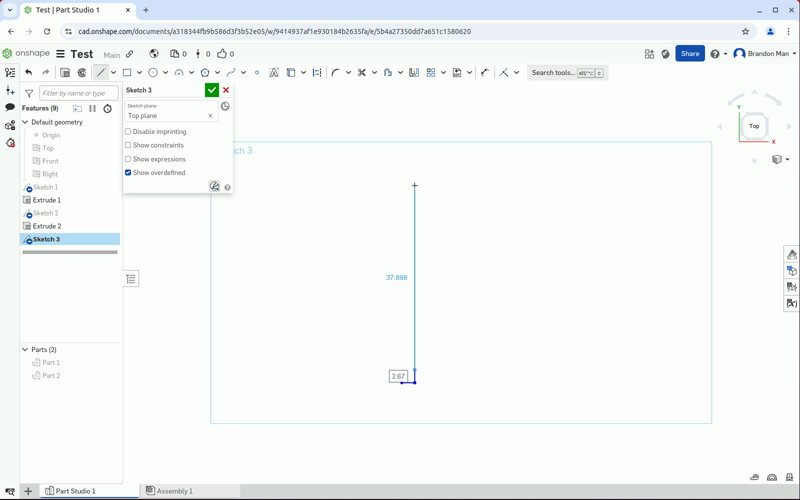
key_down(shift)
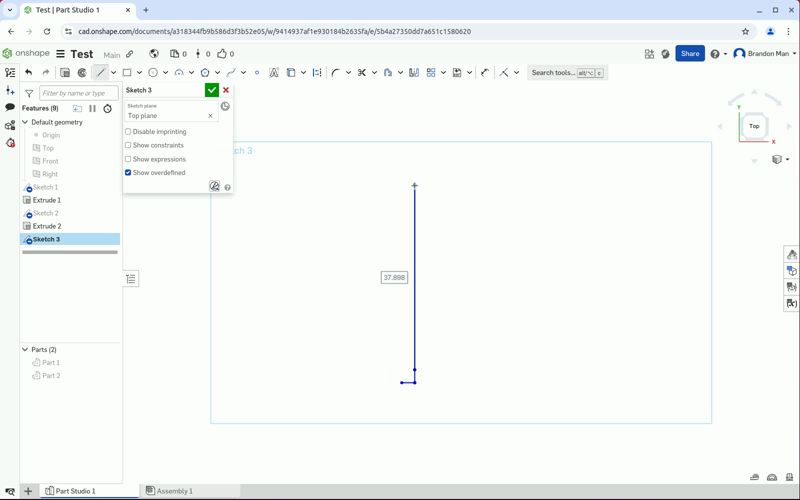
mouse_move(444, 185)
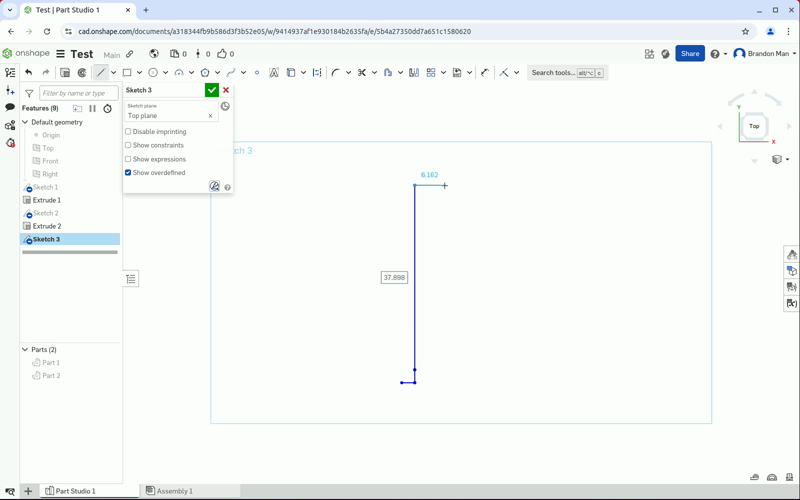
mouse_move(401, 185)
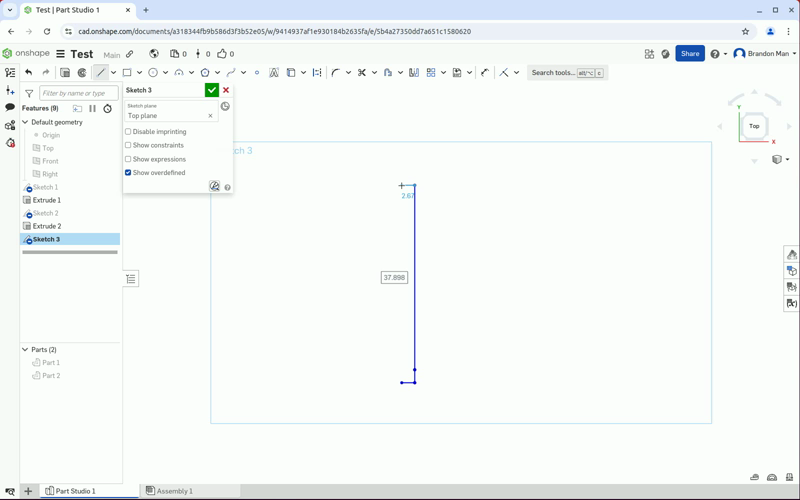
click(401, 185)
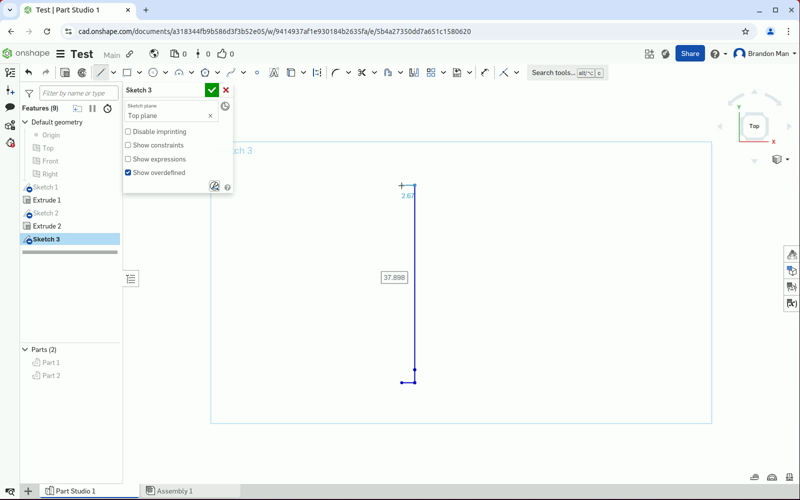
key_up(shift)
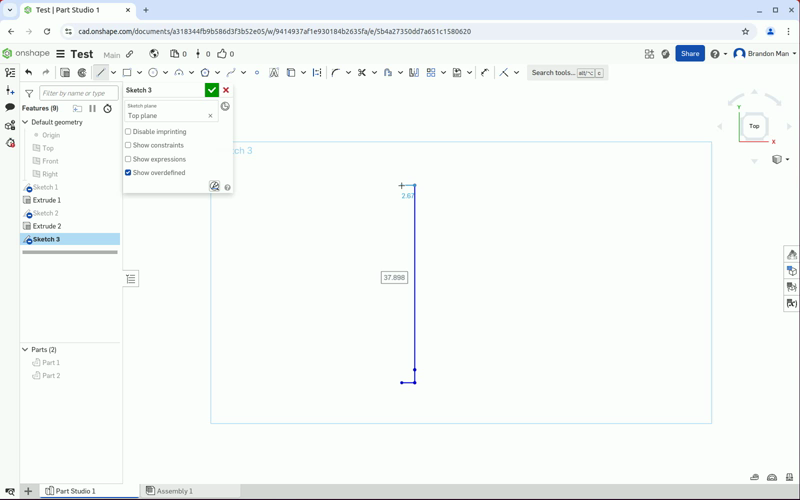
key_down(shift)
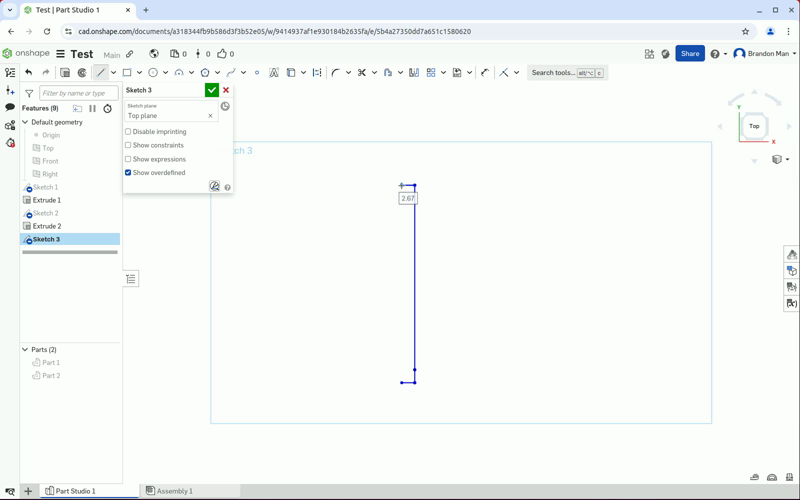
mouse_move(401, 382)
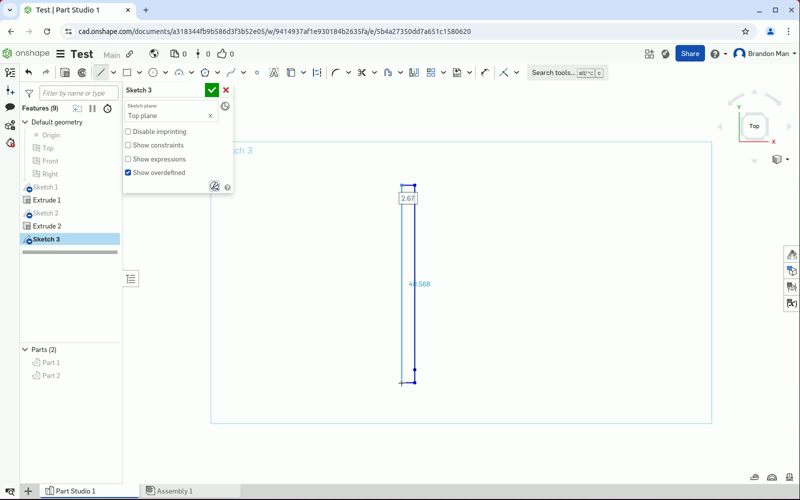
key_up(shift)
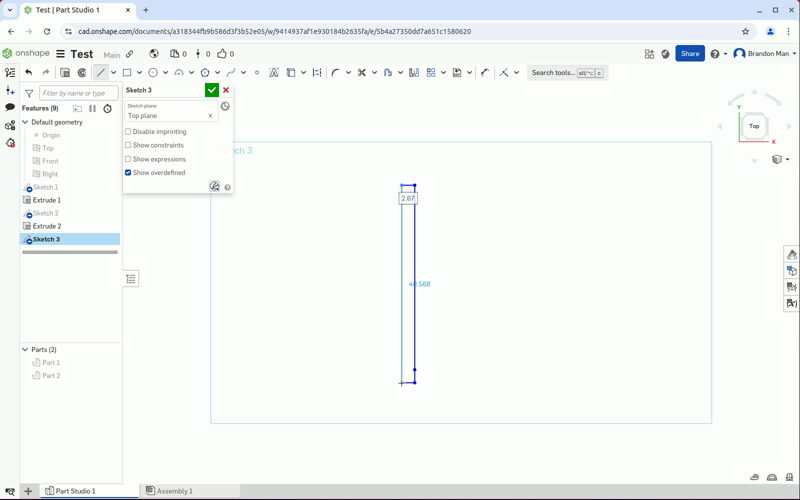
click(401, 382)
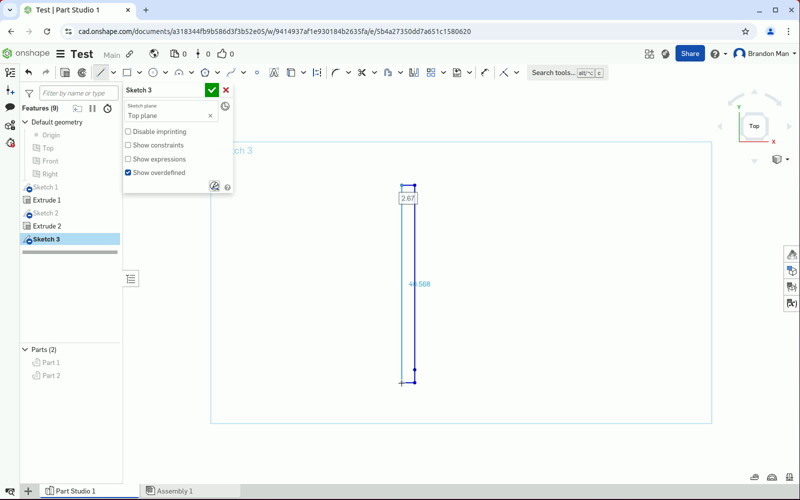
key(esc)
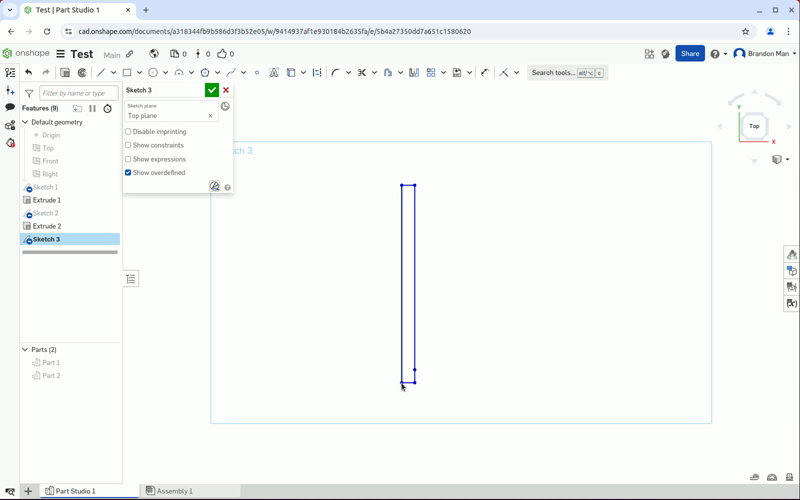
mouse_move(405, 334)
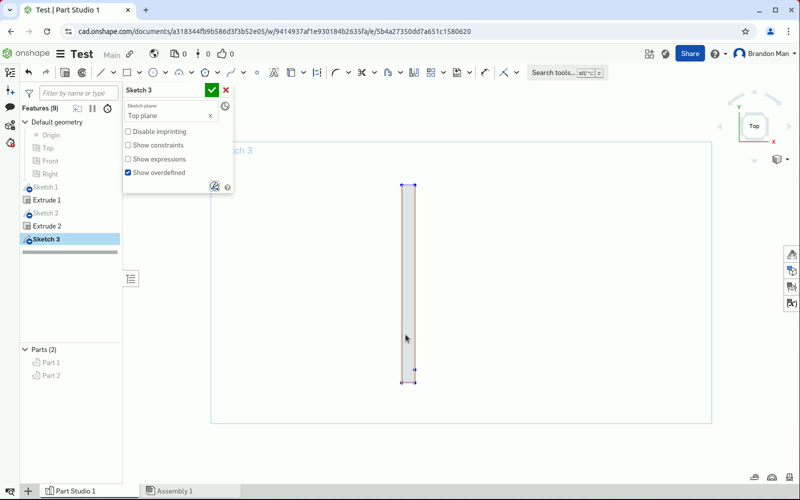
click(405, 334)
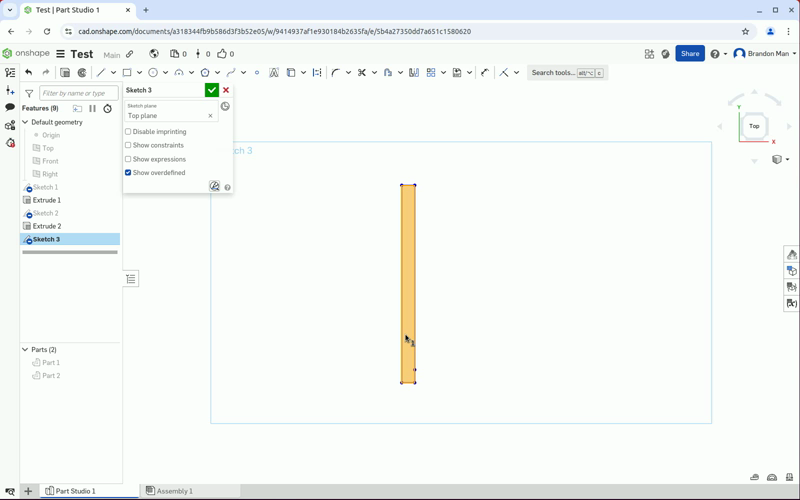
mouse_move(73, 352)
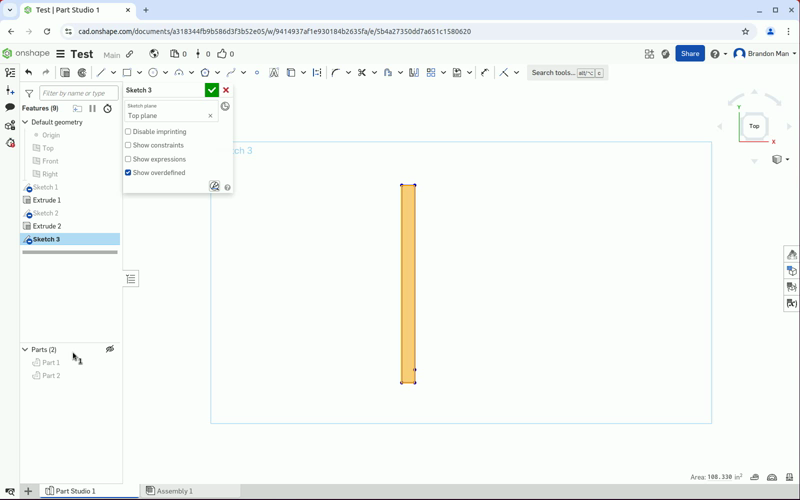
key(shift+y)
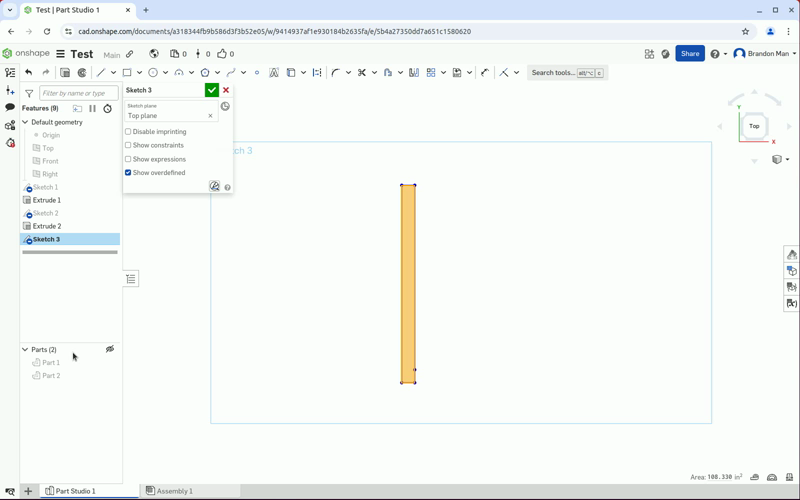
key(shift+e)
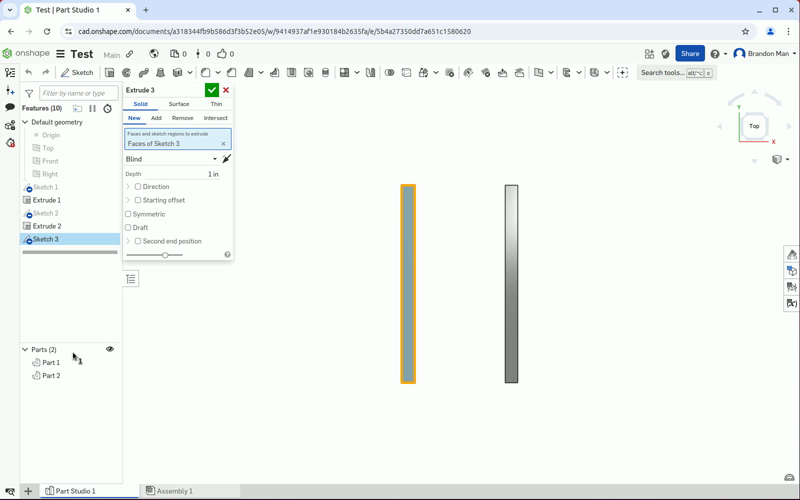
mouse_move(143, 106)
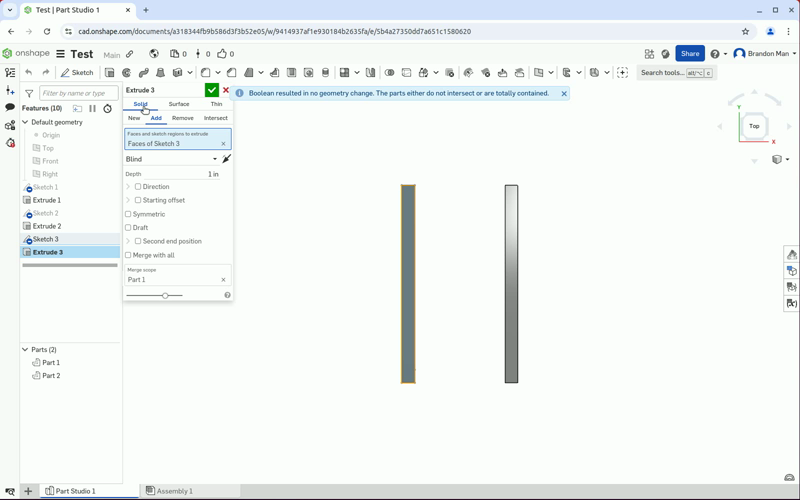
click(143, 106)
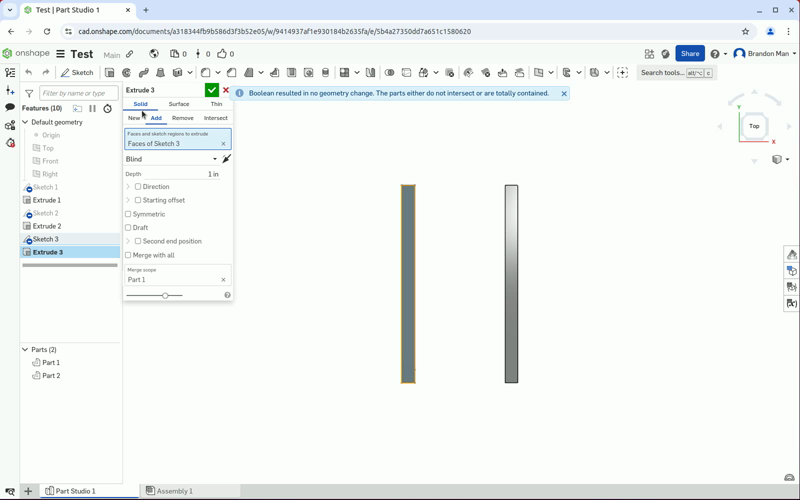
mouse_move(137, 120)
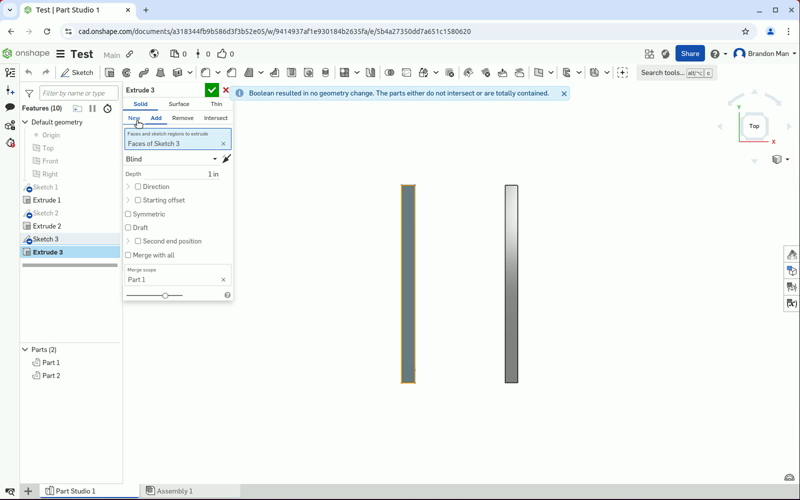
click(137, 120)
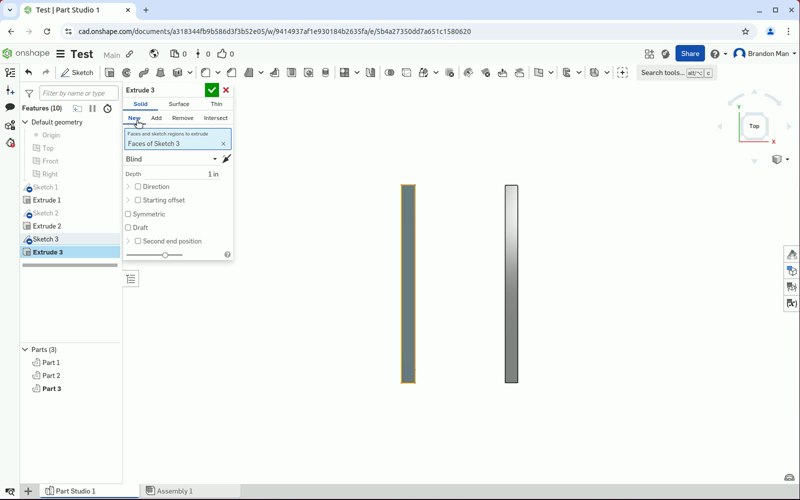
key(tab, 4)
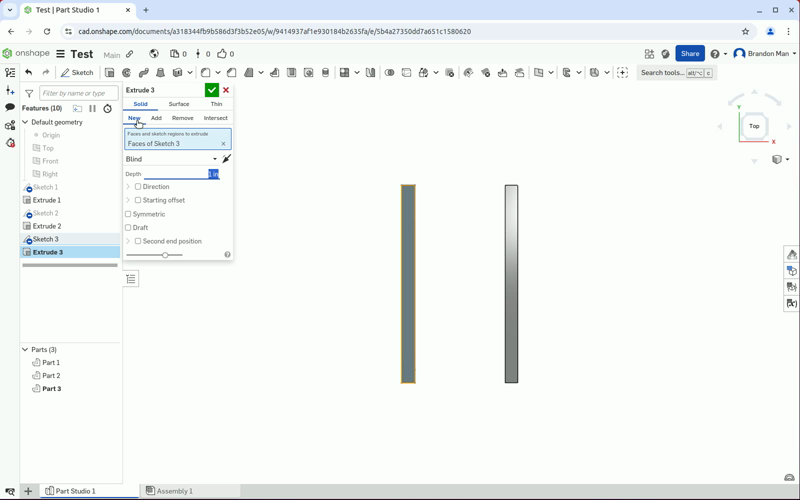
text(-2.648)
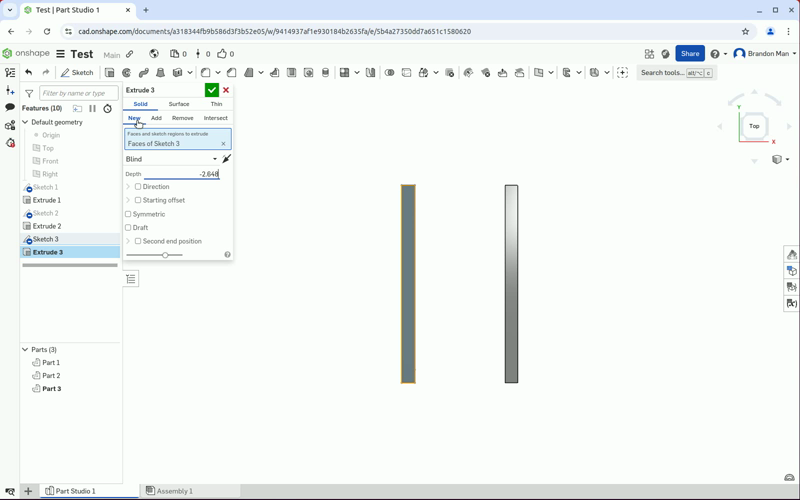
key(enter)
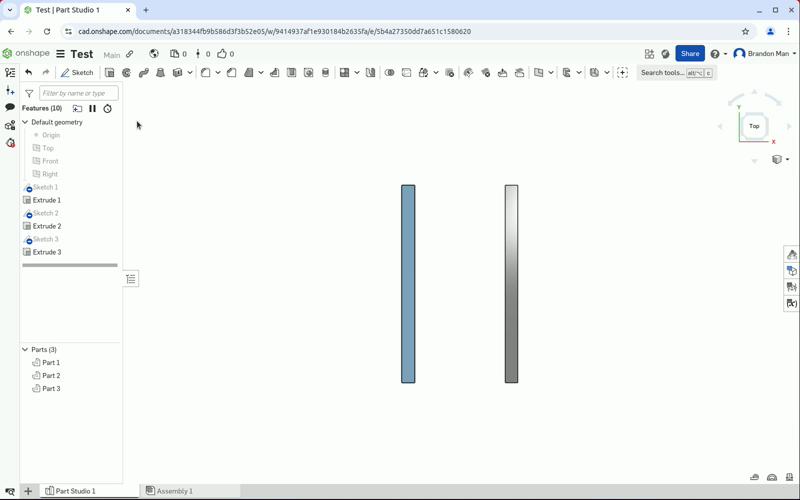
key(shift+h)
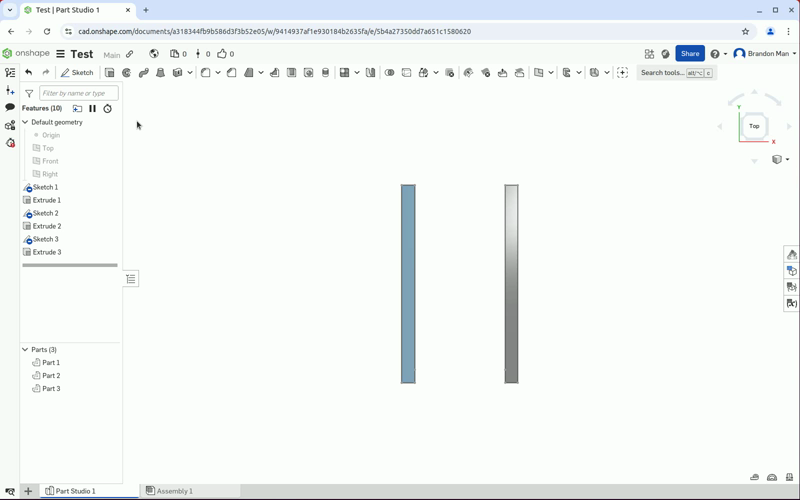
key(shift+h)
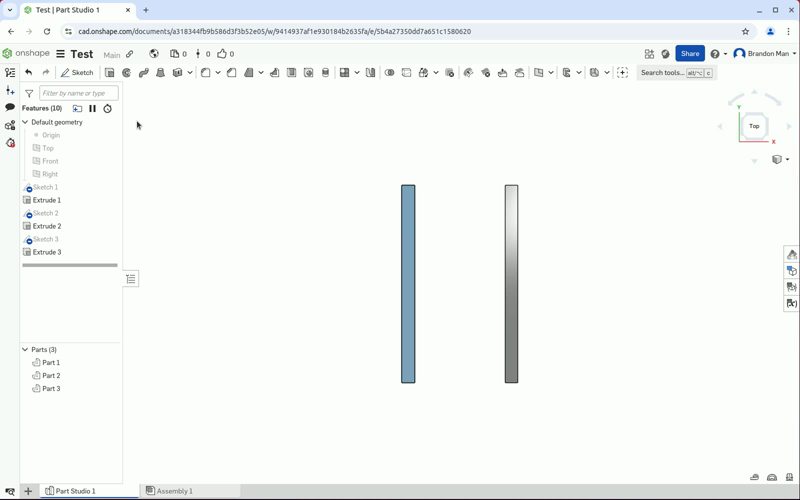
mouse_move(73, 189)
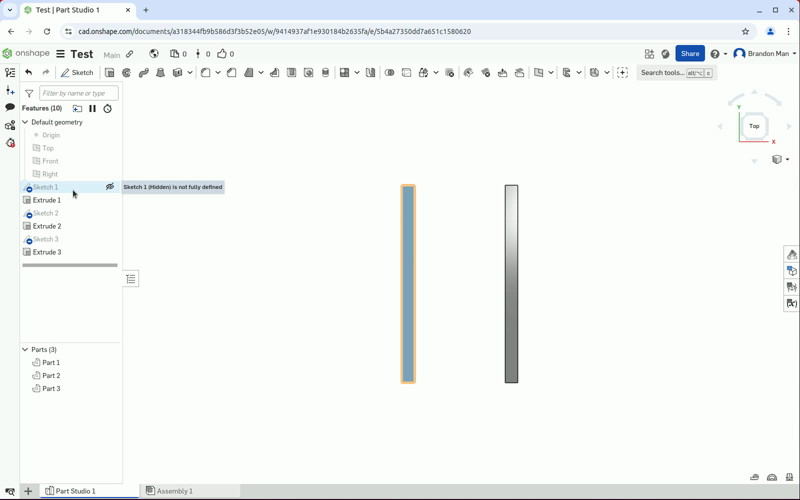
click(73, 189)
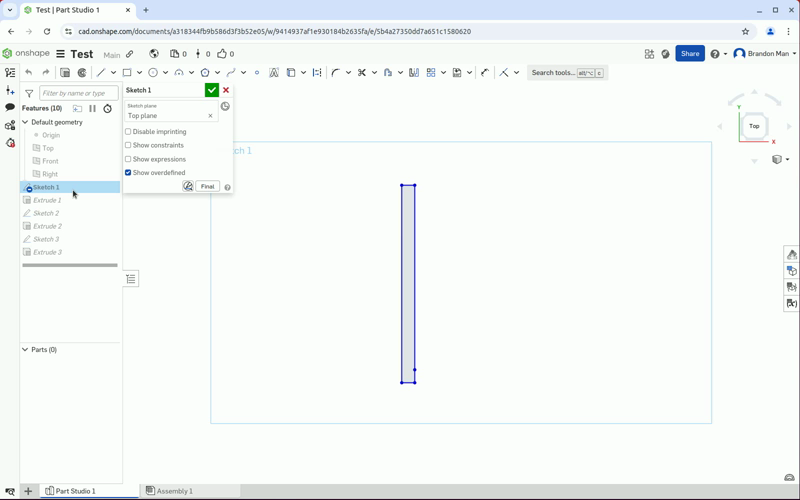
mouse_move(229, 92)
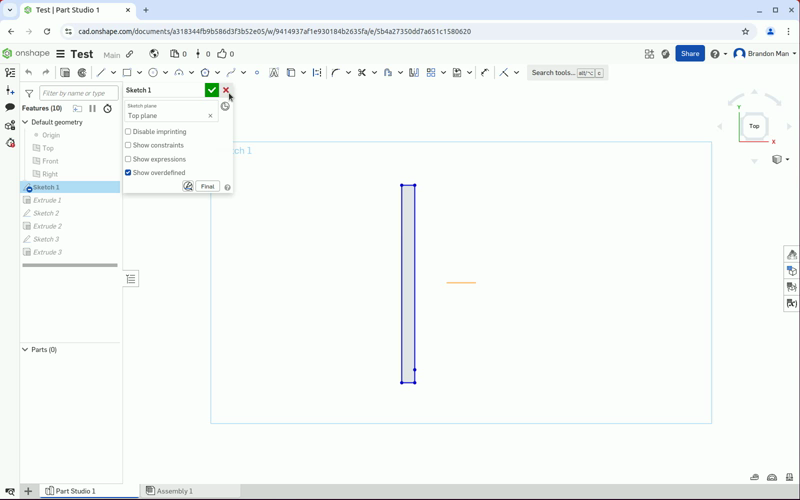
click(229, 92)
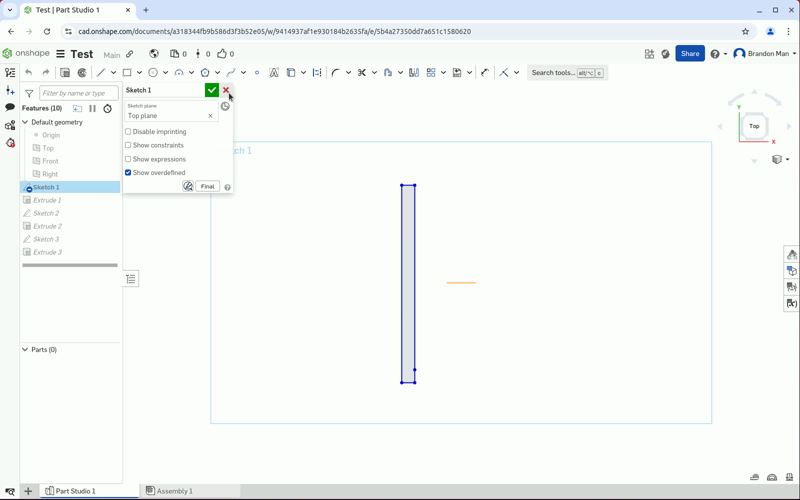
key(shift+s)
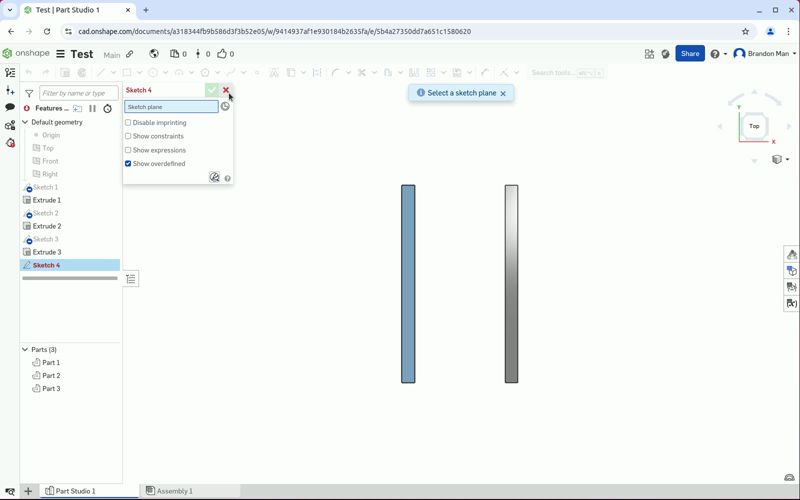
mouse_move(73, 150)
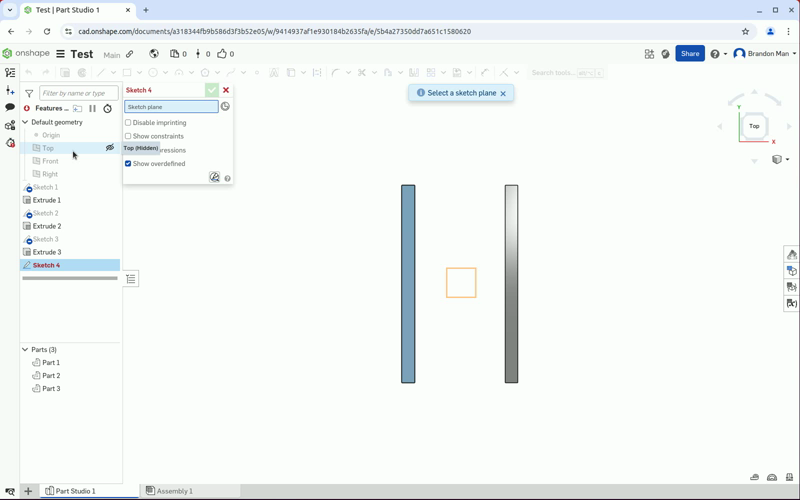
click(73, 150)
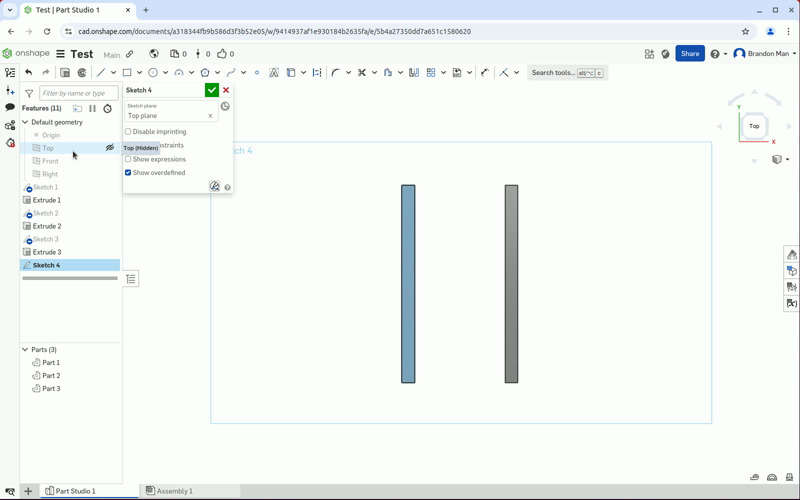
mouse_move(73, 352)
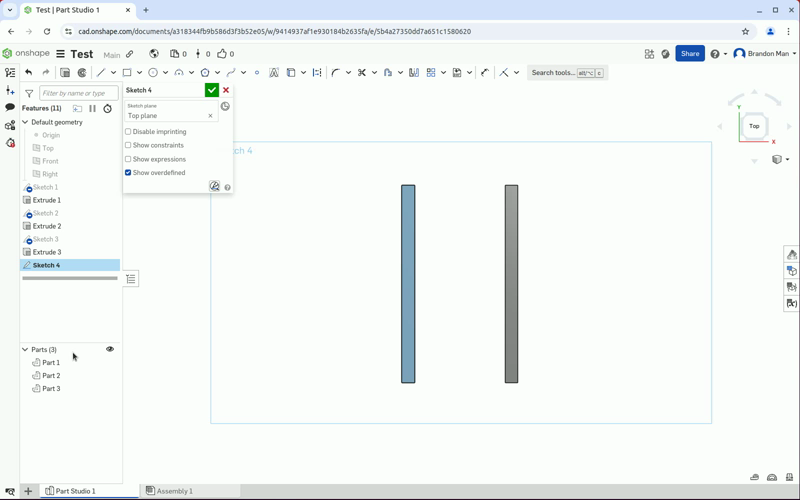
key(y)
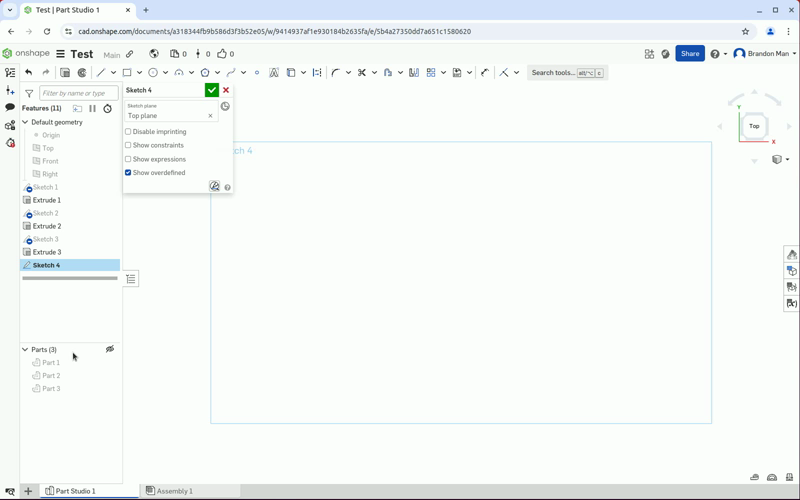
key(l)
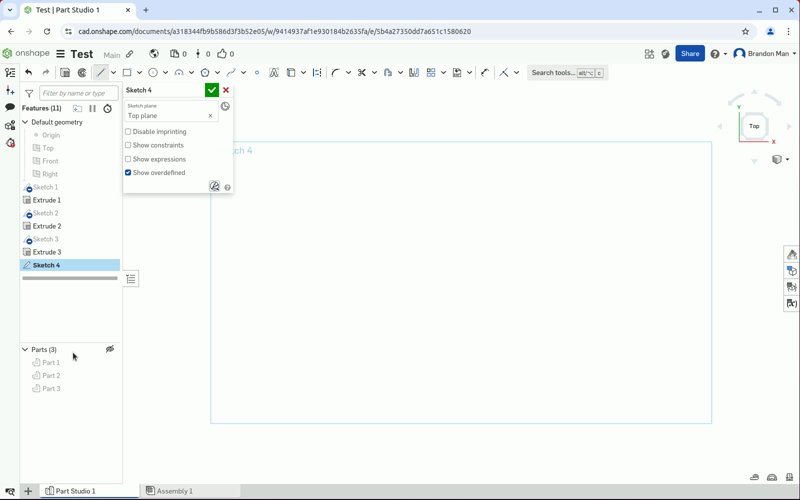
key_down(shift)
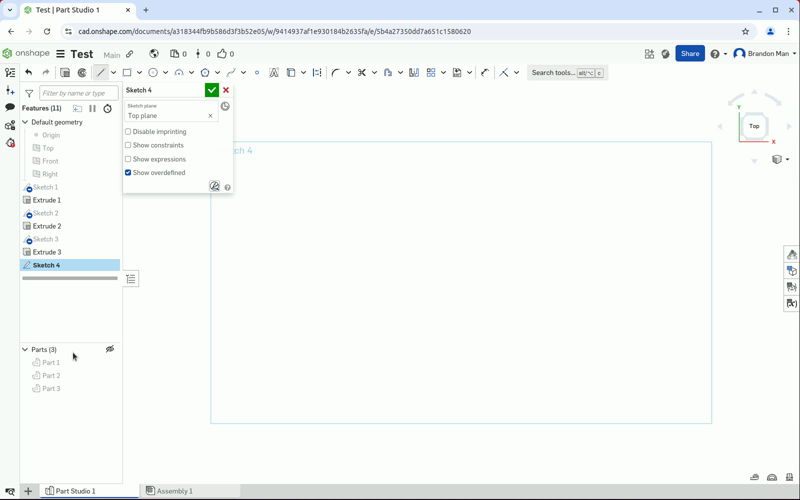
mouse_move(416, 368)
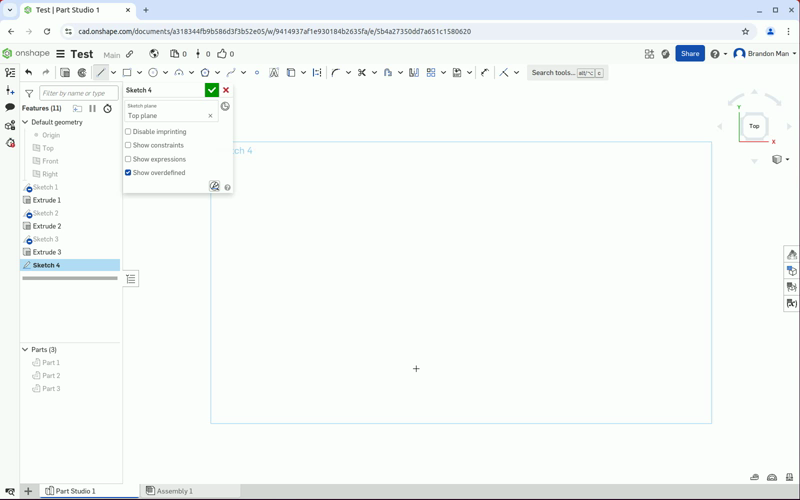
click(416, 368)
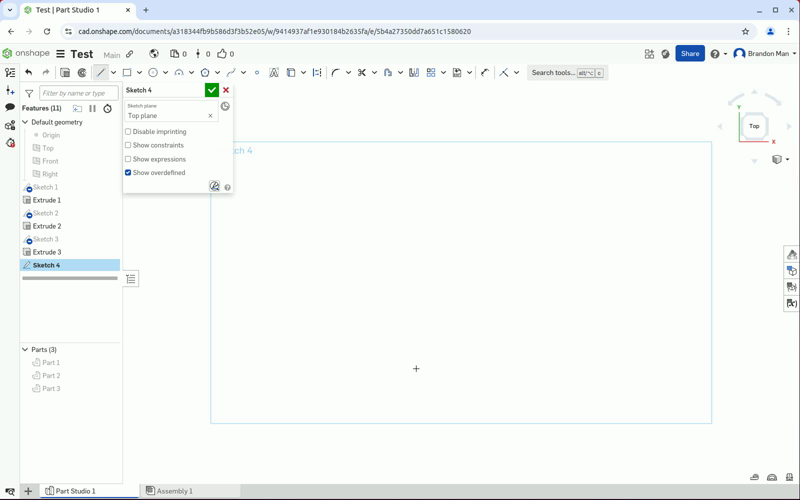
key_up(shift)
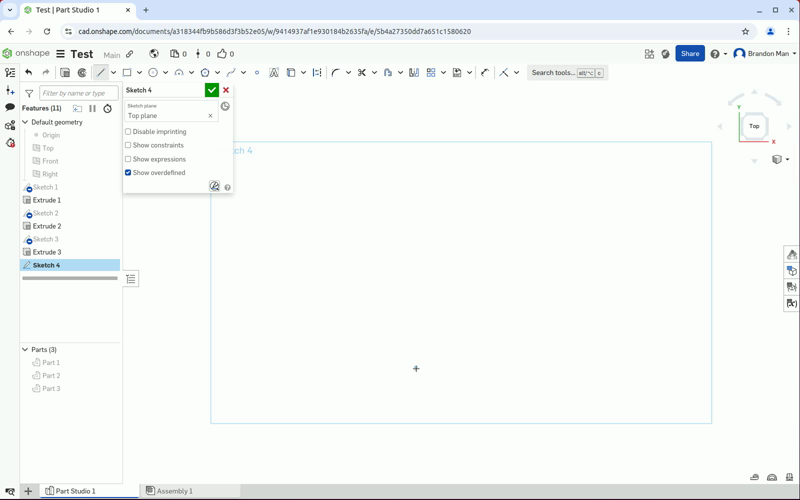
key_down(shift)
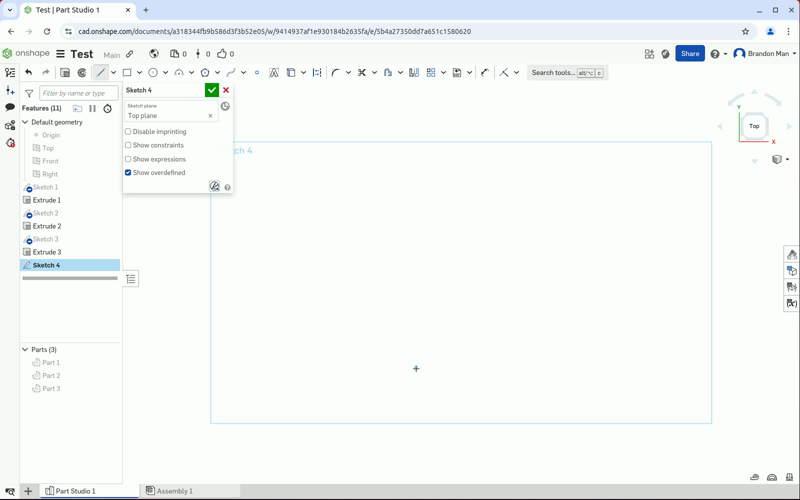
mouse_move(505, 368)
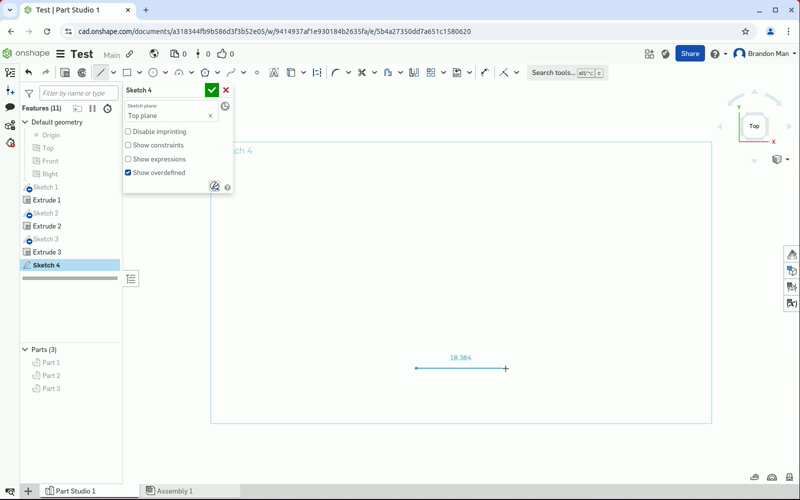
click(505, 368)
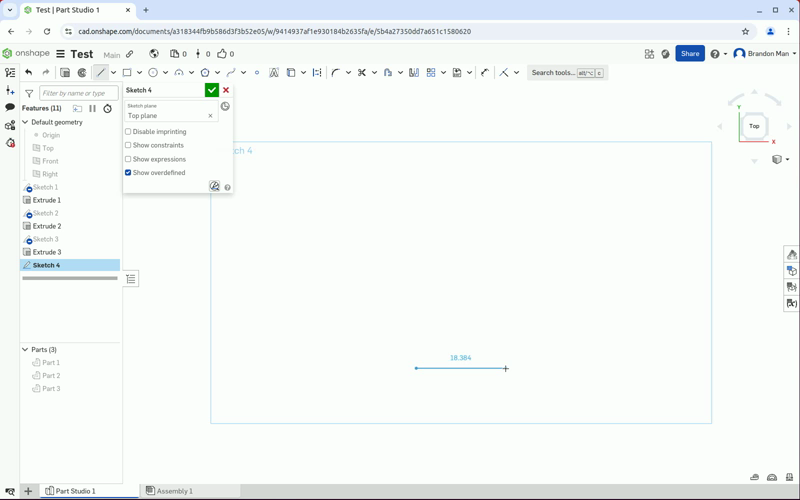
key_up(shift)
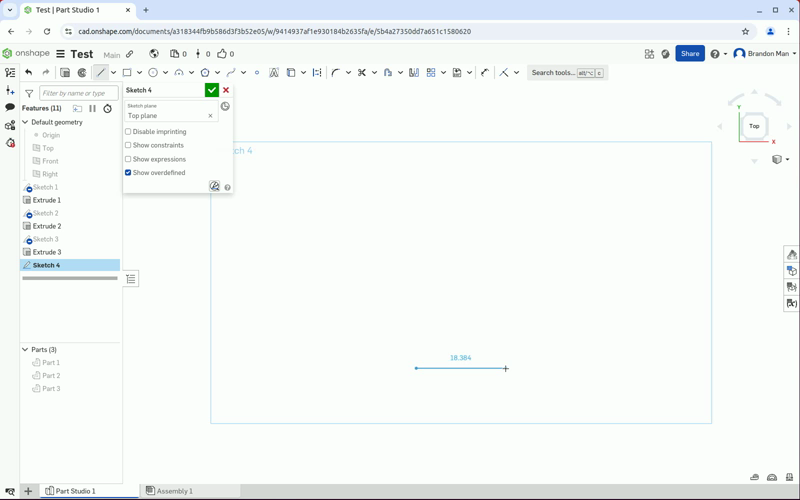
key_down(shift)
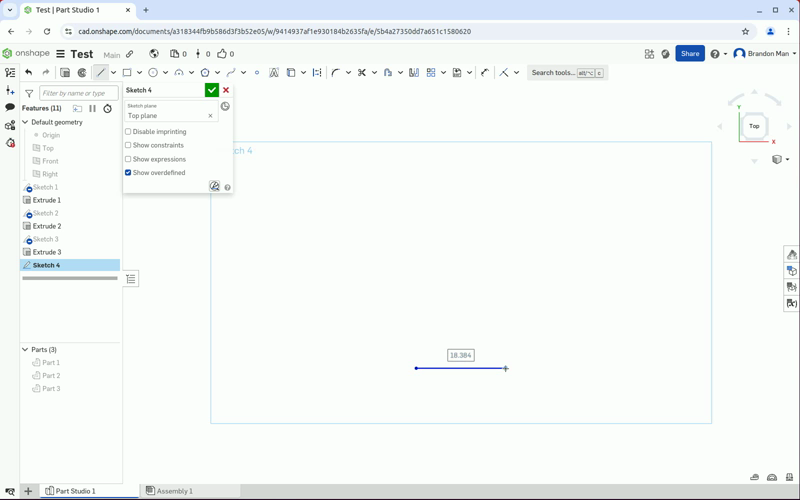
mouse_move(505, 183)
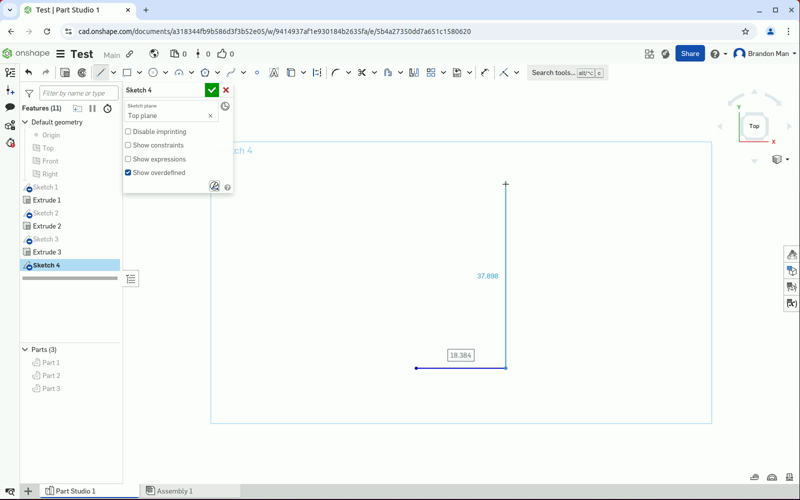
click(505, 183)
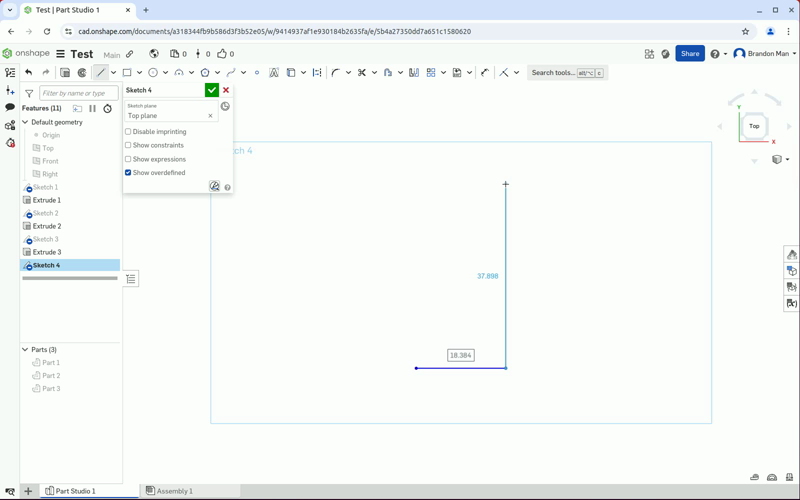
key_up(shift)
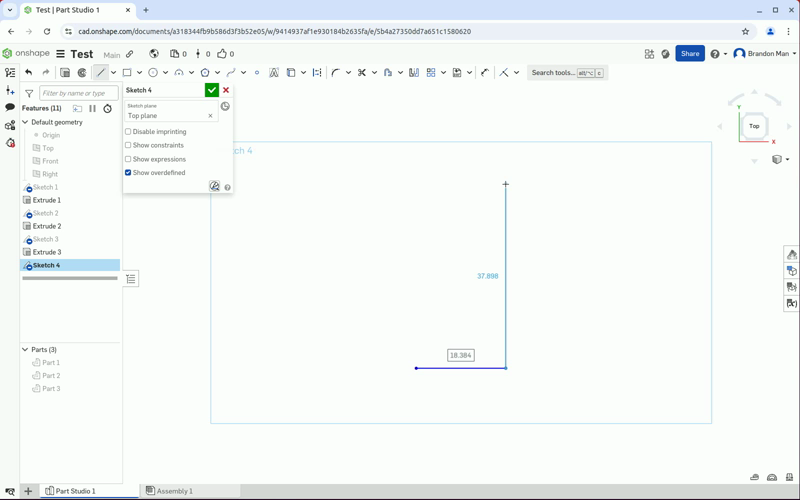
key_down(shift)
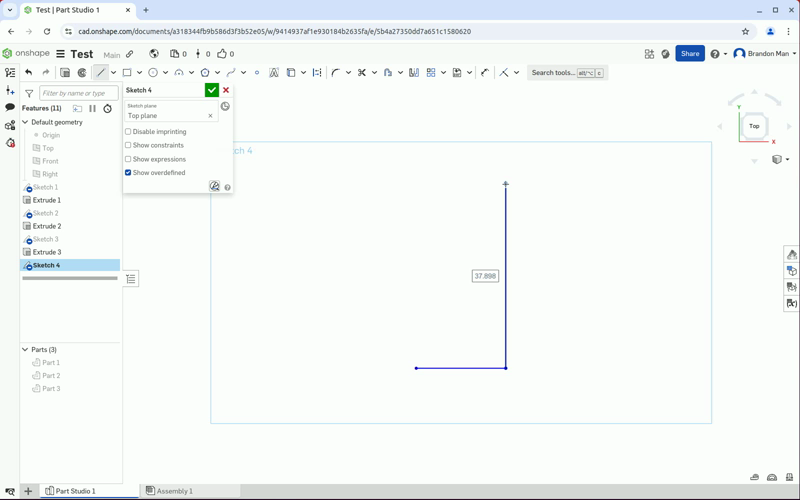
mouse_move(416, 183)
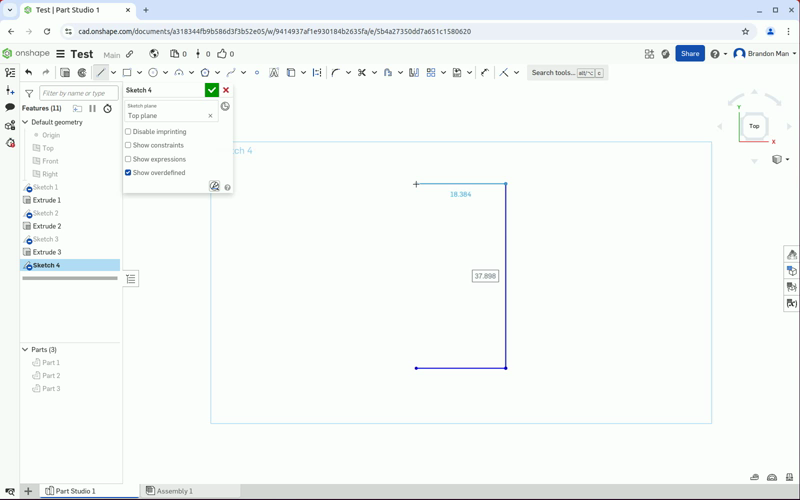
click(416, 183)
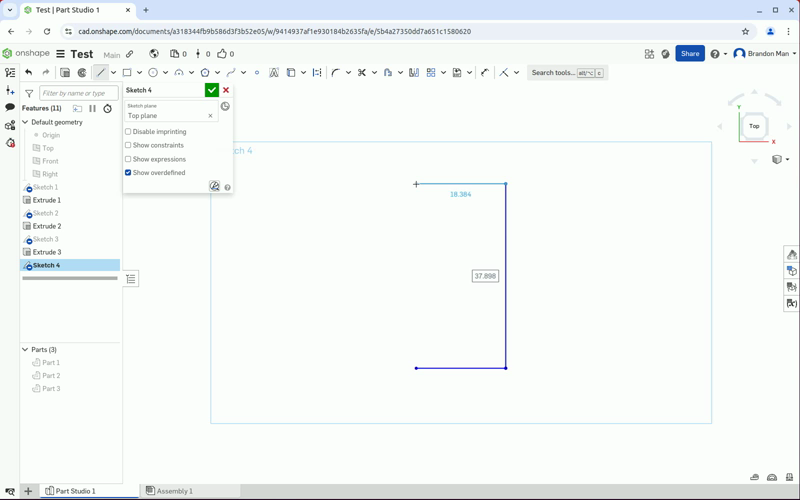
key_up(shift)
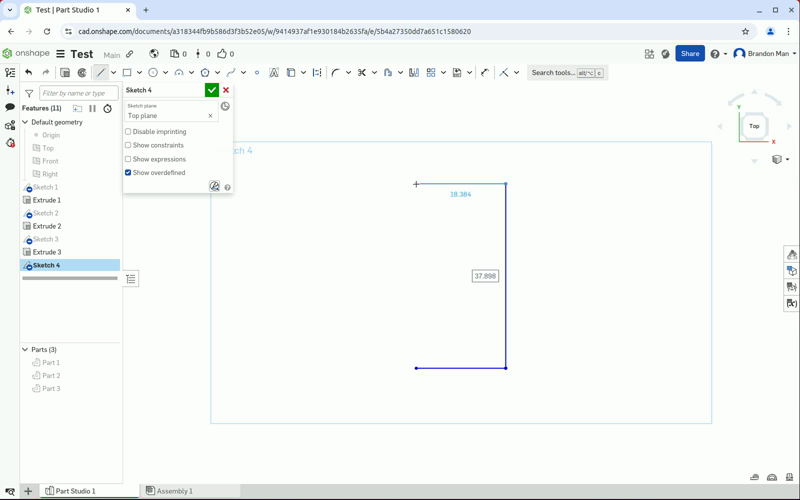
key_down(shift)
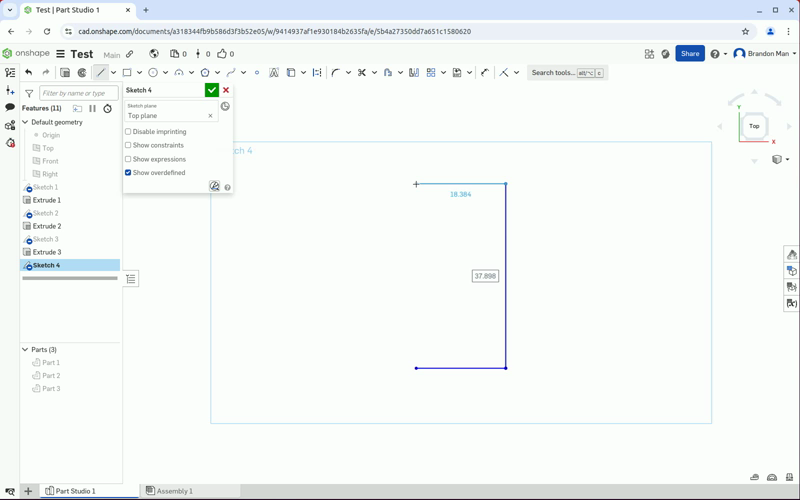
mouse_move(416, 368)
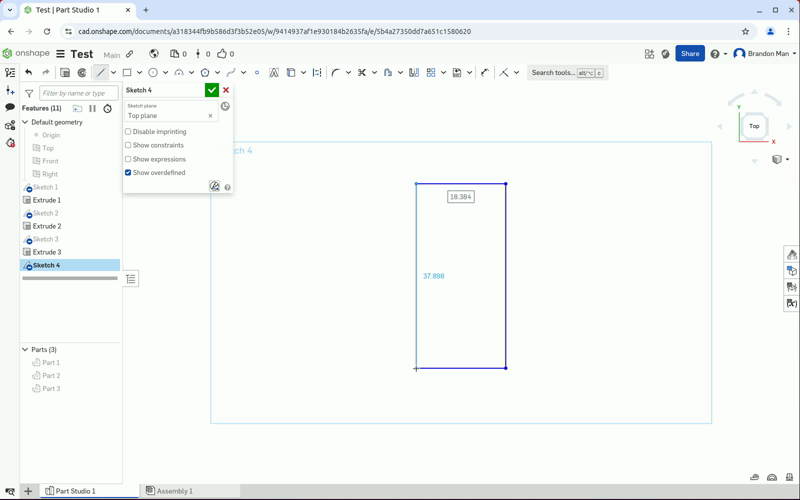
key_up(shift)
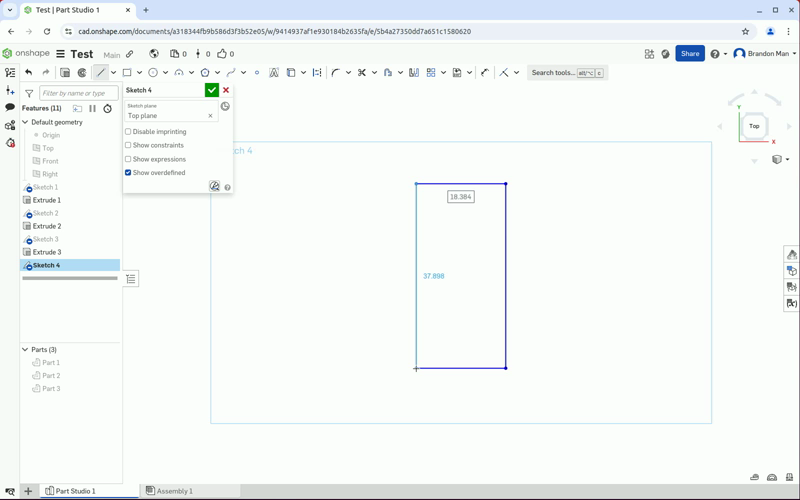
click(416, 368)
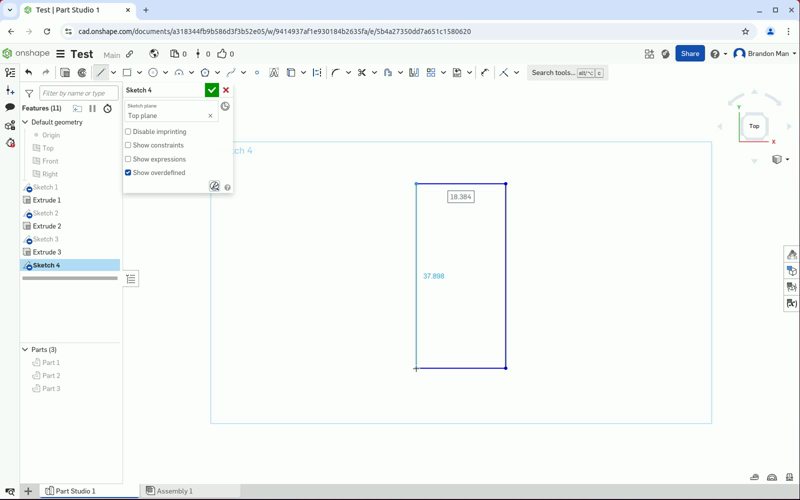
key(esc)
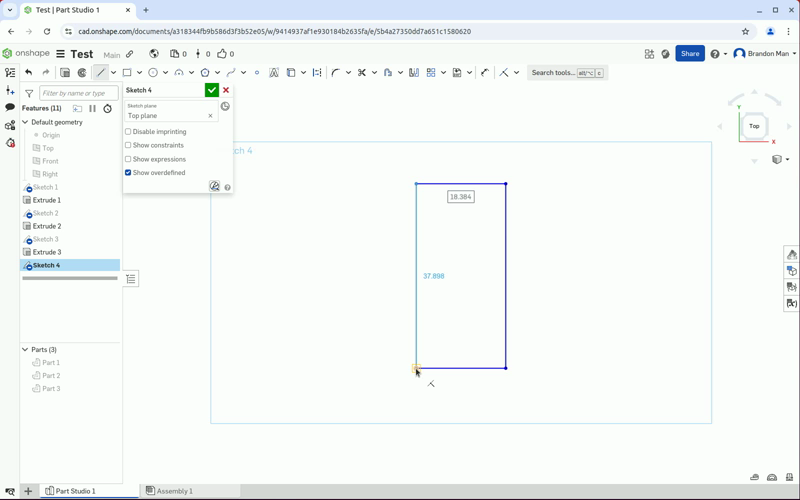
key(c)
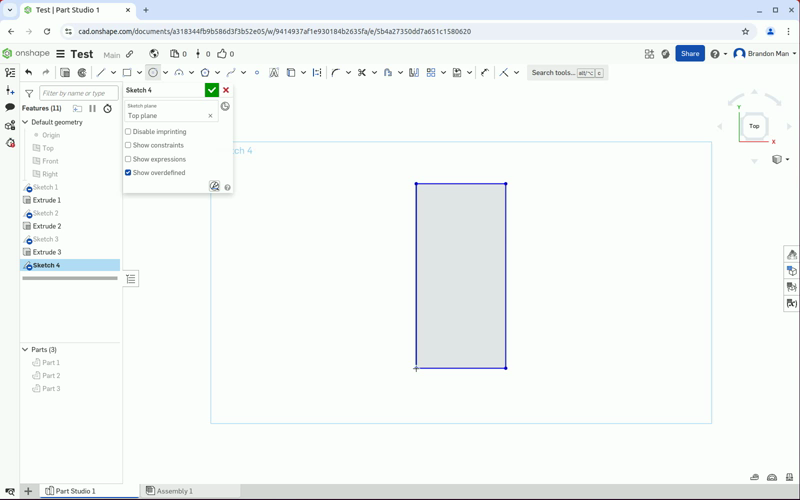
key_down(shift)
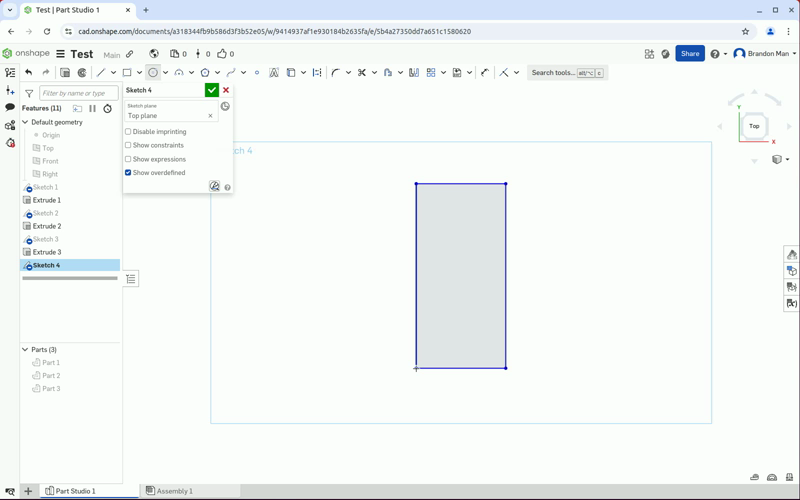
mouse_move(426, 318)
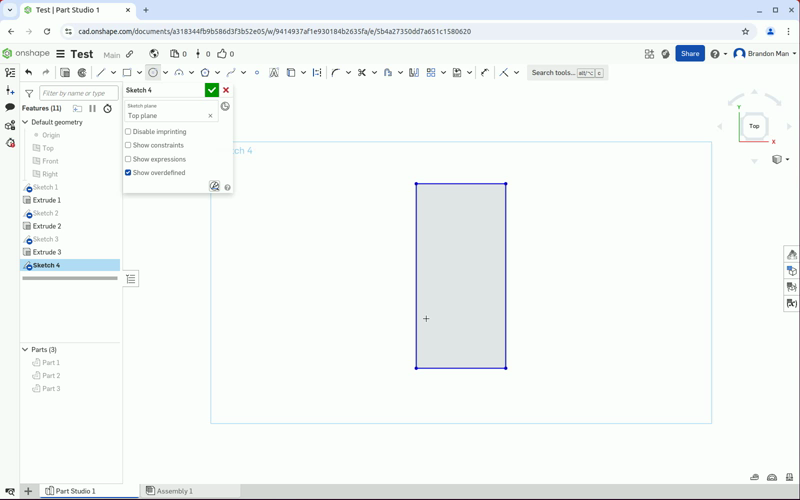
click(426, 318)
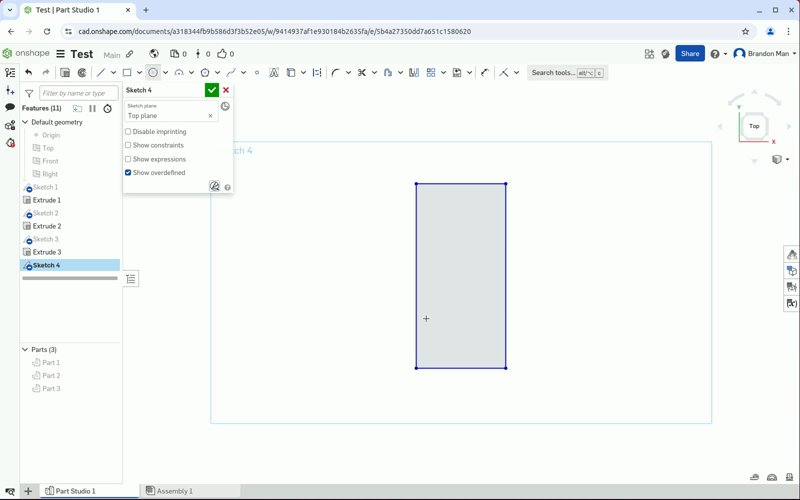
key_up(shift)
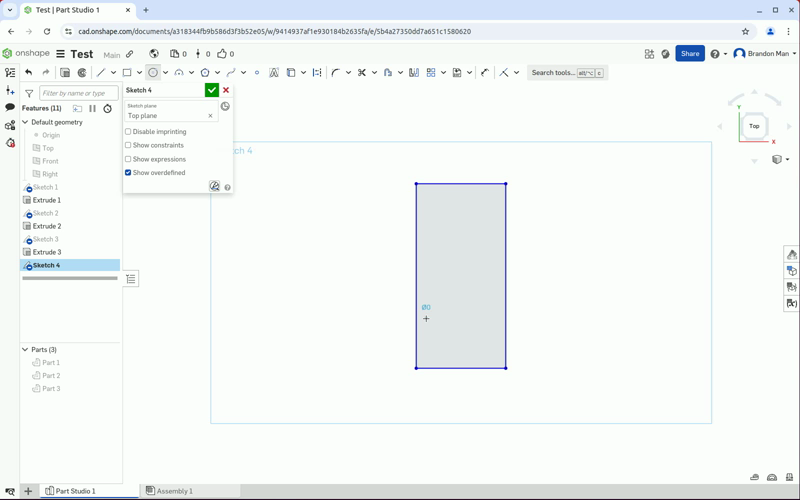
mouse_move(431, 318)
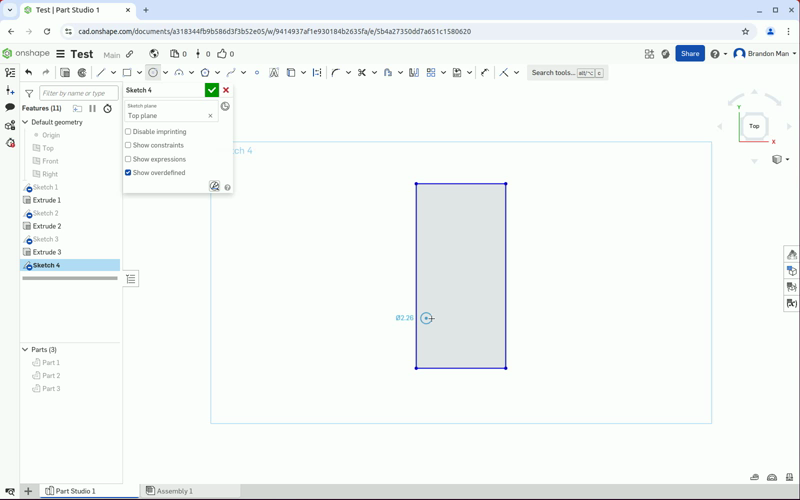
click(431, 318)
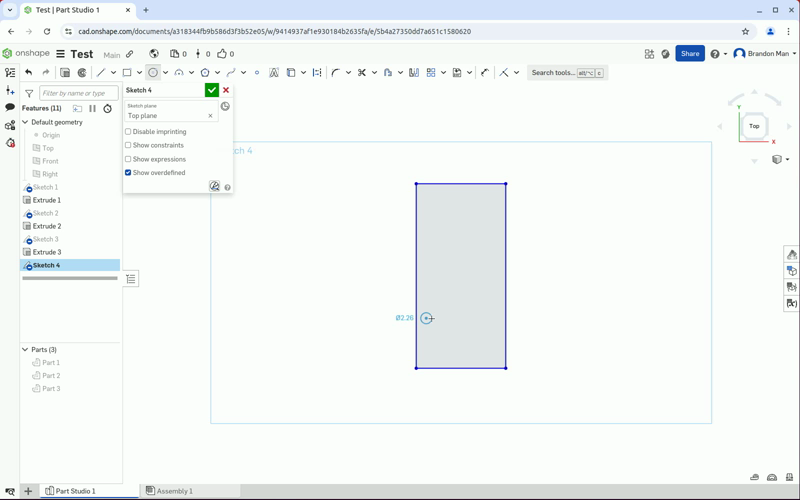
key(esc)
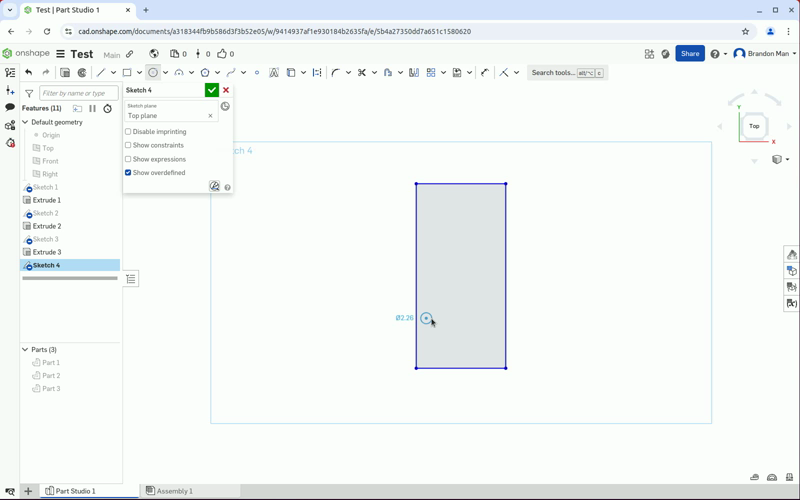
key(c)
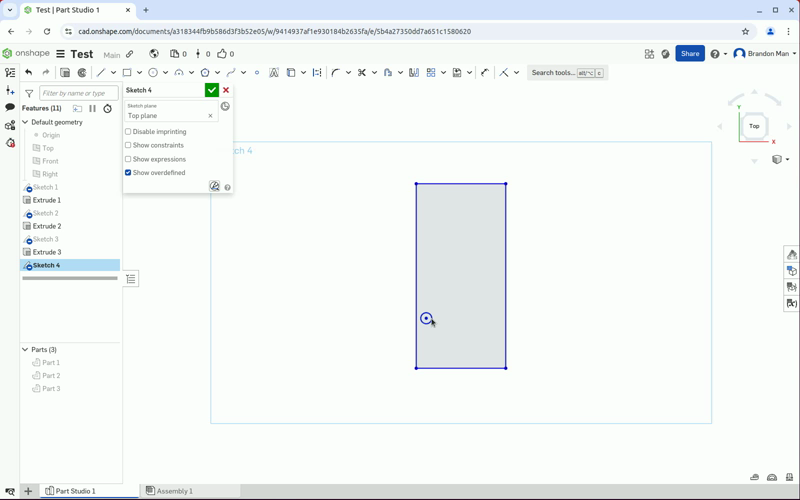
key_down(shift)
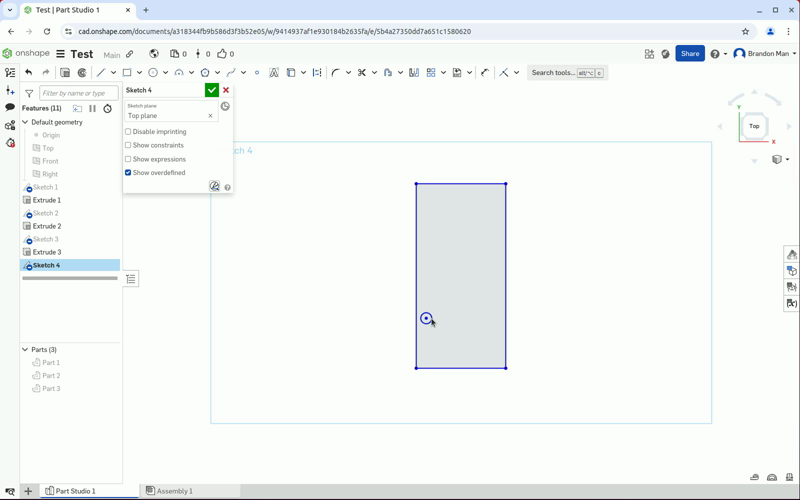
mouse_move(426, 248)
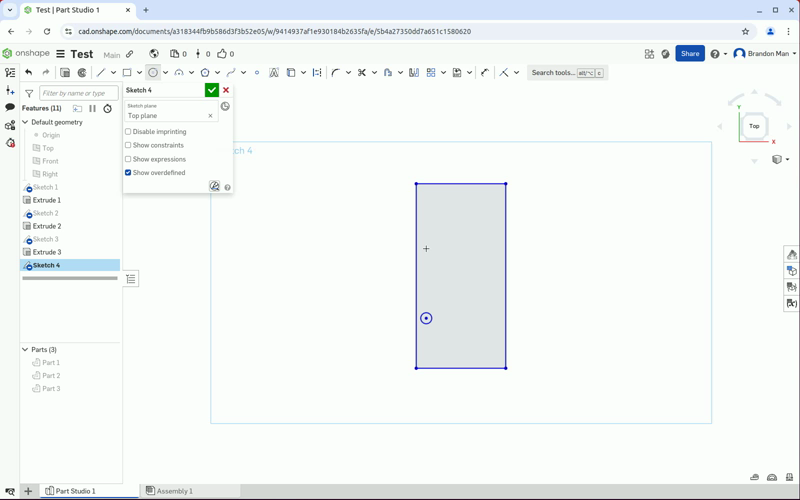
click(426, 248)
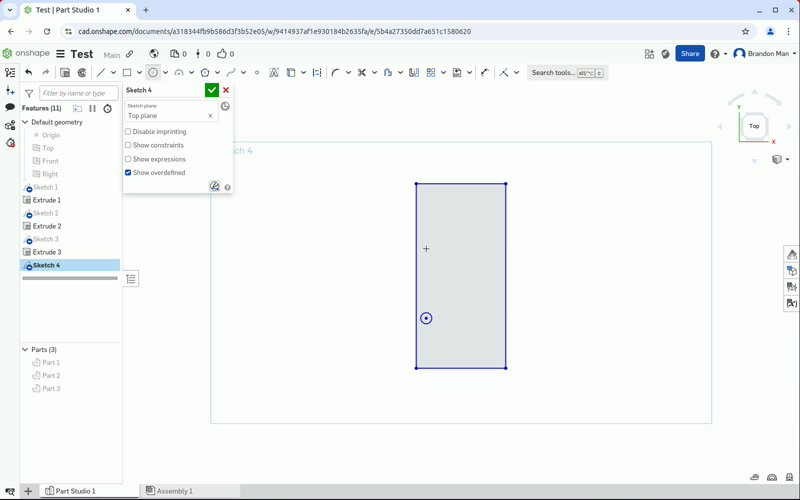
key_up(shift)
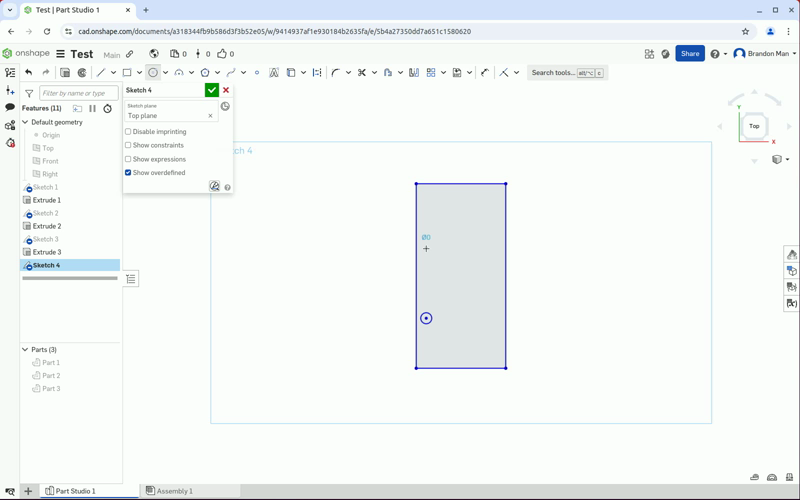
mouse_move(431, 248)
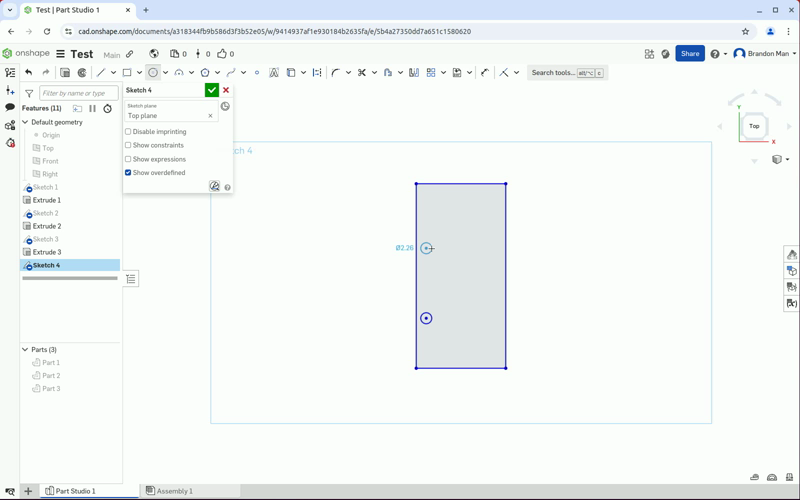
click(431, 248)
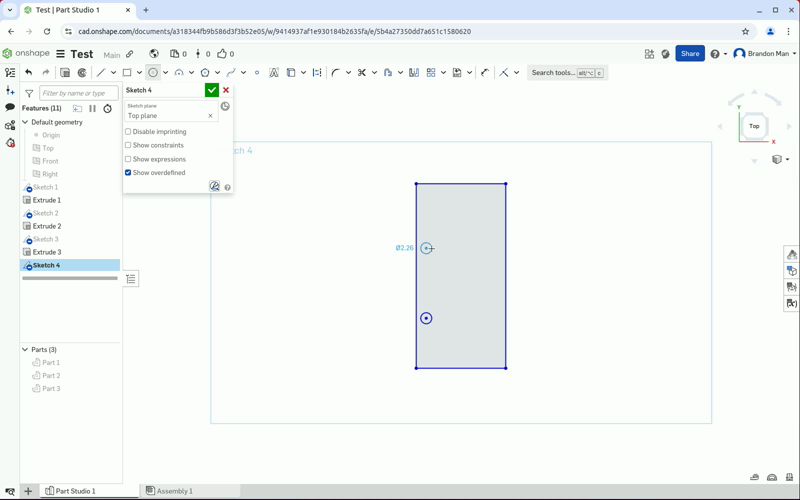
key(esc)
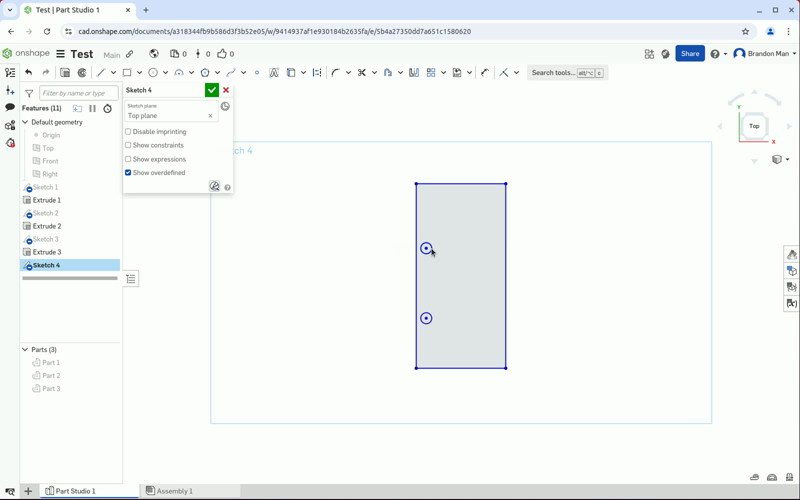
key(c)
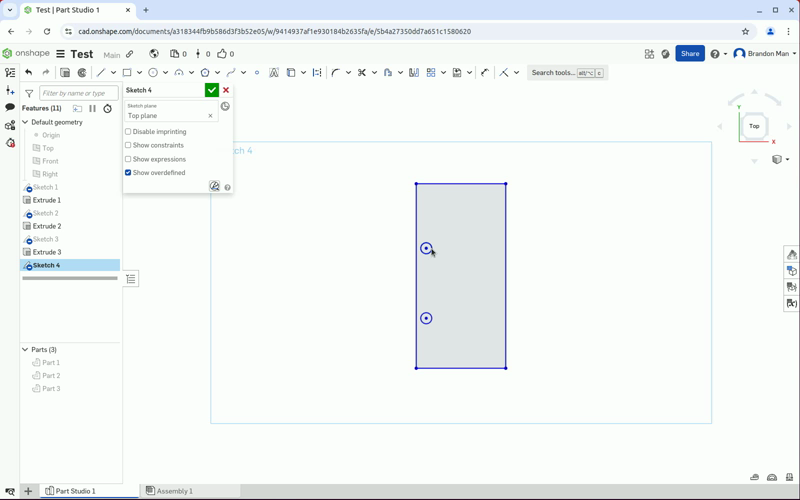
key_down(shift)
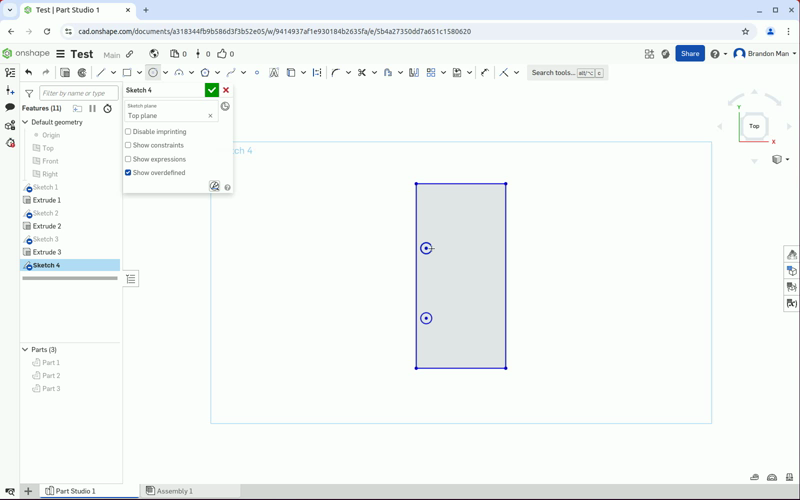
mouse_move(495, 318)
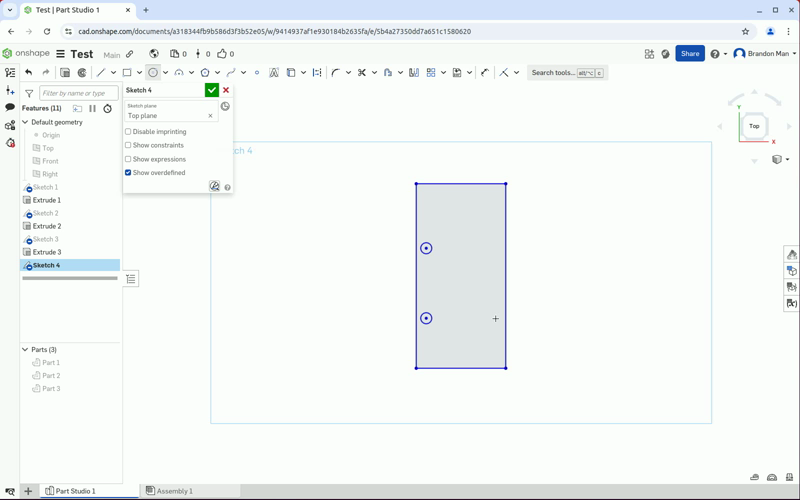
click(495, 318)
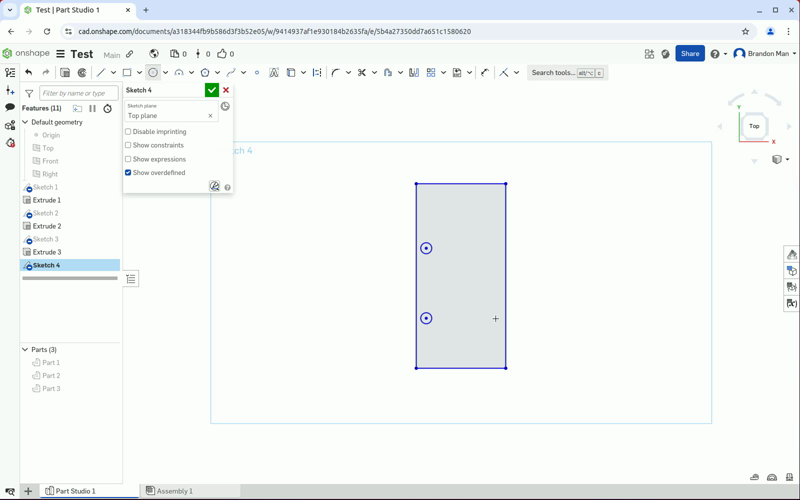
key_up(shift)
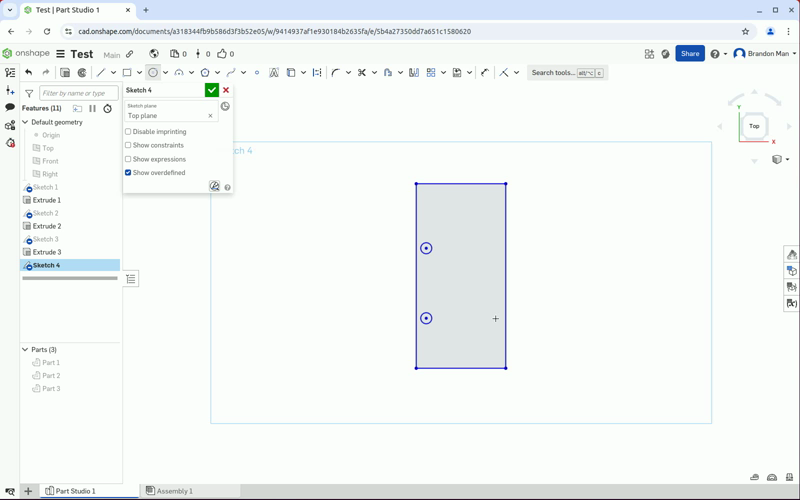
mouse_move(501, 318)
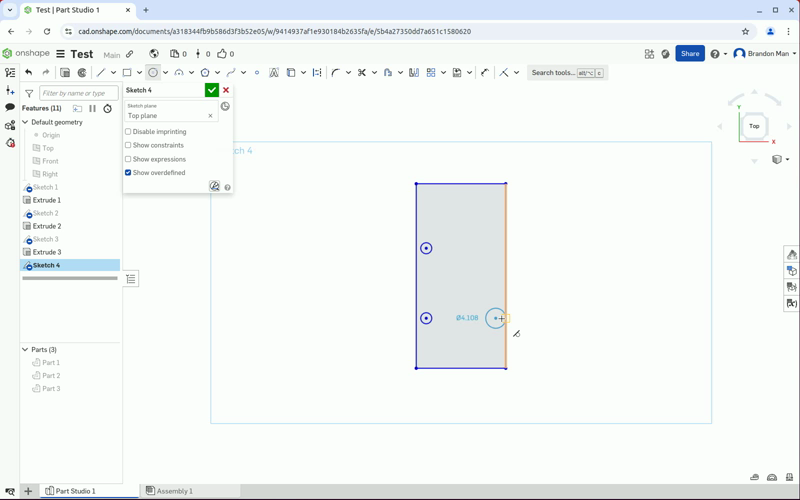
click(501, 318)
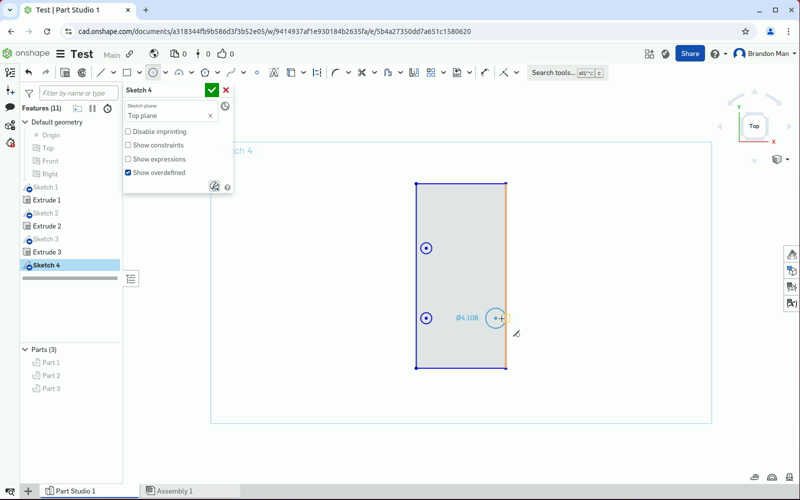
key(esc)
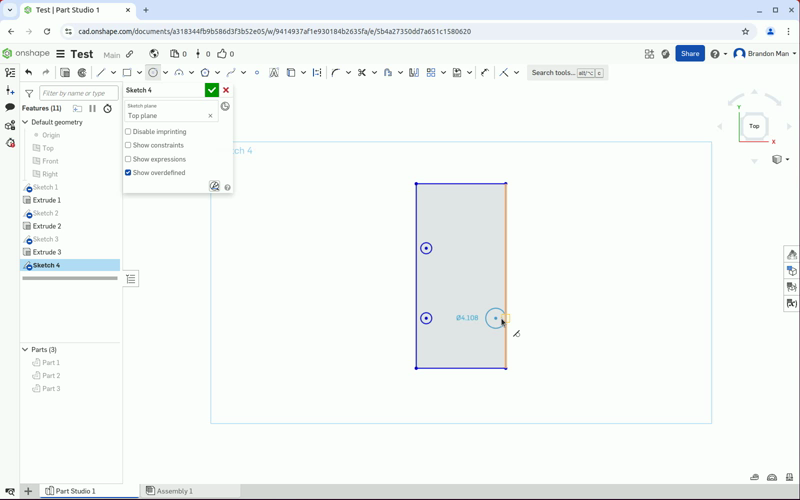
key(c)
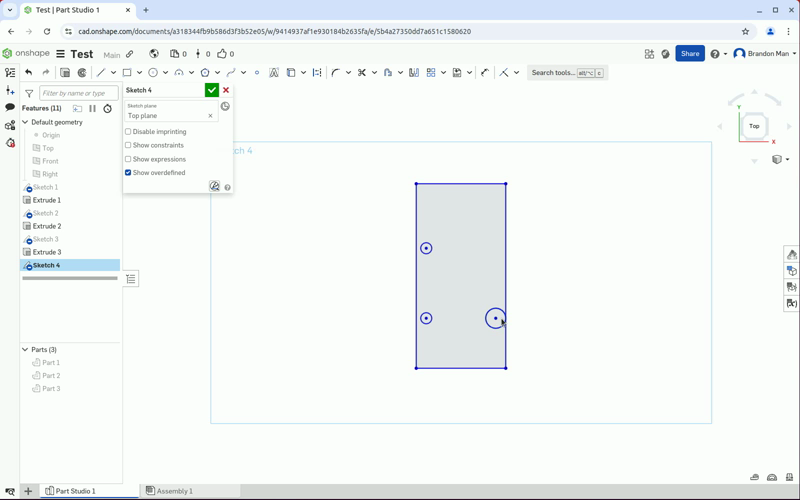
key_down(shift)
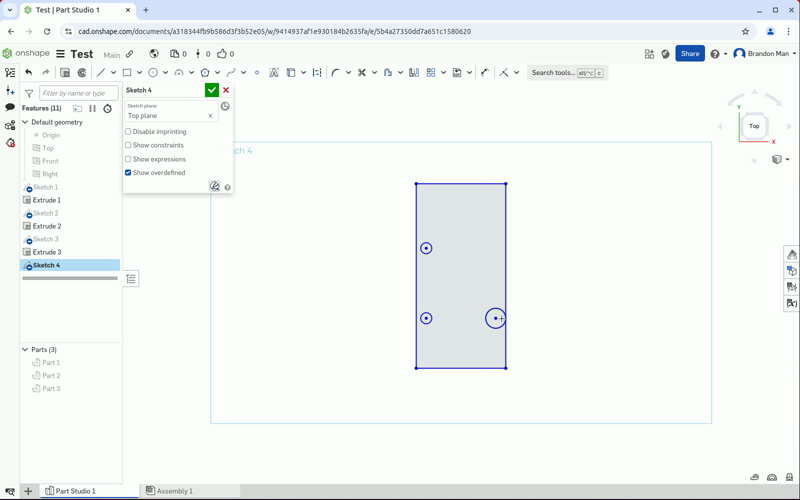
mouse_move(495, 248)
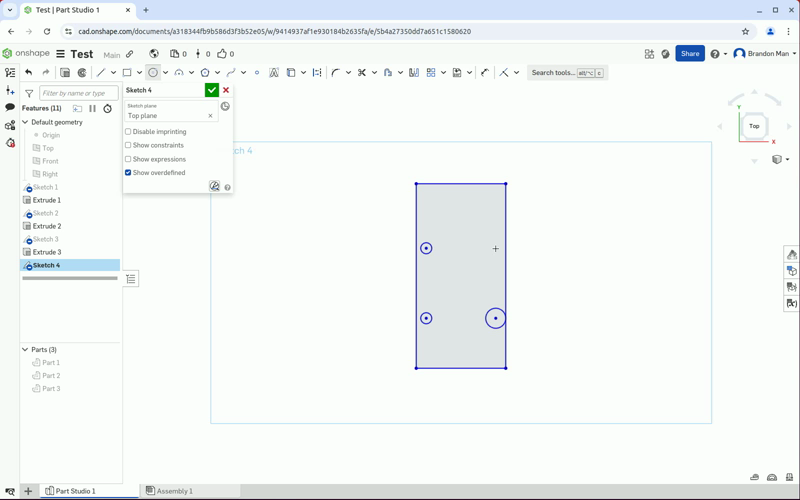
click(495, 248)
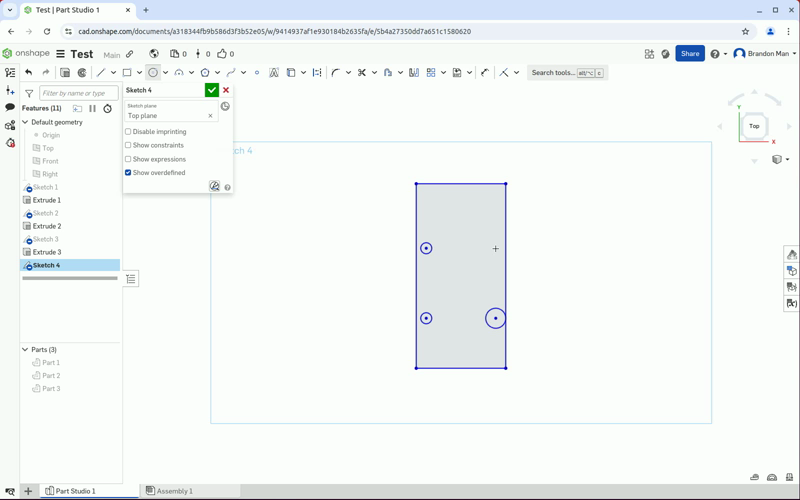
key_up(shift)
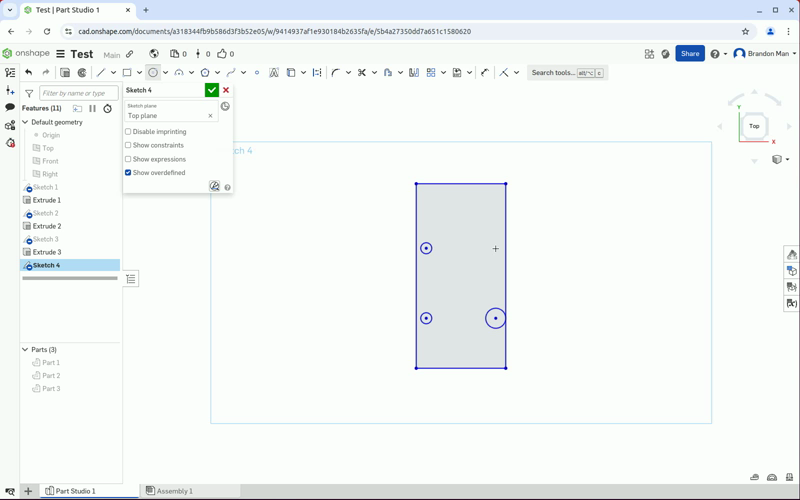
mouse_move(501, 248)
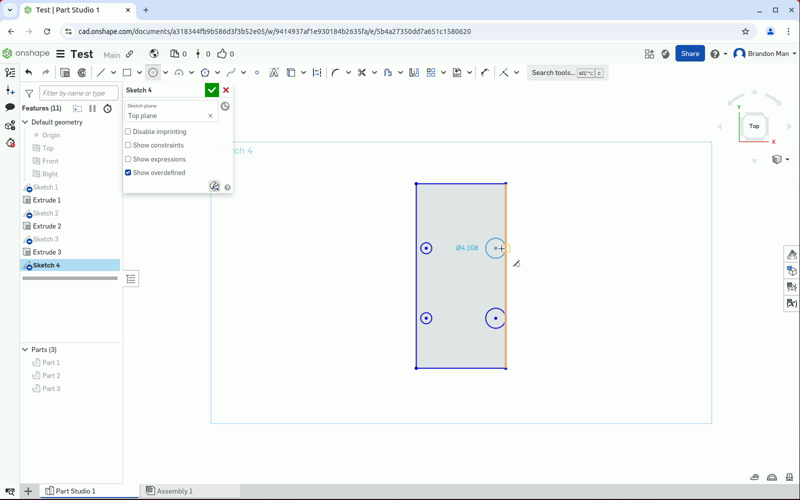
click(501, 248)
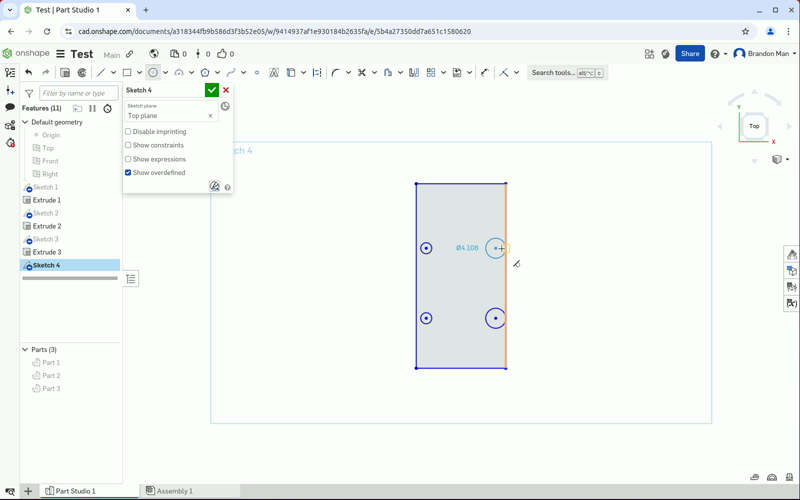
key(esc)
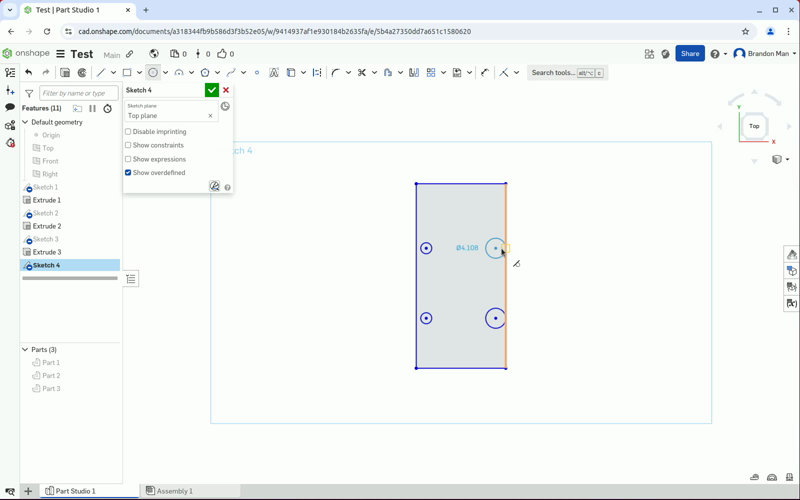
mouse_move(470, 289)
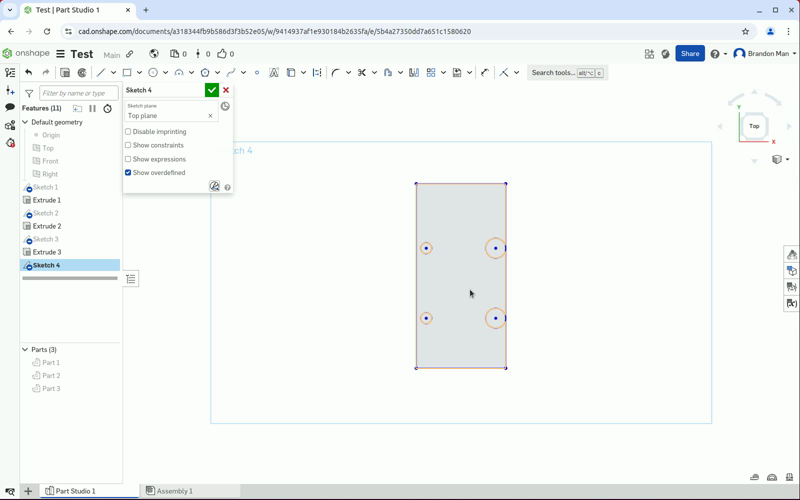
click(470, 289)
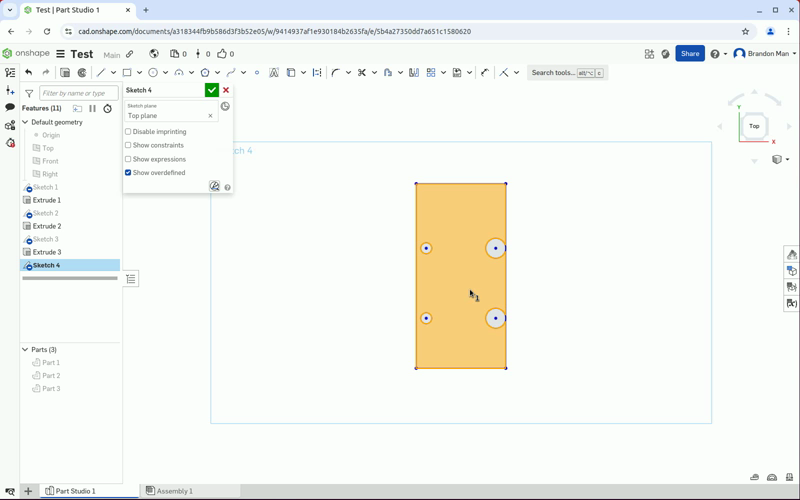
mouse_move(73, 352)
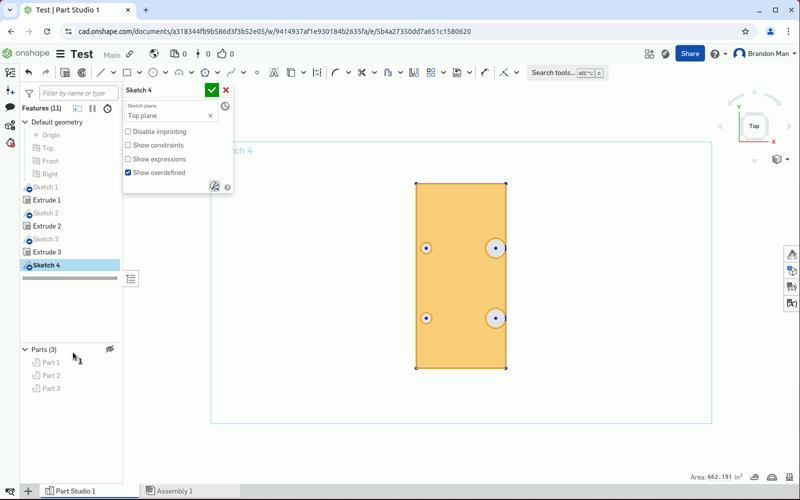
key(shift+y)
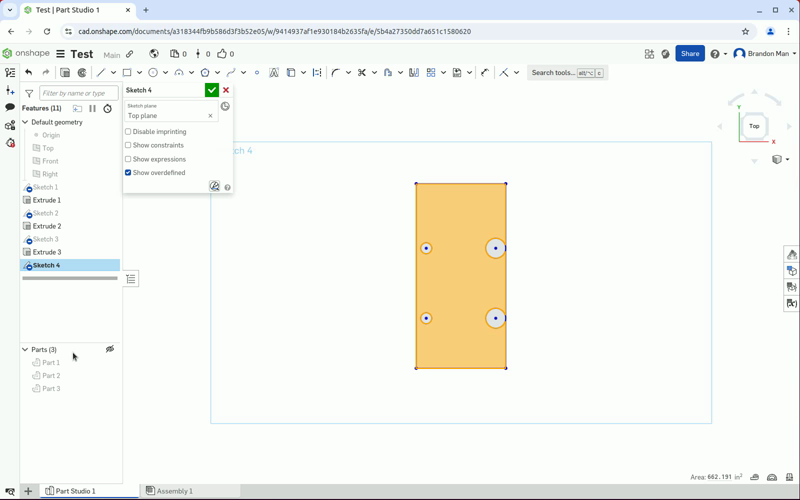
key(shift+e)
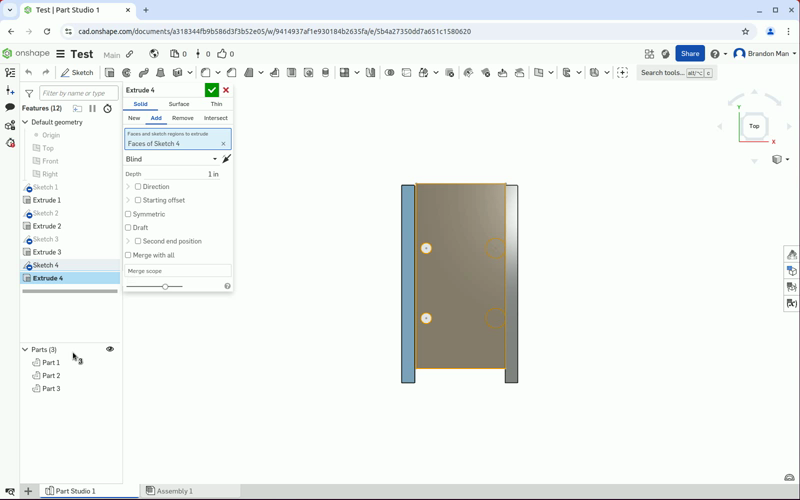
mouse_move(143, 106)
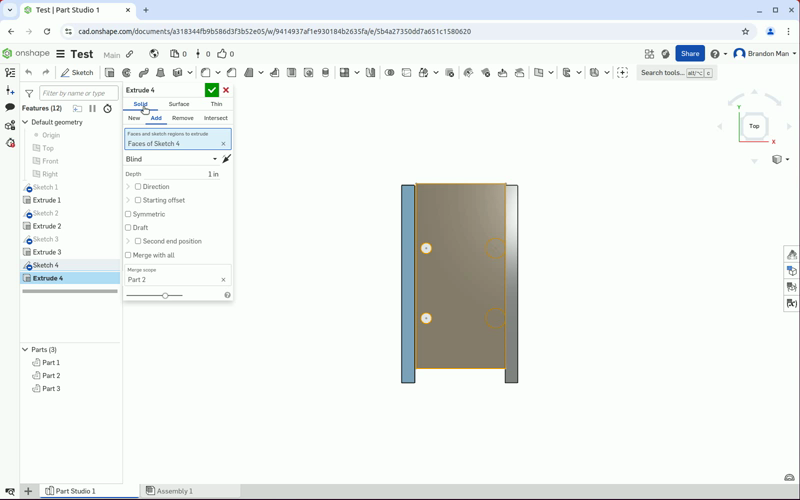
click(143, 106)
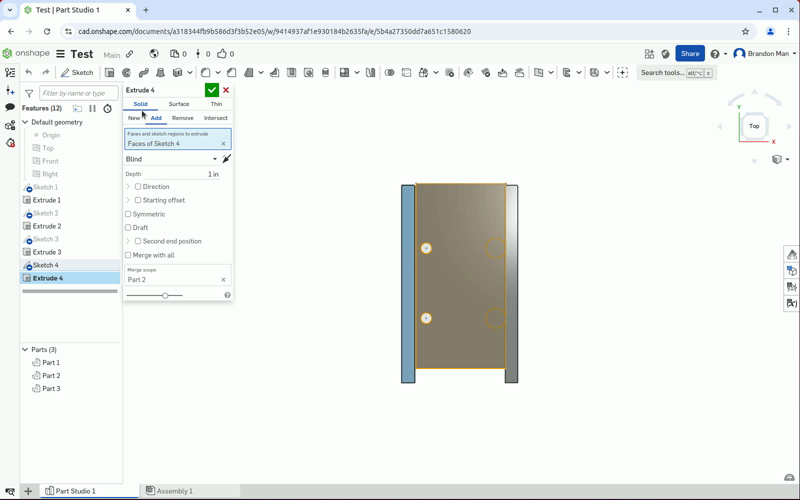
mouse_move(137, 120)
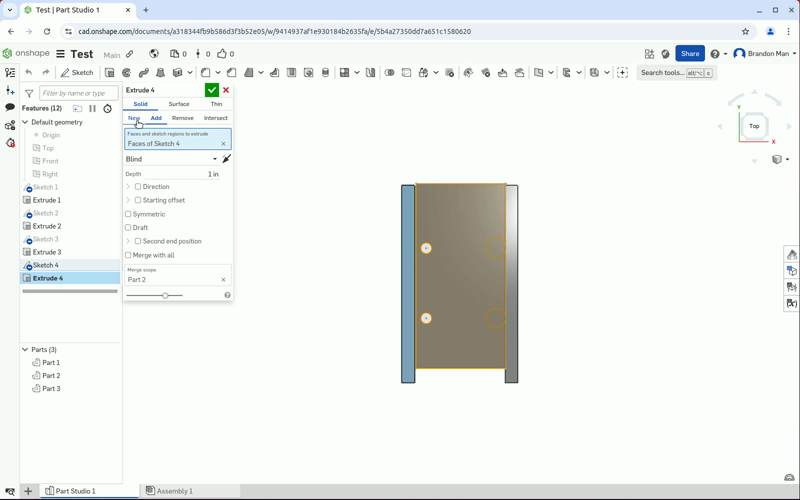
click(137, 120)
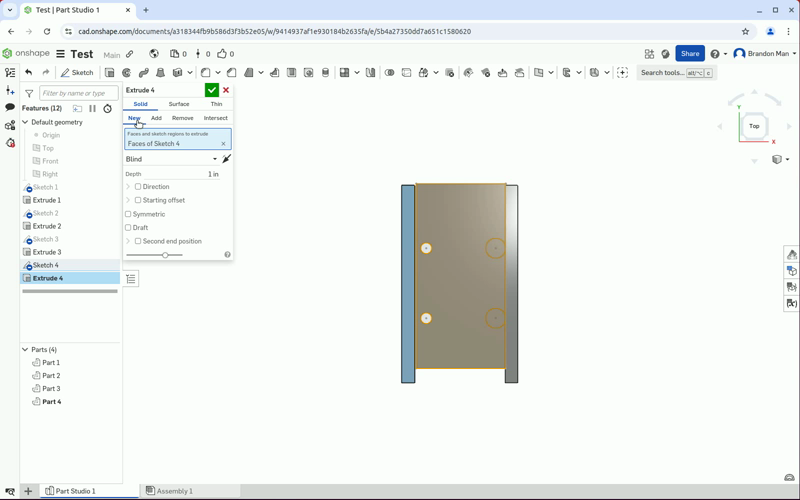
key(tab, 4)
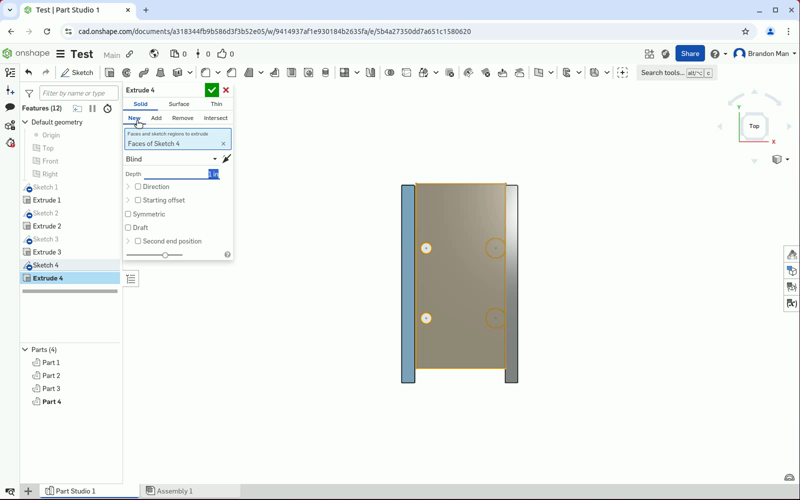
text(-2.648)
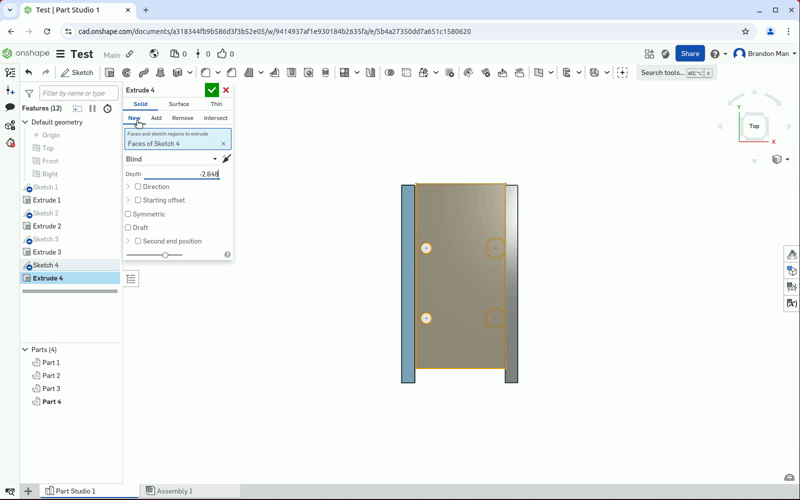
key(enter)
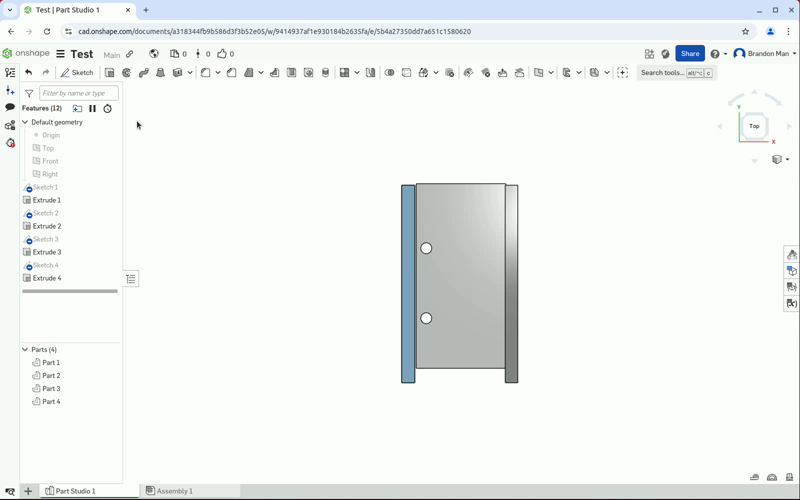
key(shift+h)
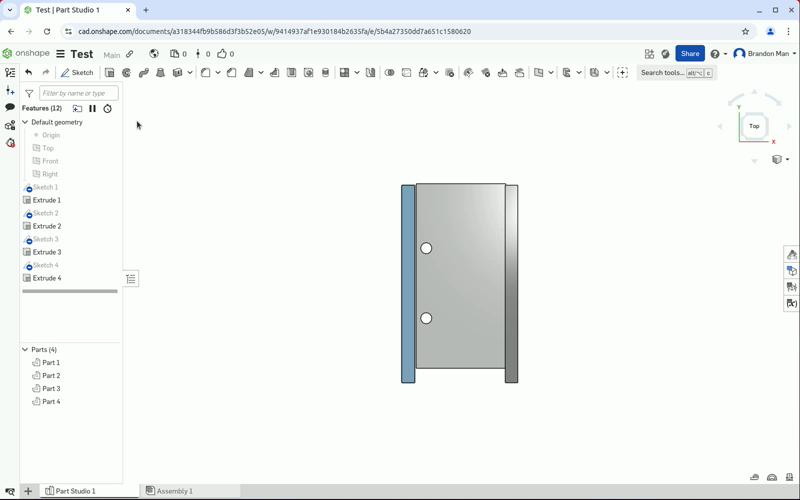
key(shift+h)
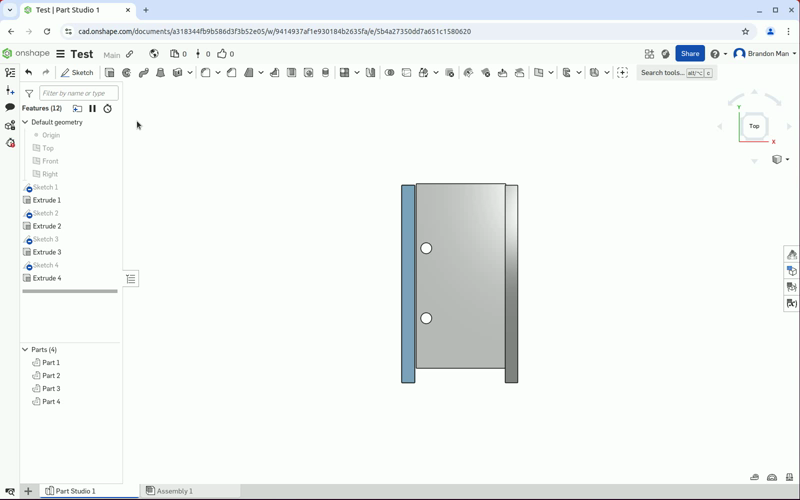
mouse_move(73, 189)
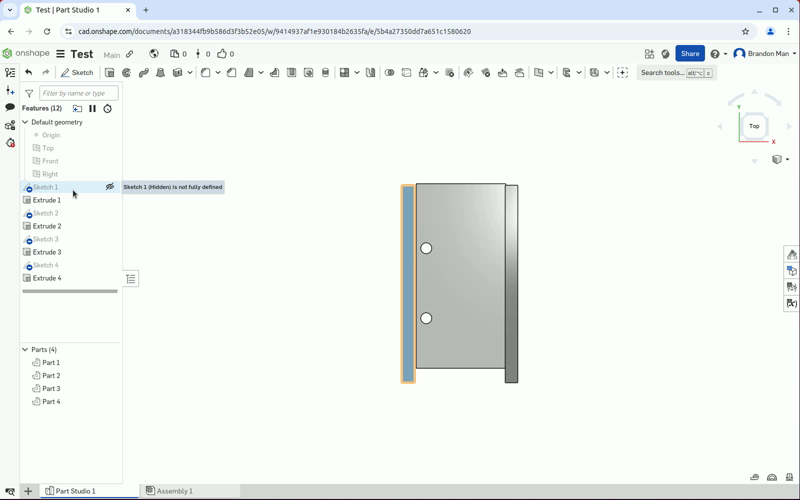
click(73, 189)
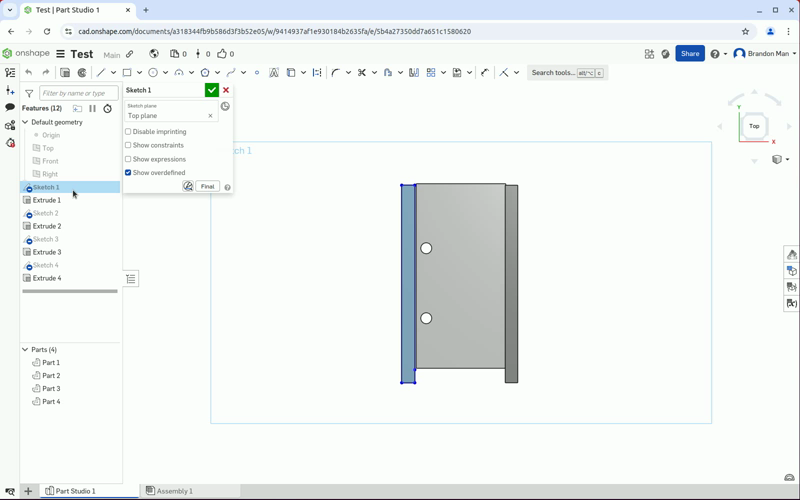
mouse_move(229, 92)
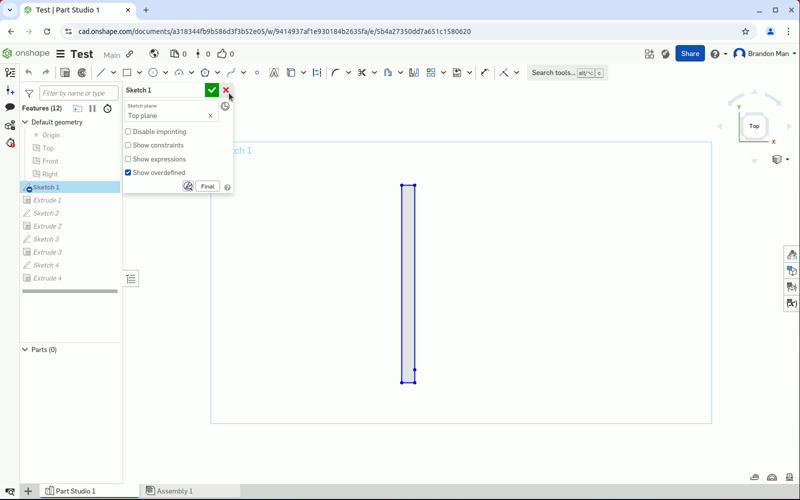
click(229, 92)
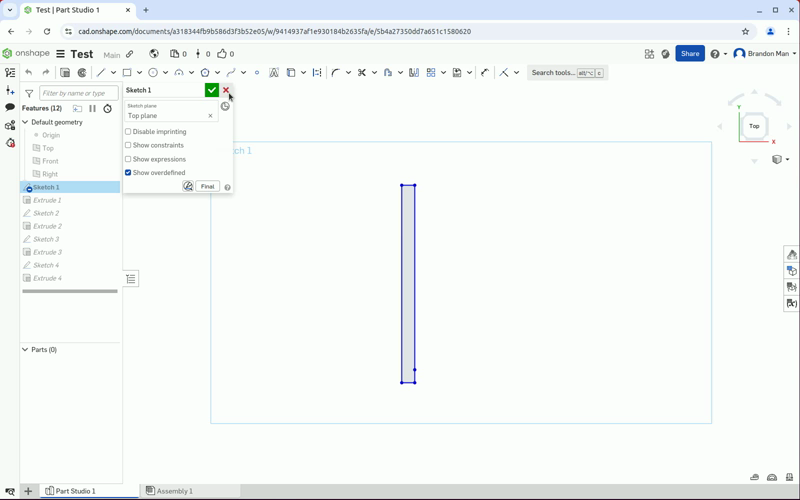
key(shift+s)
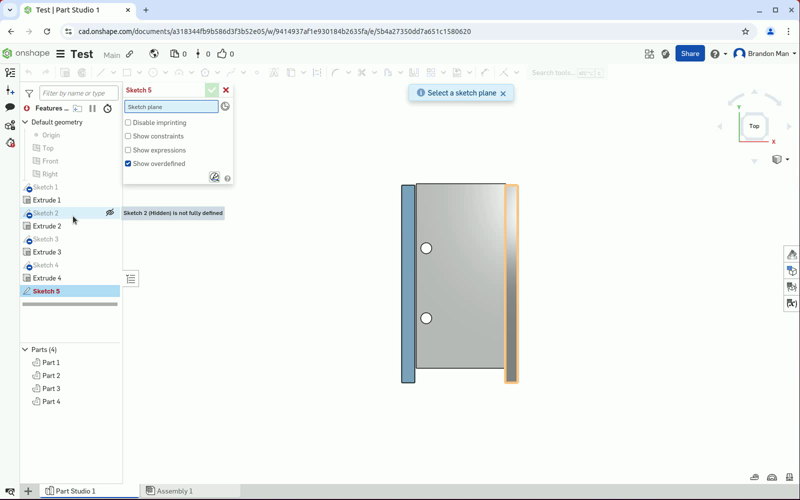
scroll(3)
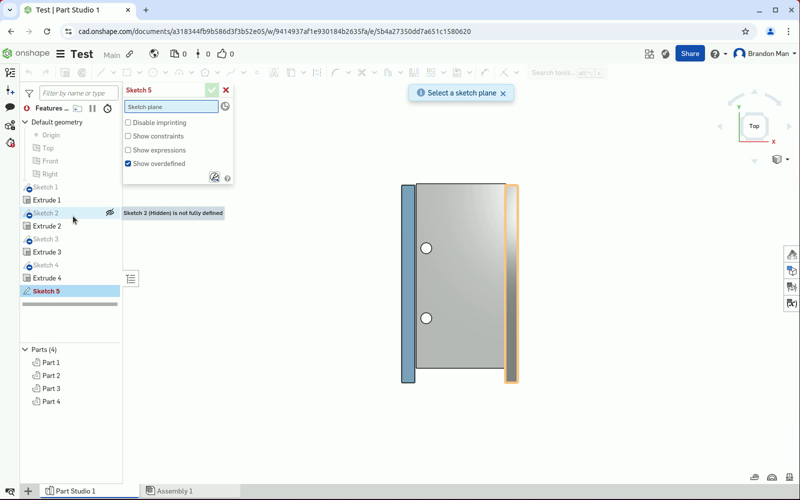
mouse_move(73, 150)
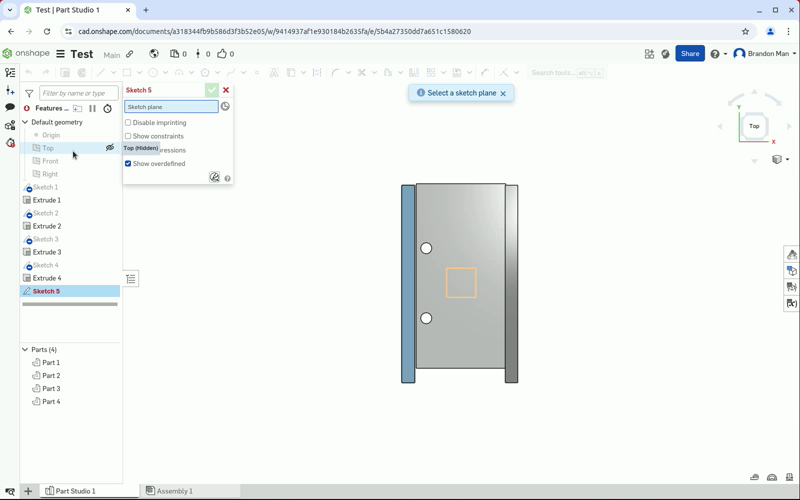
click(73, 150)
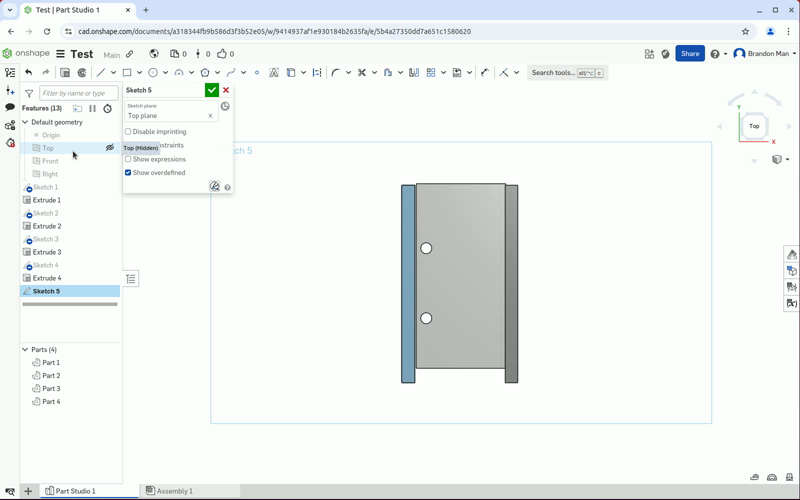
mouse_move(73, 352)
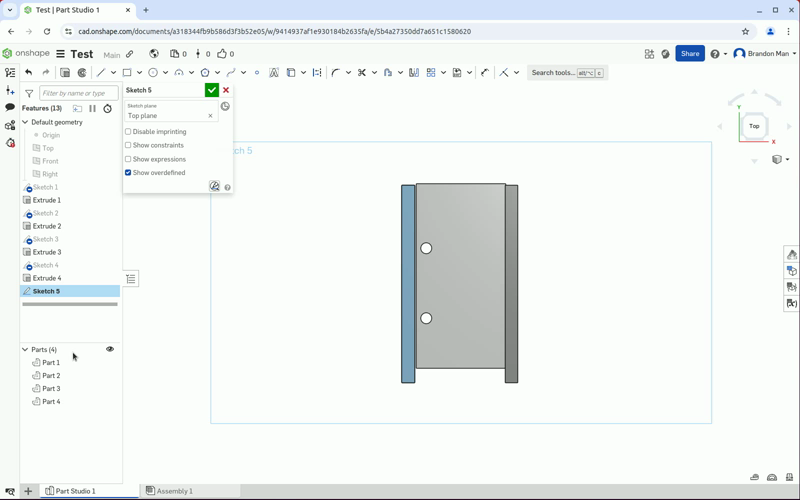
key(y)
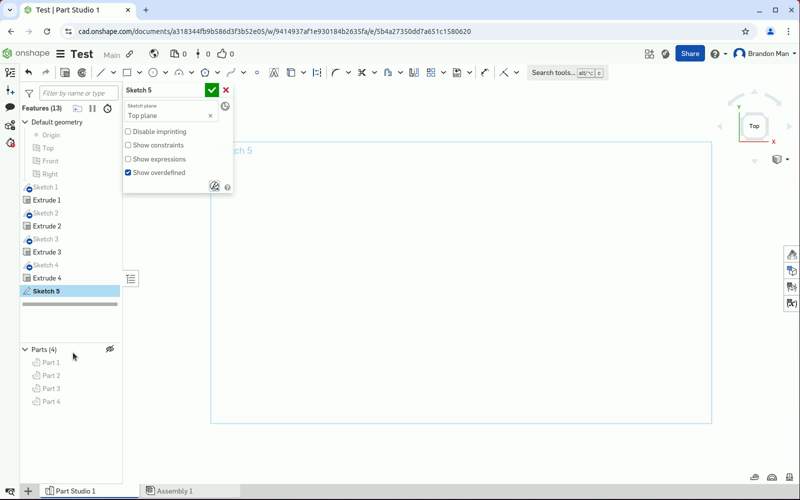
key(l)
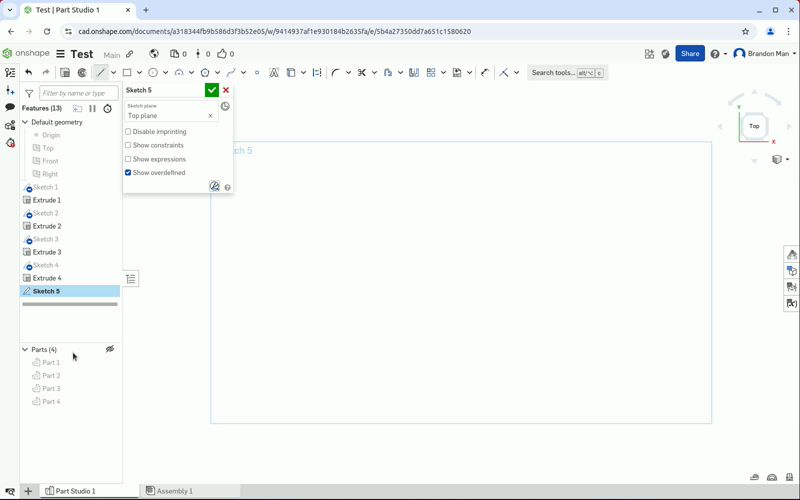
key_down(shift)
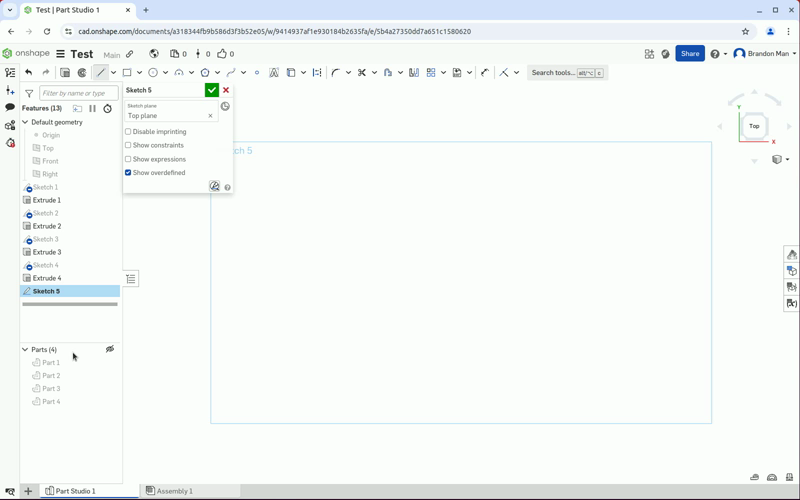
mouse_move(505, 382)
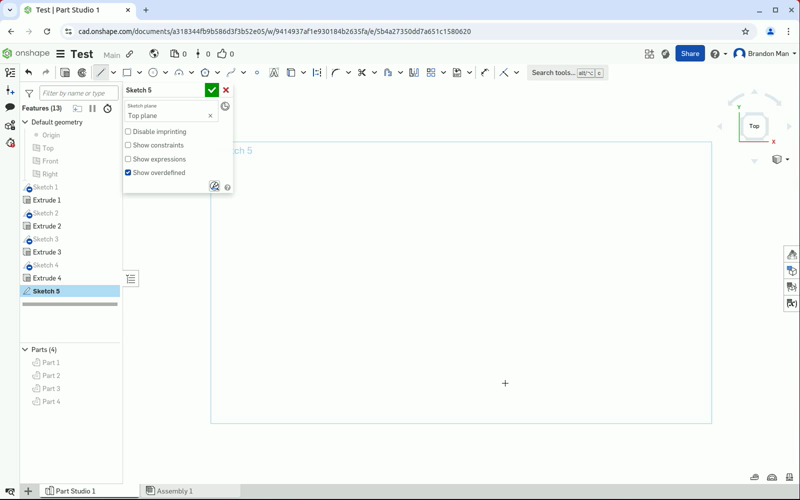
click(505, 382)
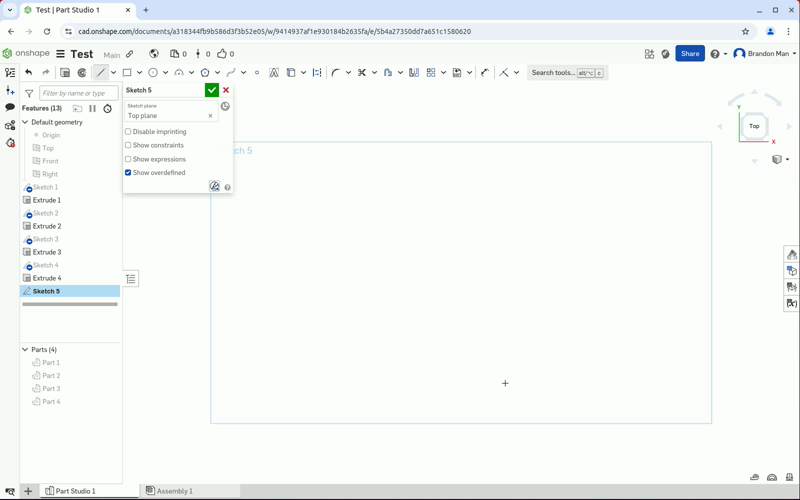
key_up(shift)
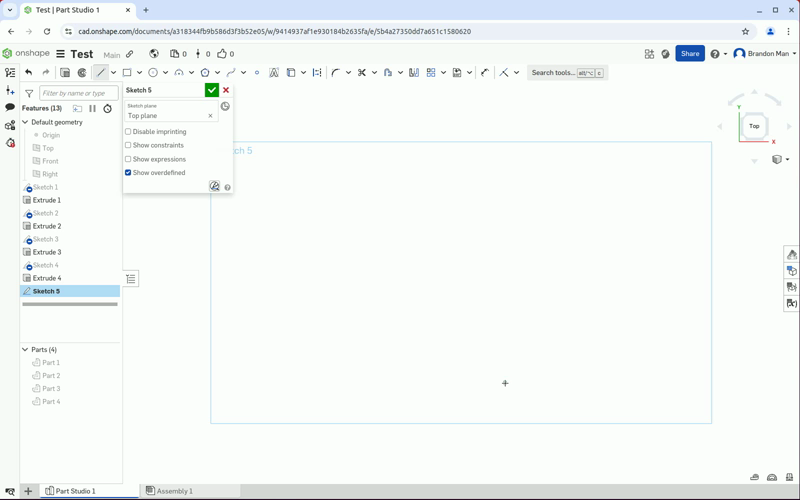
key_down(shift)
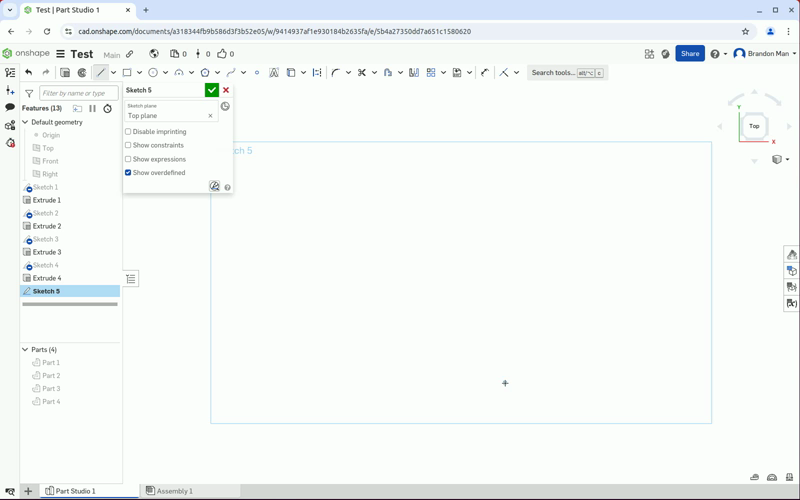
mouse_move(535, 382)
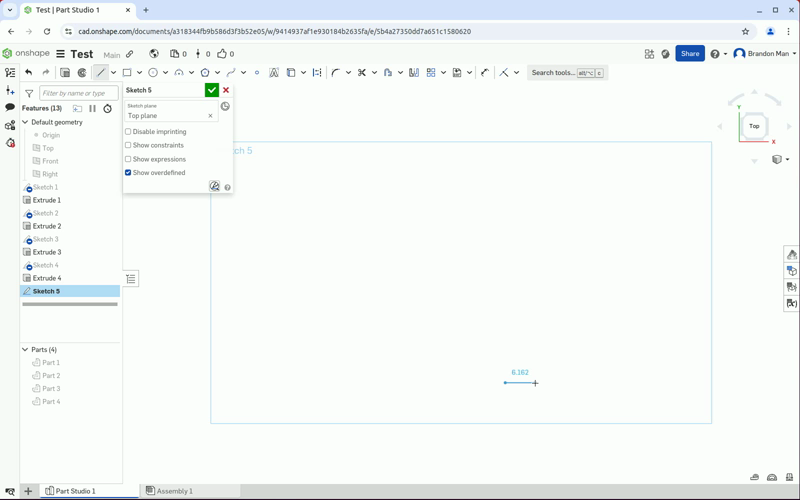
mouse_move(517, 382)
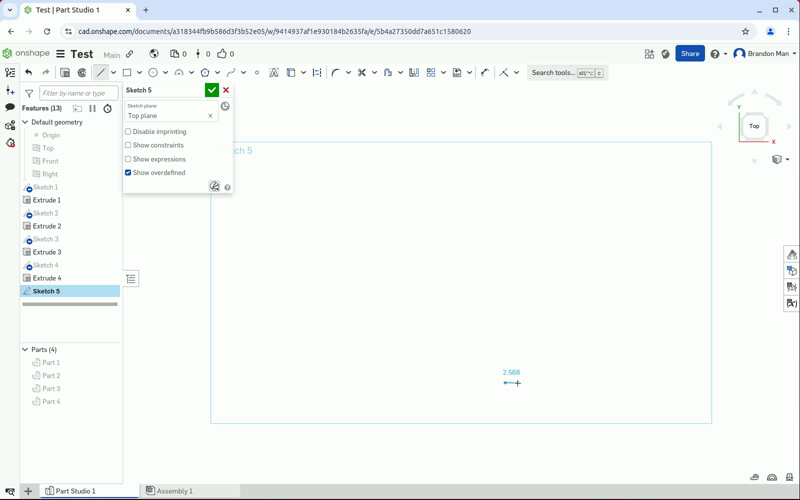
click(517, 382)
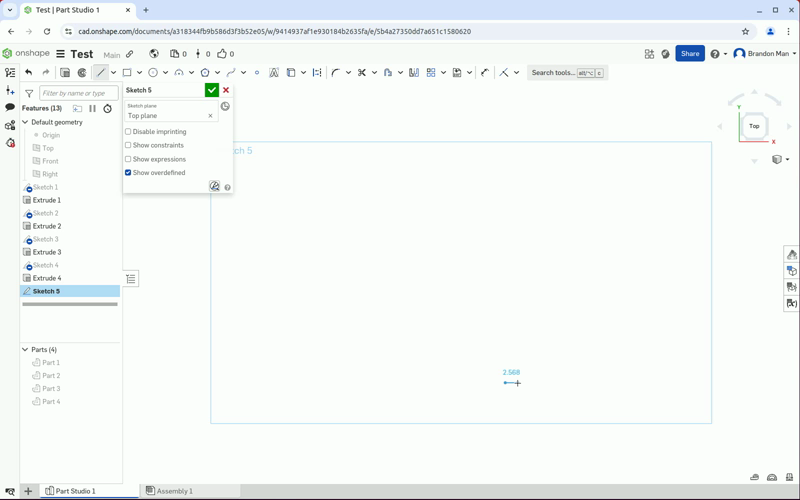
key_up(shift)
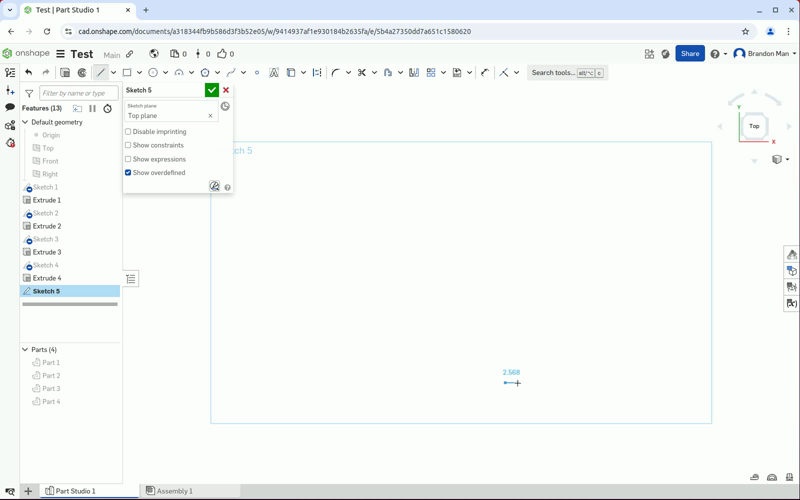
key_down(shift)
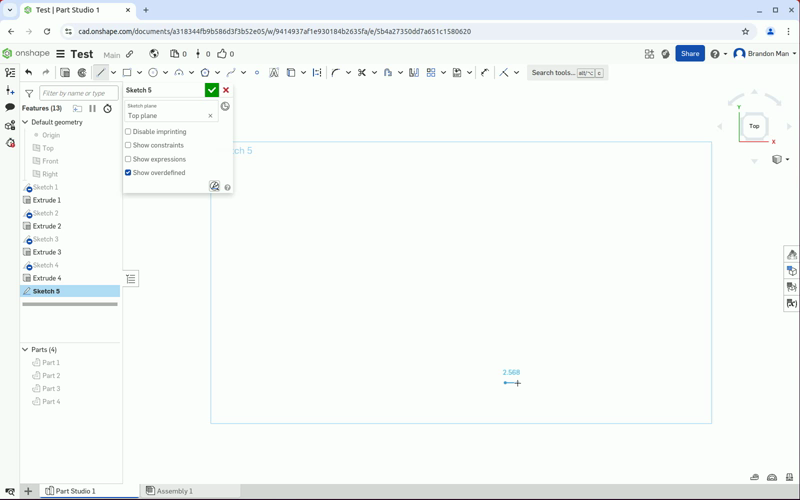
mouse_move(517, 185)
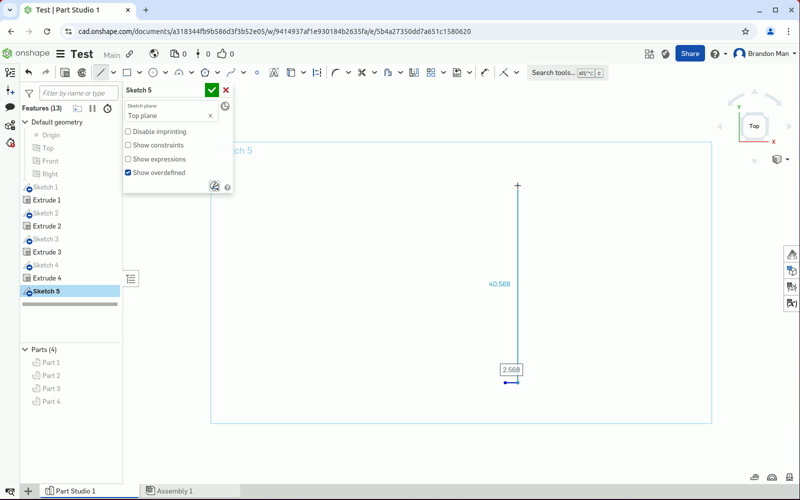
click(517, 185)
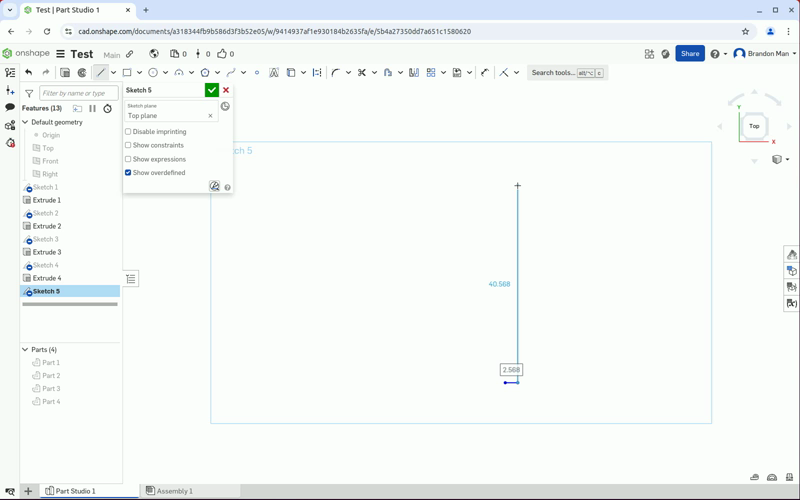
key_up(shift)
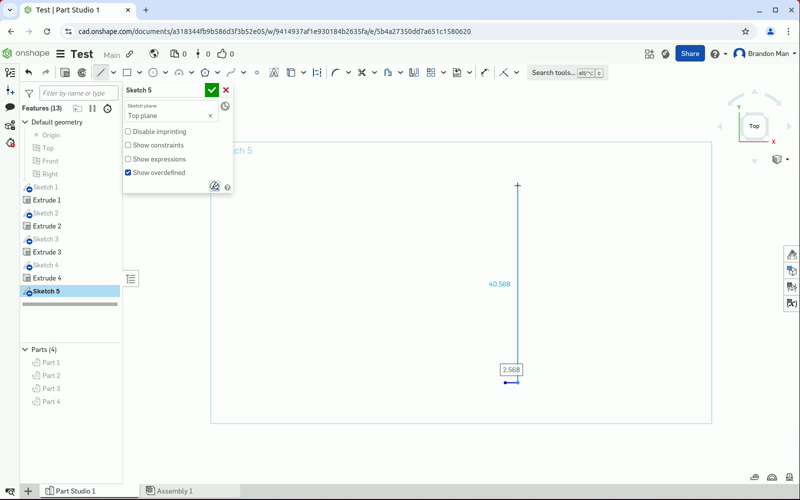
key_down(shift)
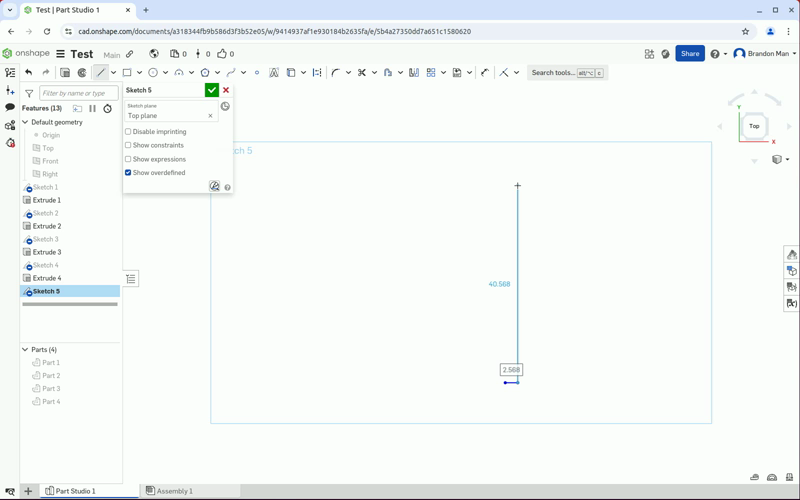
mouse_move(547, 185)
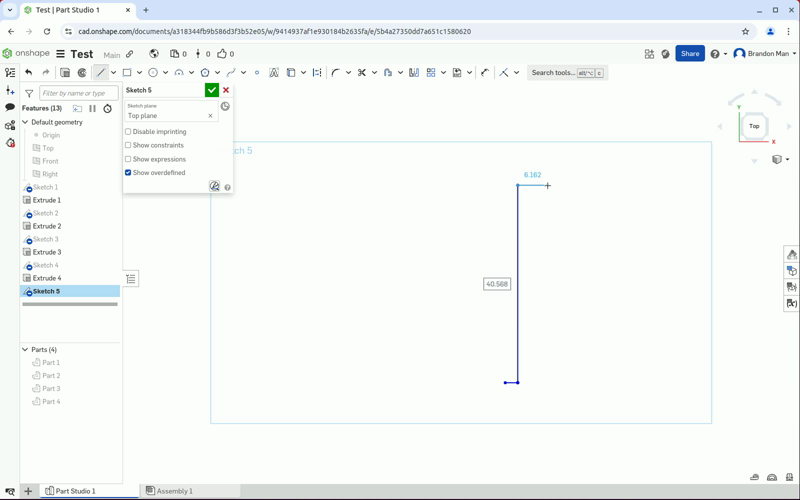
mouse_move(505, 185)
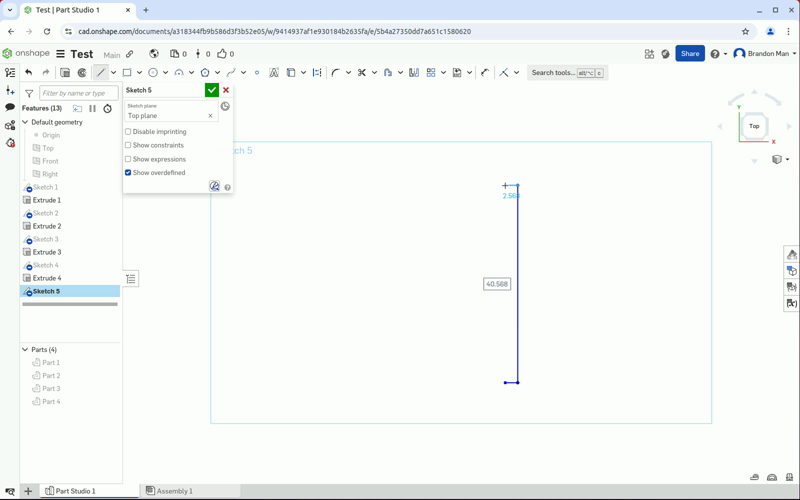
click(505, 185)
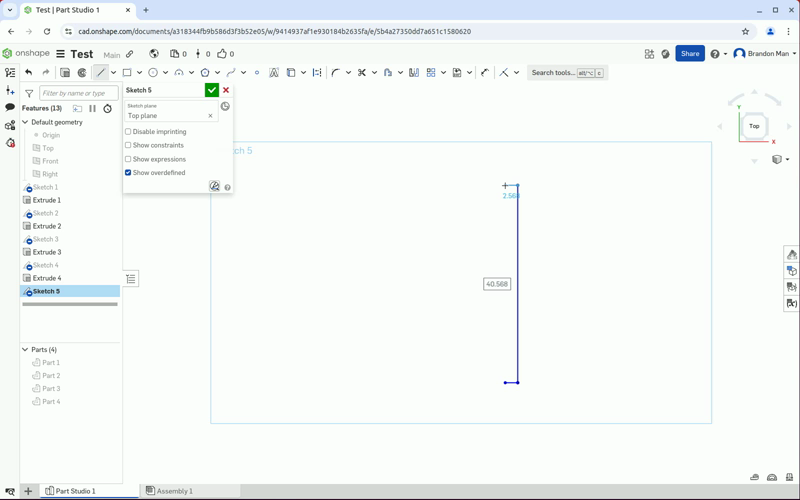
key_up(shift)
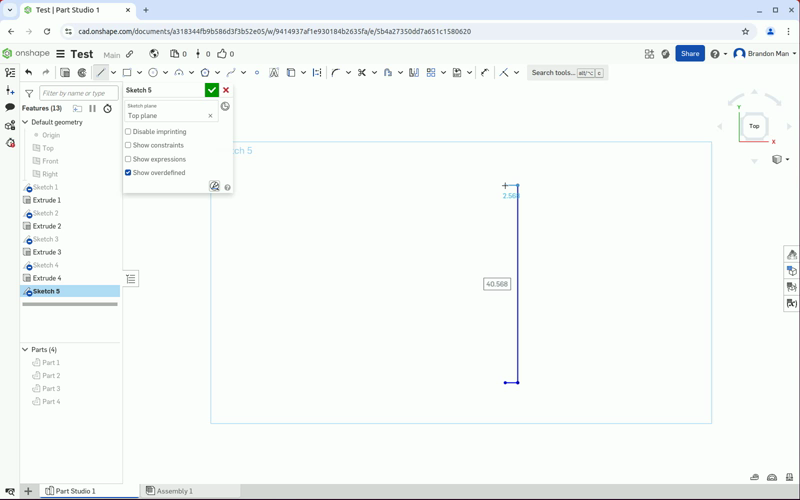
key_down(shift)
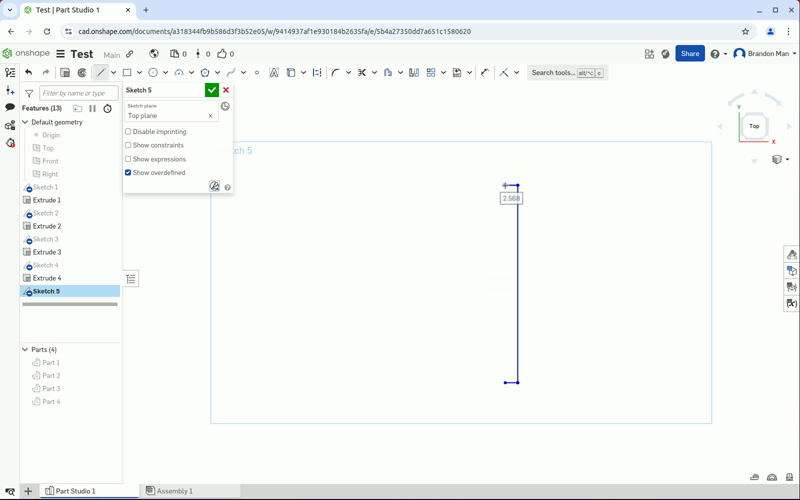
mouse_move(505, 369)
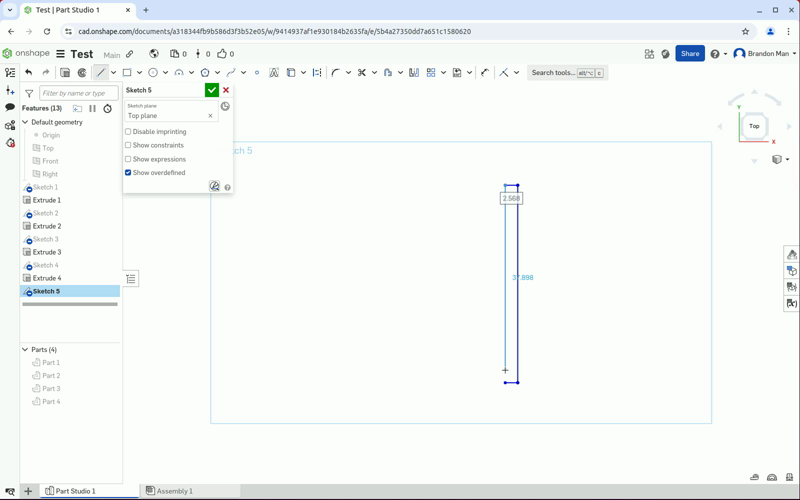
click(505, 369)
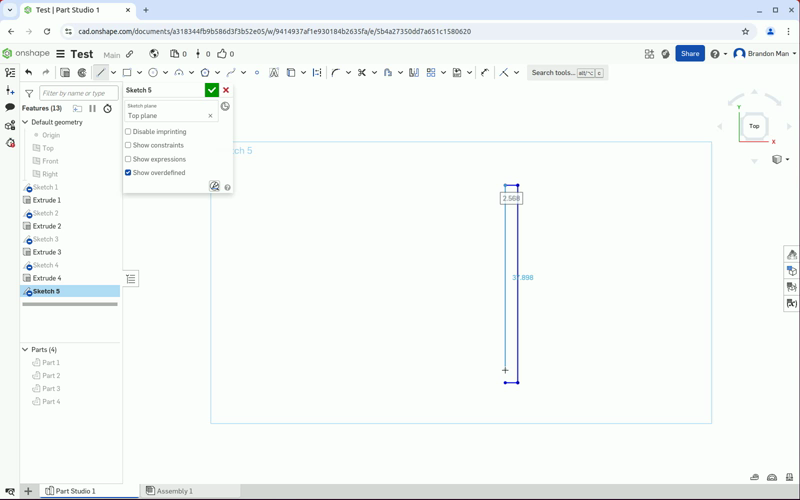
key_up(shift)
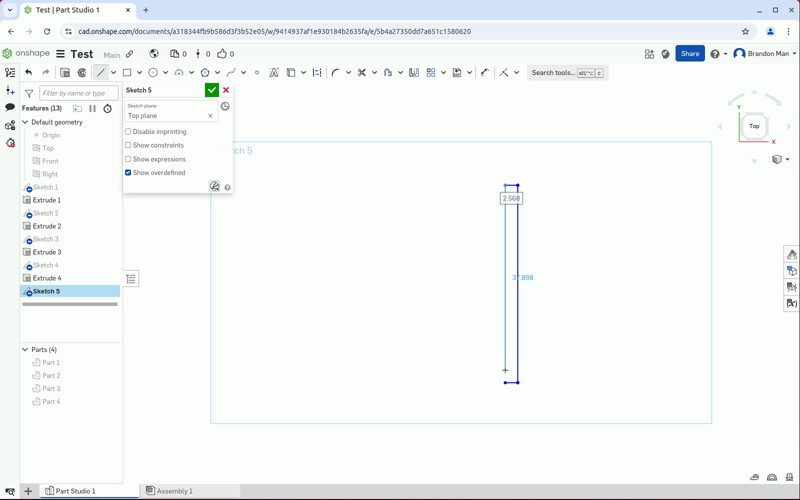
mouse_move(535, 369)
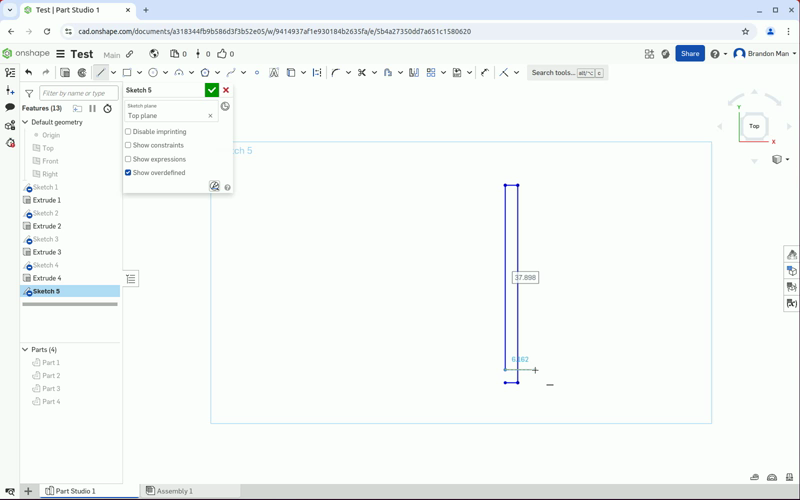
key_down(shift)
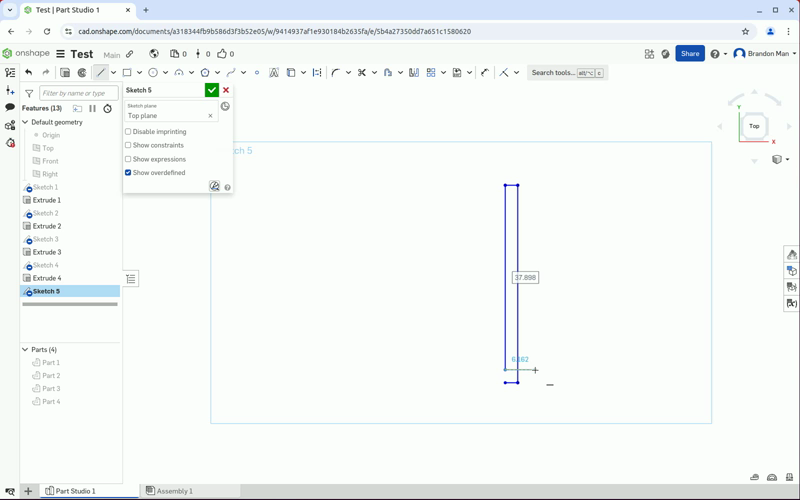
mouse_move(505, 382)
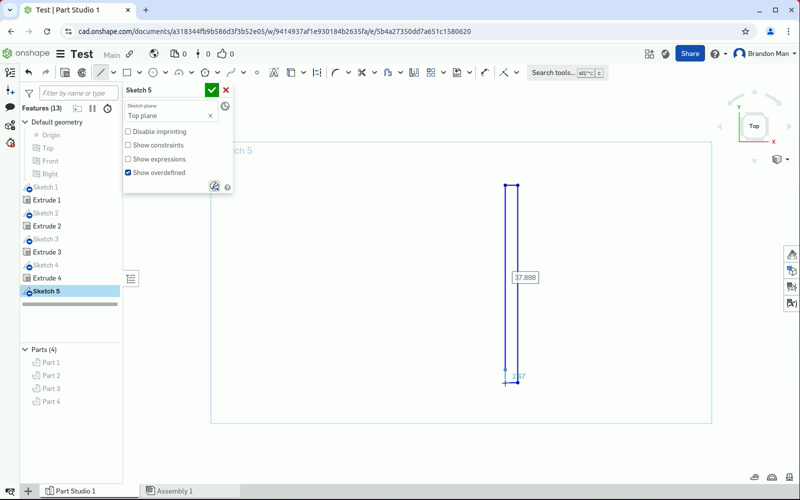
key_up(shift)
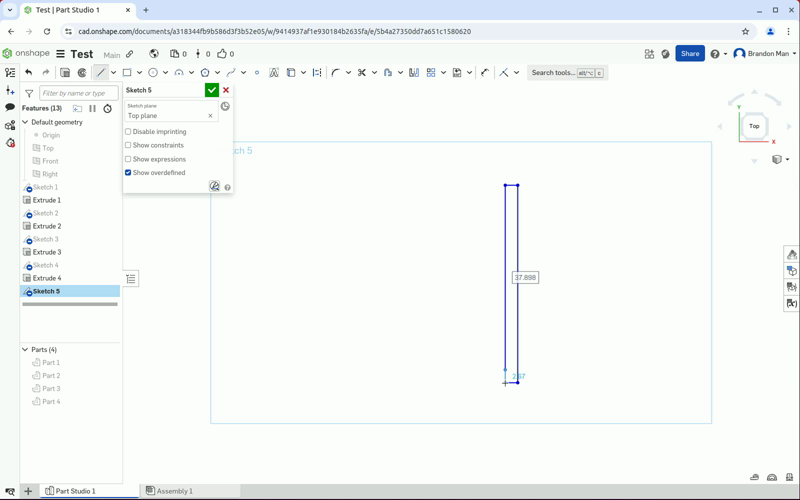
click(505, 382)
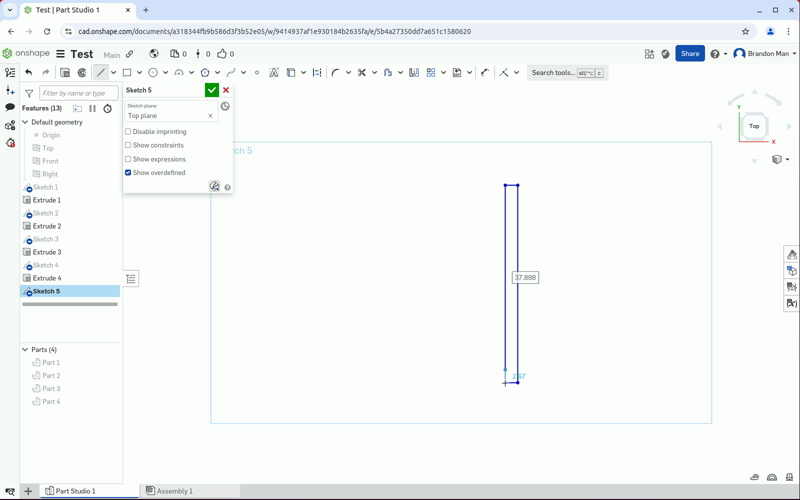
key(esc)
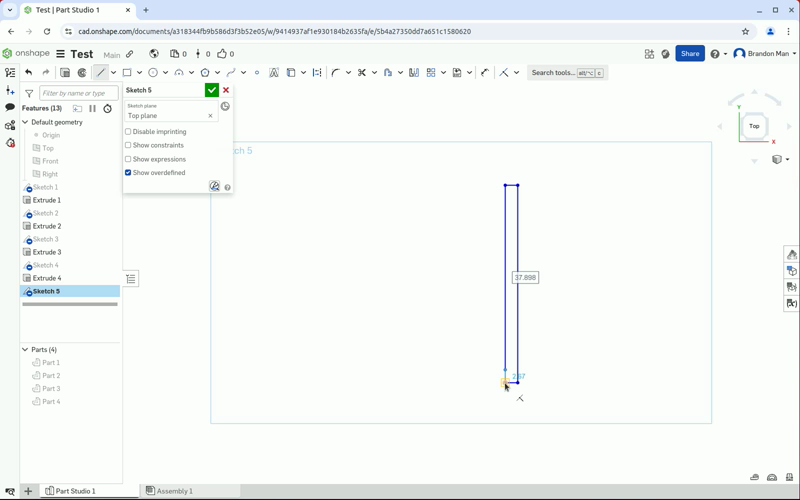
mouse_move(507, 298)
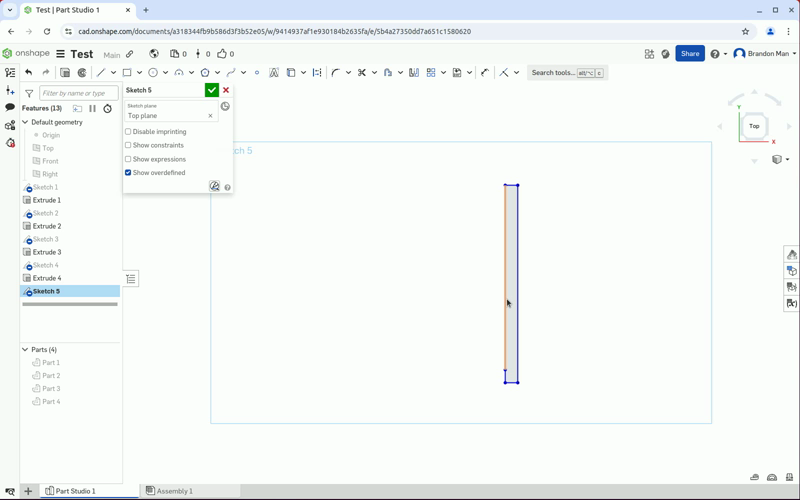
click(507, 298)
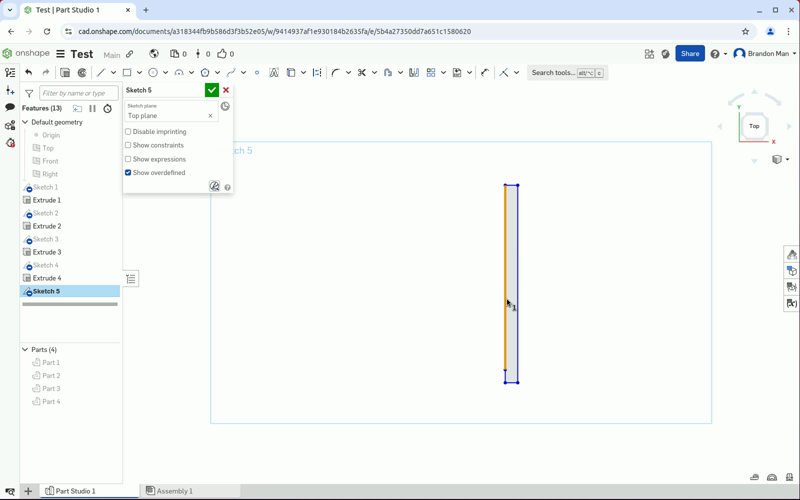
mouse_move(73, 352)
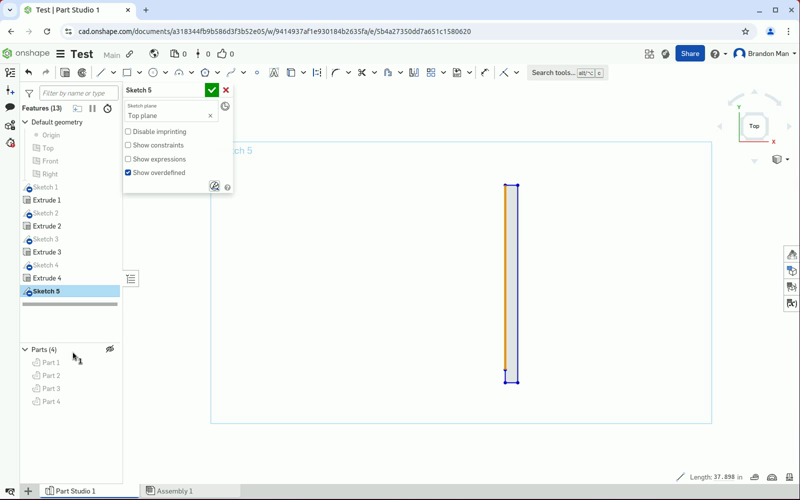
key(shift+y)
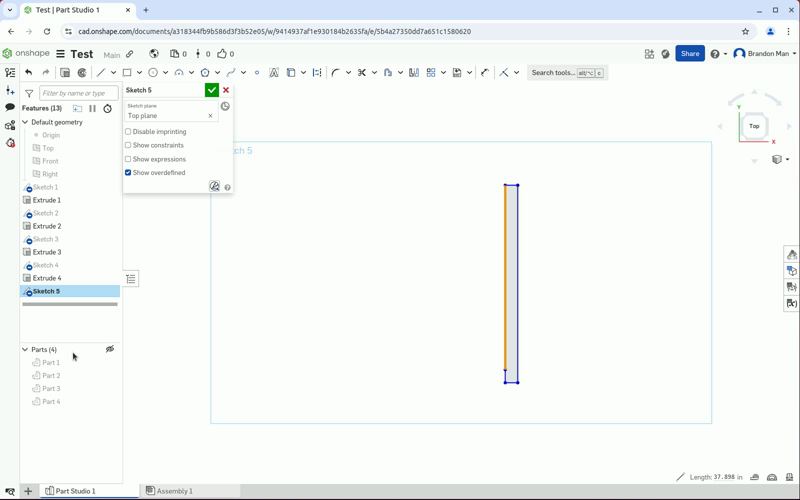
key(shift+e)
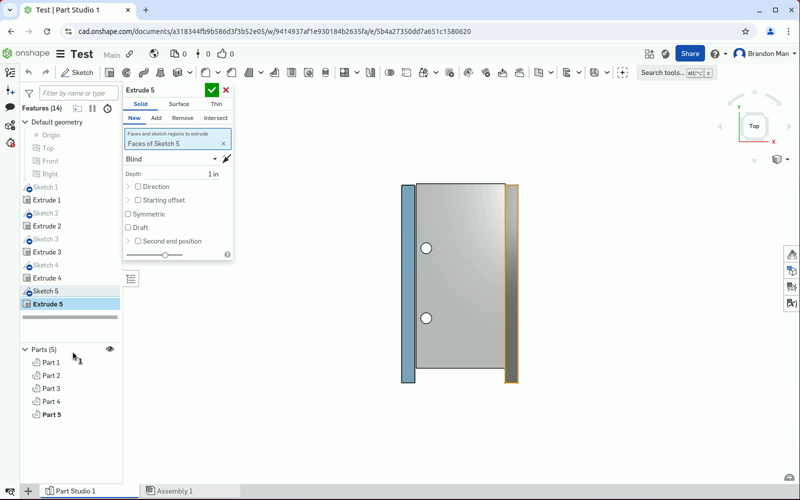
mouse_move(143, 106)
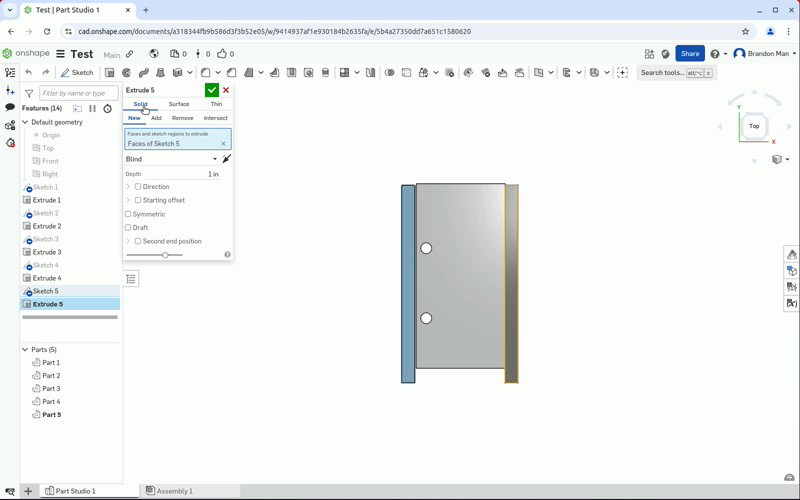
click(143, 106)
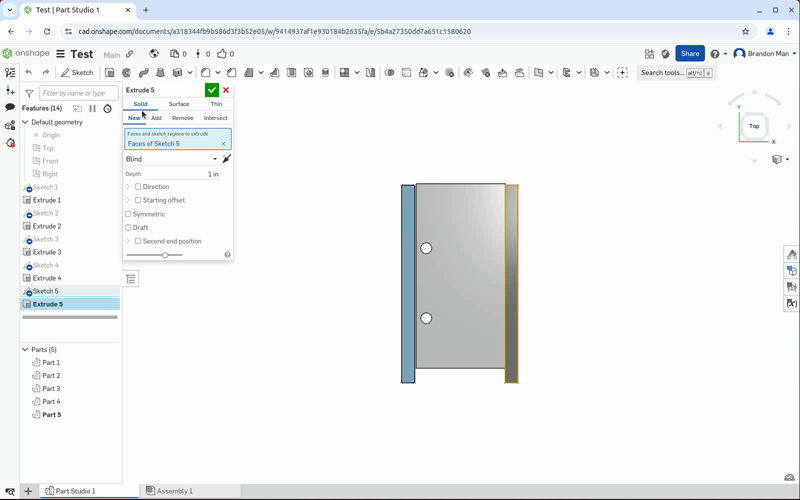
mouse_move(137, 120)
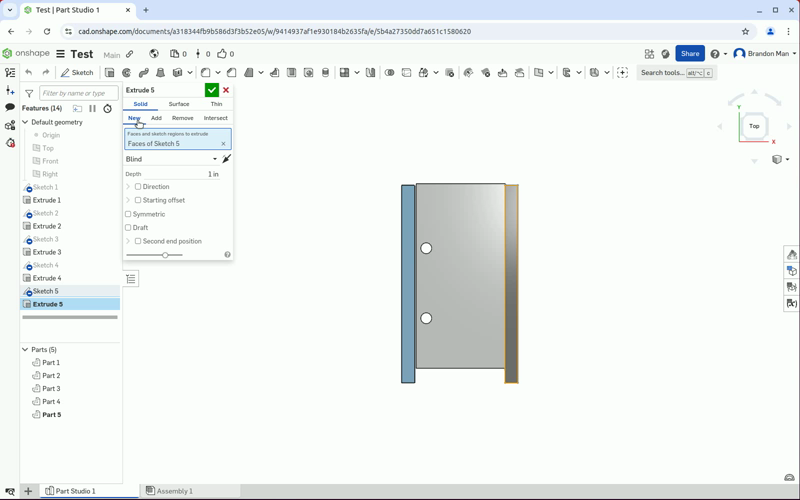
click(137, 120)
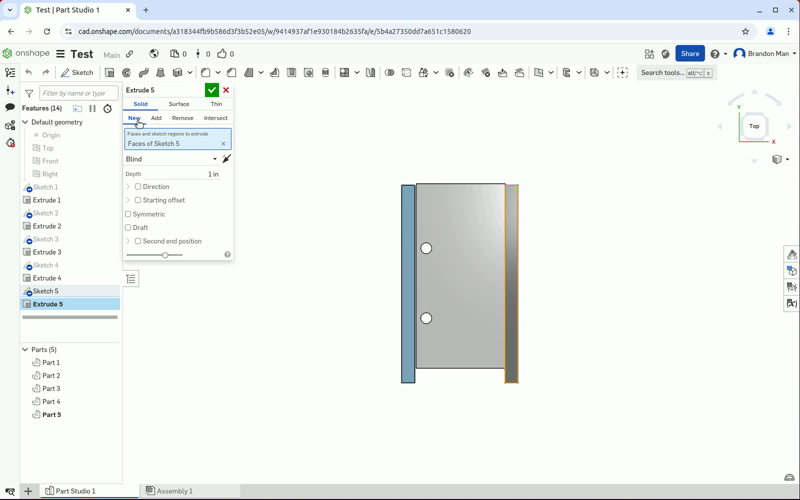
key(tab, 4)
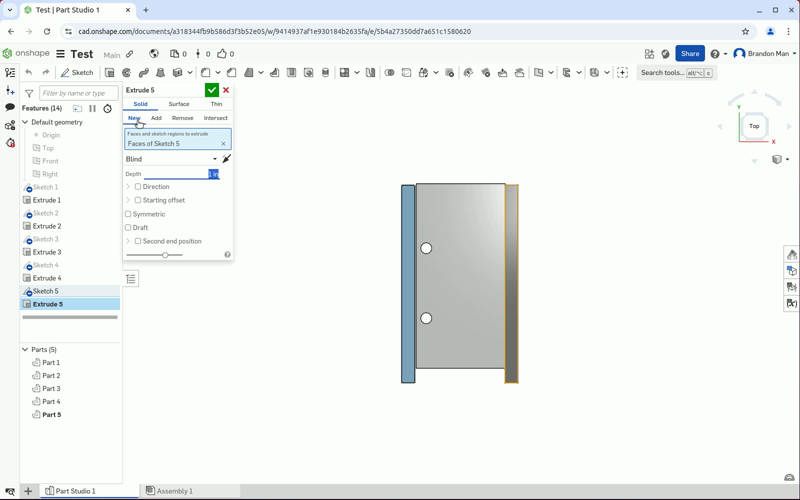
text(-2.648)
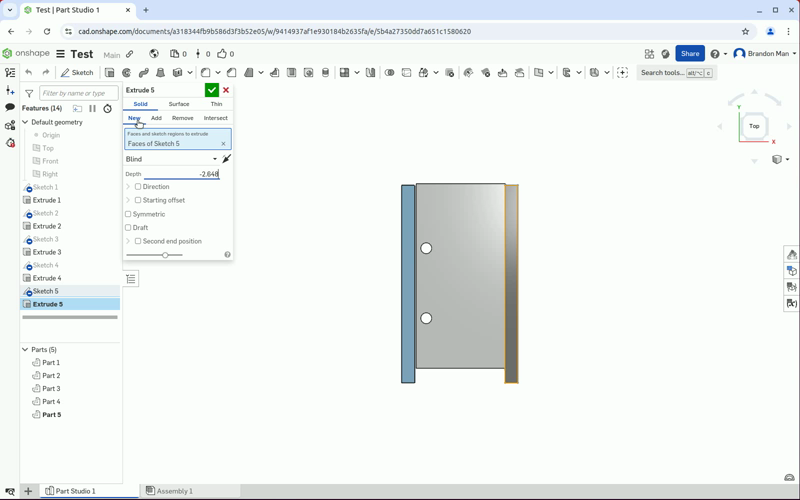
key(enter)
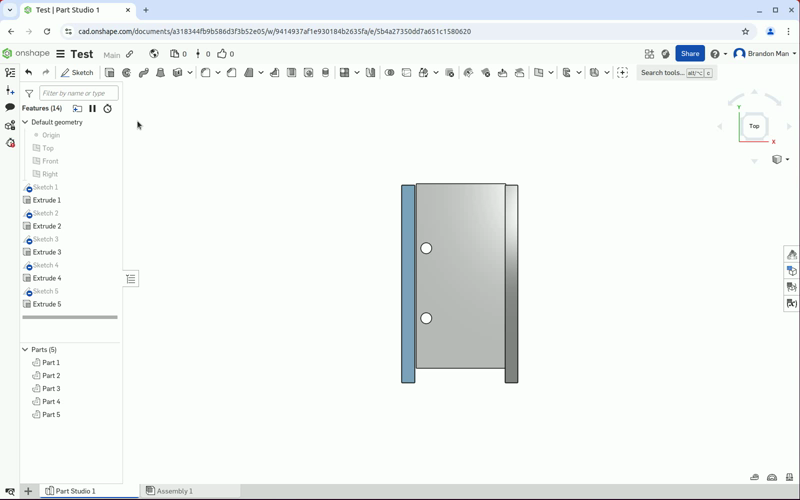
key(shift+h)
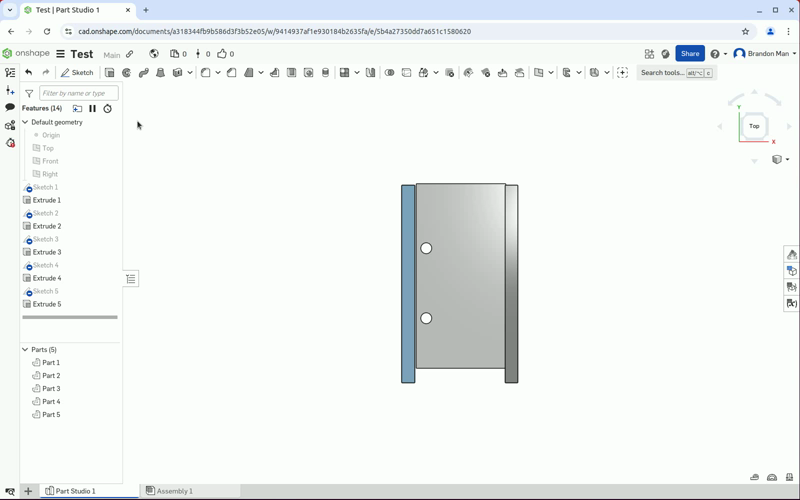
key(shift+h)
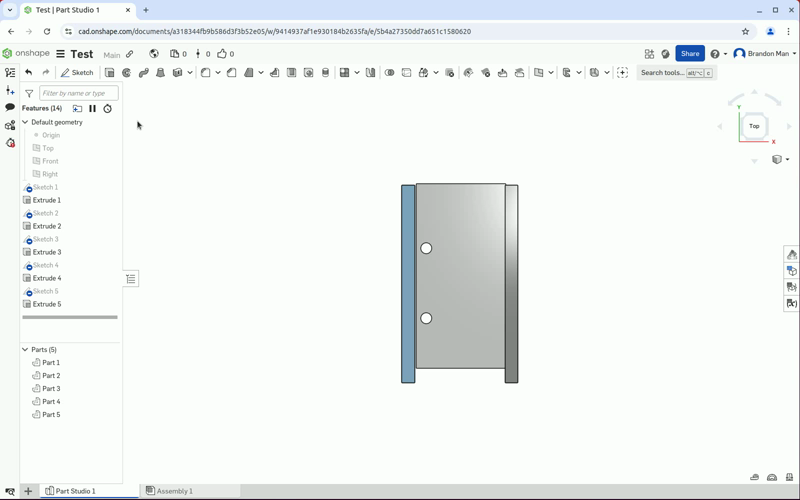
mouse_move(73, 189)
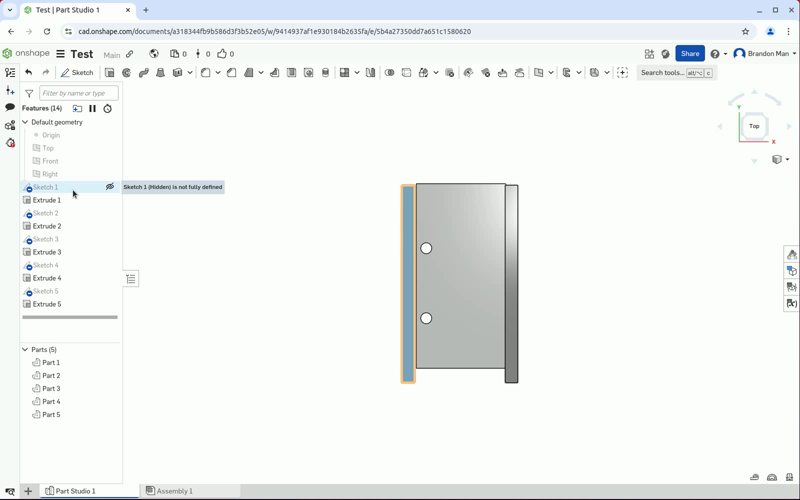
click(73, 189)
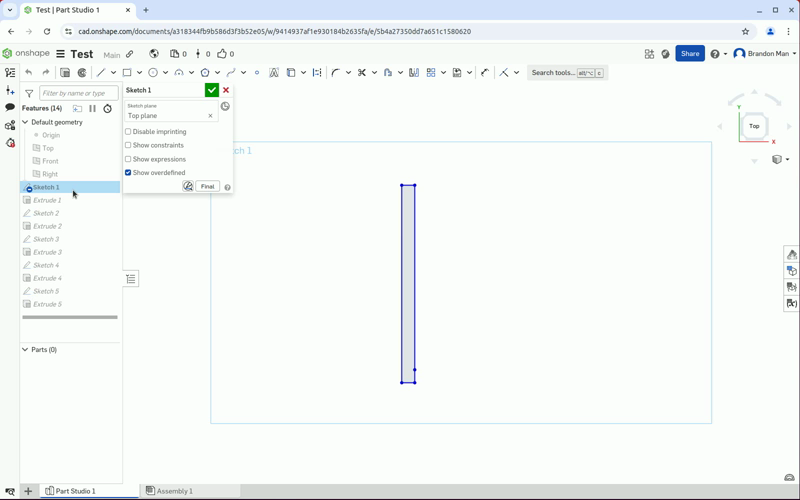
mouse_move(229, 92)
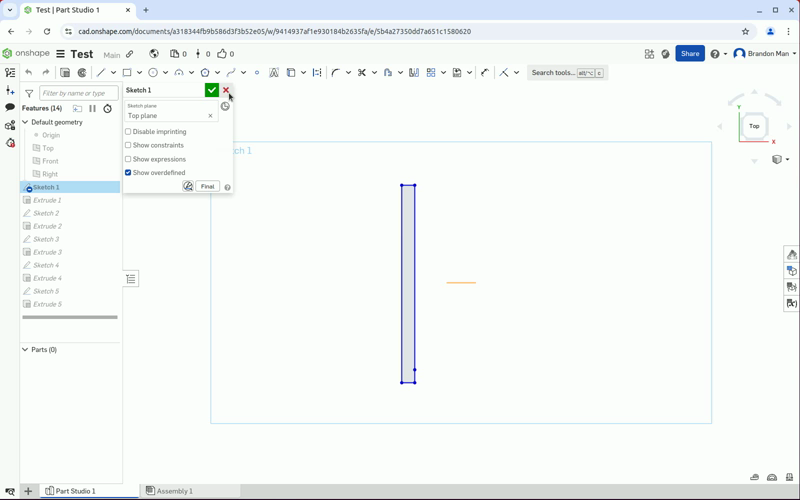
click(229, 92)
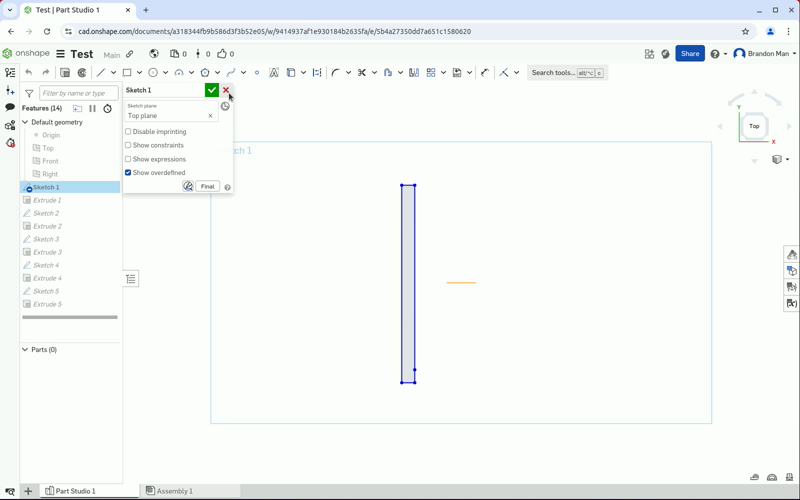
key(shift+s)
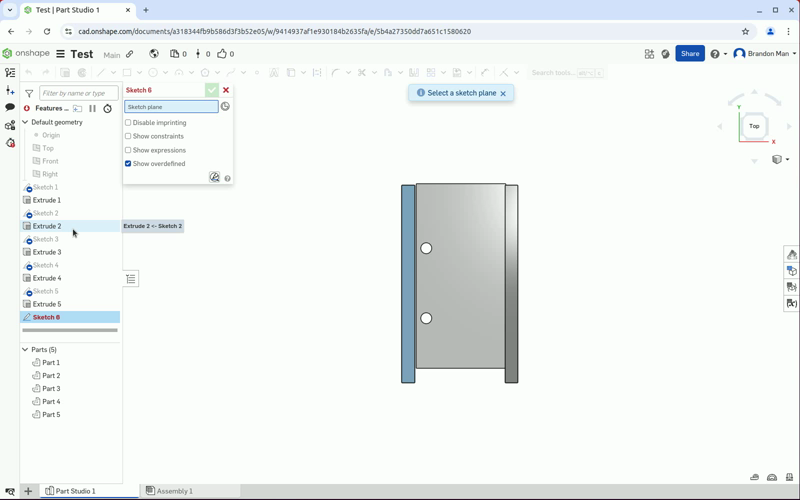
scroll(3)
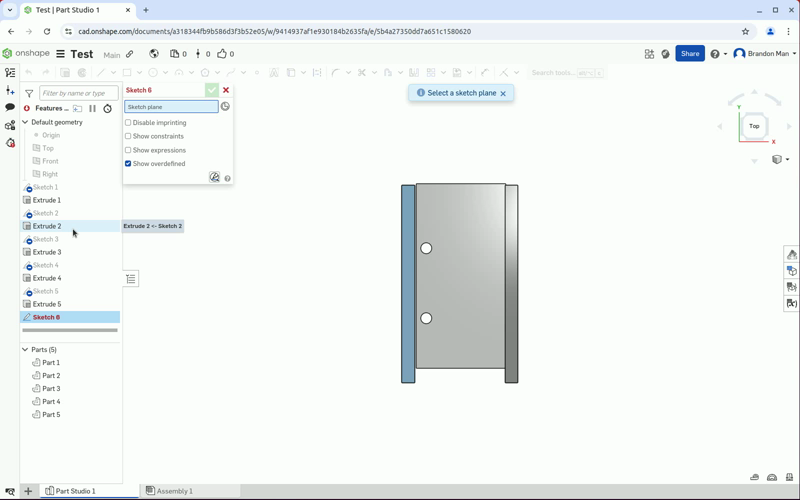
mouse_move(73, 150)
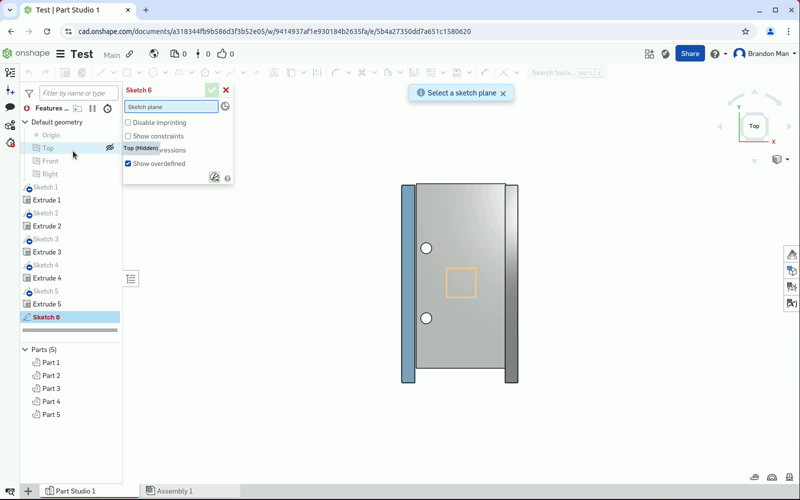
click(73, 150)
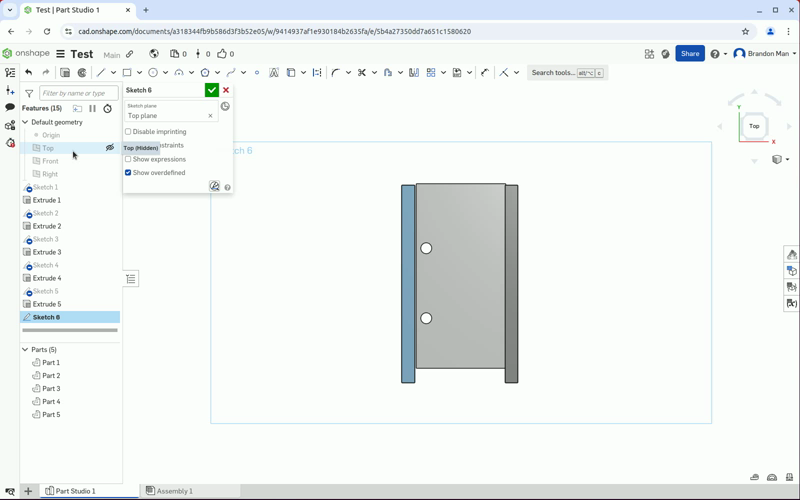
mouse_move(73, 352)
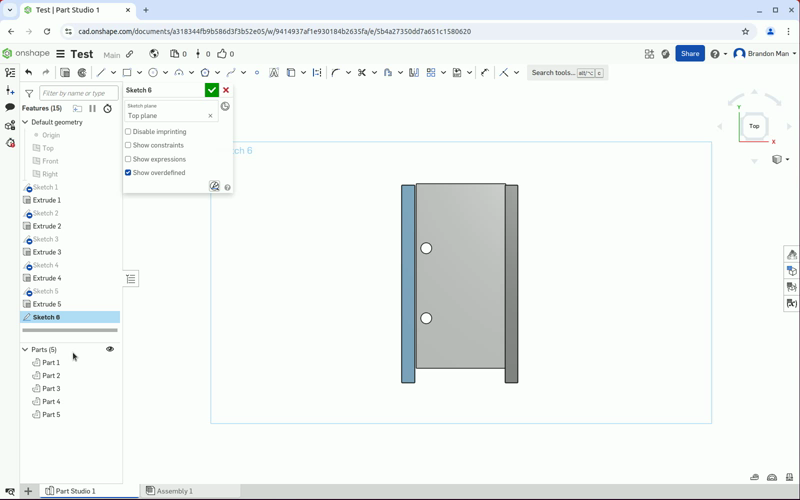
key(y)
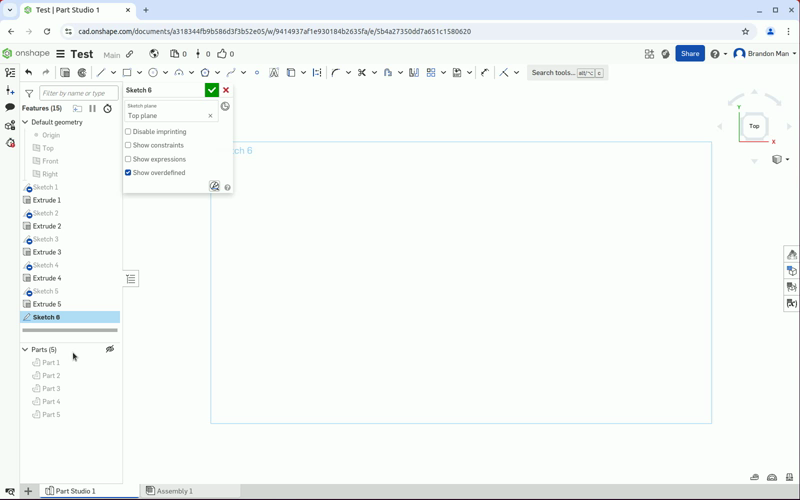
key(l)
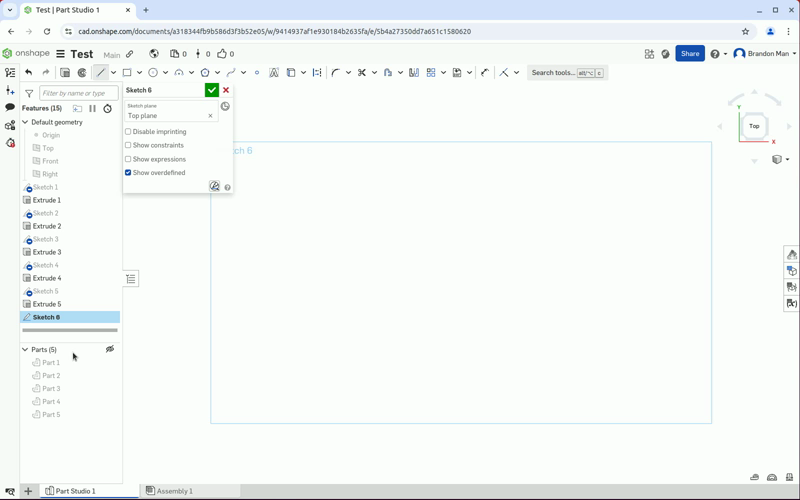
key_down(shift)
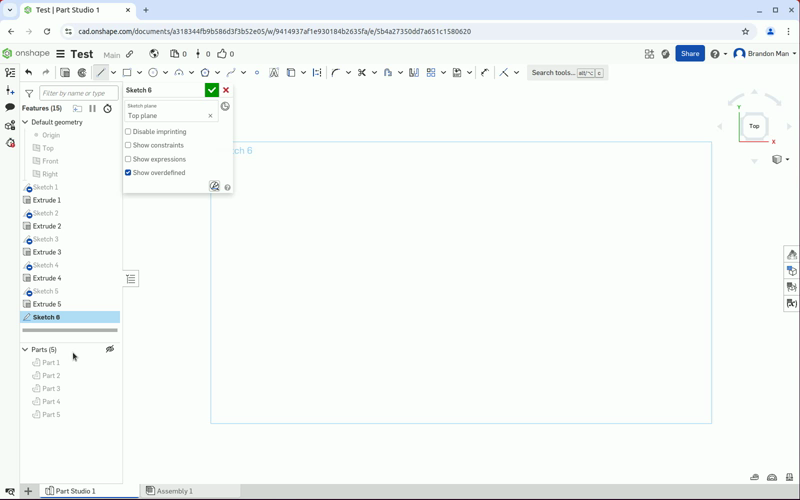
mouse_move(416, 382)
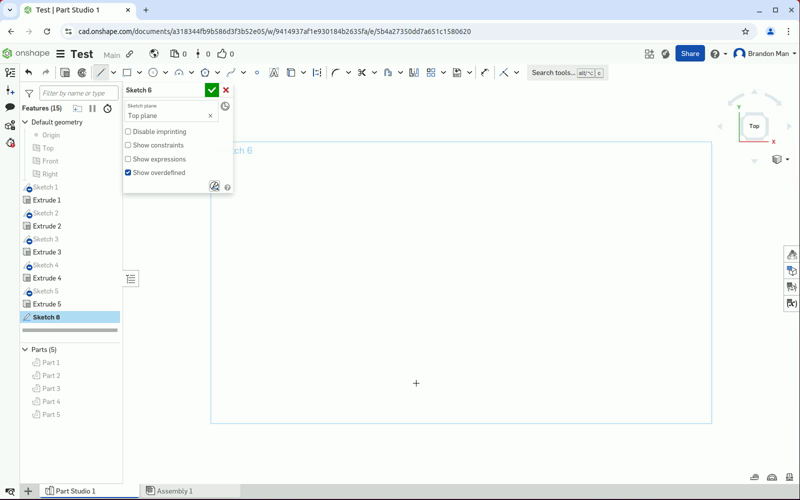
click(416, 382)
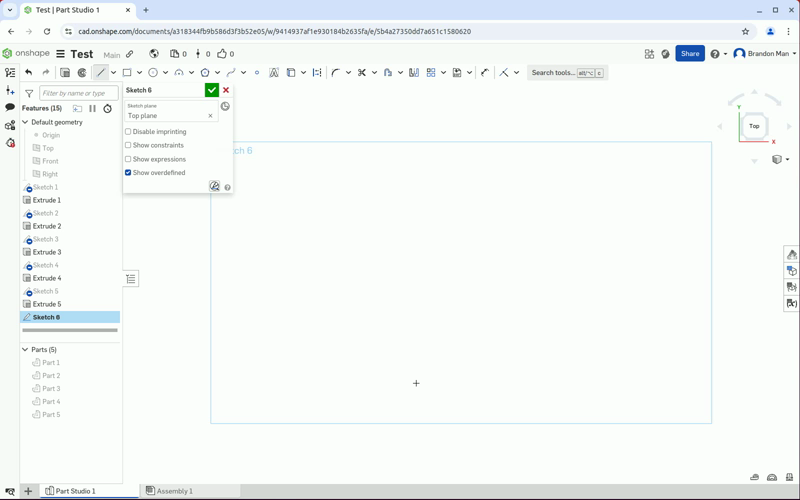
key_up(shift)
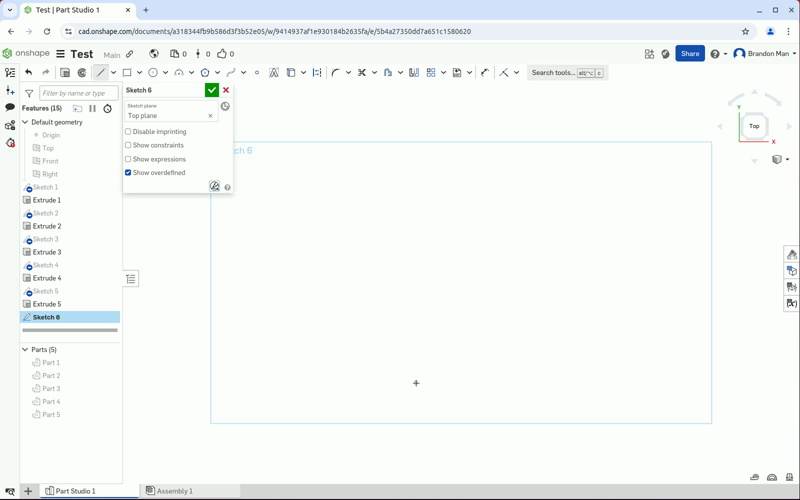
key_down(shift)
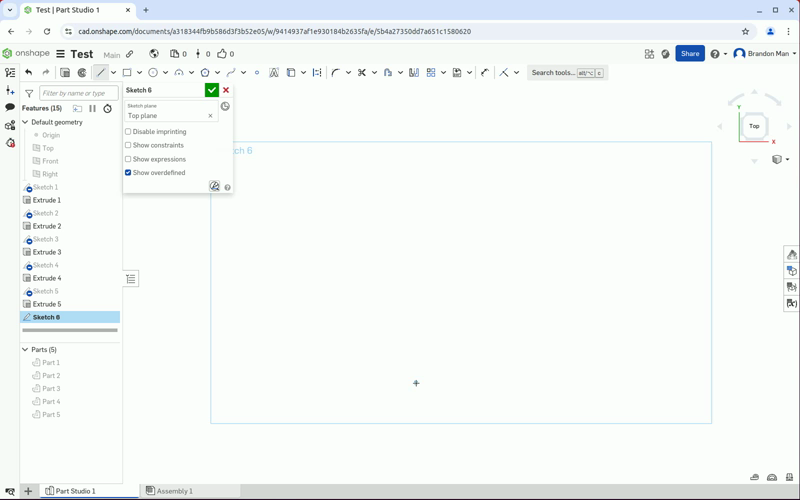
mouse_move(506, 382)
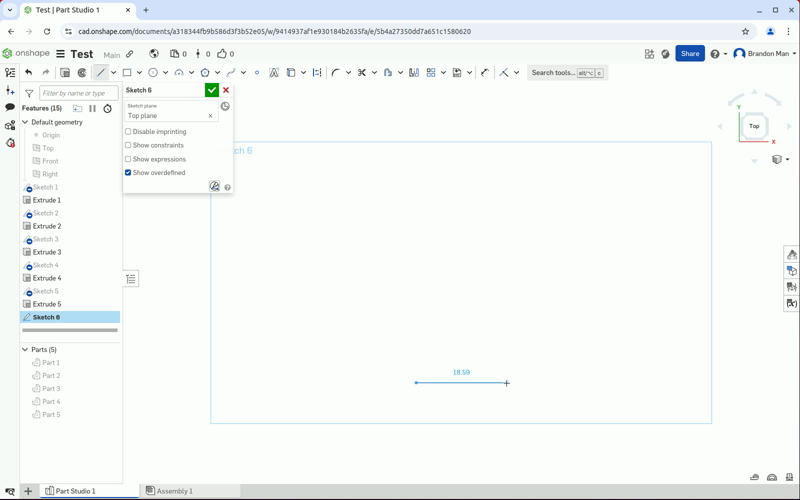
click(506, 382)
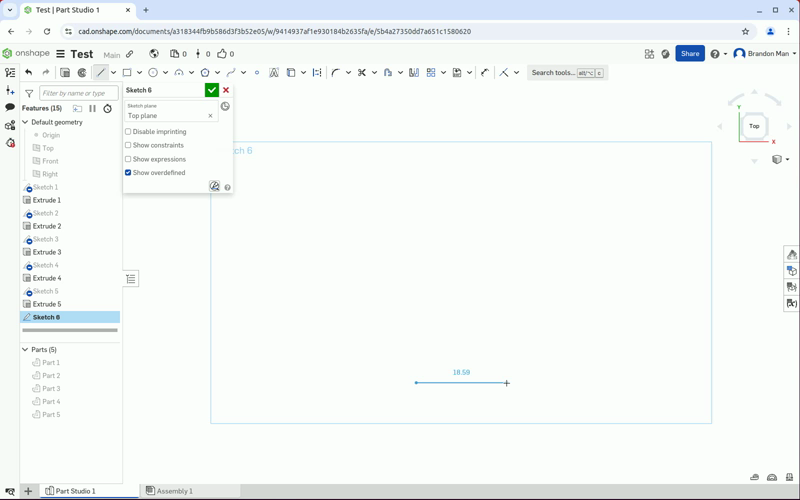
key_up(shift)
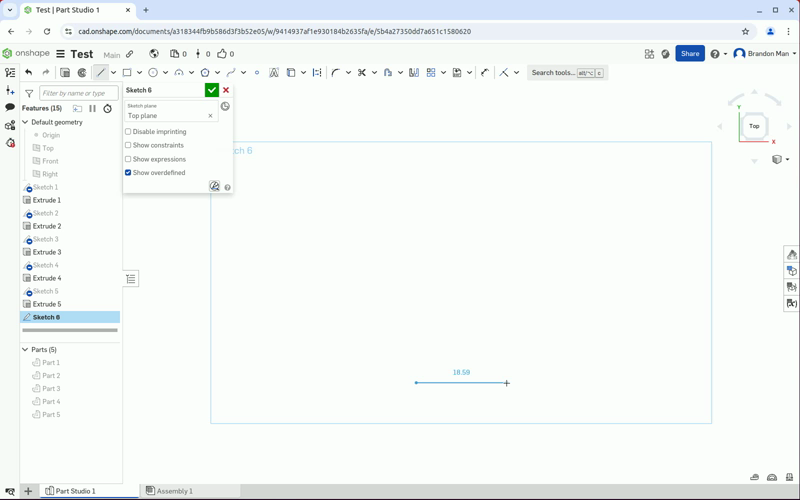
key_down(shift)
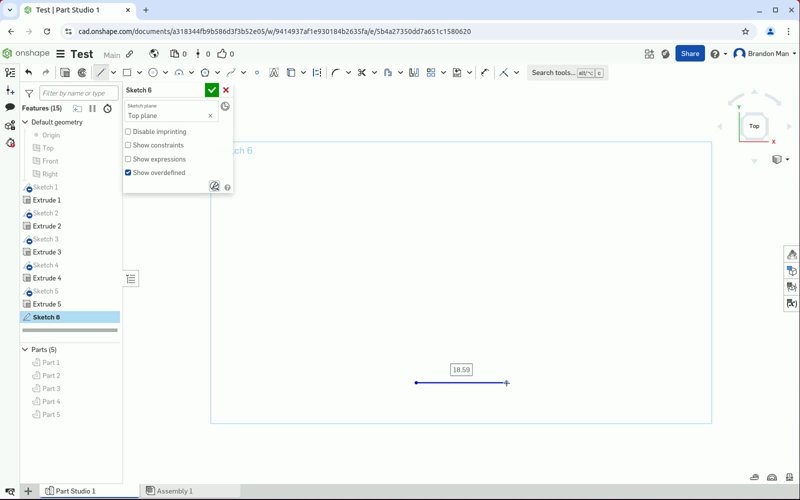
mouse_move(536, 382)
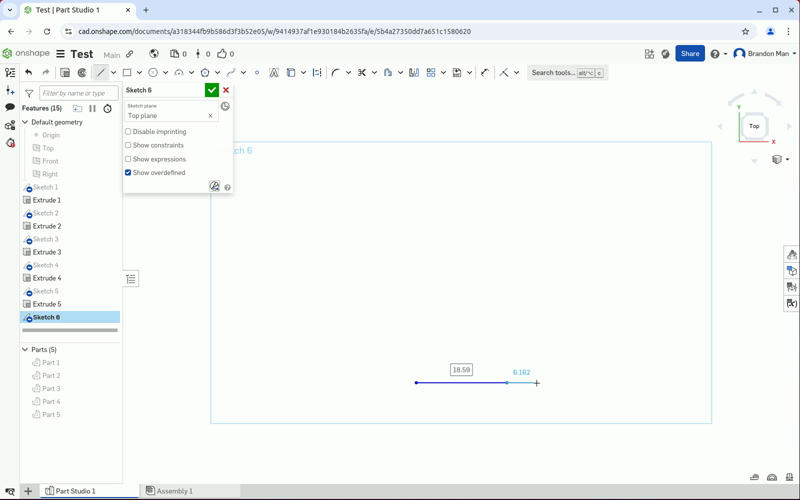
mouse_move(506, 369)
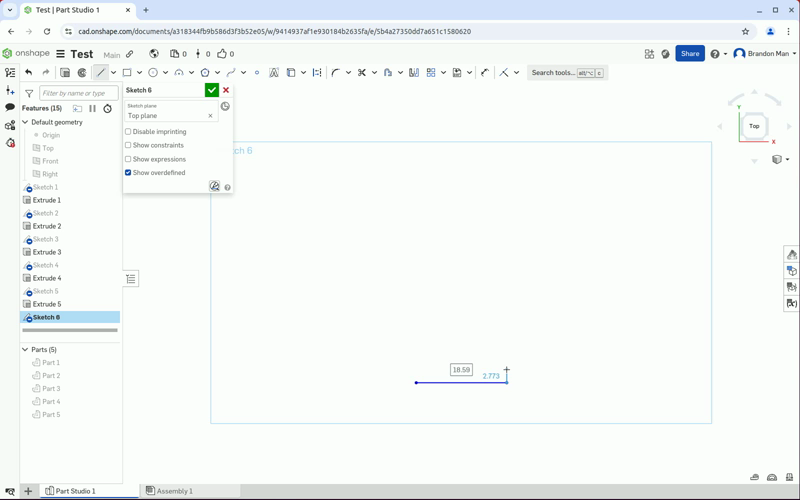
click(506, 369)
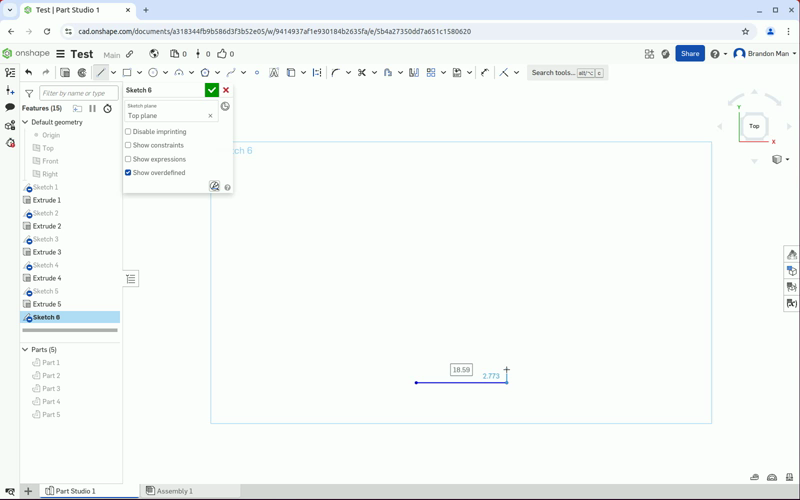
key_up(shift)
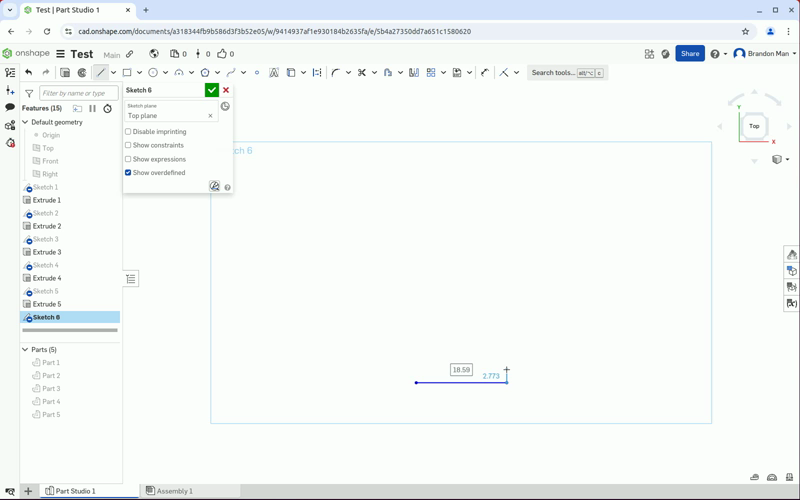
key_down(shift)
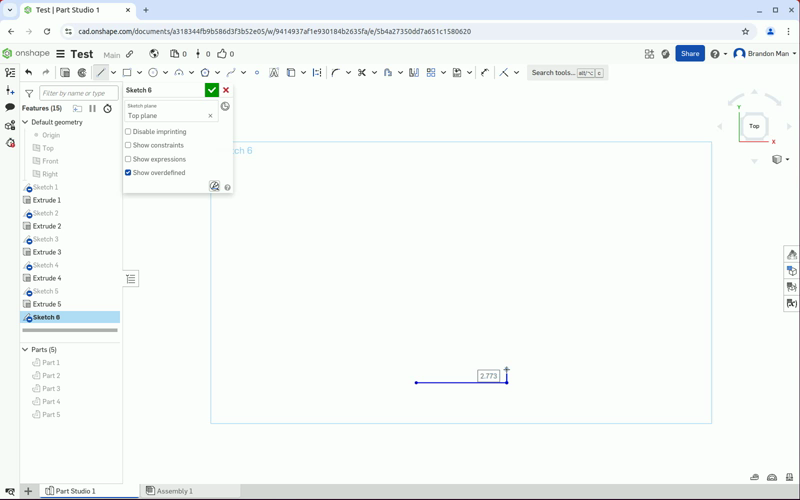
mouse_move(416, 369)
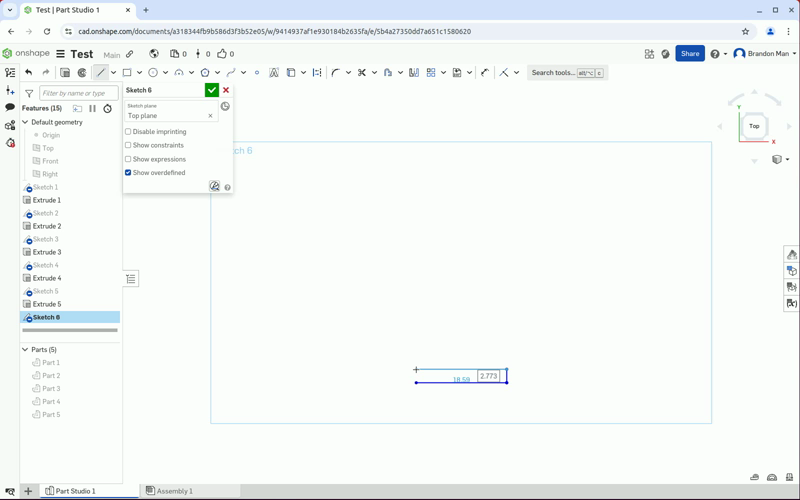
click(416, 369)
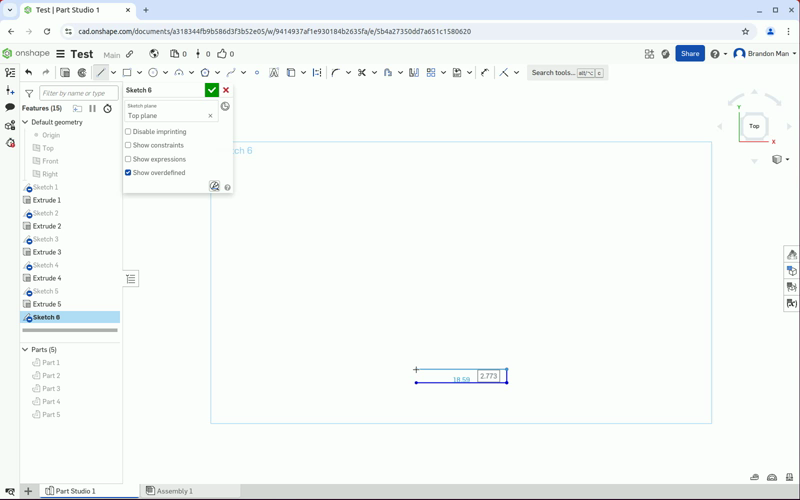
key_up(shift)
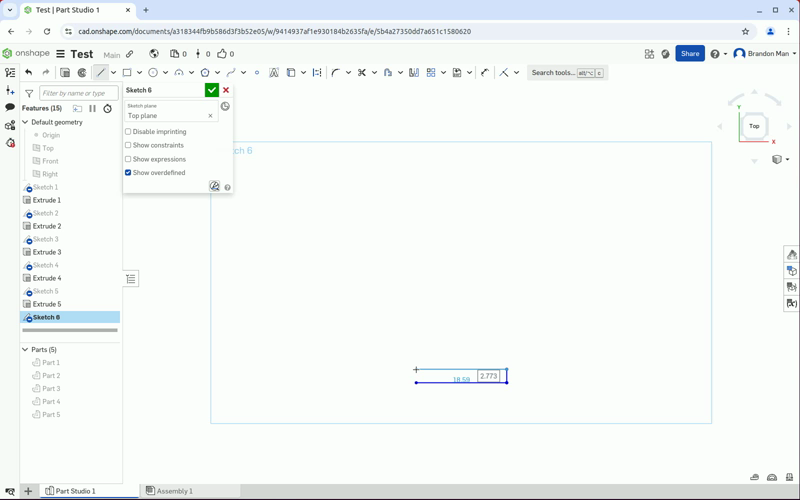
mouse_move(446, 369)
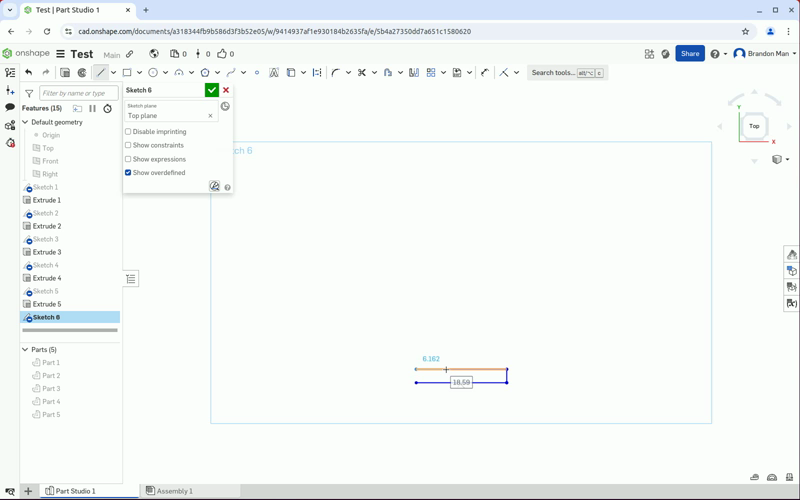
key_down(shift)
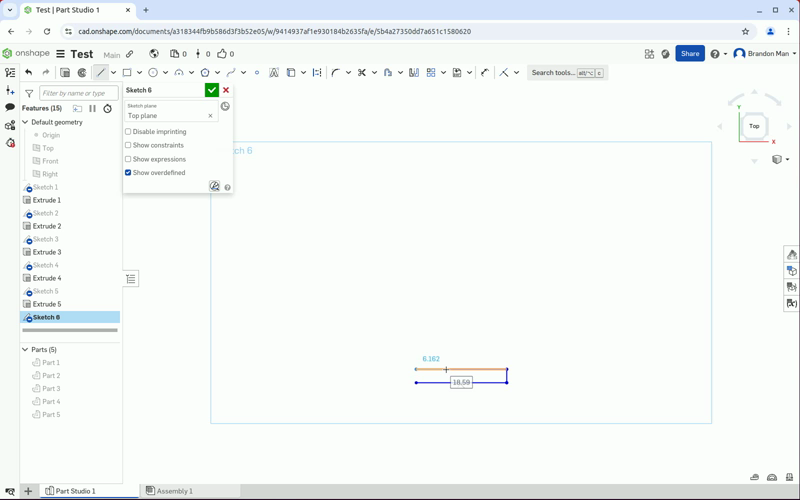
mouse_move(416, 382)
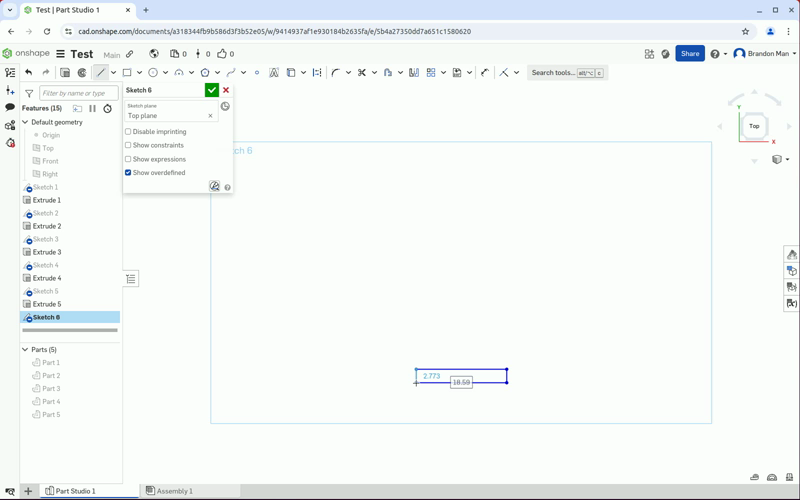
key_up(shift)
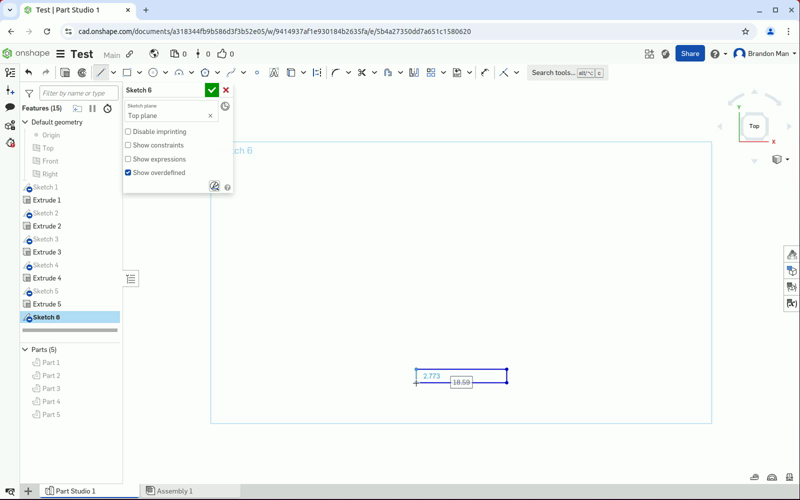
click(416, 382)
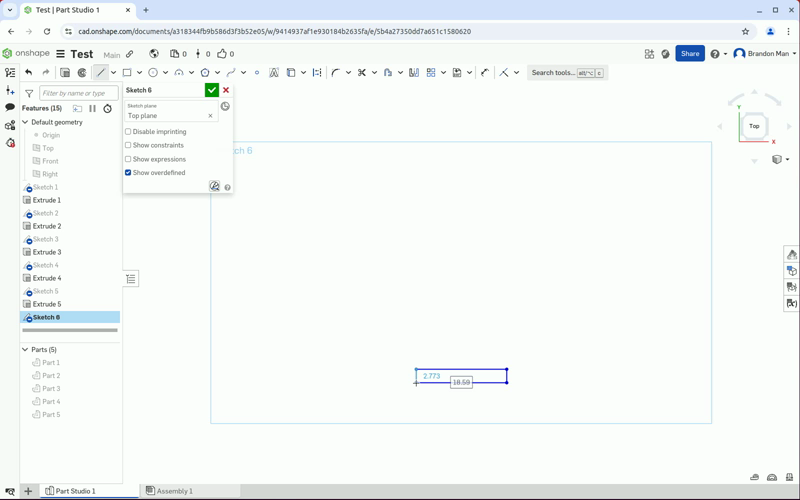
key(esc)
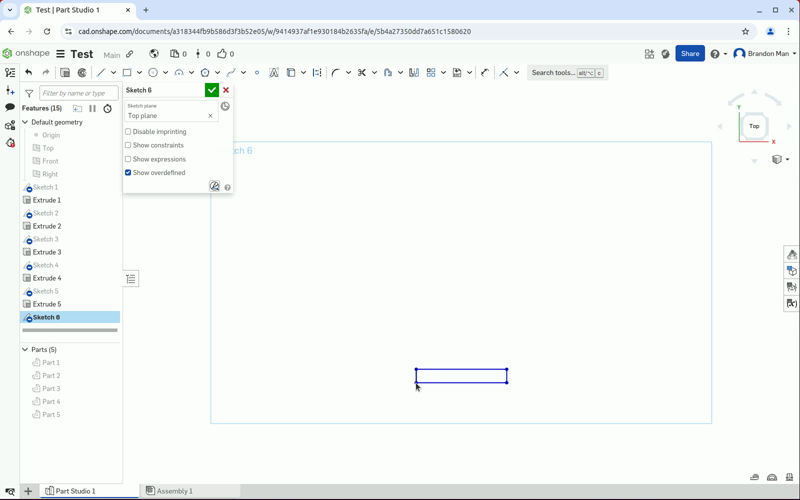
mouse_move(471, 376)
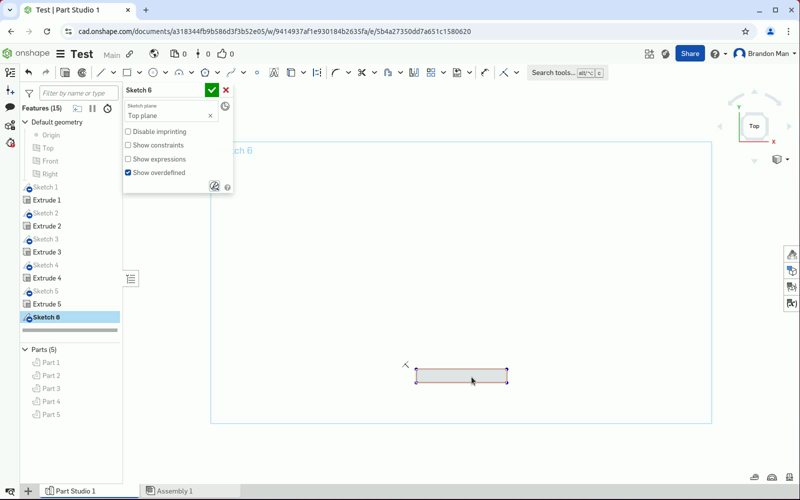
scroll(6)
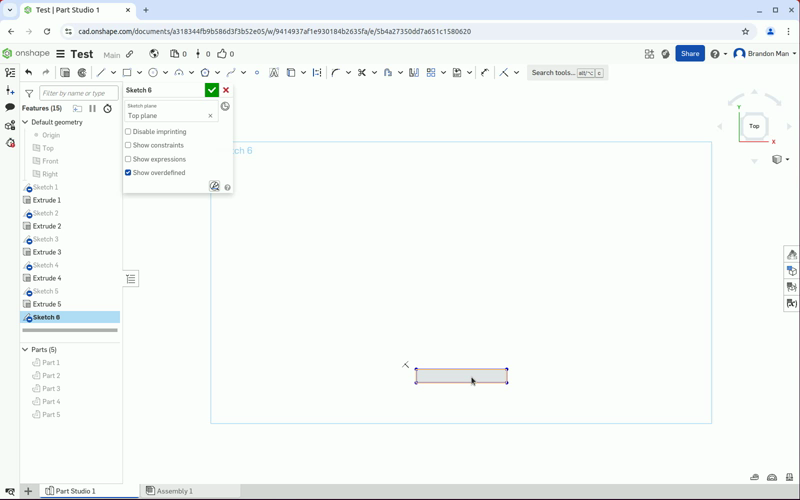
scroll(6)
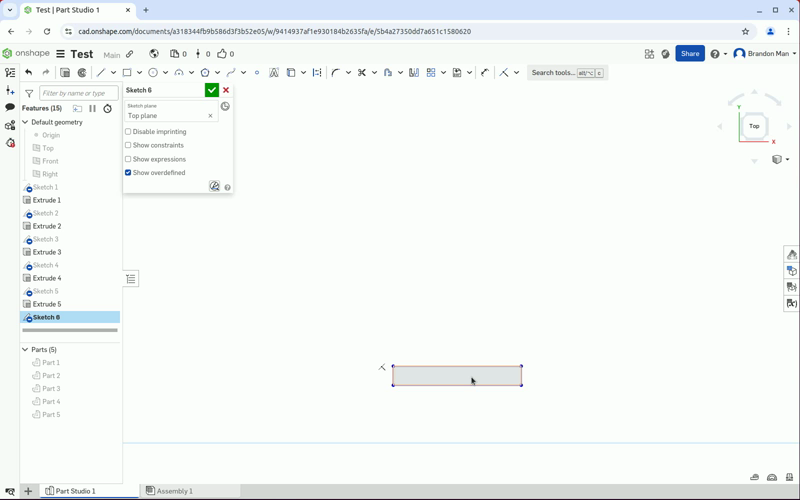
scroll(6)
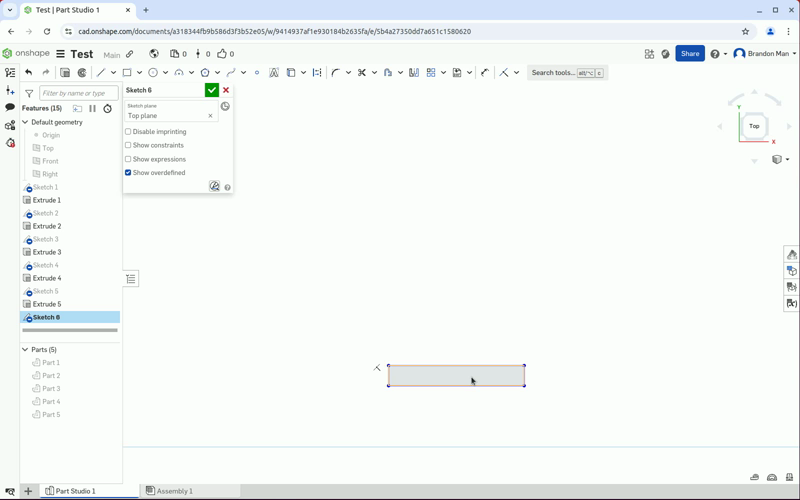
scroll(6)
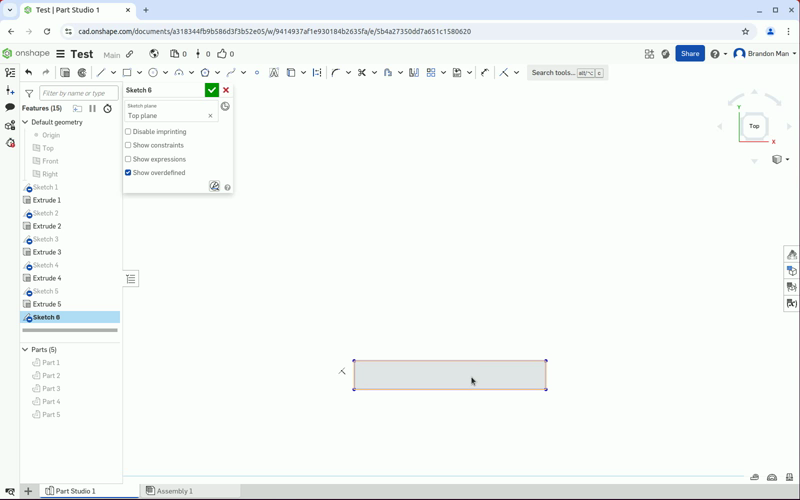
scroll(6)
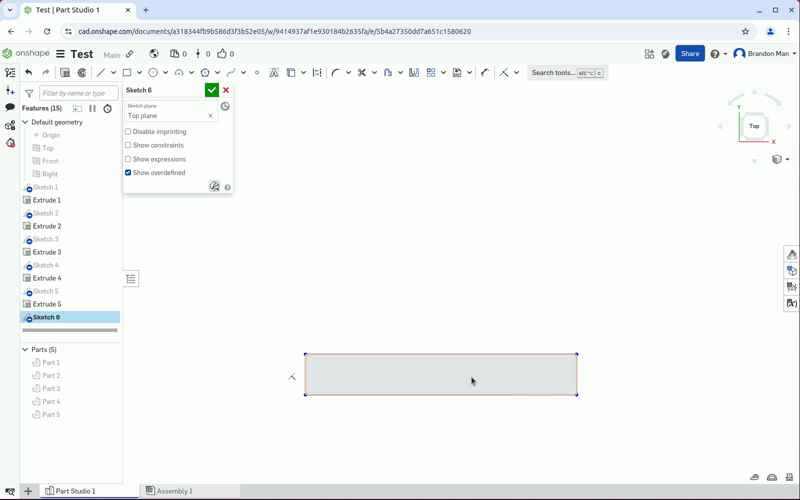
scroll(6)
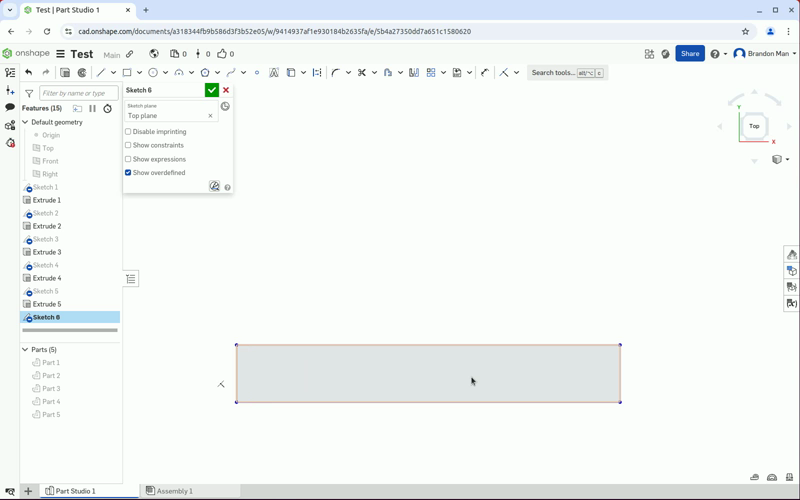
scroll(6)
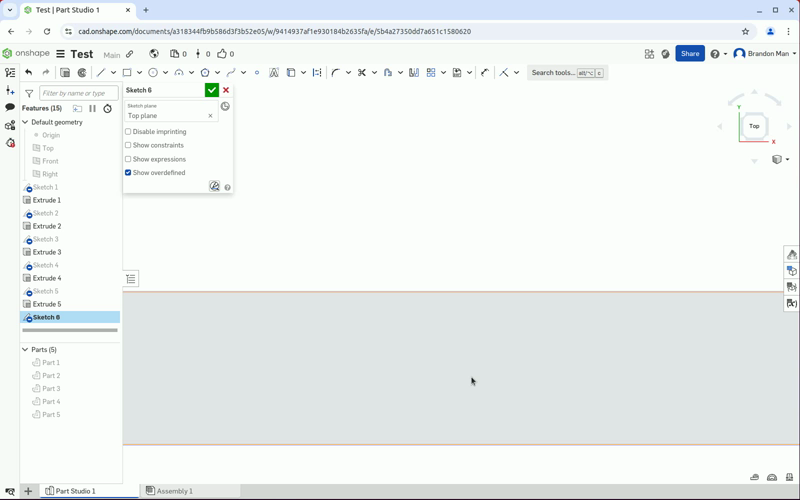
click(471, 376)
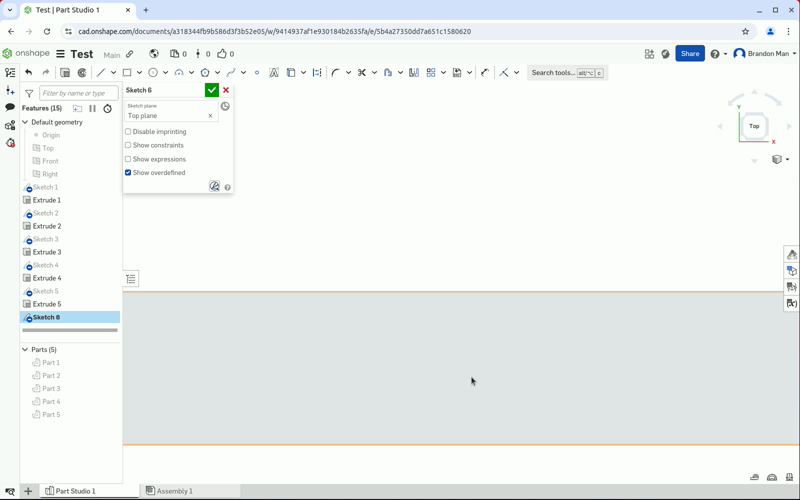
scroll(-6)
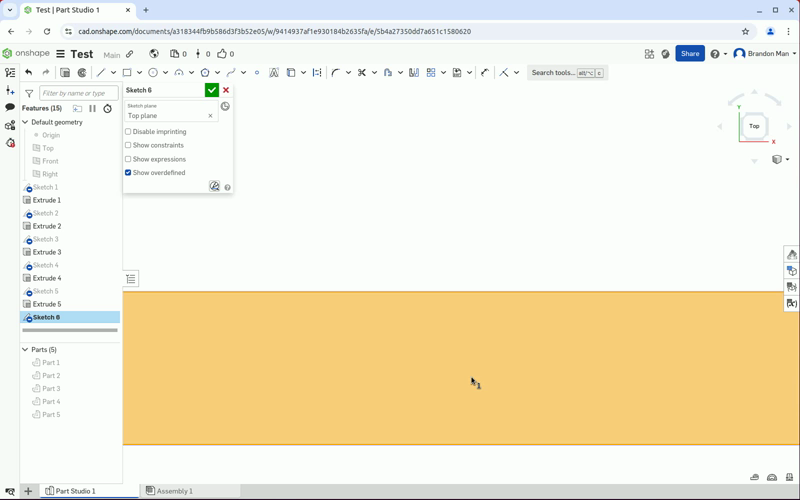
scroll(-6)
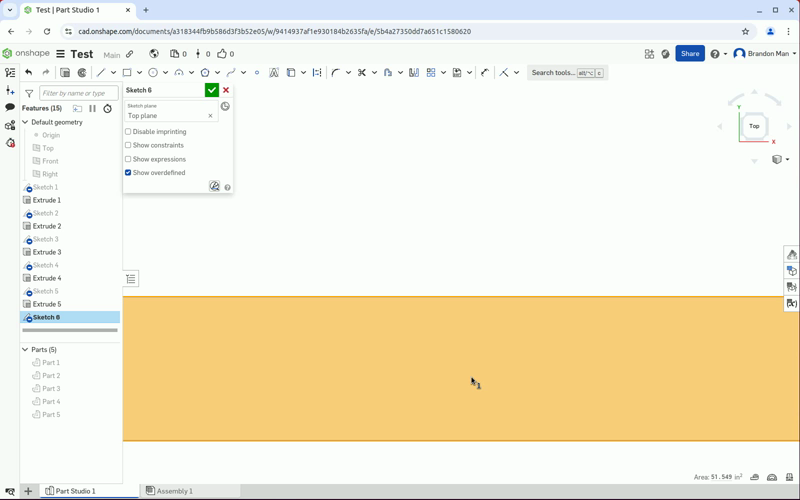
scroll(-6)
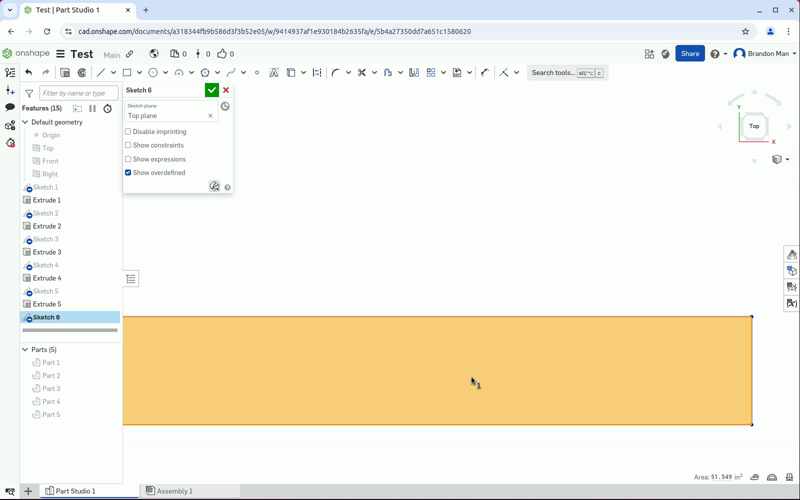
scroll(-6)
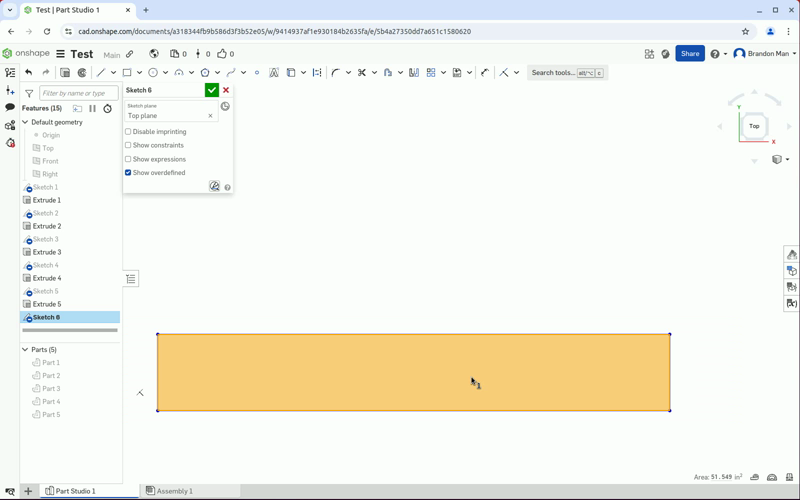
scroll(-6)
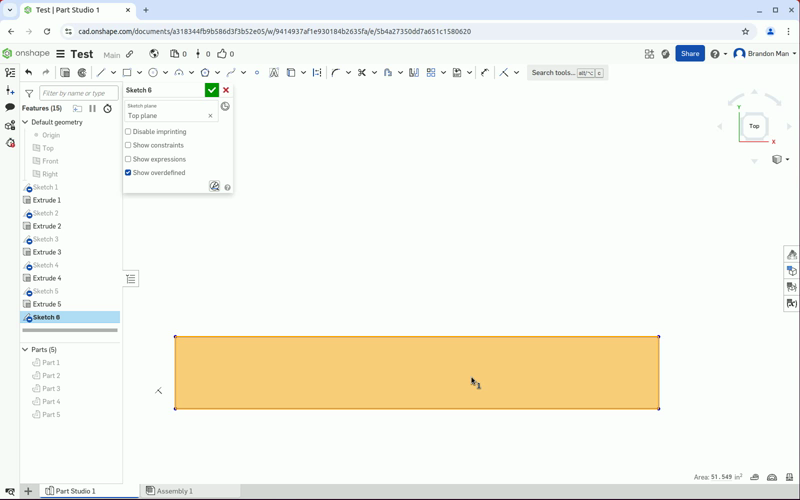
scroll(-6)
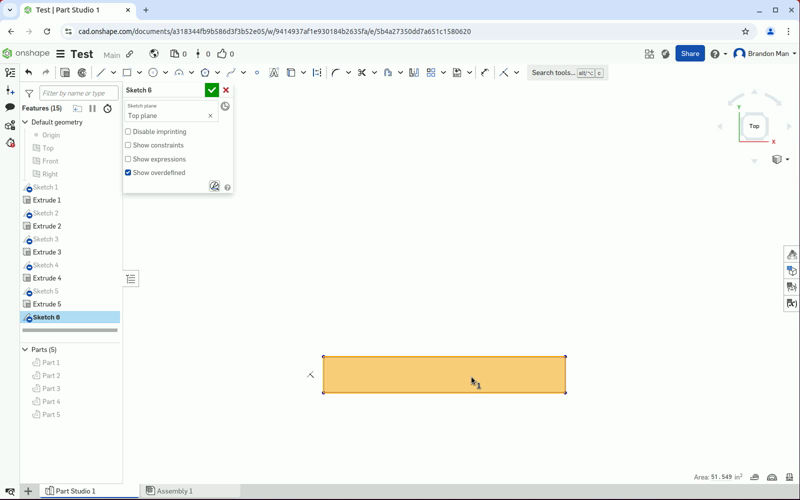
scroll(-6)
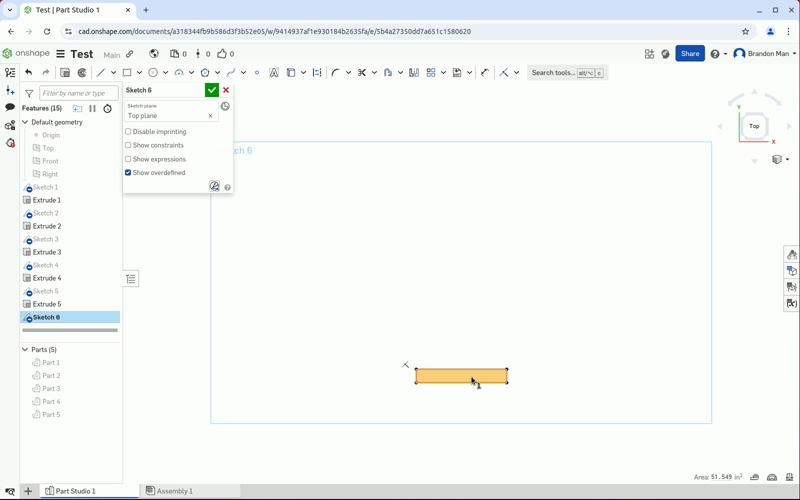
mouse_move(73, 352)
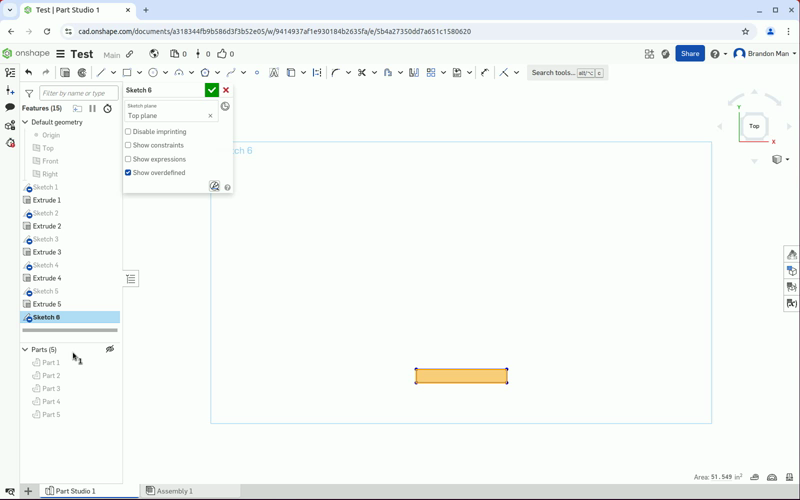
key(shift+y)
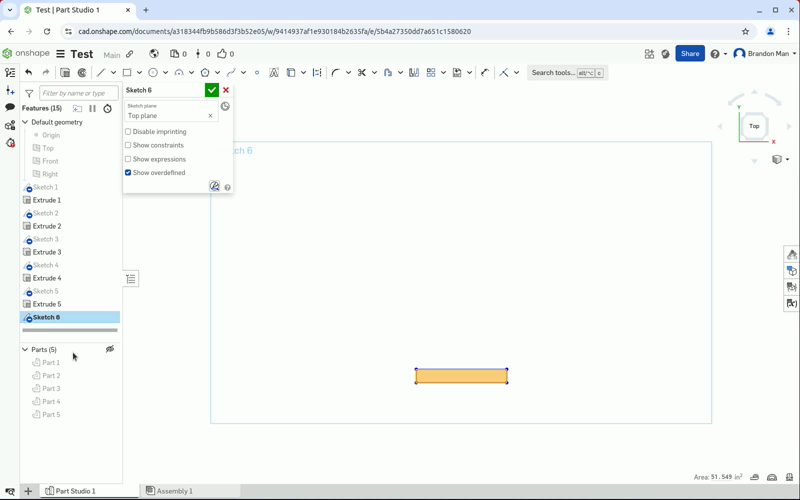
key(shift+e)
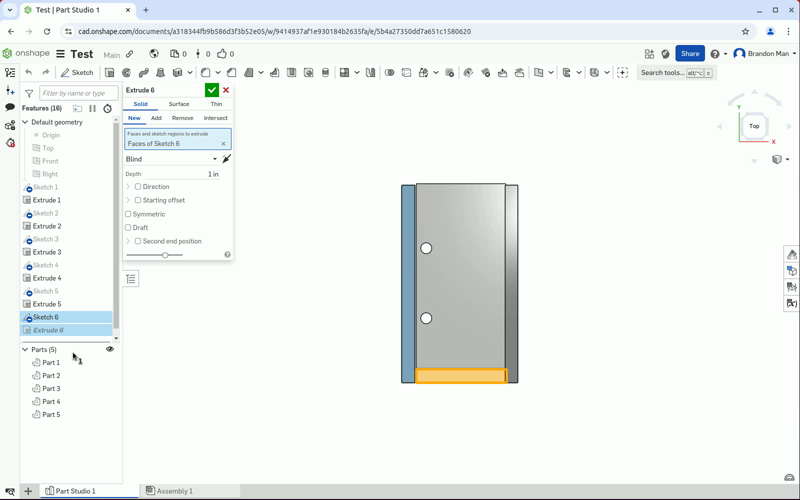
mouse_move(143, 106)
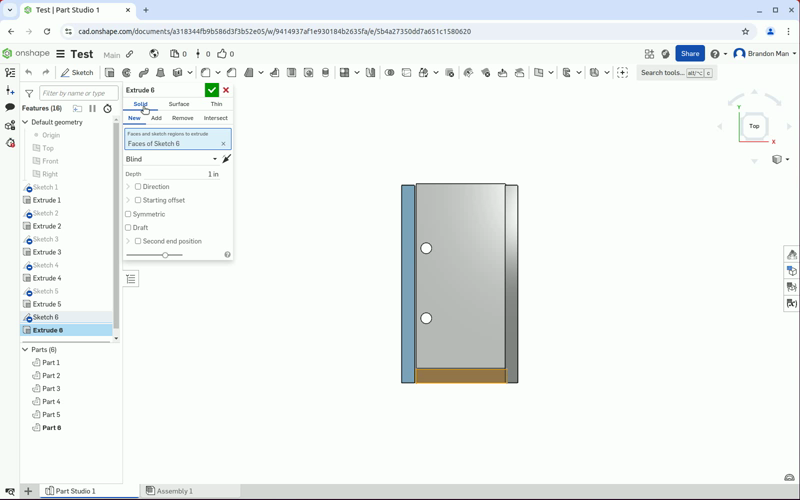
click(143, 106)
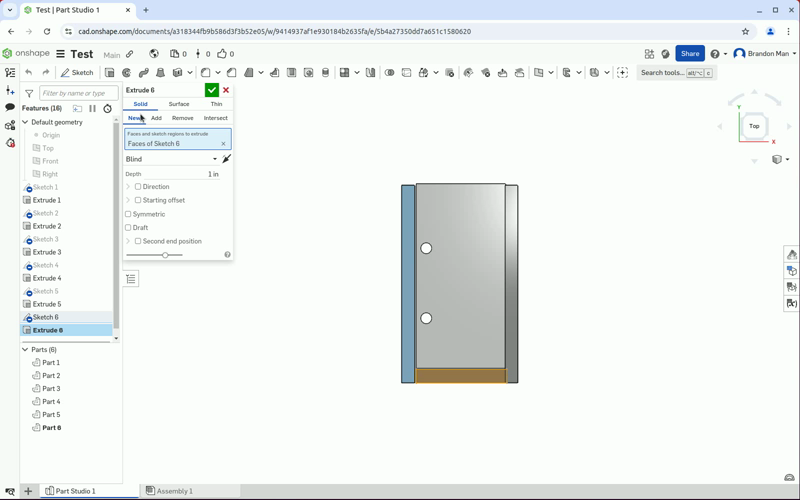
mouse_move(137, 120)
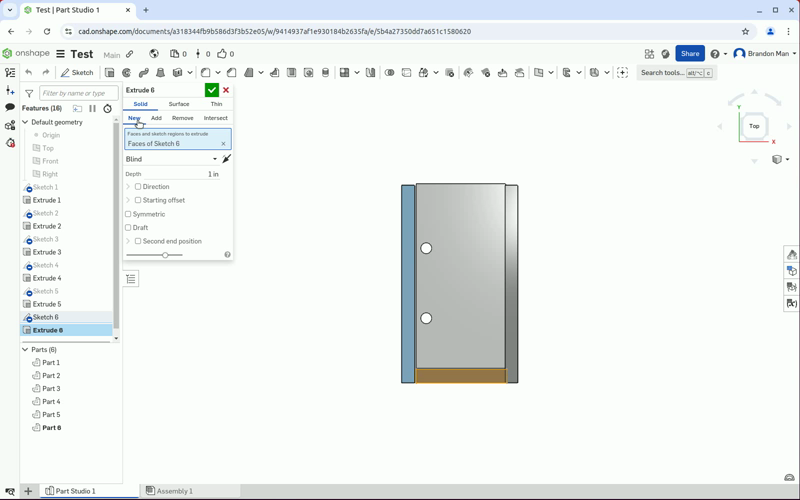
click(137, 120)
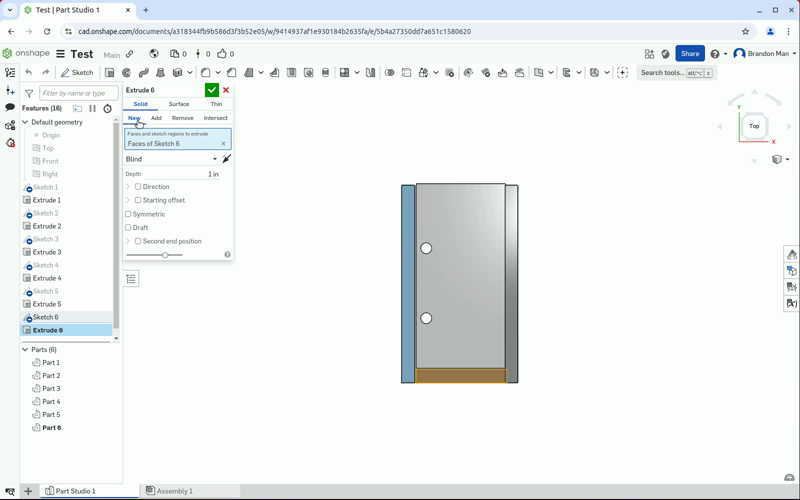
key(tab, 4)
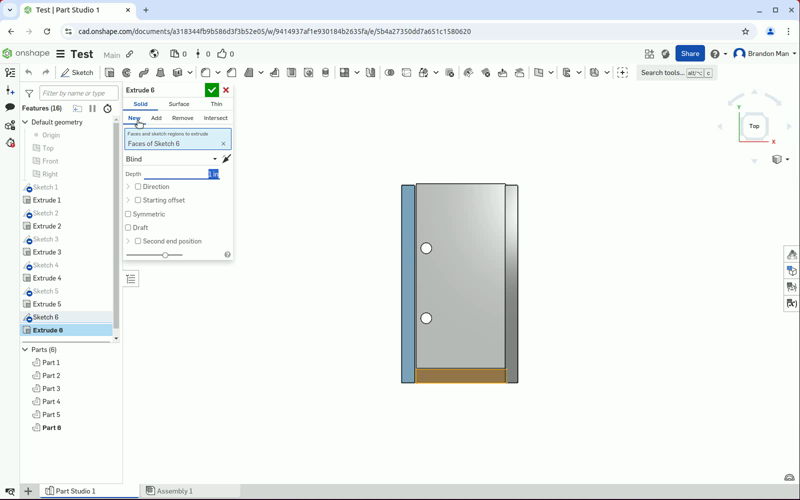
text(-2.648)
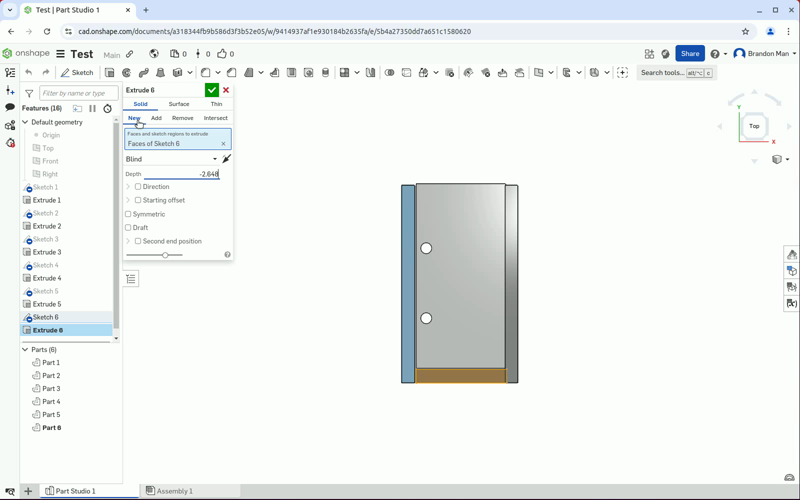
key(enter)
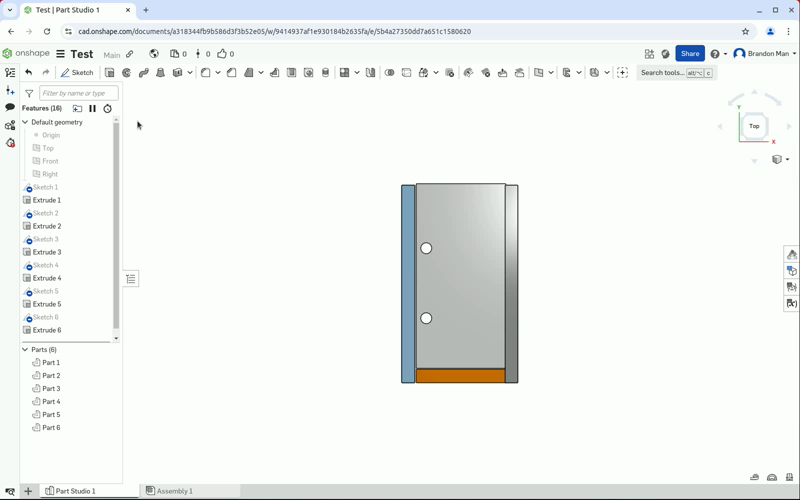
key(shift+h)
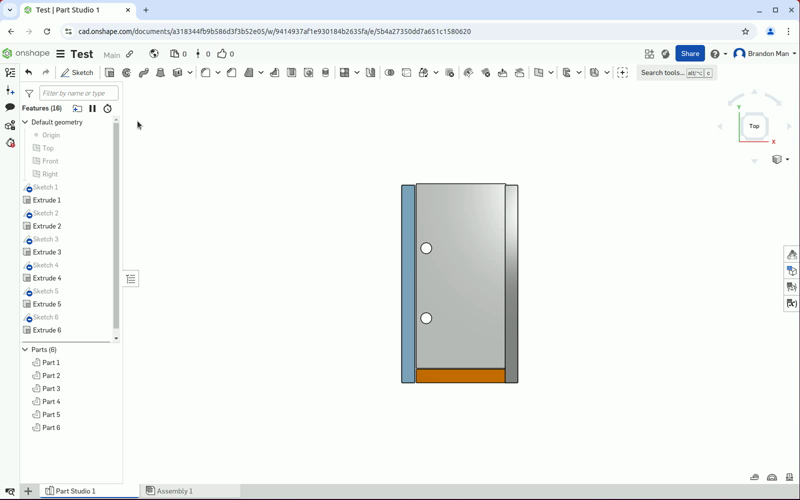
key(shift+h)
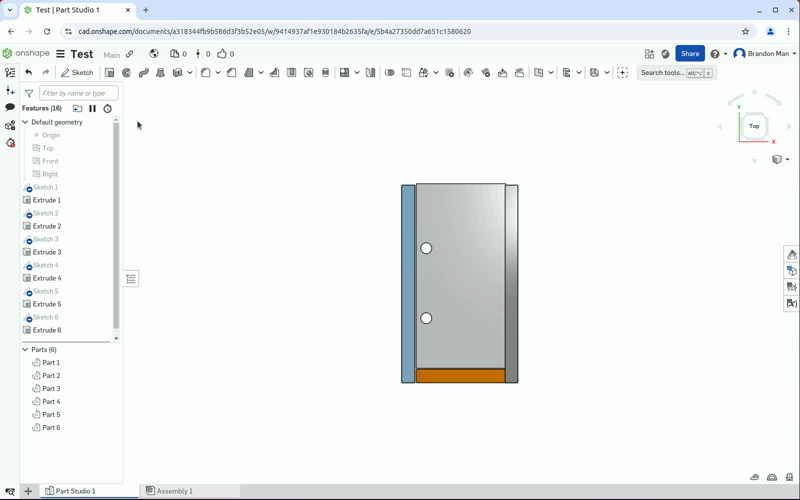
mouse_move(69, 189)
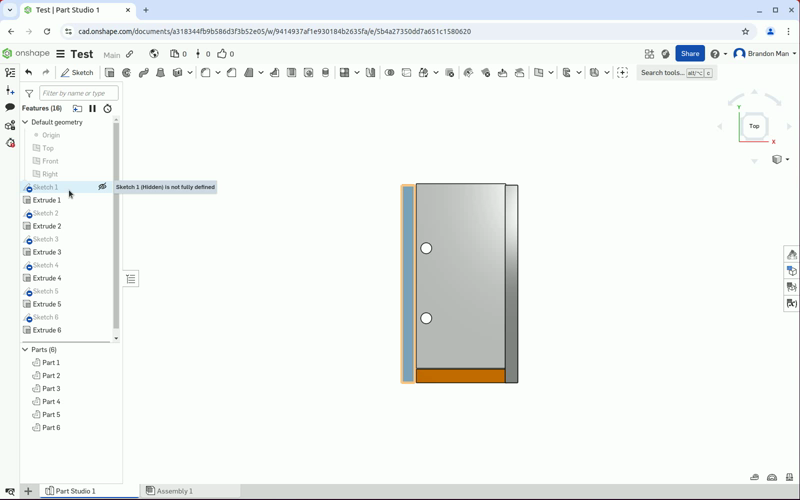
click(69, 189)
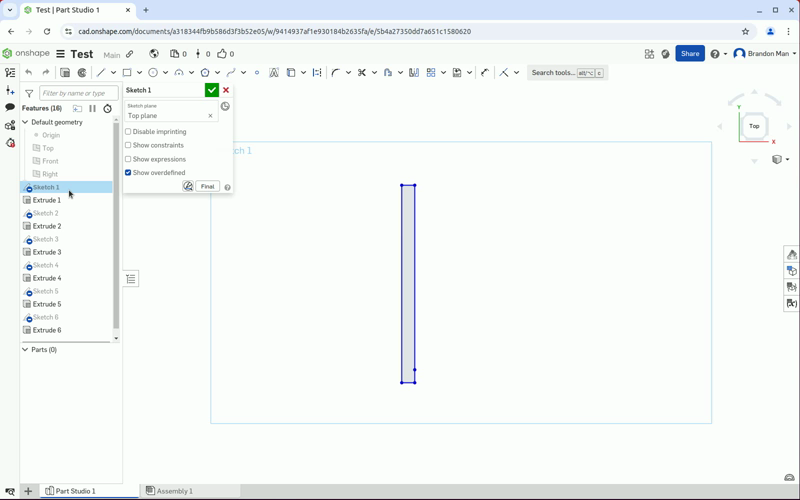
mouse_move(229, 92)
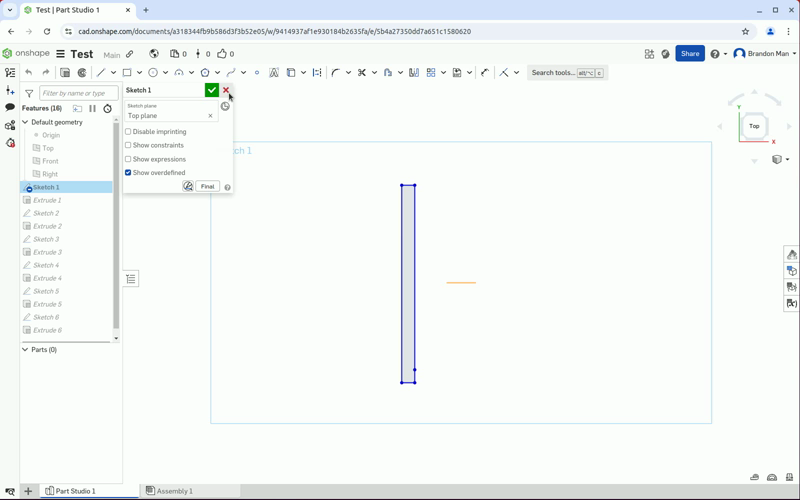
click(229, 92)
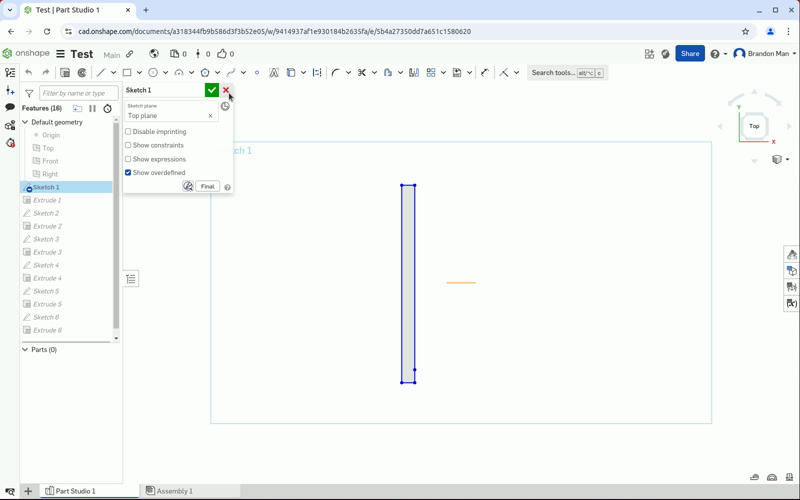
key(shift+s)
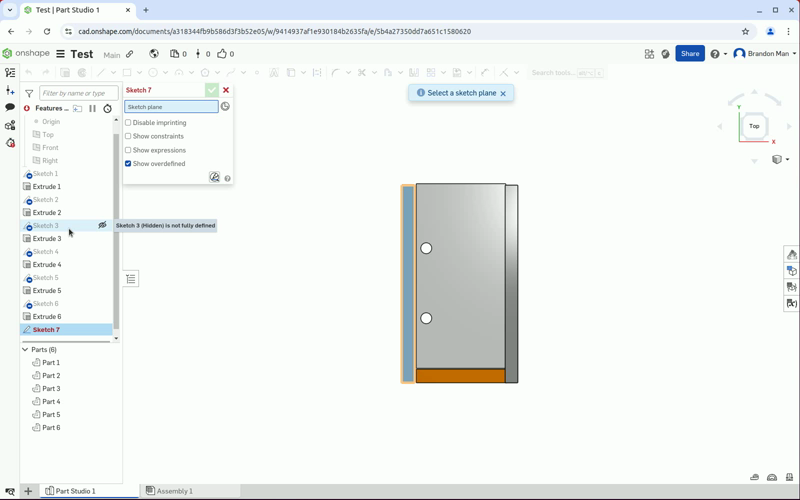
scroll(3)
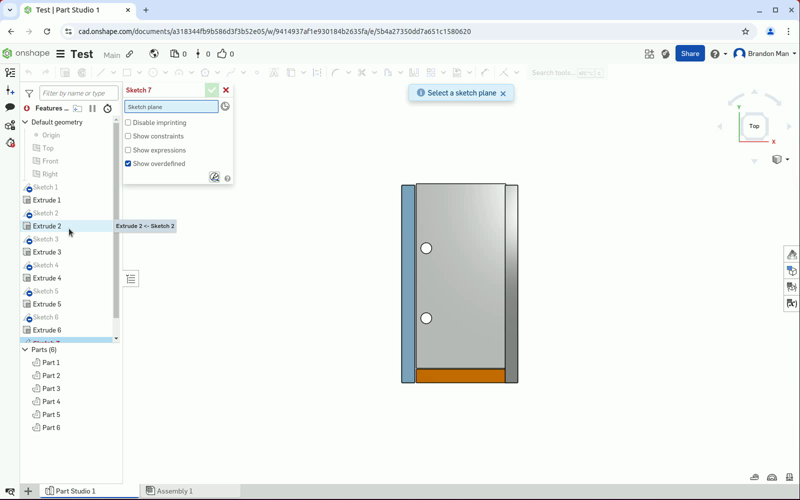
mouse_move(69, 150)
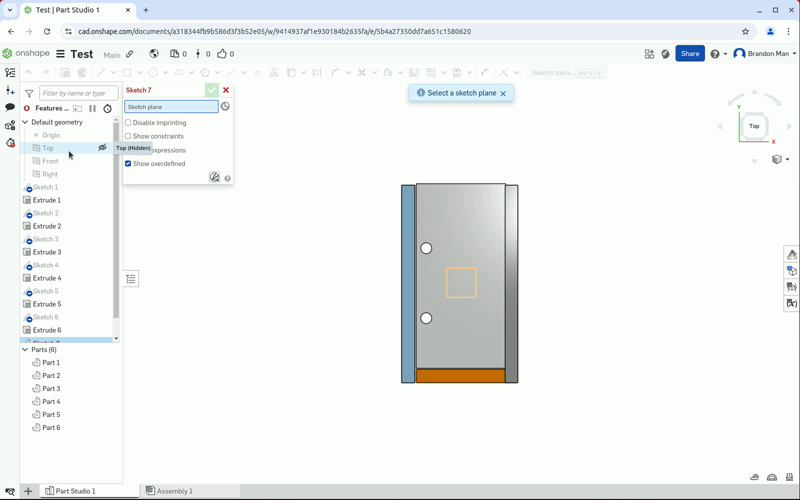
click(69, 150)
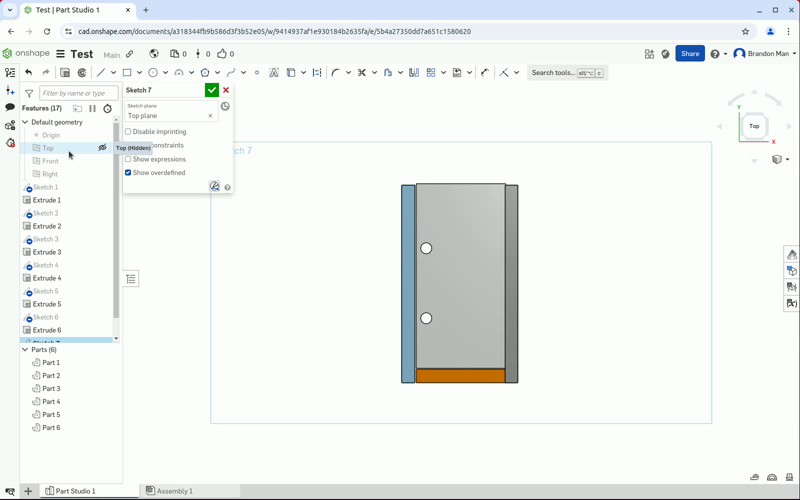
mouse_move(73, 352)
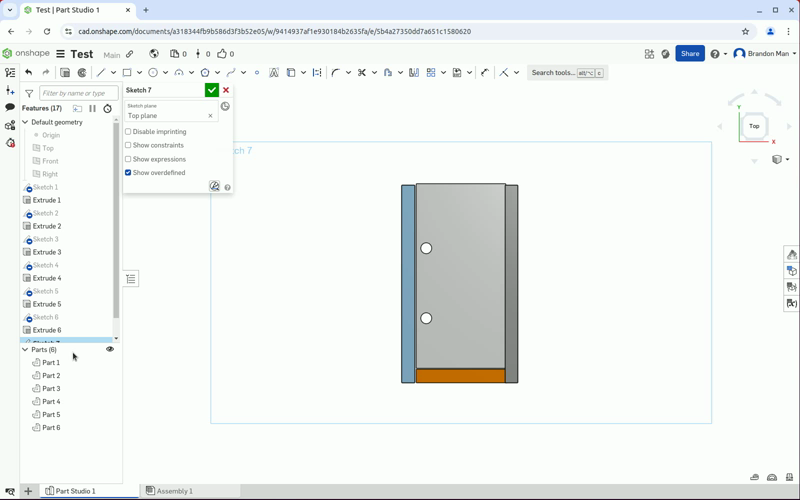
key(y)
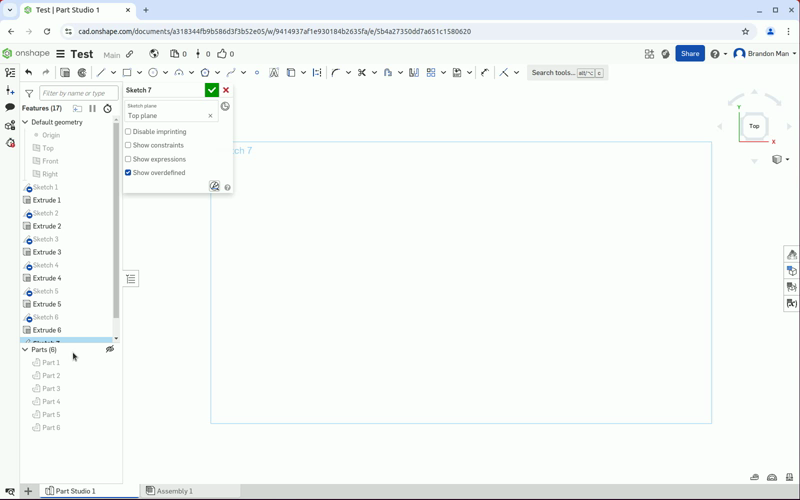
key(l)
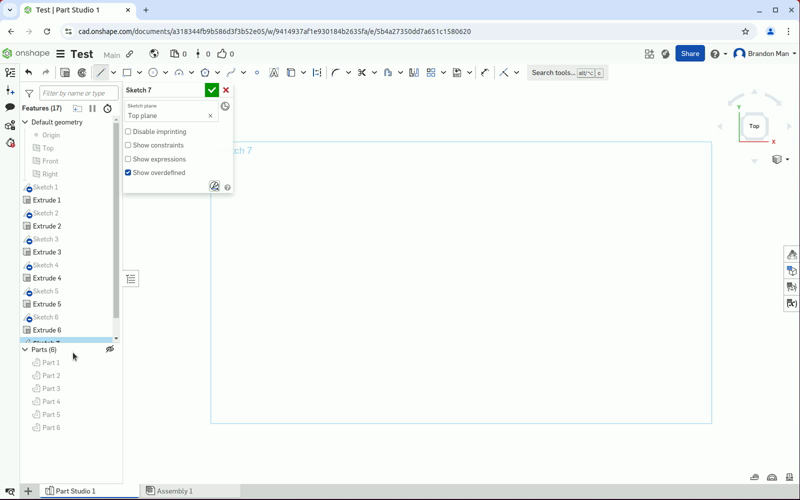
key_down(shift)
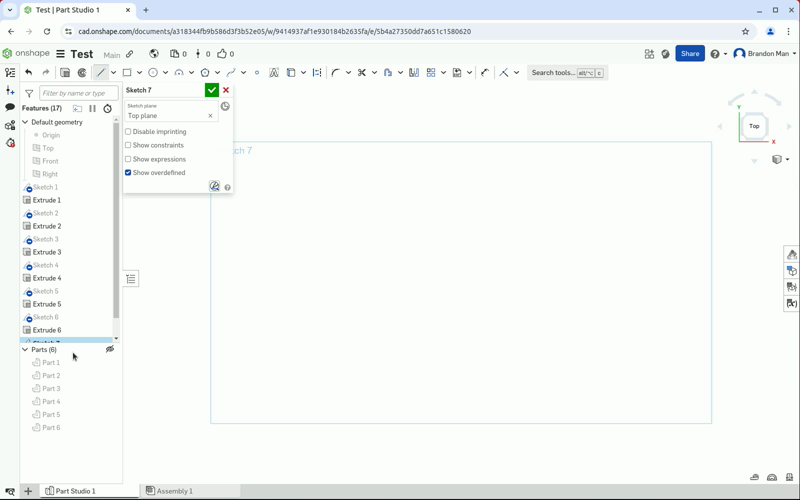
mouse_move(416, 382)
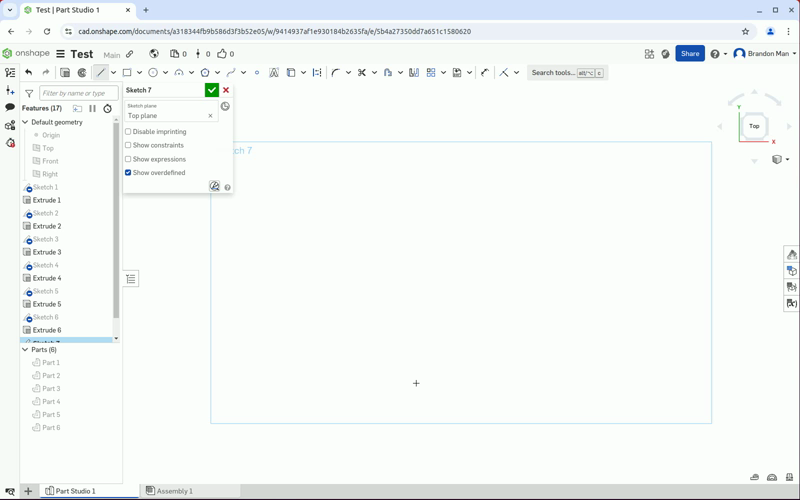
click(416, 382)
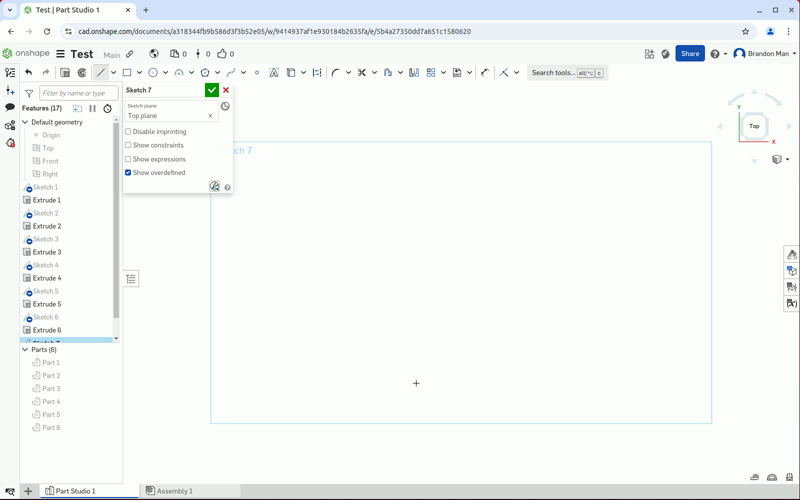
key_up(shift)
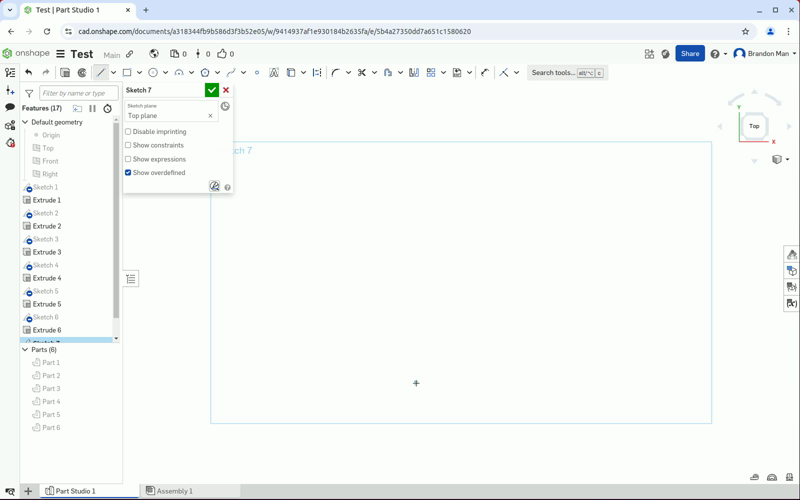
key_down(shift)
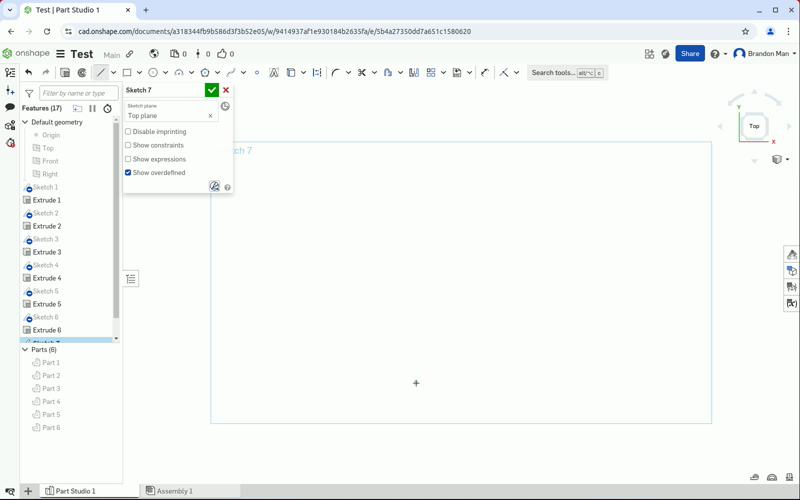
mouse_move(506, 382)
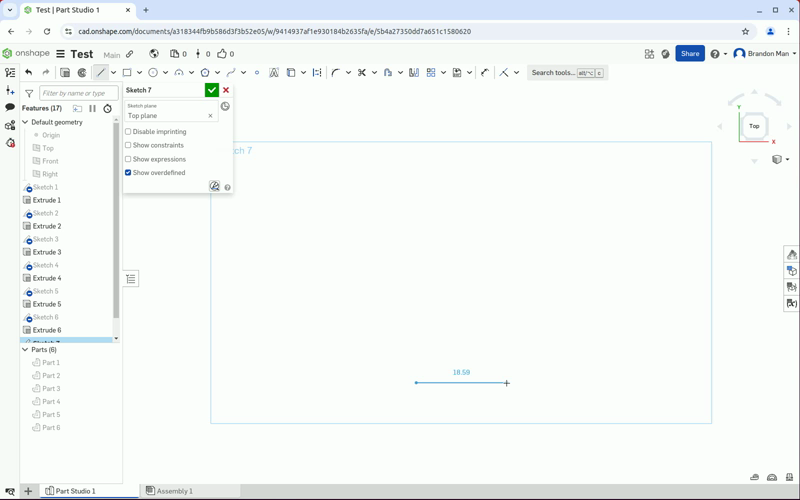
click(506, 382)
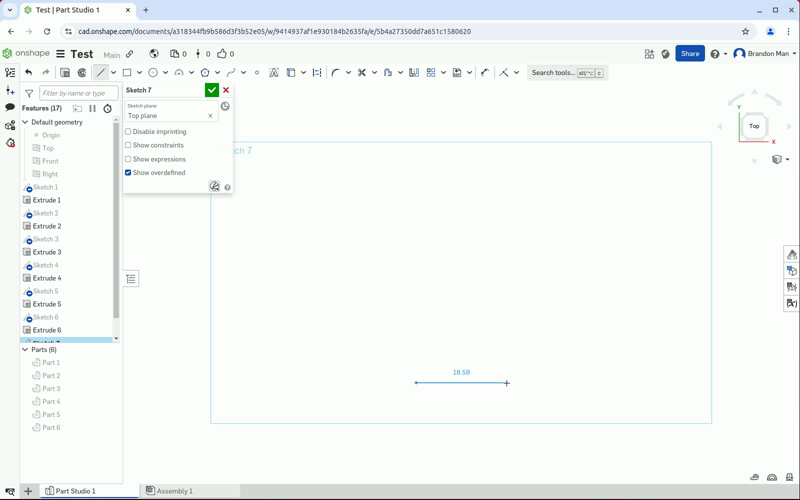
key_up(shift)
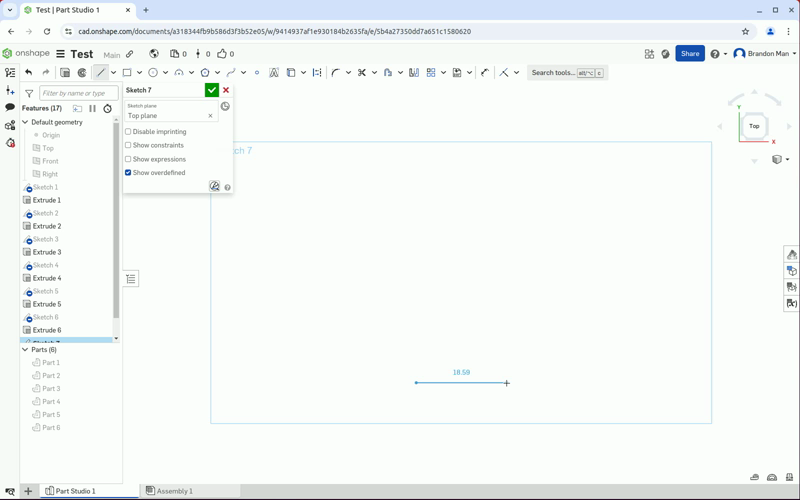
key_down(shift)
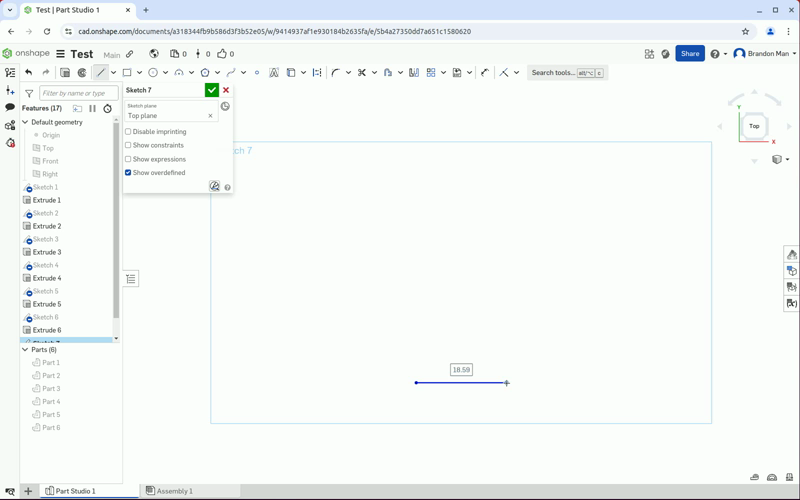
mouse_move(536, 382)
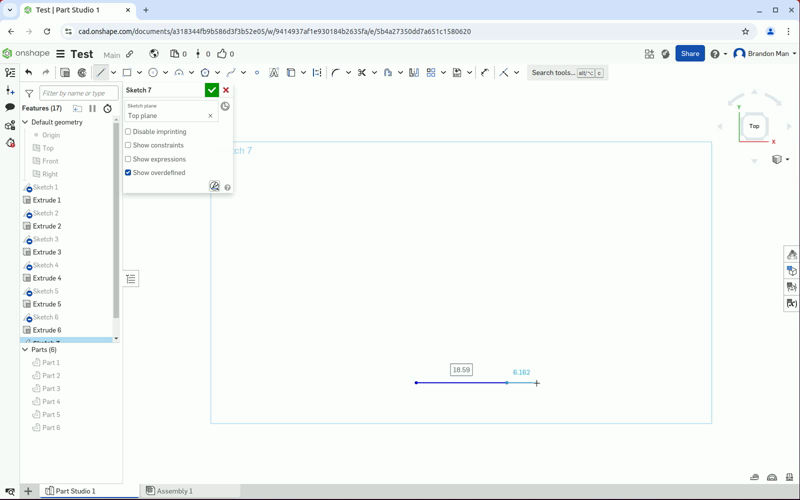
mouse_move(506, 369)
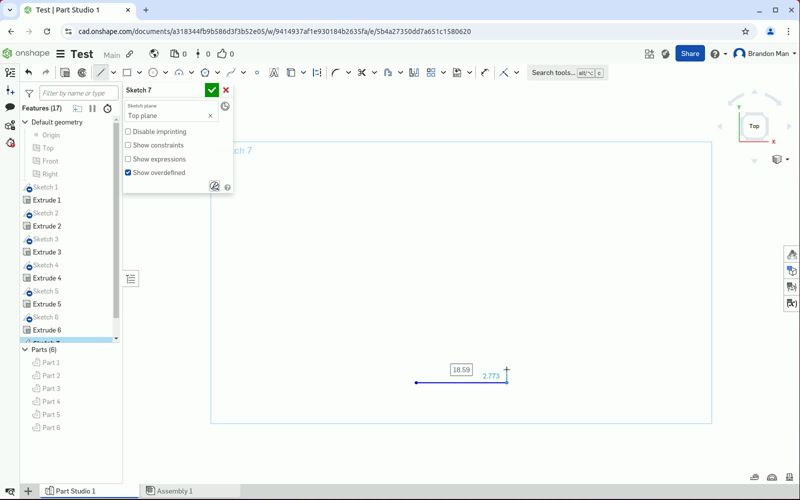
click(506, 369)
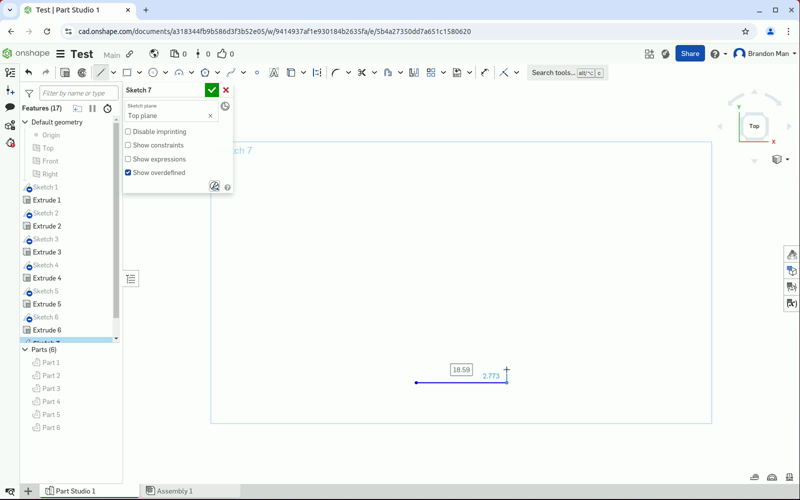
key_up(shift)
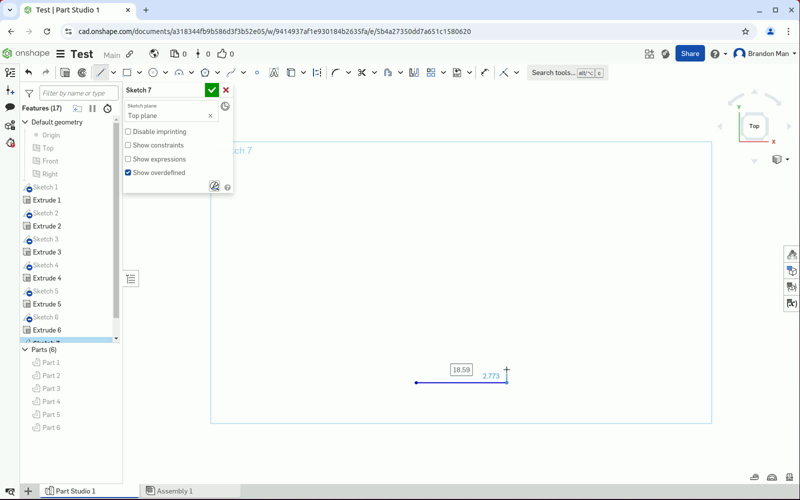
key_down(shift)
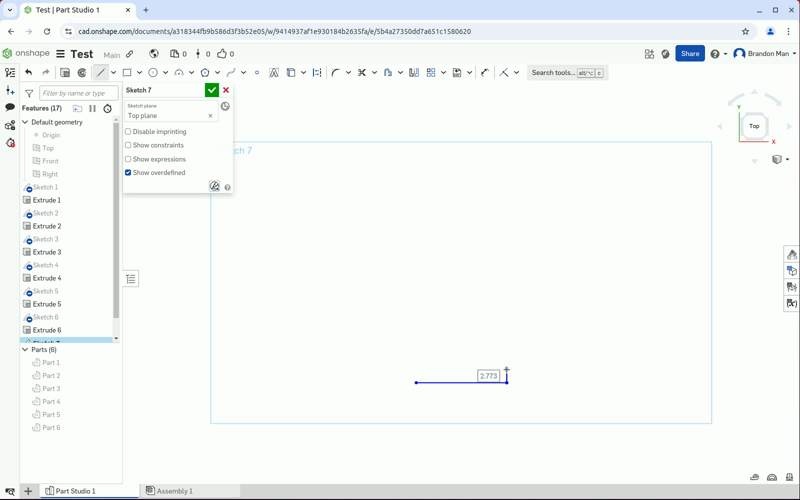
mouse_move(416, 369)
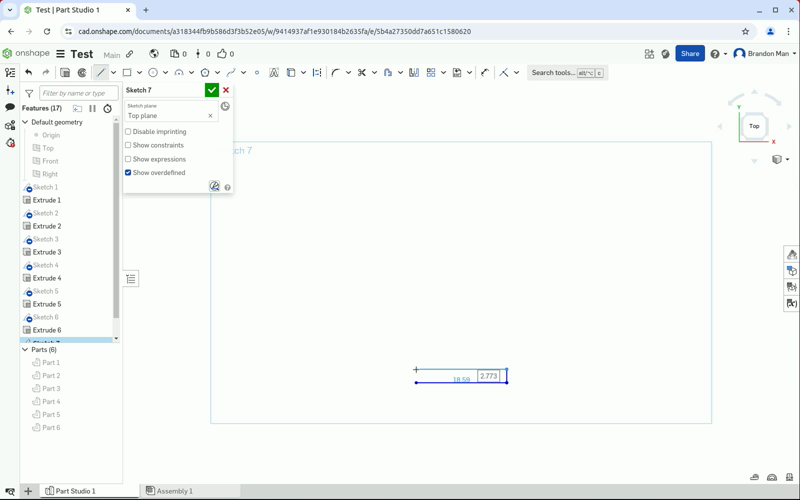
click(416, 369)
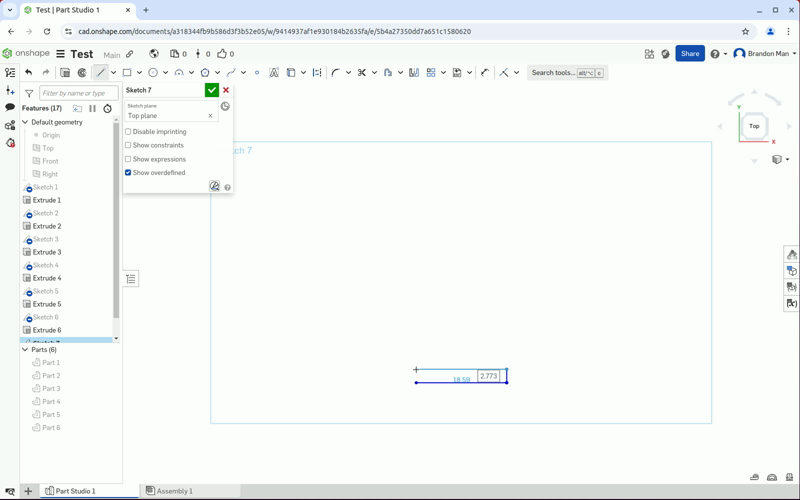
key_up(shift)
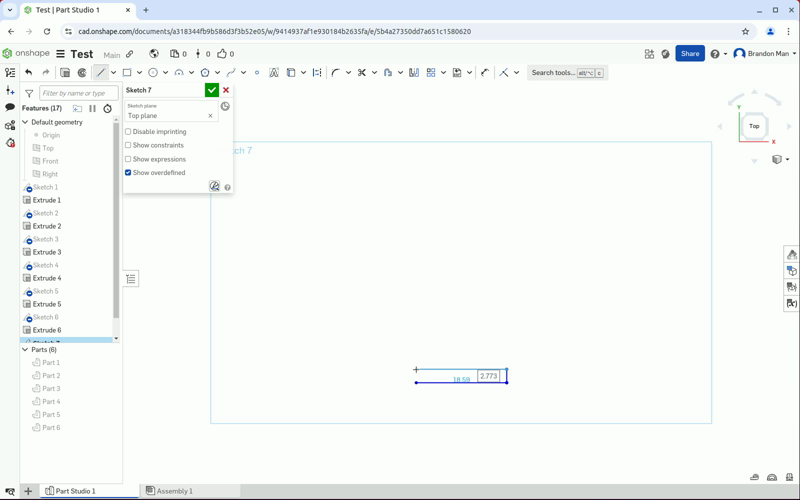
mouse_move(446, 369)
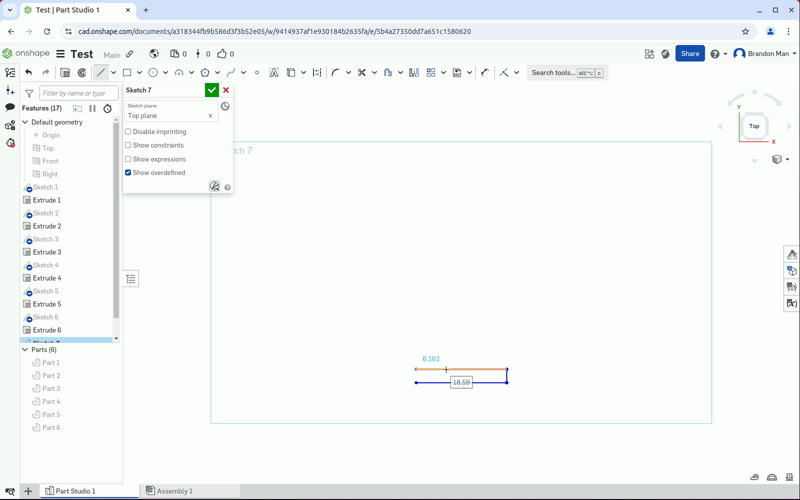
key_down(shift)
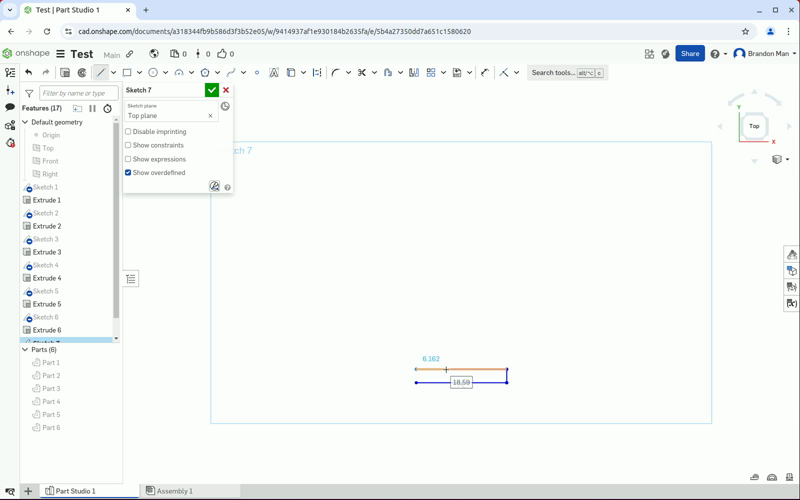
mouse_move(416, 382)
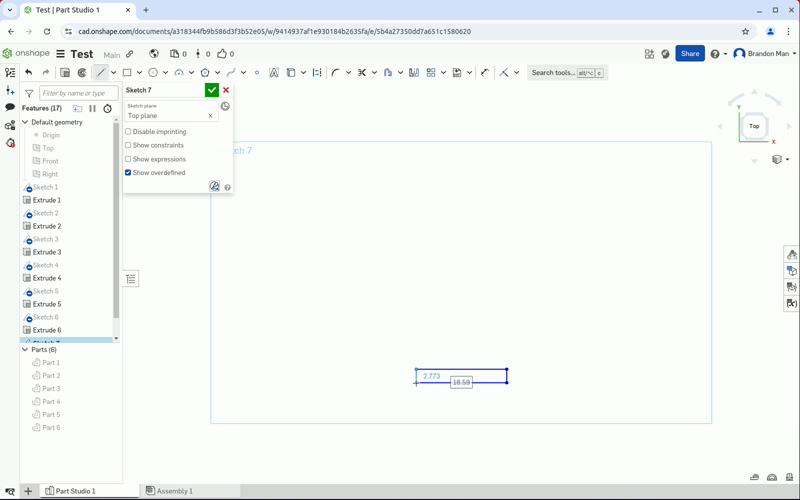
key_up(shift)
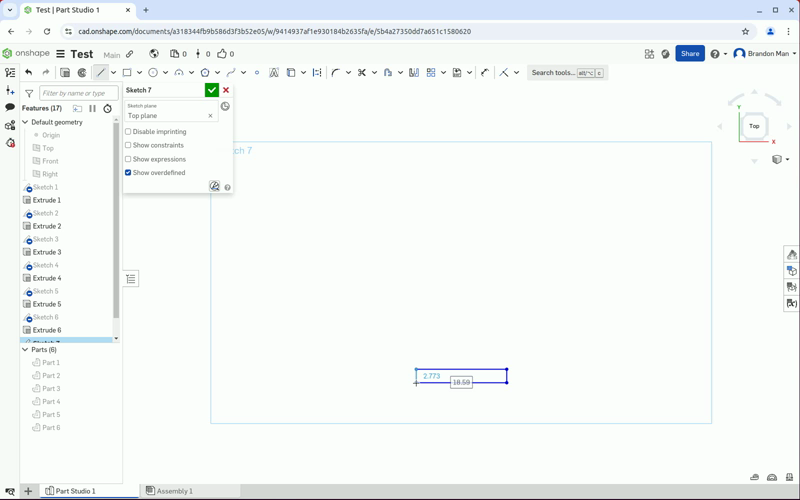
click(416, 382)
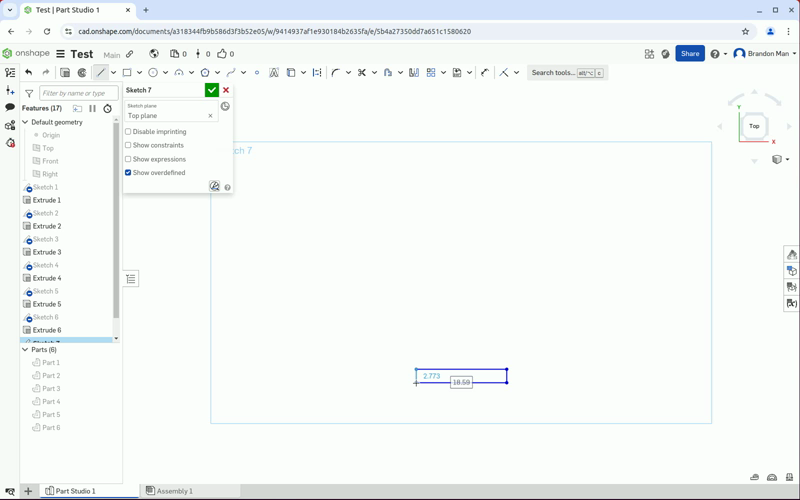
key(esc)
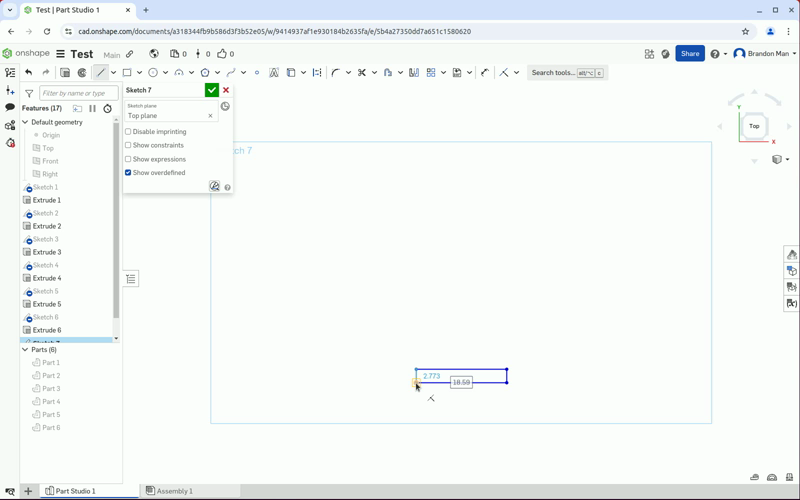
mouse_move(493, 376)
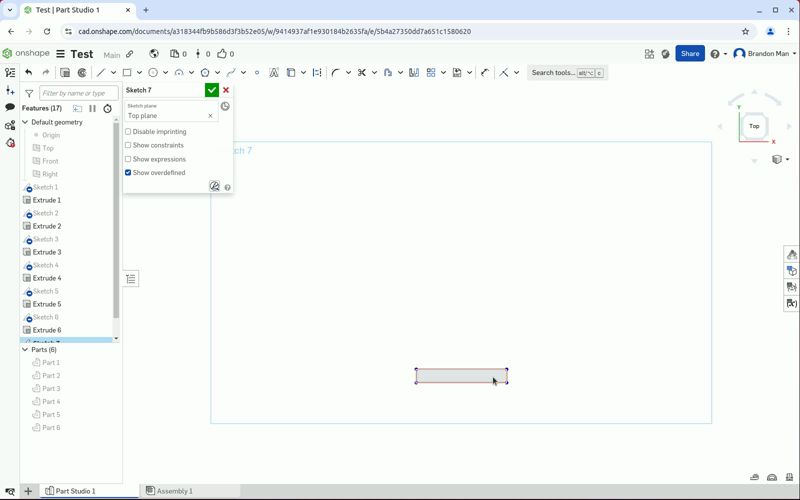
scroll(6)
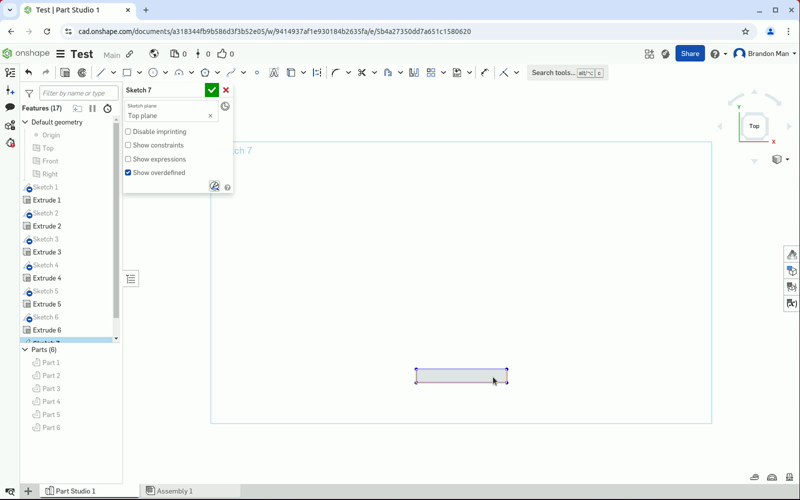
scroll(6)
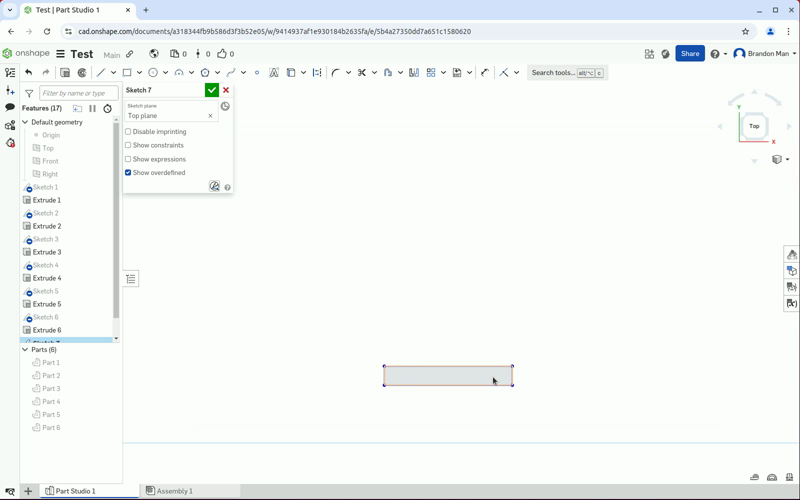
scroll(6)
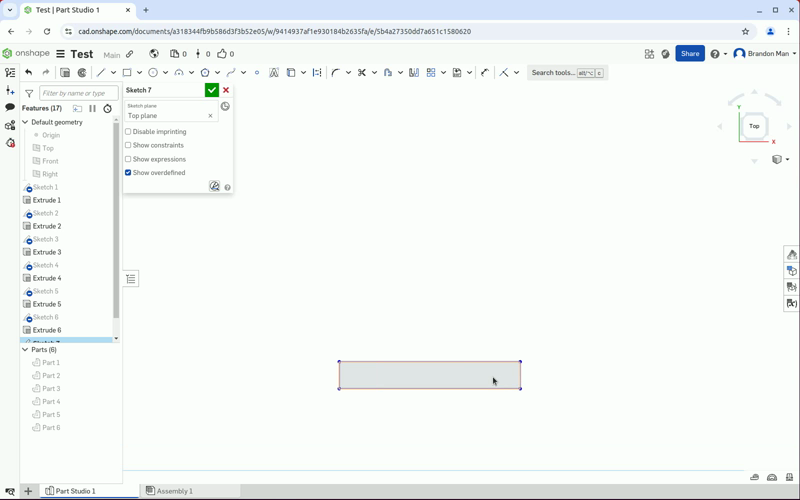
scroll(6)
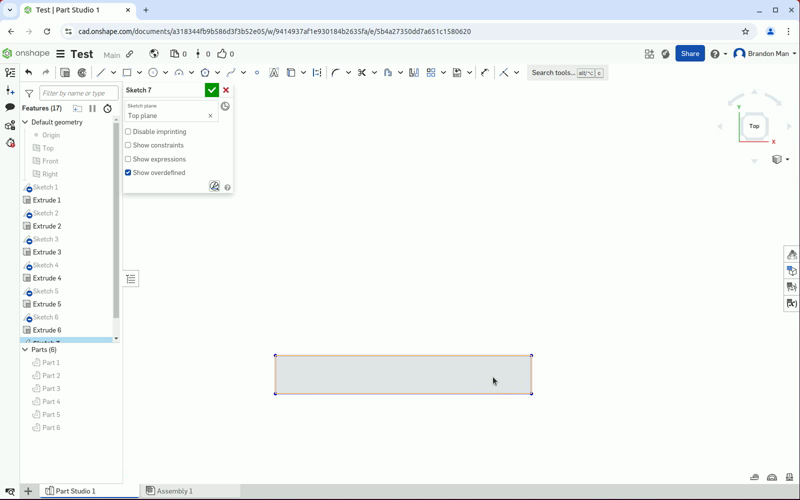
scroll(6)
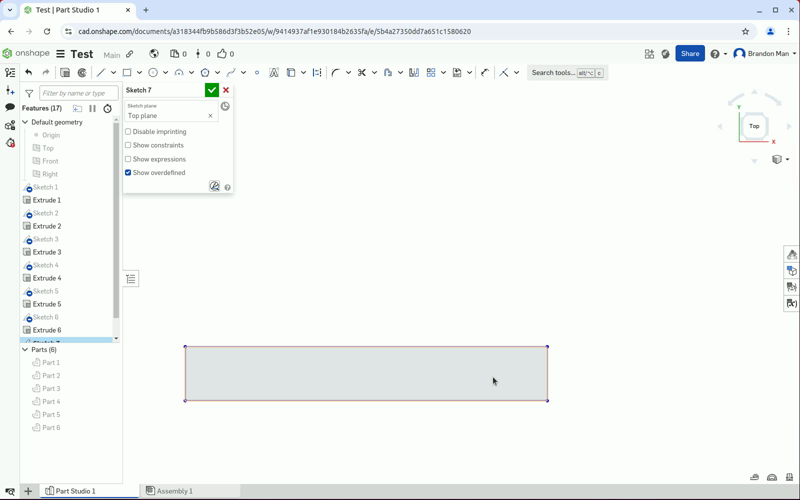
scroll(6)
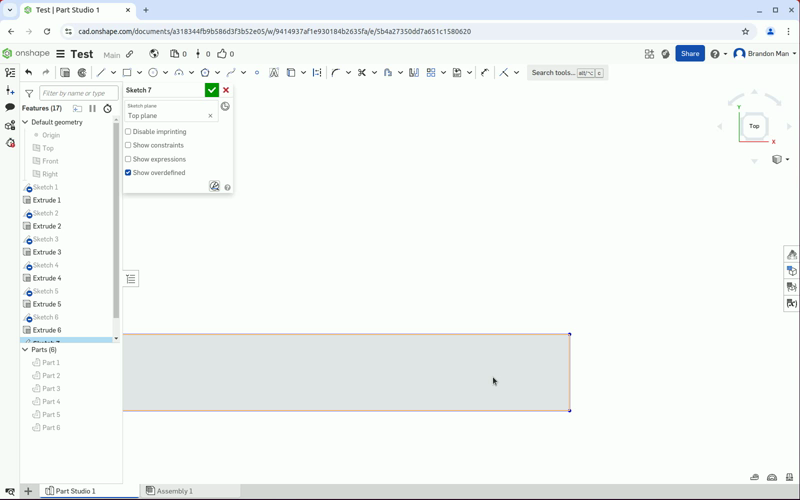
scroll(6)
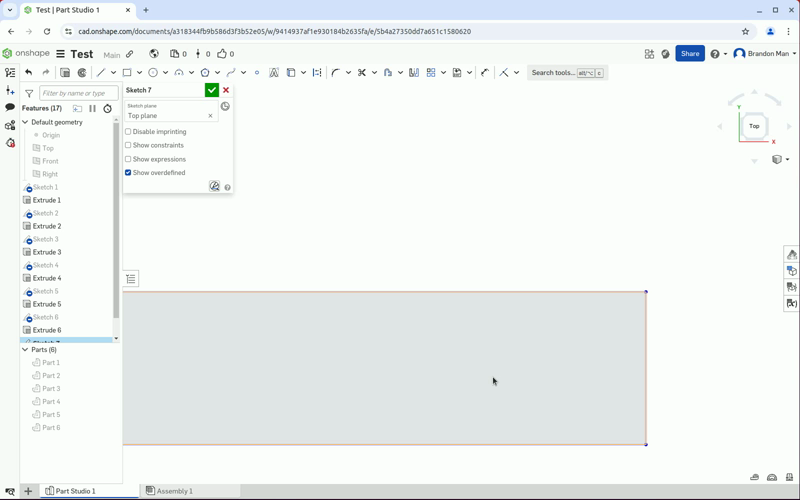
click(493, 376)
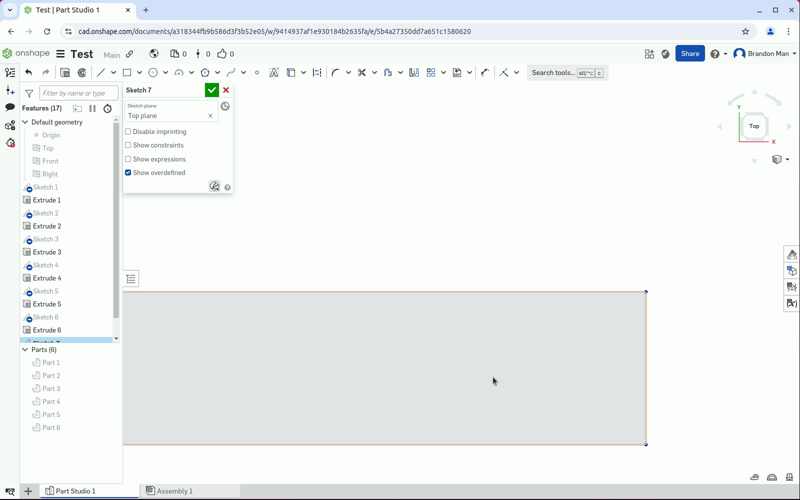
scroll(-6)
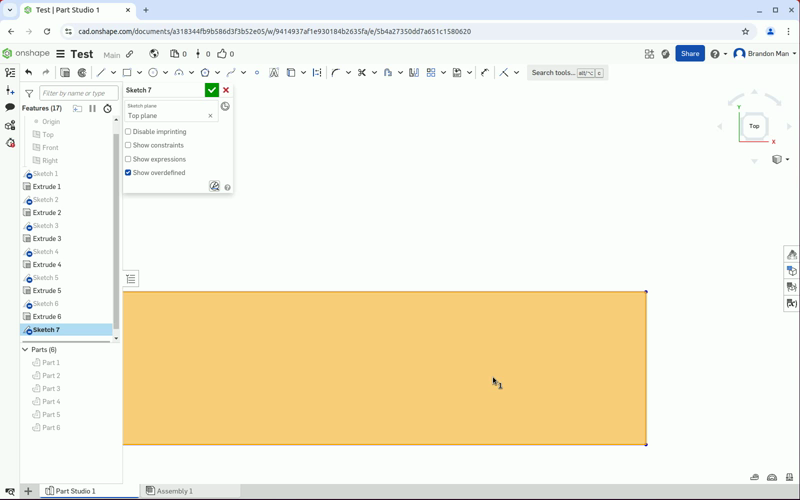
scroll(-6)
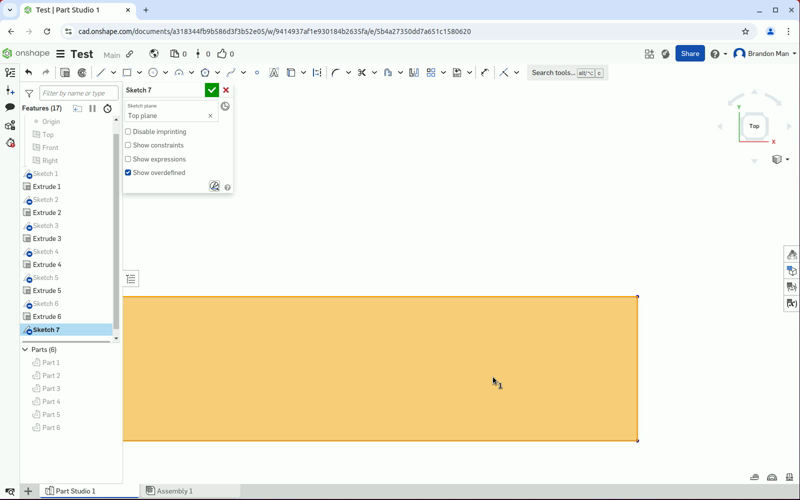
scroll(-6)
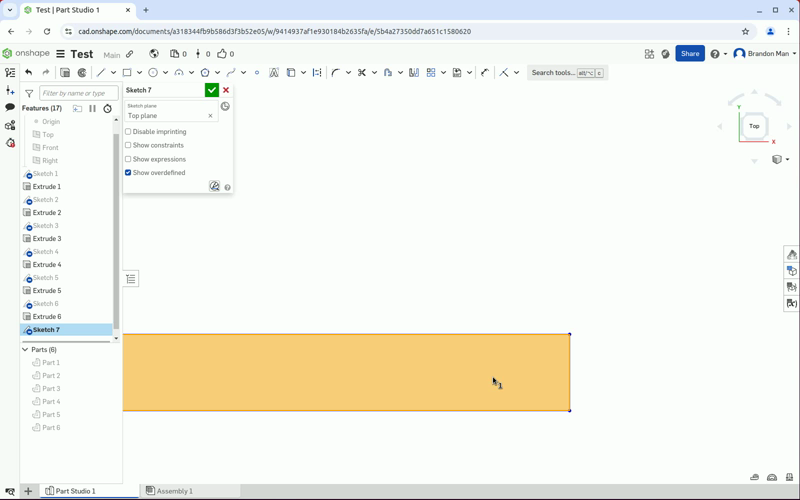
scroll(-6)
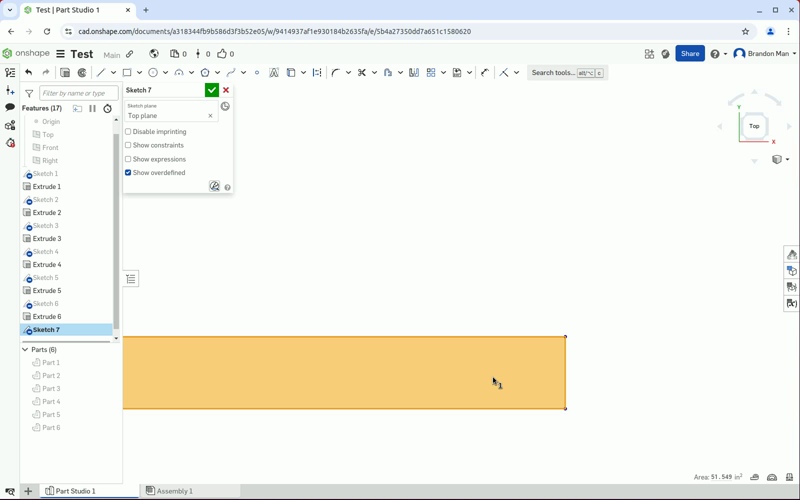
scroll(-6)
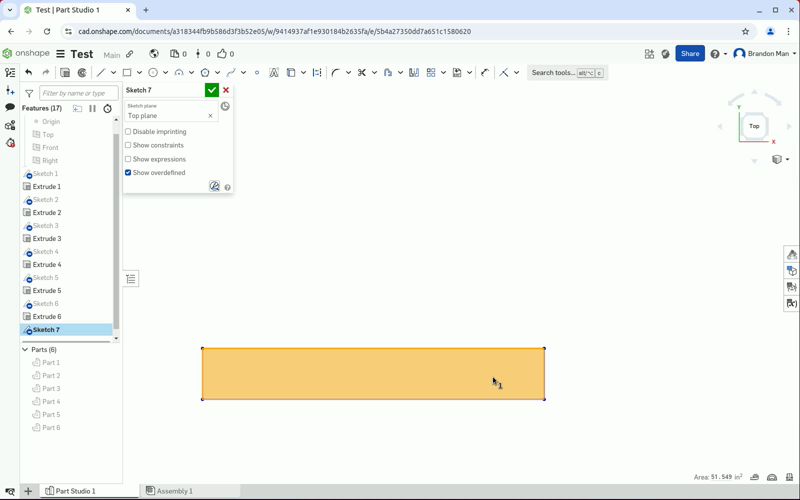
scroll(-6)
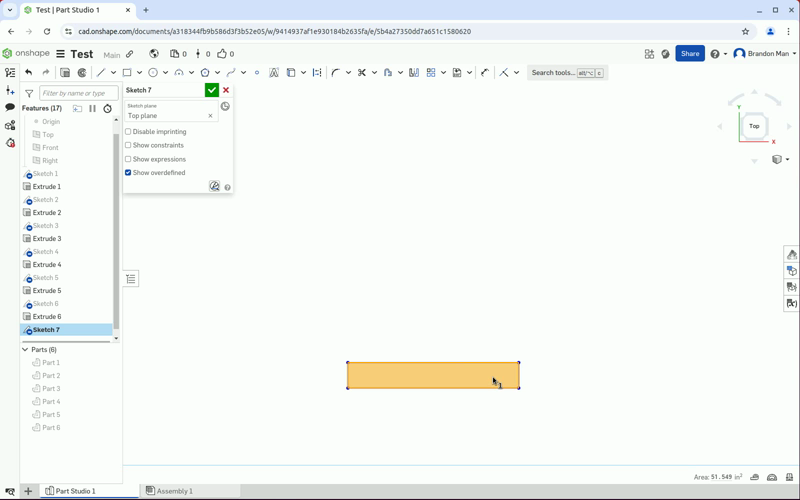
scroll(-6)
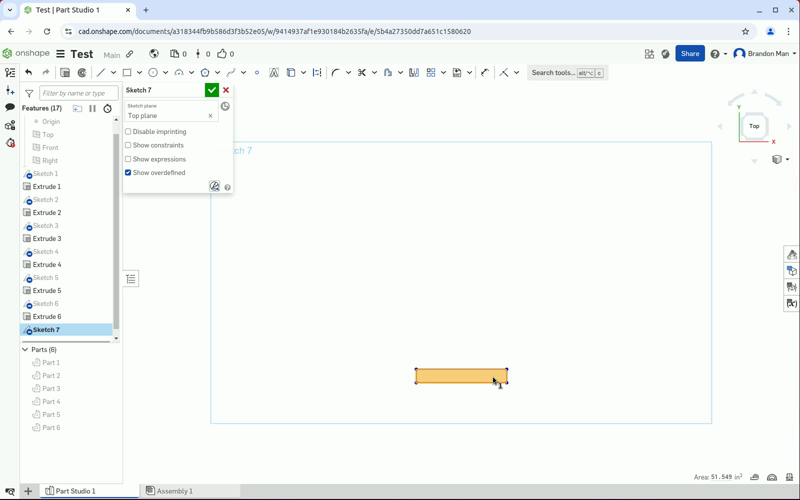
mouse_move(73, 352)
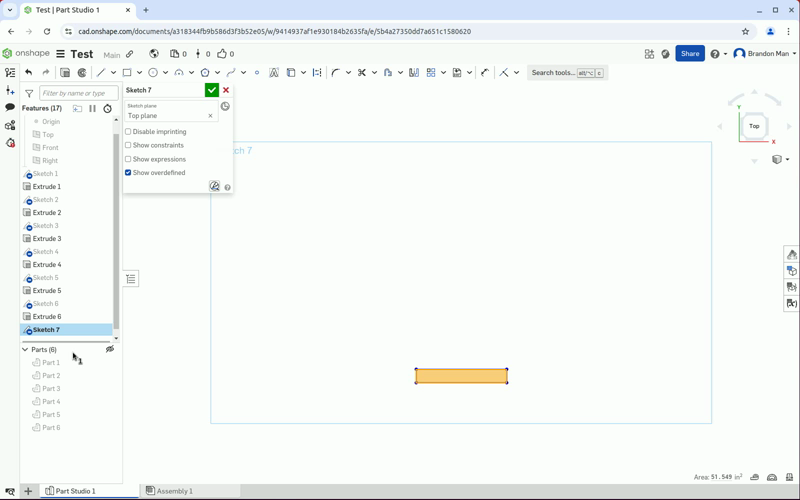
key(shift+y)
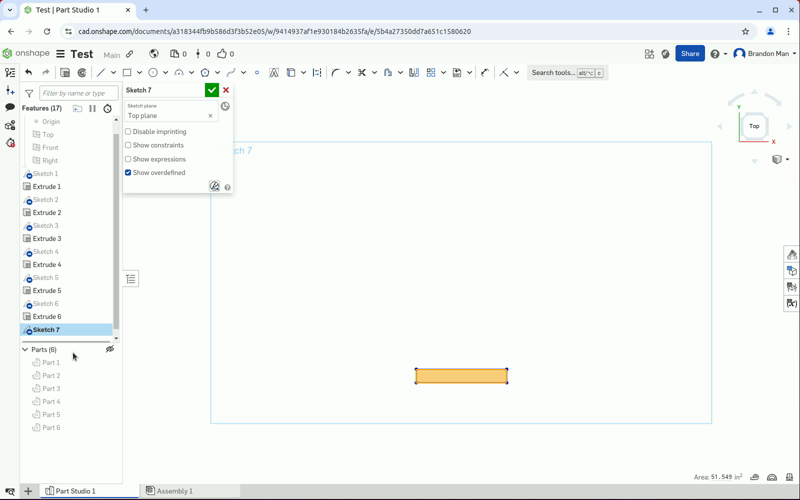
key(shift+e)
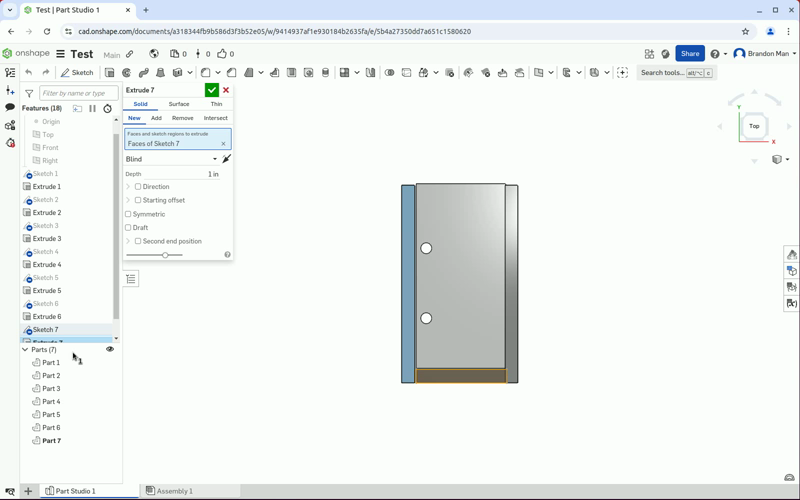
mouse_move(143, 106)
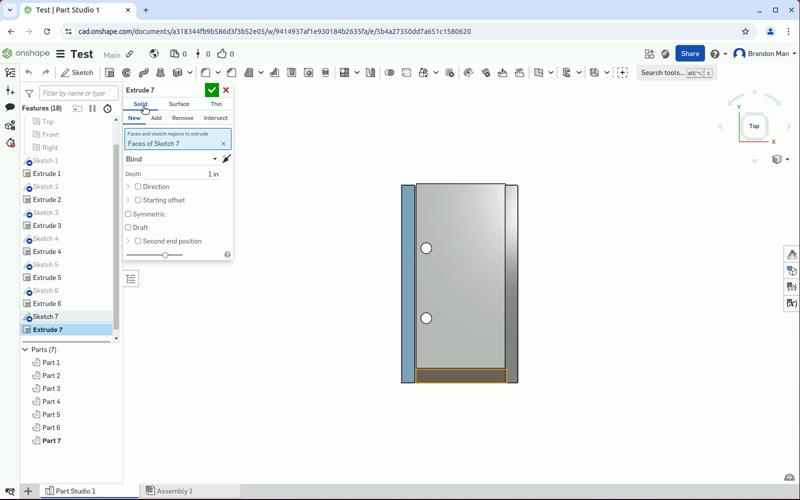
click(143, 106)
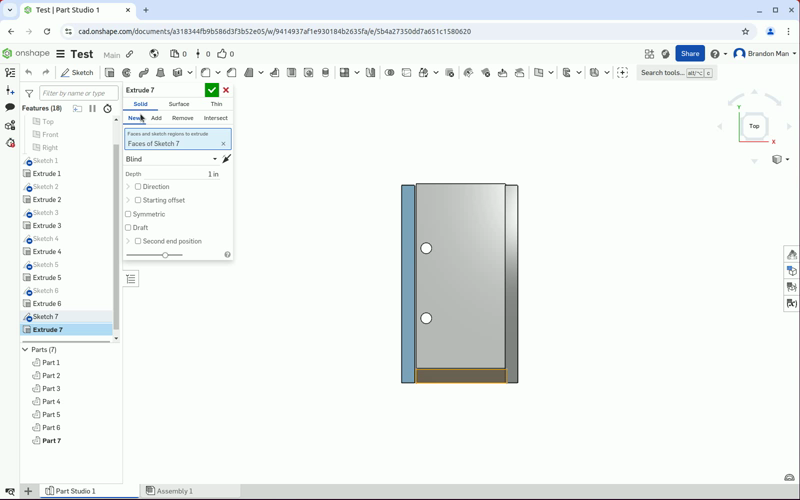
mouse_move(137, 120)
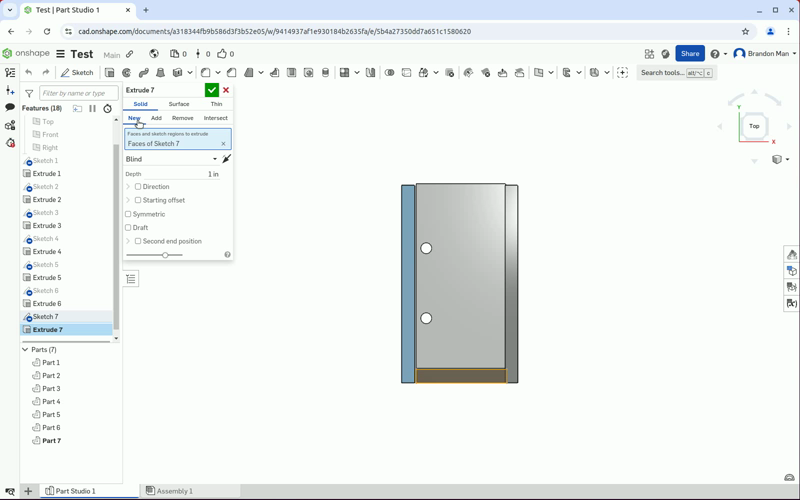
click(137, 120)
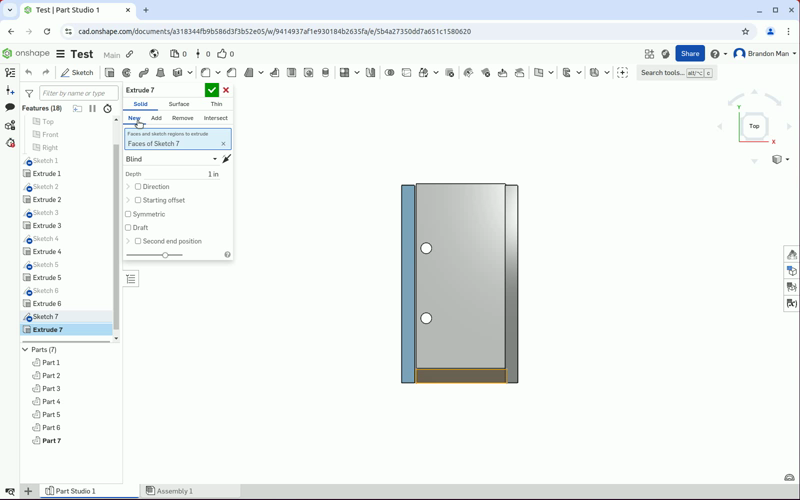
key(tab, 4)
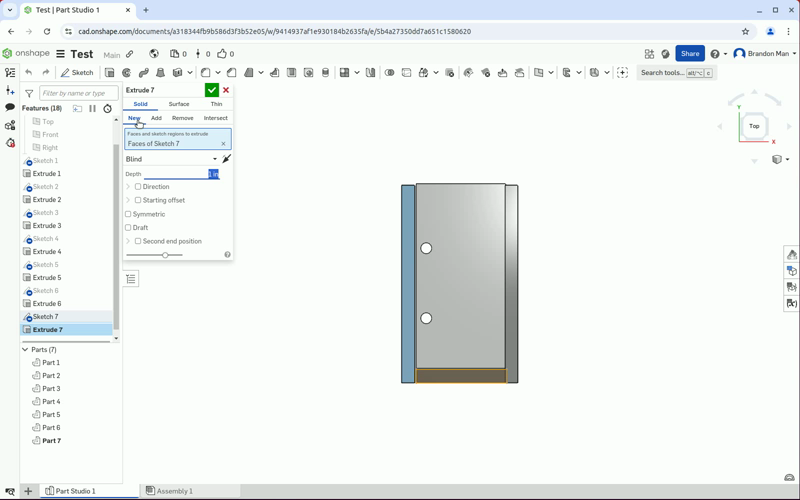
text(6.499)
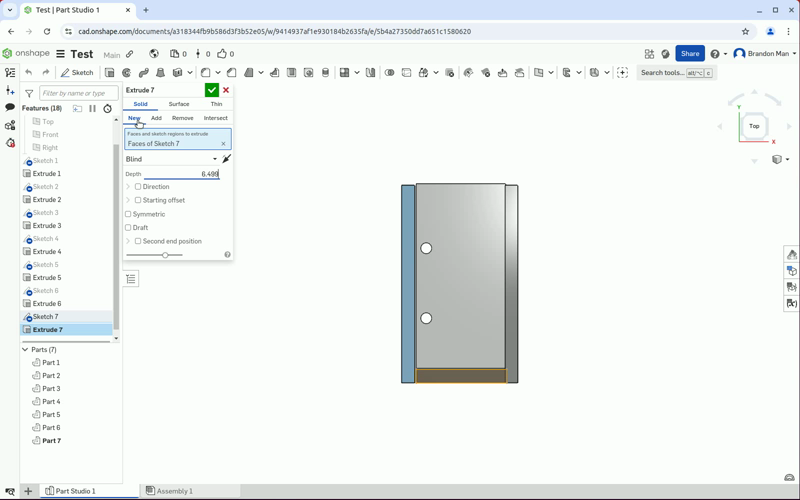
key(enter)
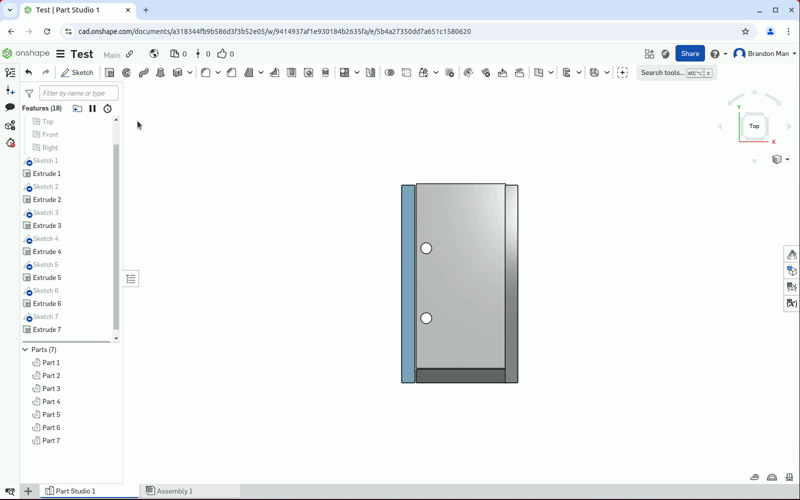
key(shift+h)
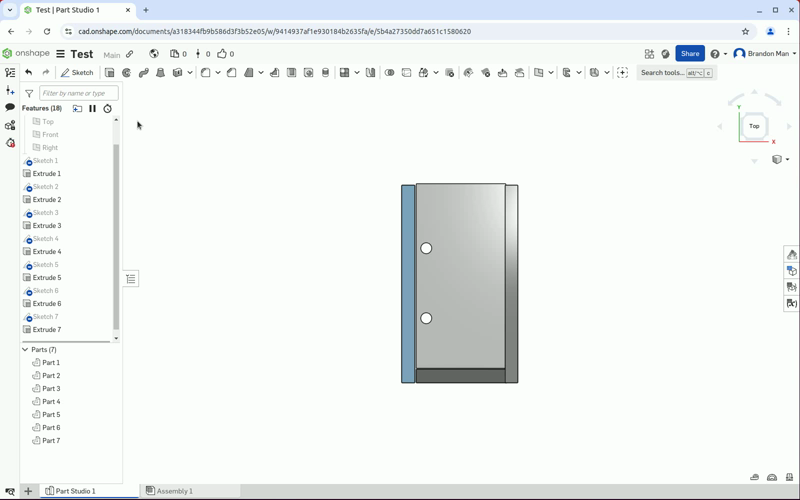
key(shift+h)
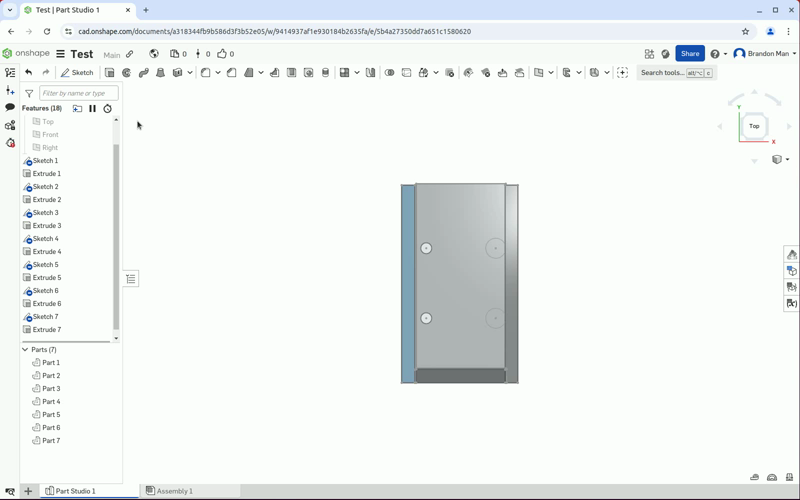
key(shift+7)
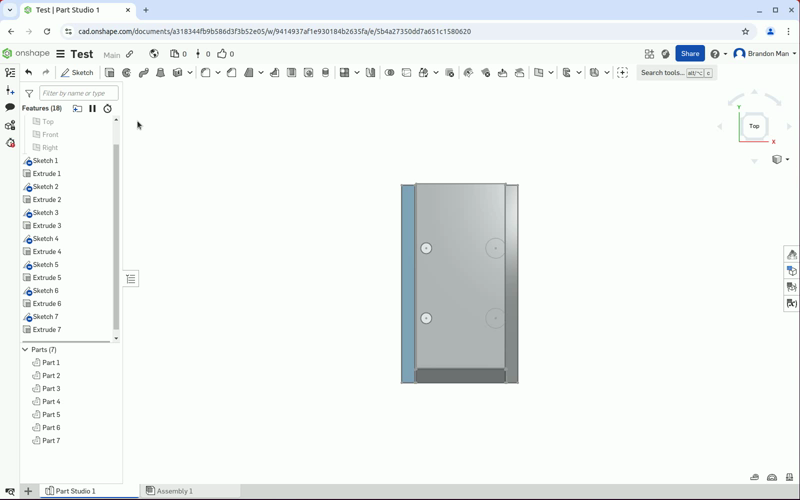
key(up, 3)
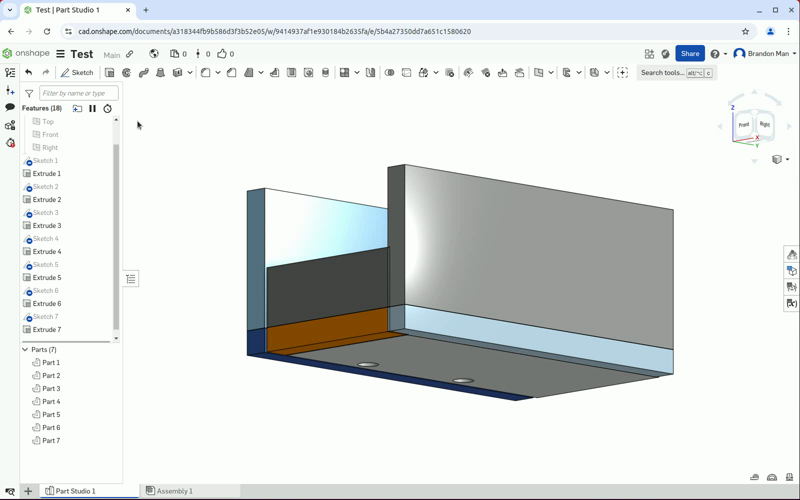
key(left, 3)
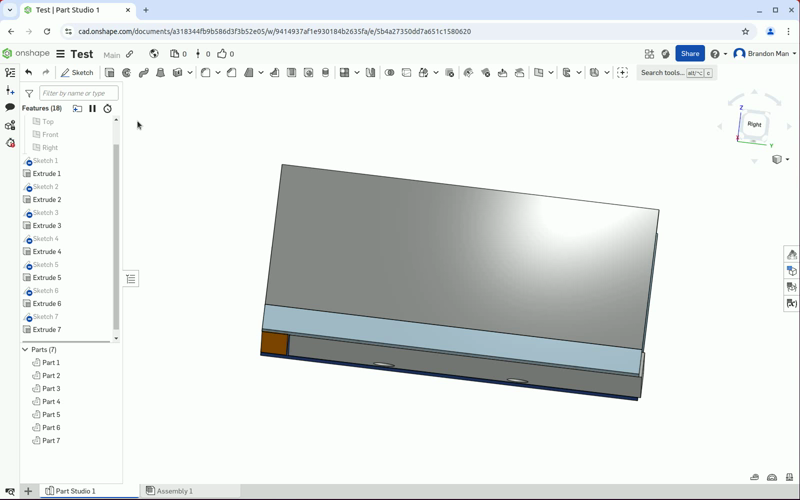
key(right, 3)
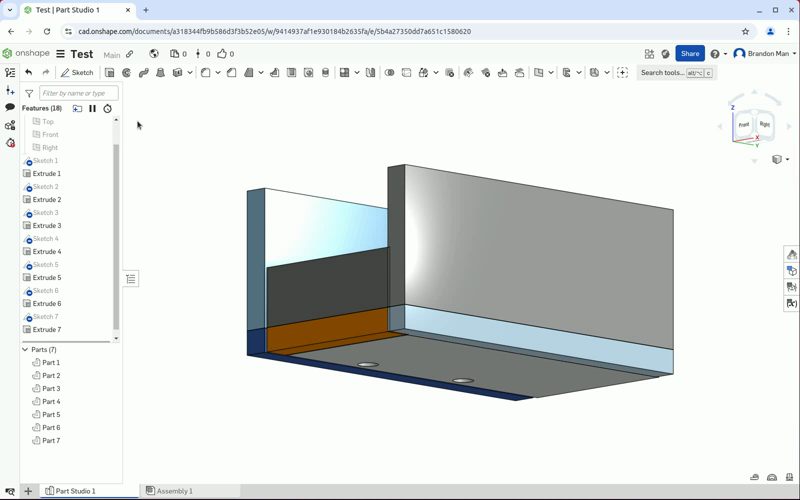
key(down, 3)
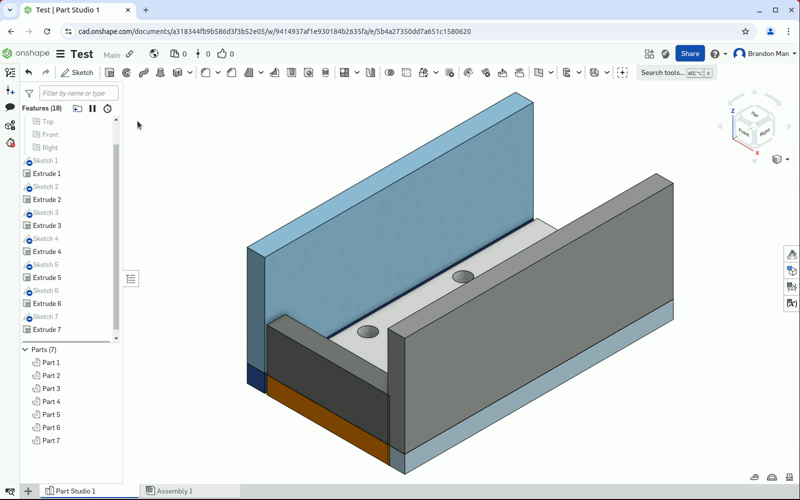
mouse_move(69, 163)
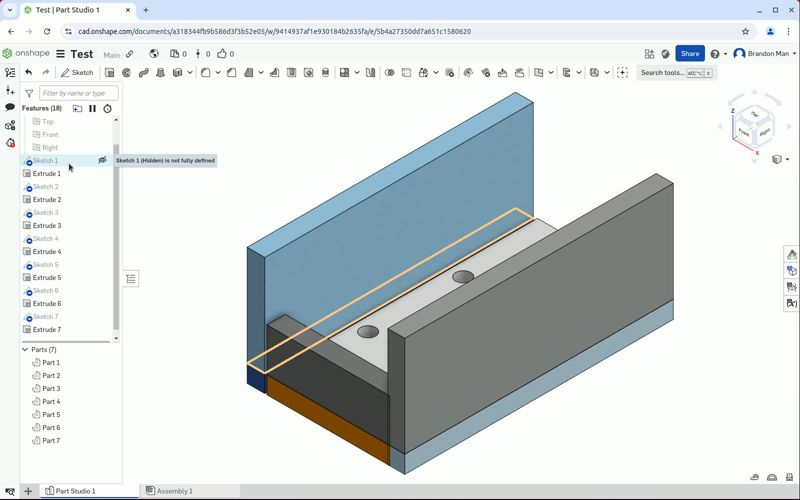
click(69, 163)